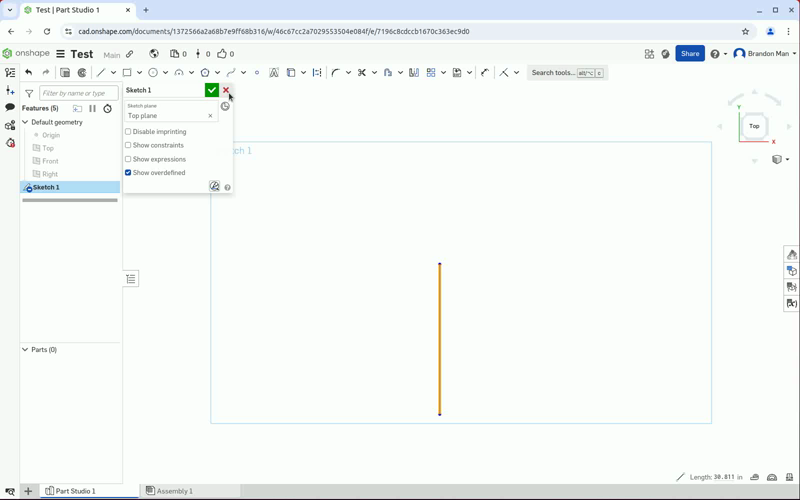
key(shift+h)
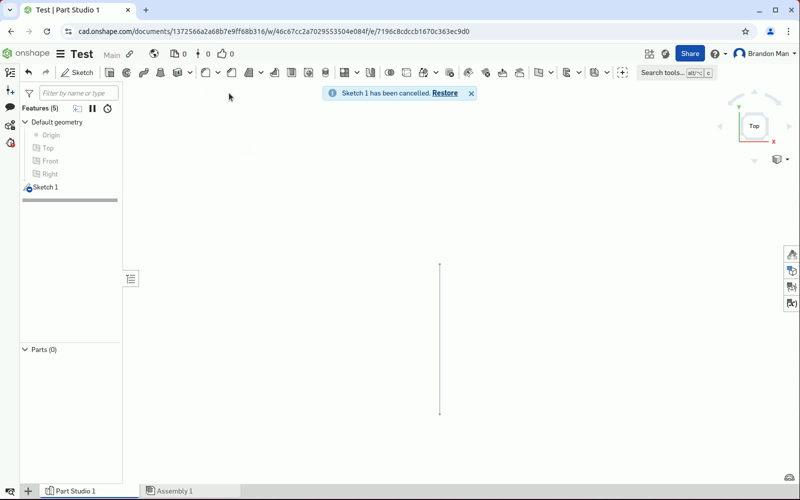
key(shift+s)
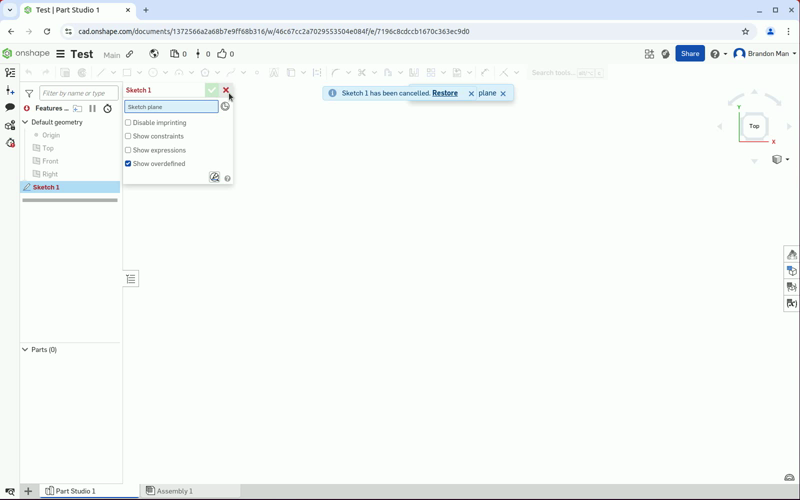
mouse_move(73, 150)
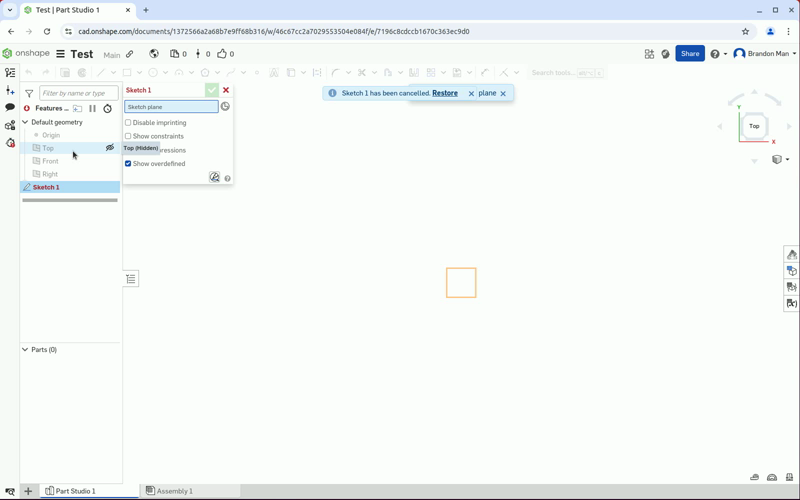
click(73, 150)
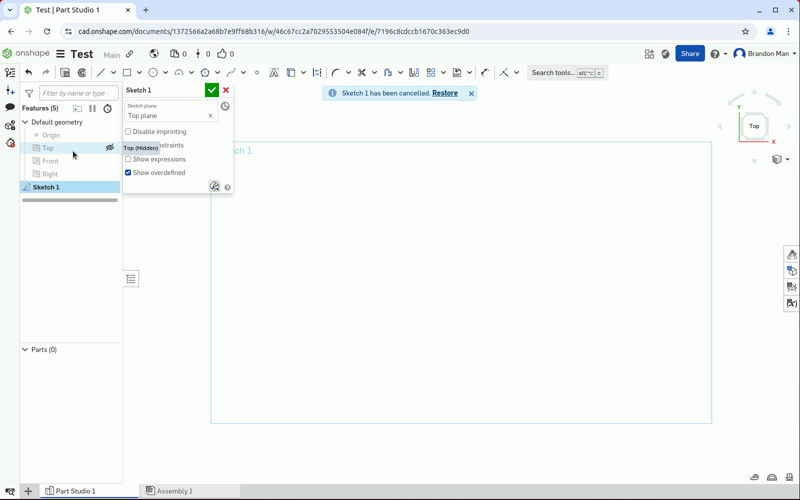
mouse_move(73, 352)
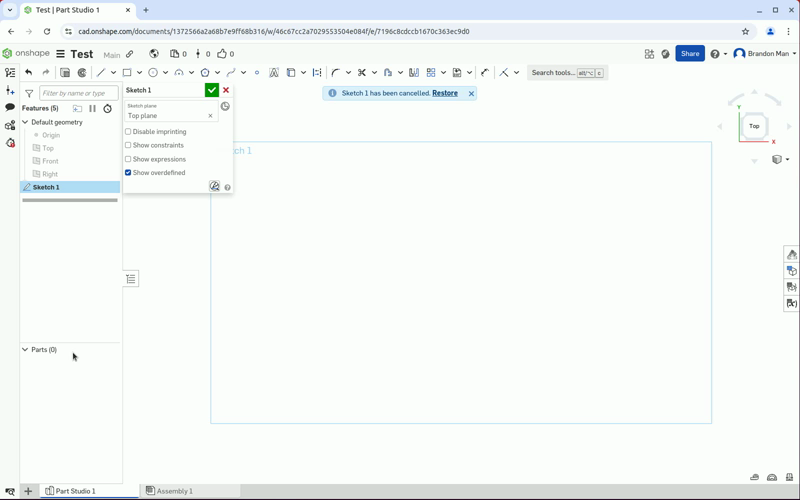
key(y)
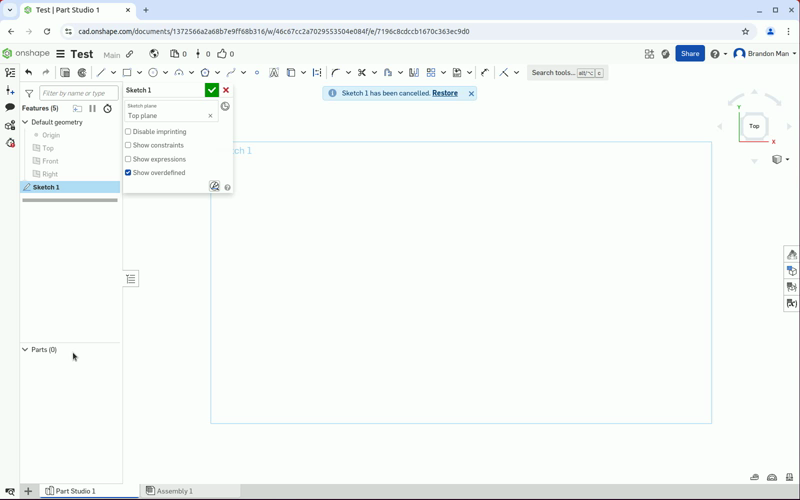
key(a)
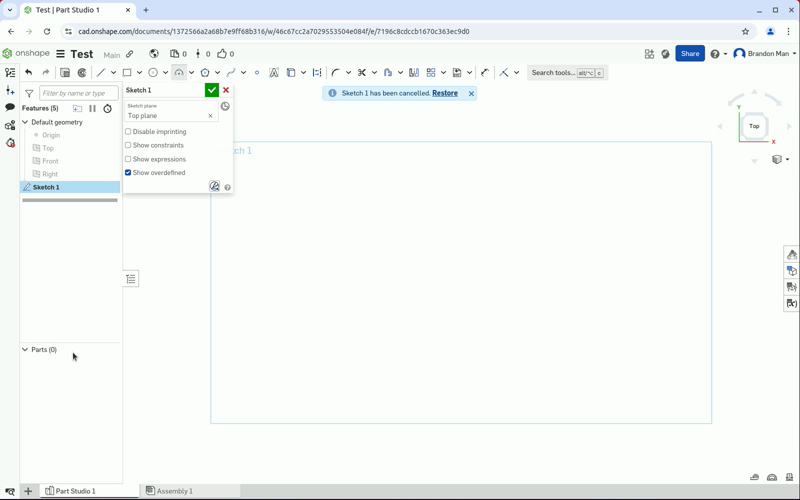
key_down(shift)
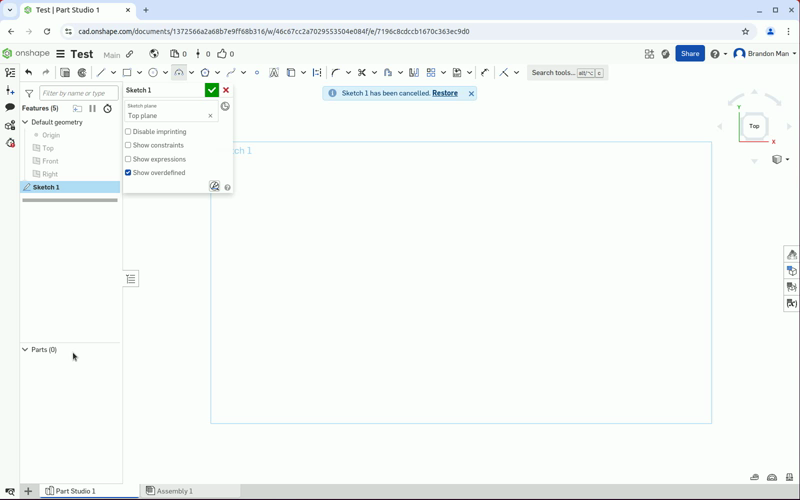
mouse_move(460, 192)
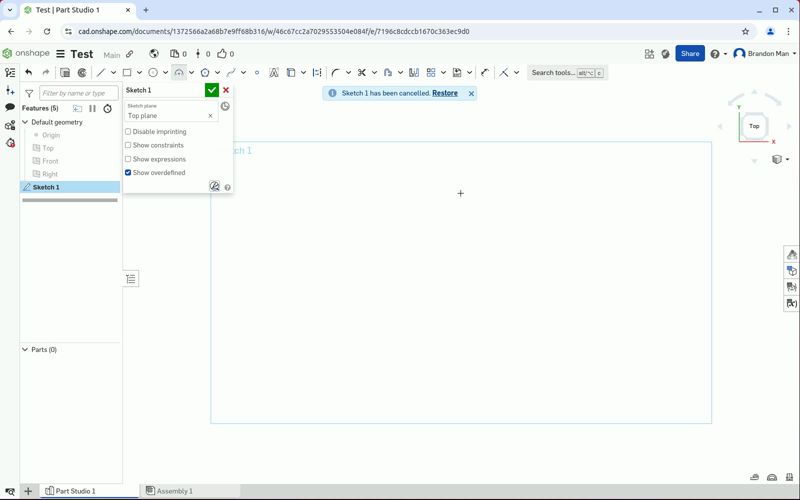
click(460, 192)
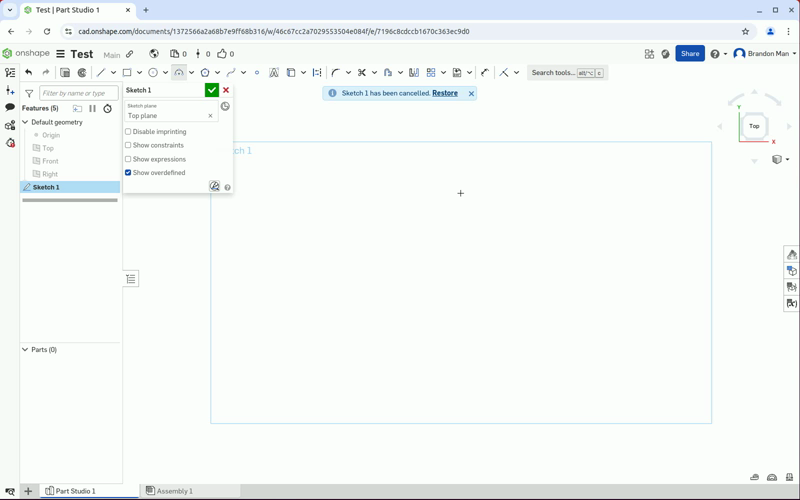
key_up(shift)
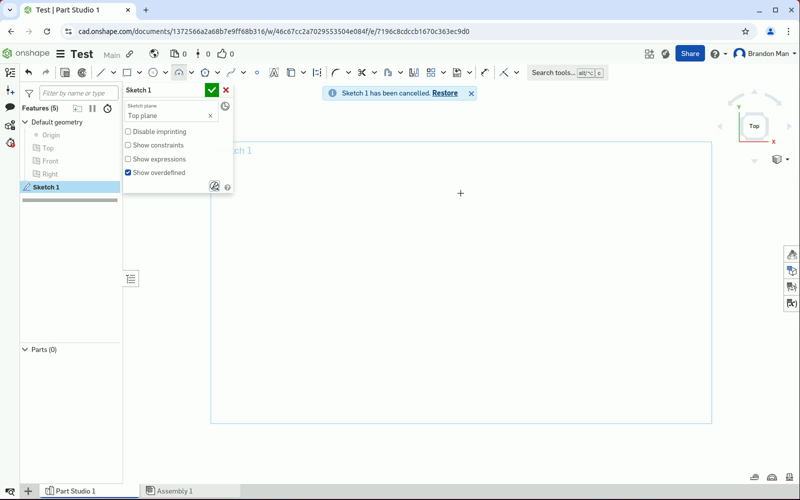
key_down(shift)
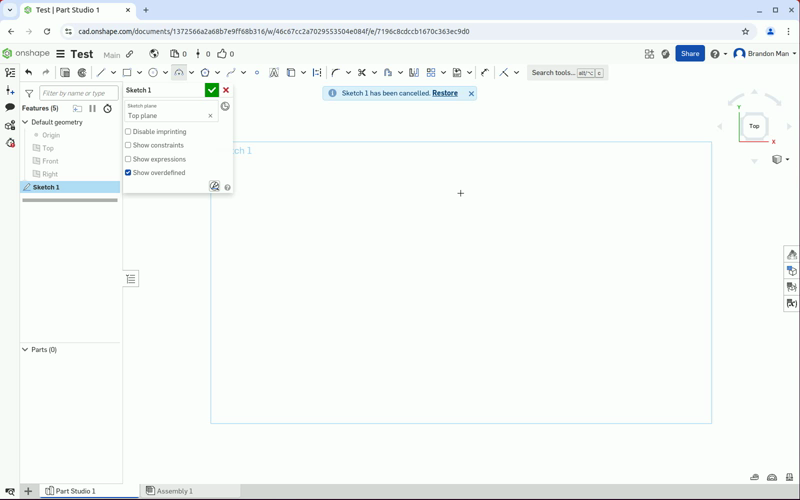
mouse_move(531, 226)
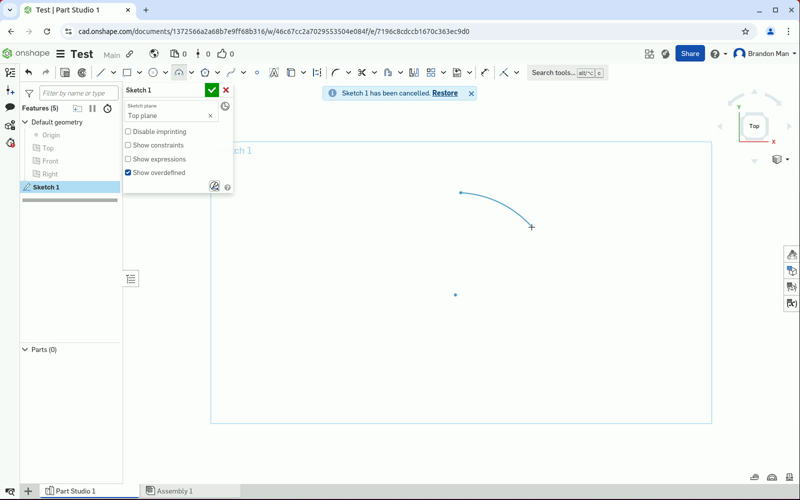
click(531, 226)
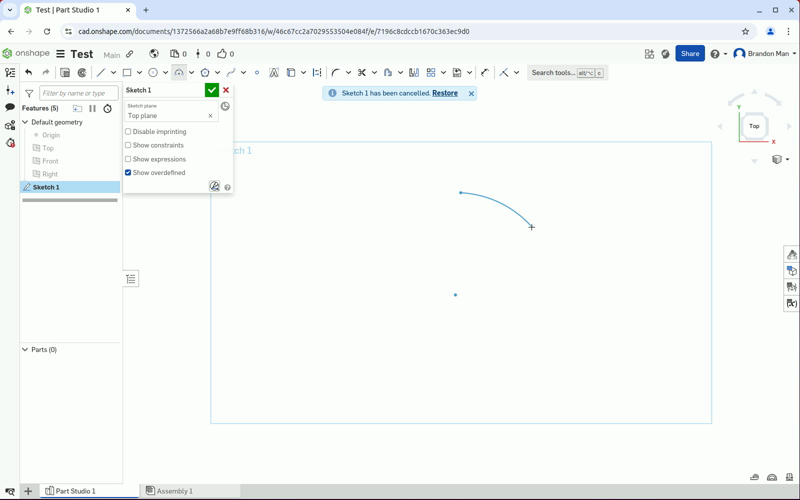
mouse_move(500, 201)
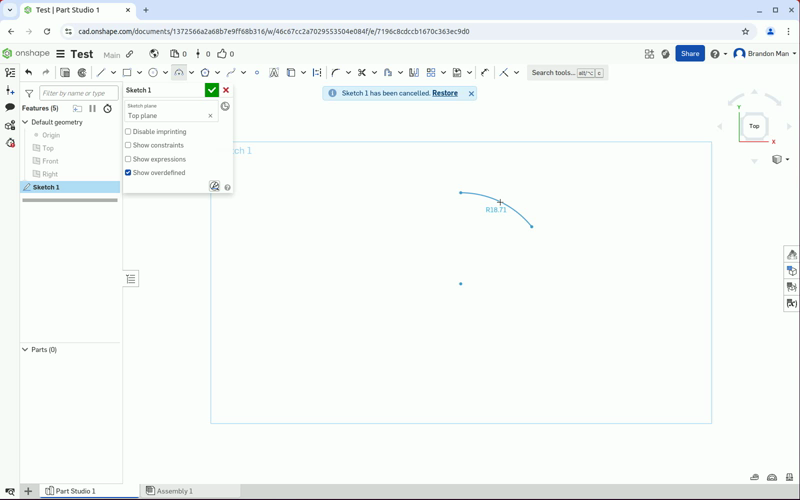
click(500, 201)
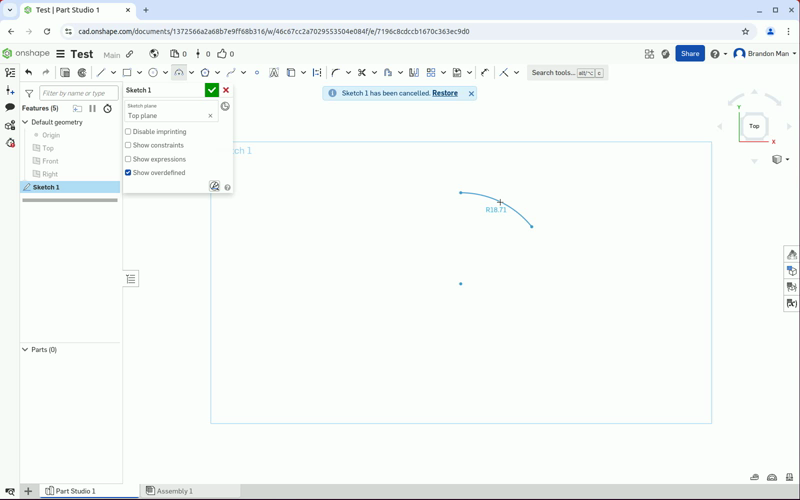
key_up(shift)
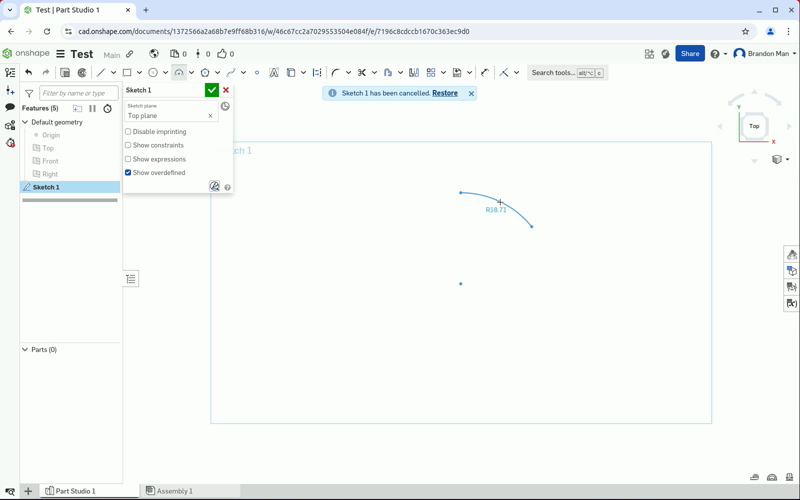
key(esc)
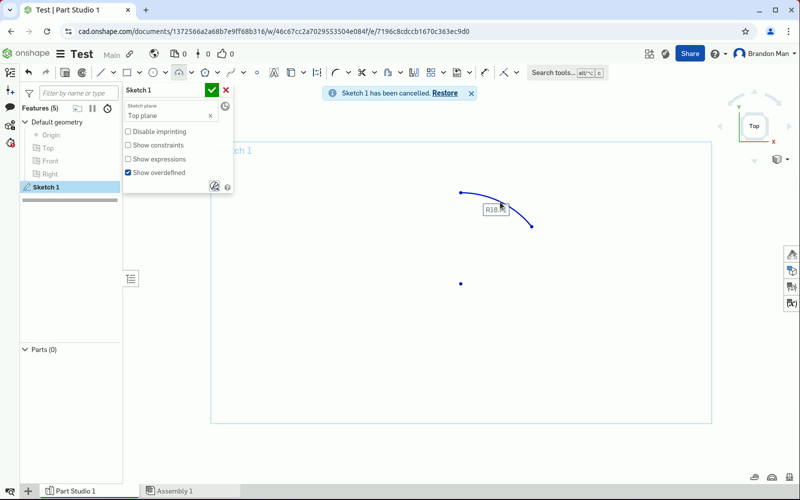
key(l)
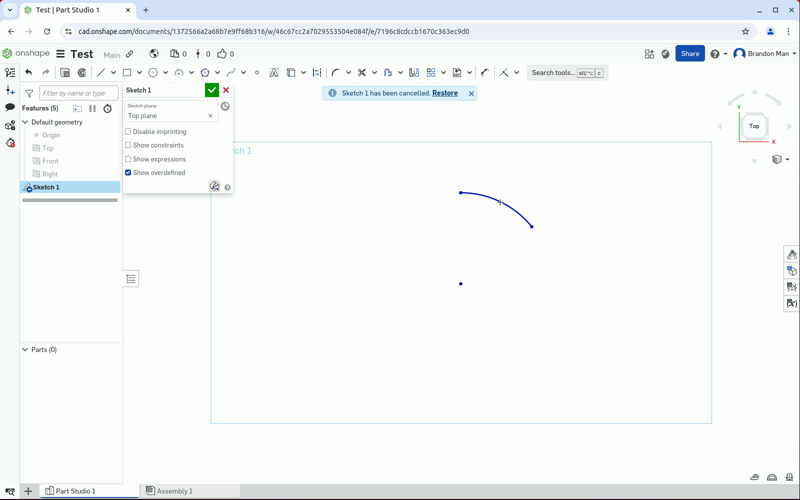
mouse_move(531, 226)
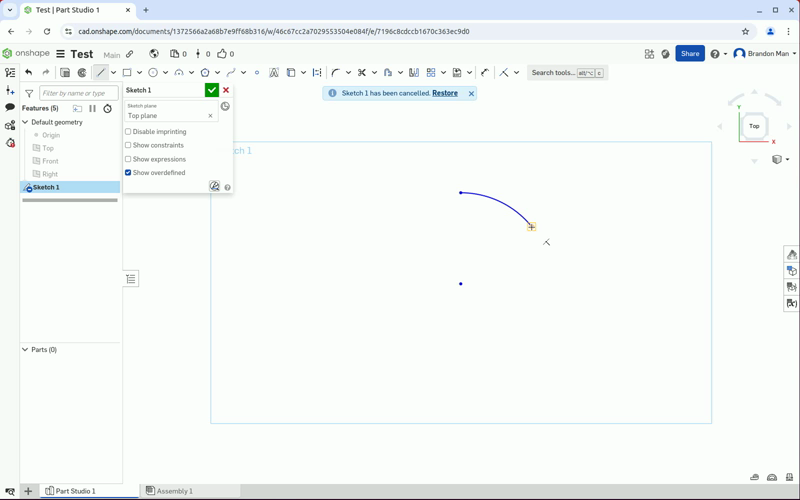
click(531, 226)
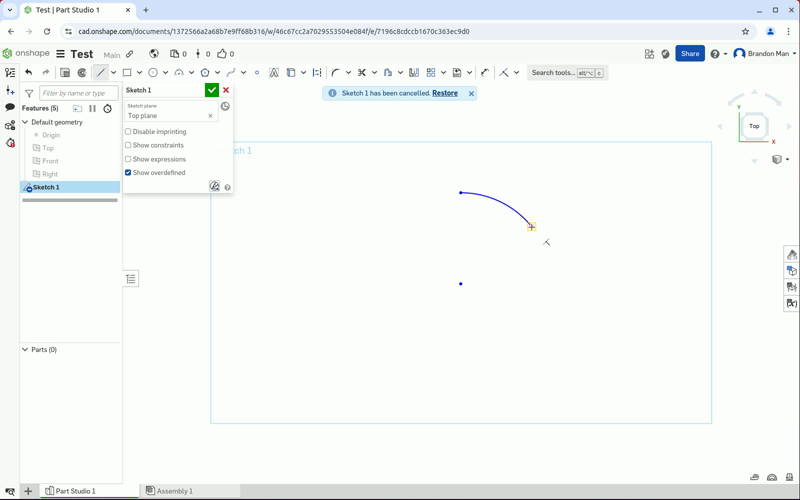
key_down(shift)
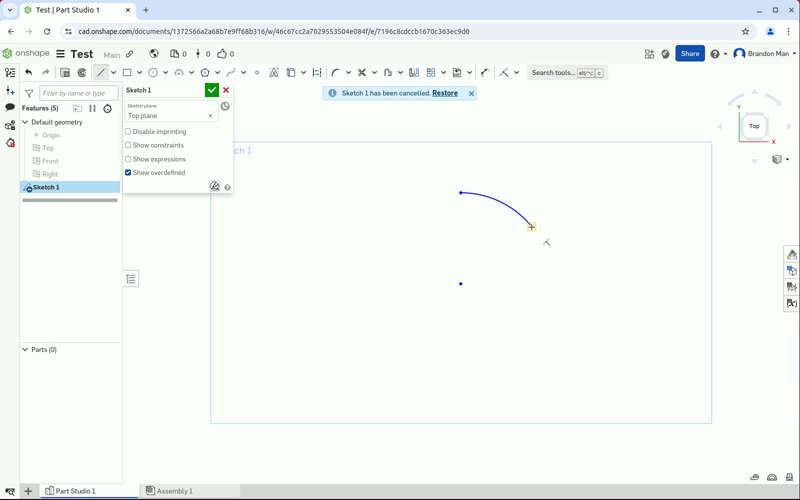
mouse_move(561, 226)
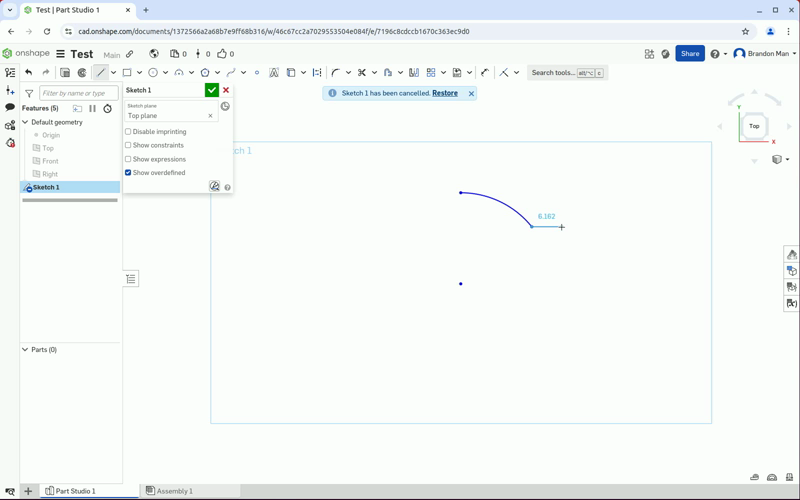
mouse_move(504, 192)
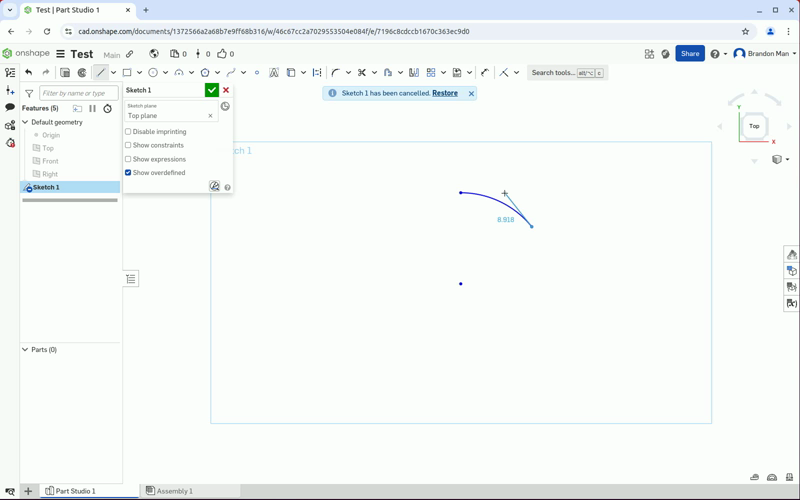
click(504, 192)
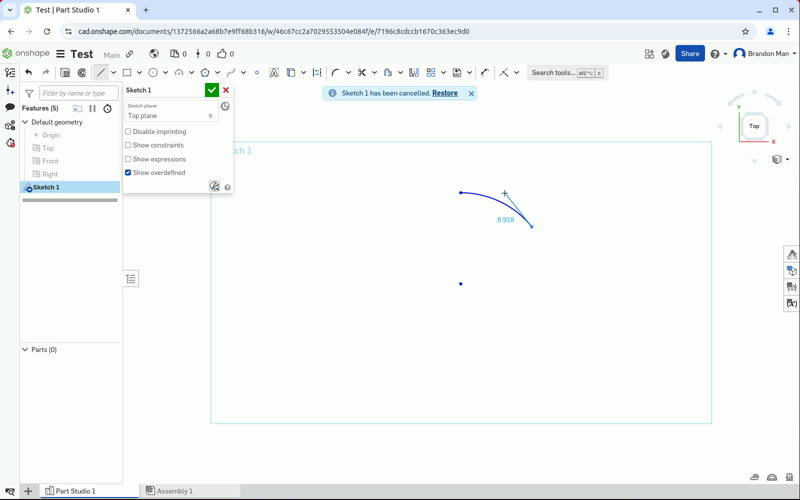
key_up(shift)
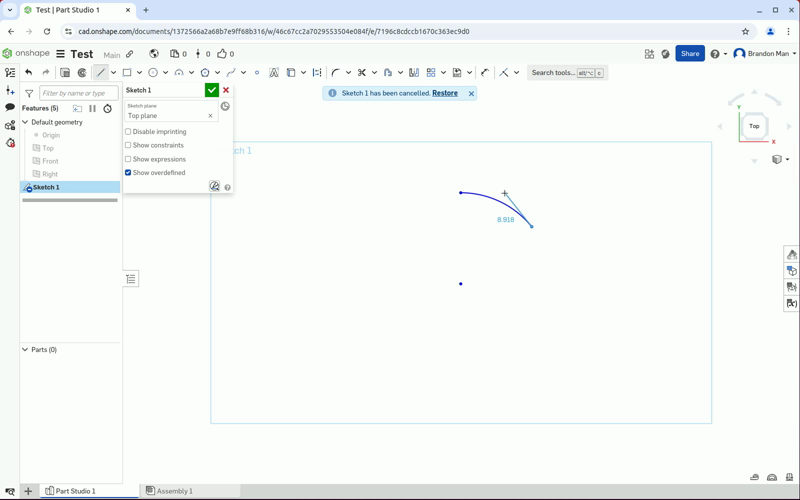
mouse_move(534, 192)
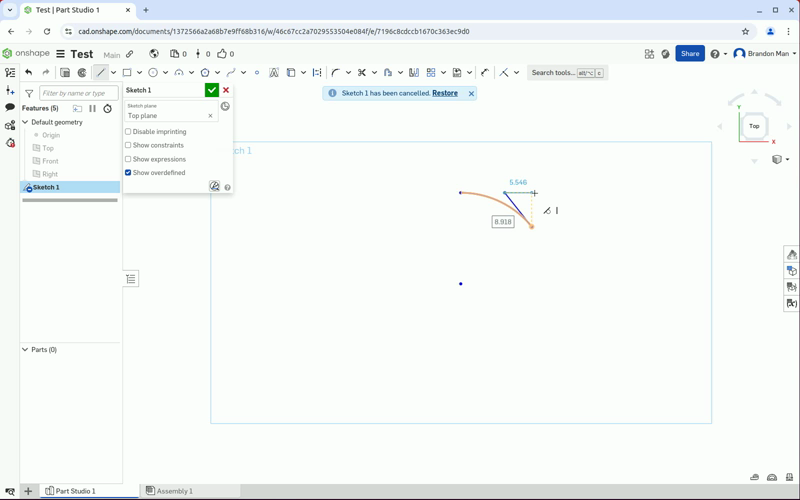
key_down(shift)
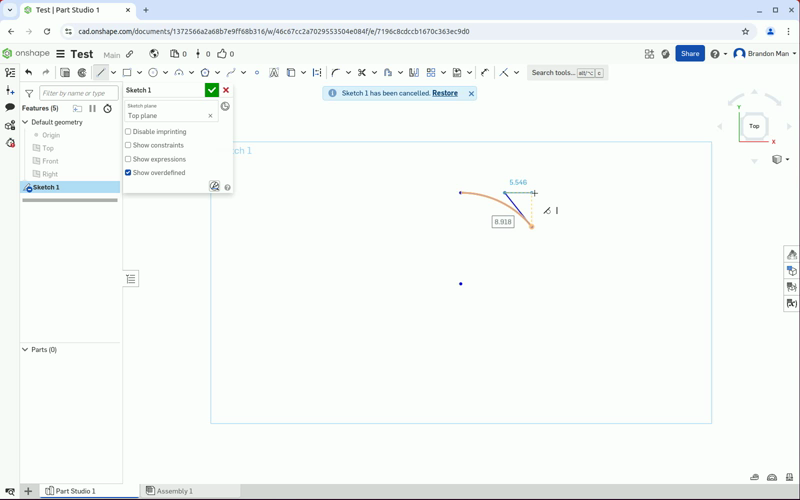
mouse_move(460, 192)
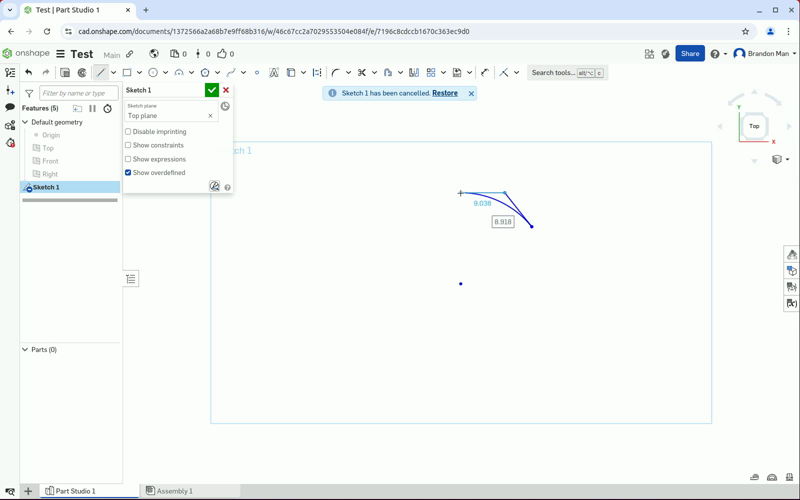
key_up(shift)
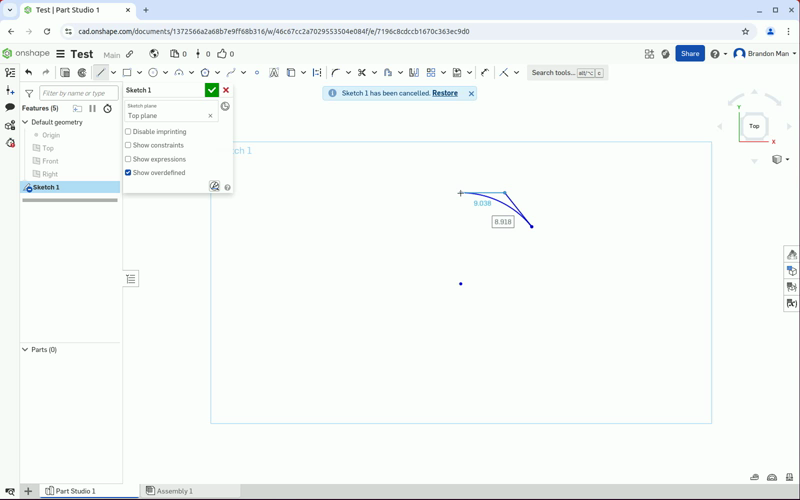
click(460, 192)
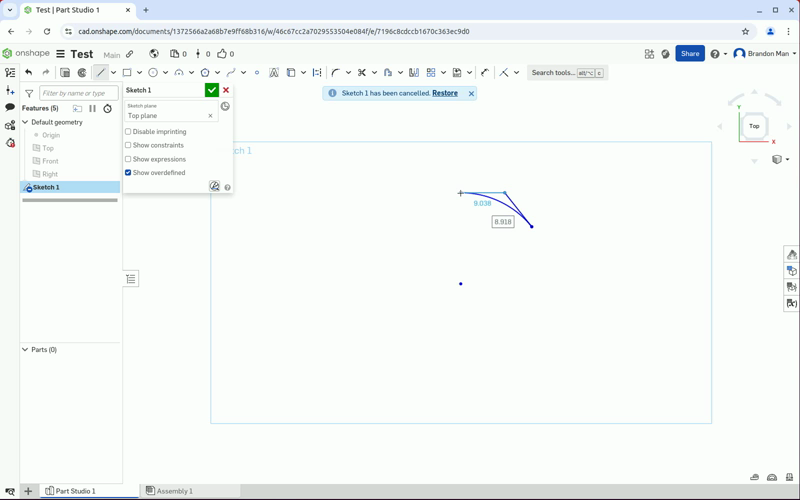
key(esc)
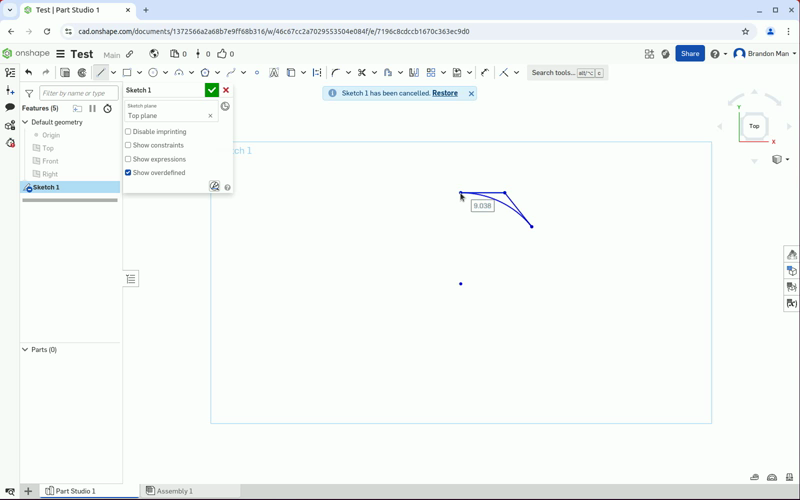
mouse_move(497, 192)
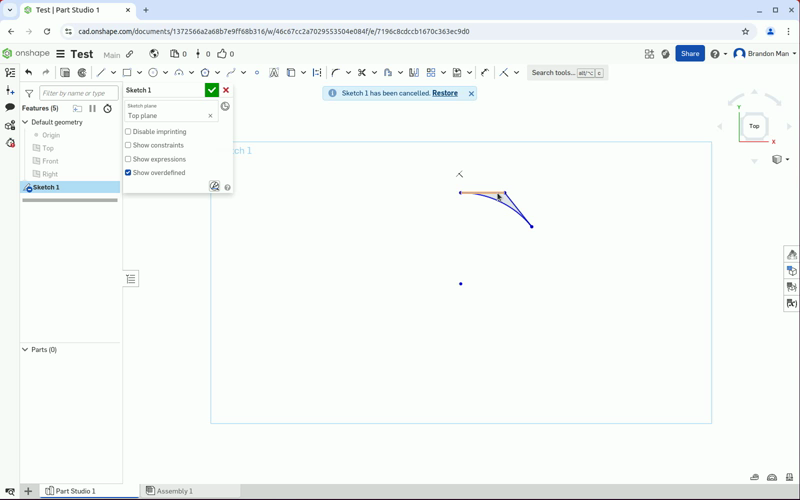
scroll(6)
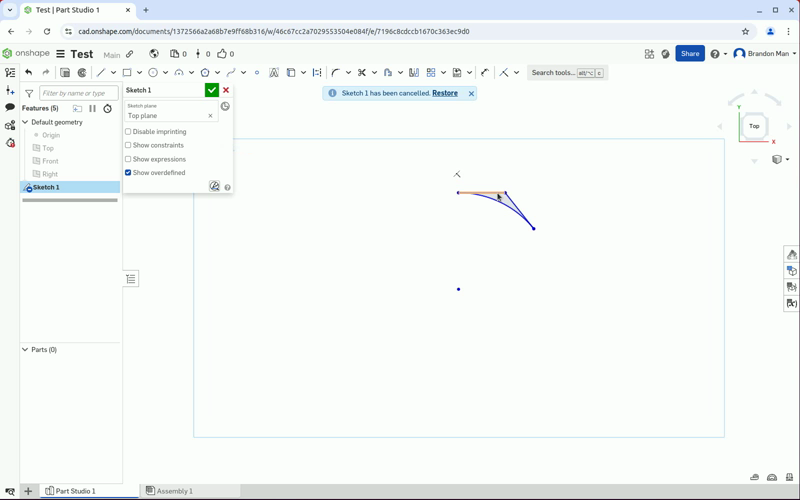
scroll(6)
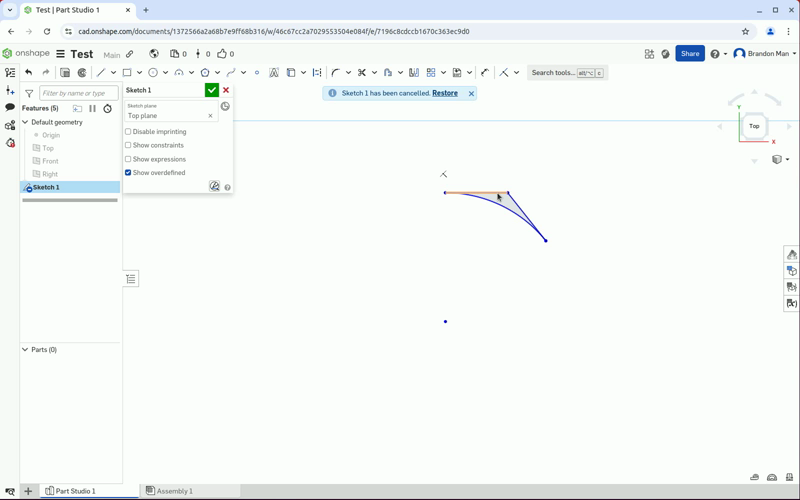
scroll(6)
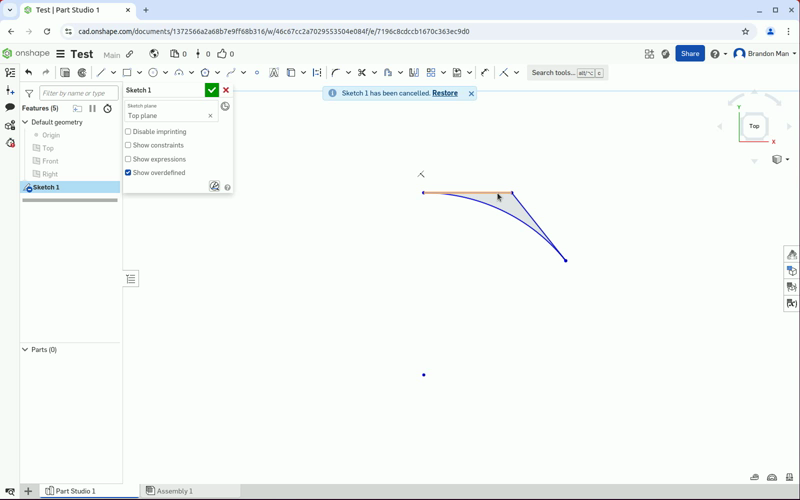
scroll(6)
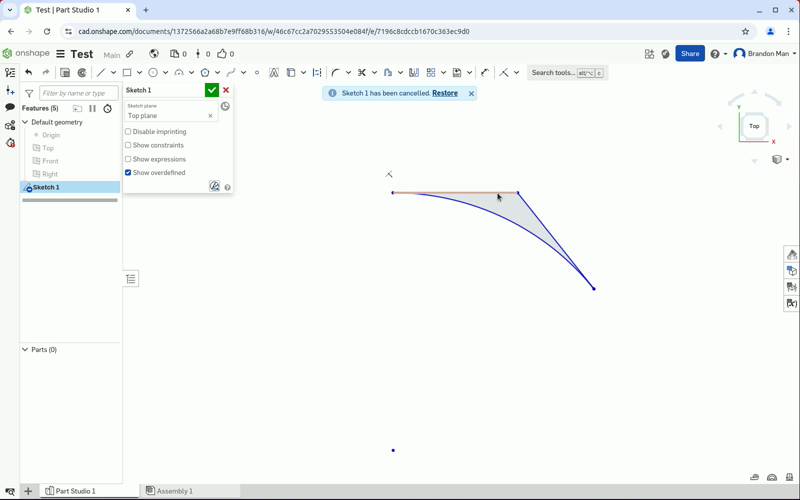
scroll(6)
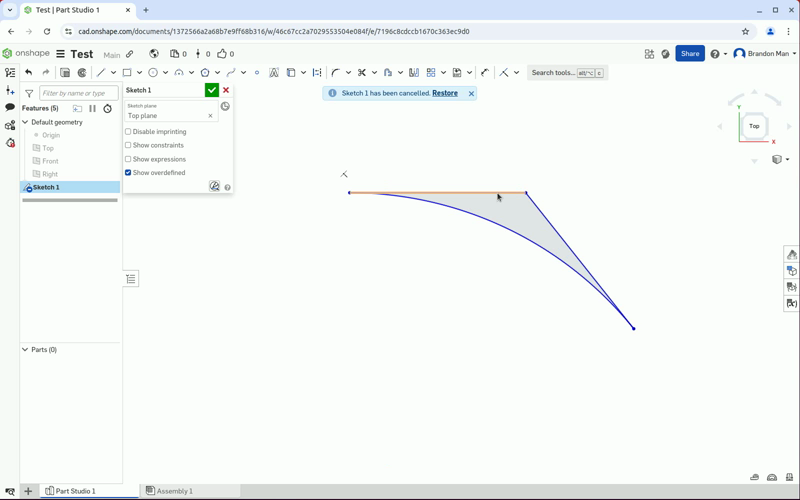
scroll(6)
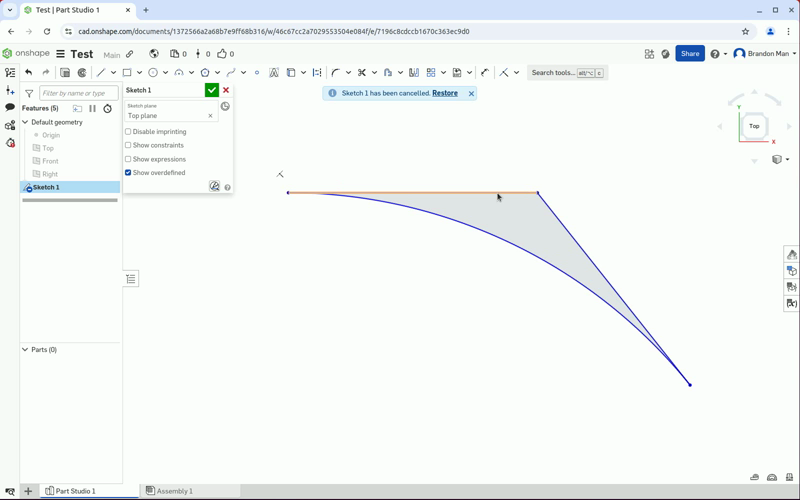
scroll(6)
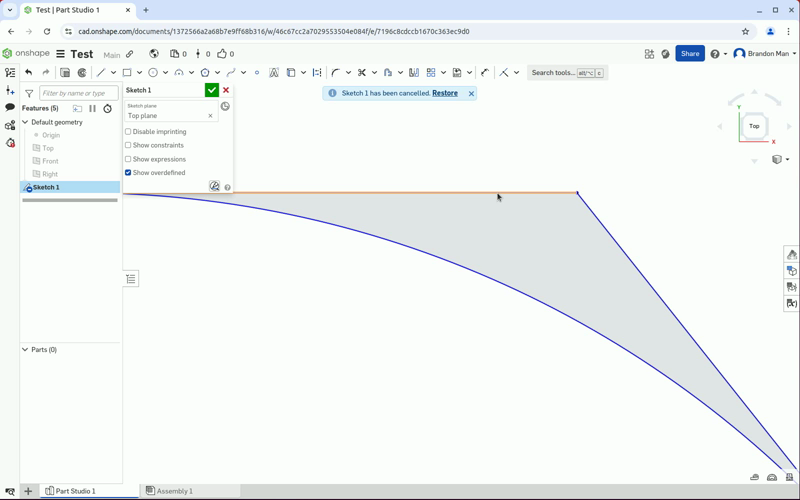
click(497, 192)
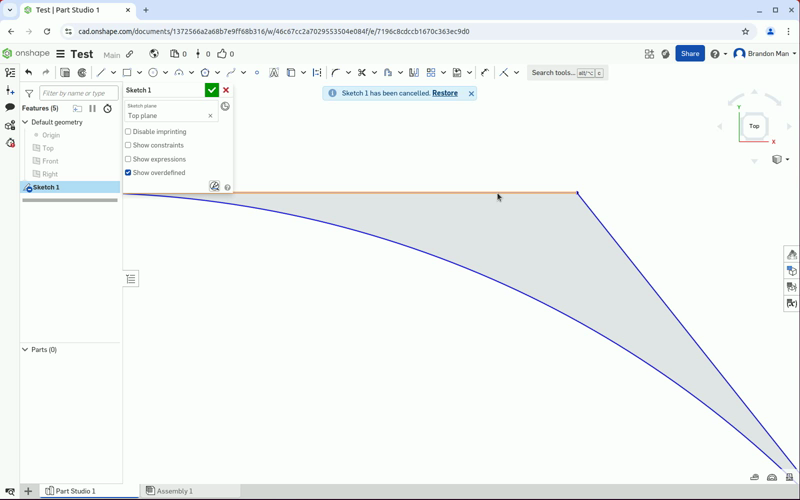
scroll(-6)
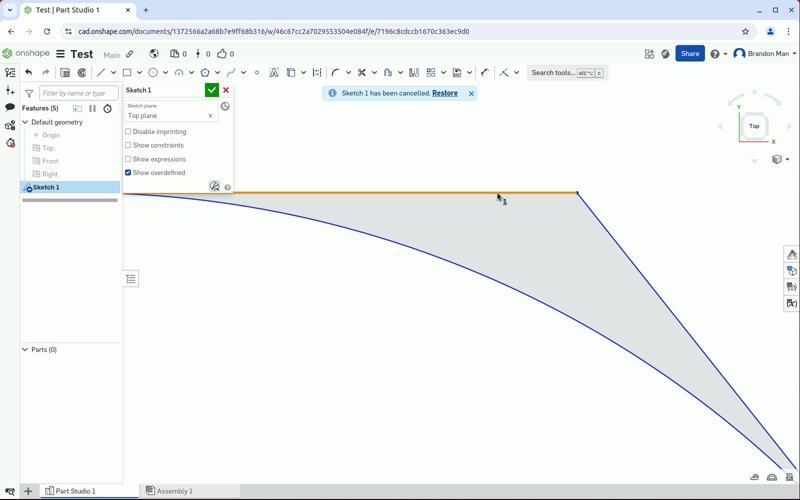
scroll(-6)
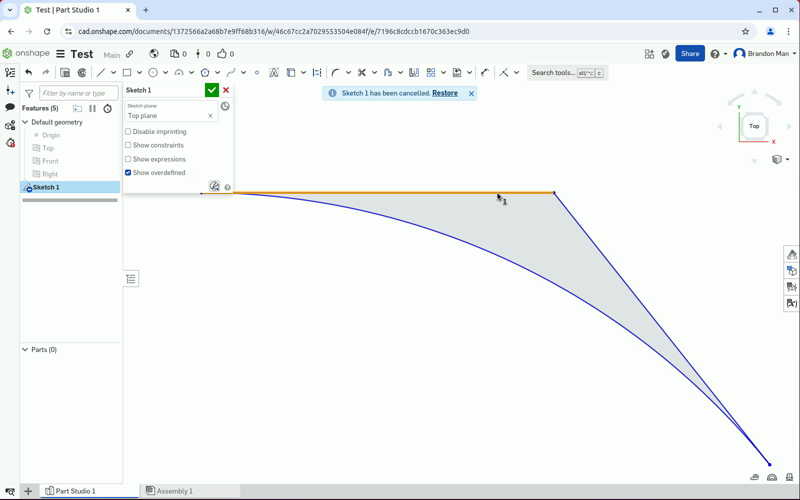
scroll(-6)
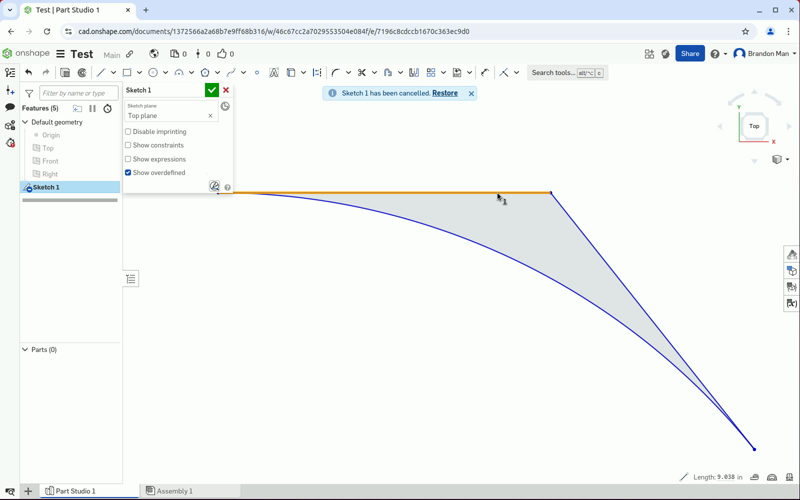
scroll(-6)
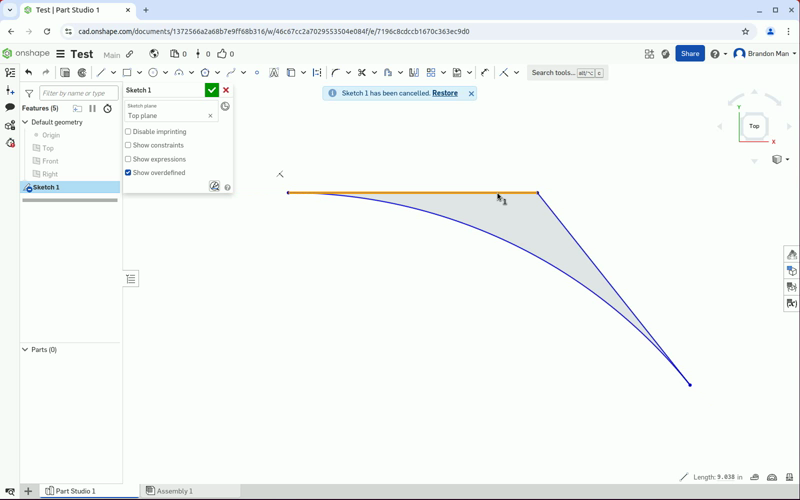
scroll(-6)
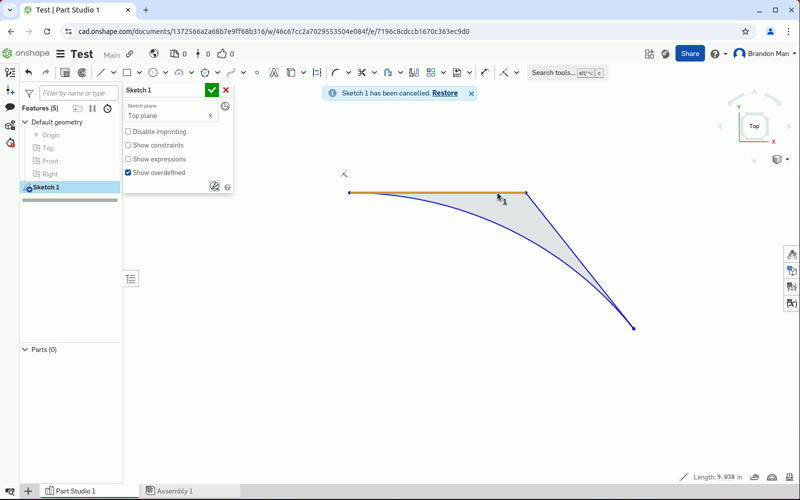
scroll(-6)
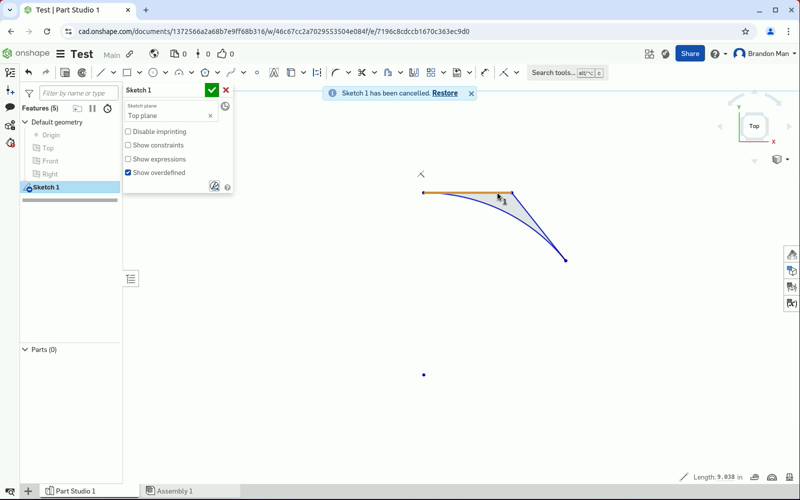
scroll(-6)
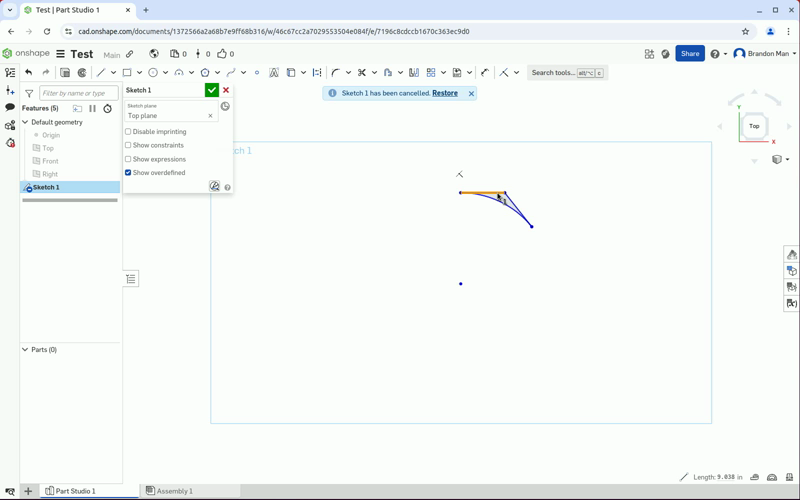
mouse_move(73, 352)
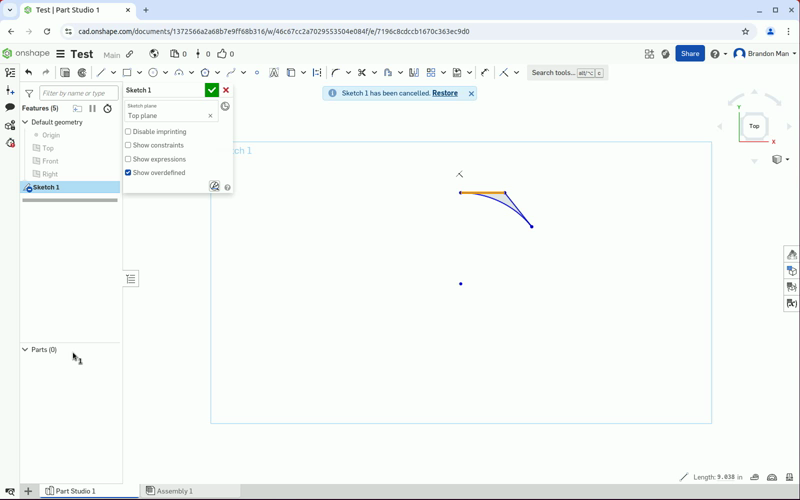
key(shift+y)
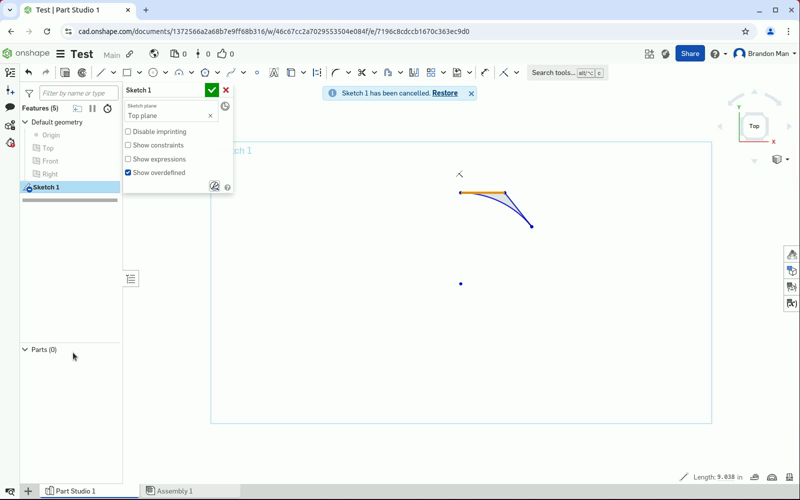
key(shift+e)
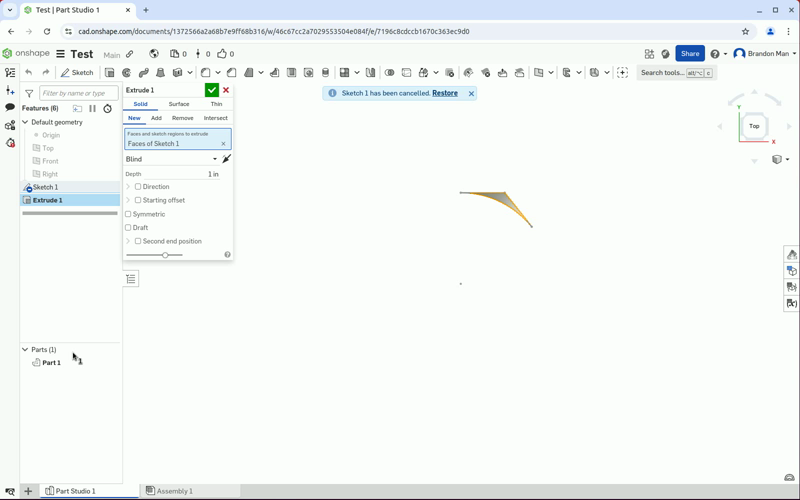
mouse_move(143, 106)
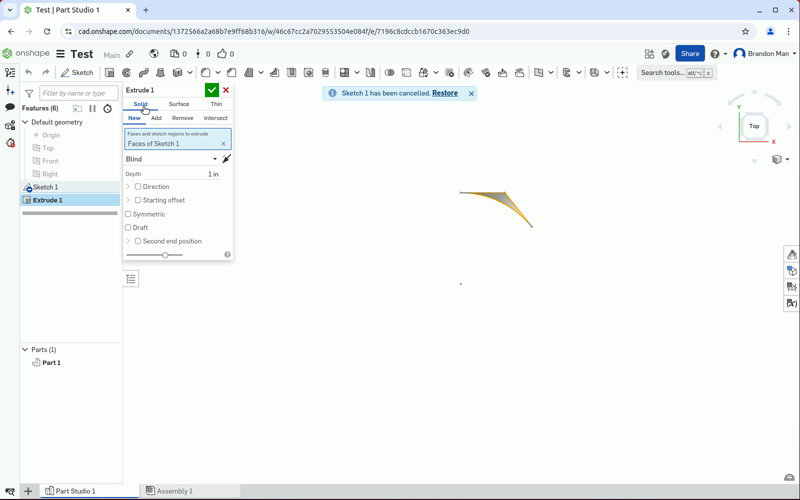
click(143, 106)
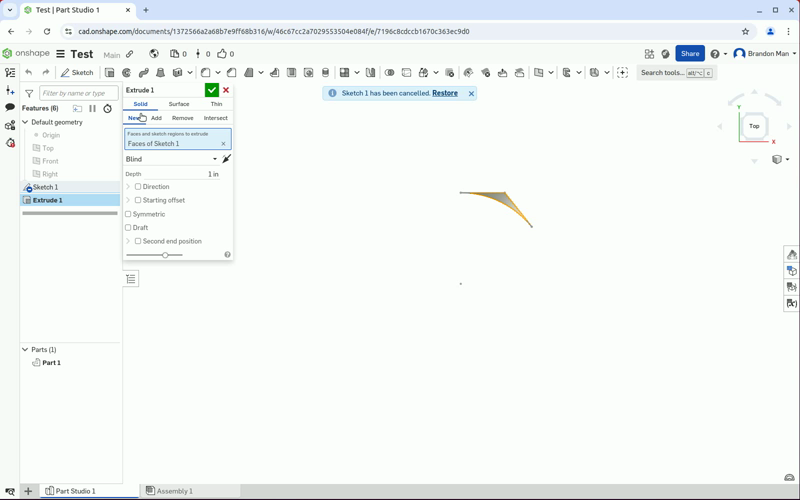
mouse_move(137, 120)
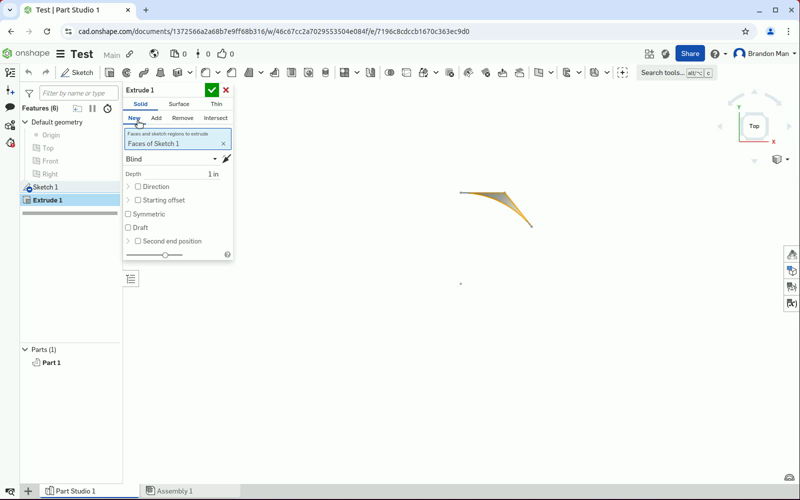
click(137, 120)
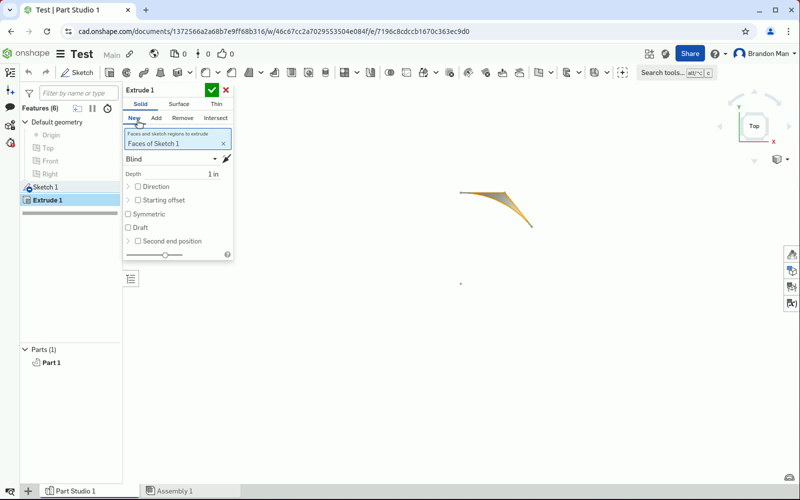
key(tab, 4)
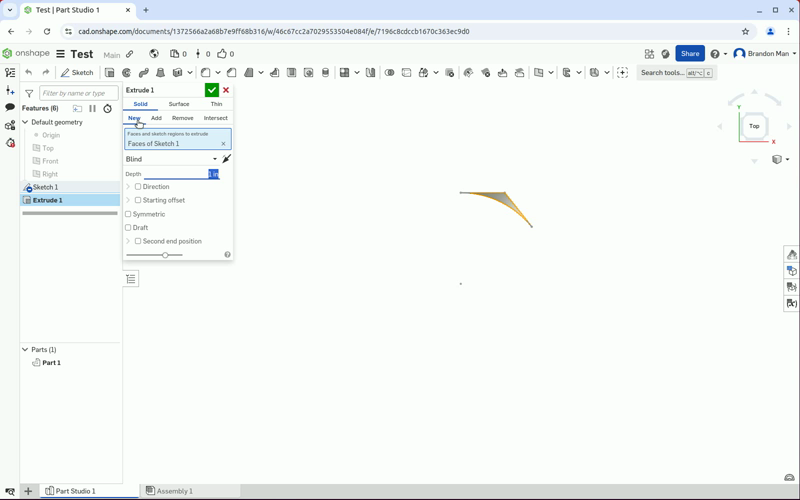
text(23.108)
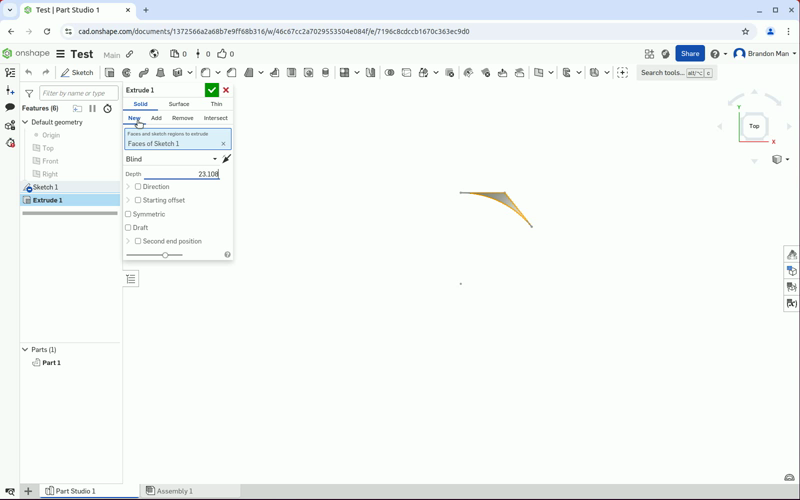
key(enter)
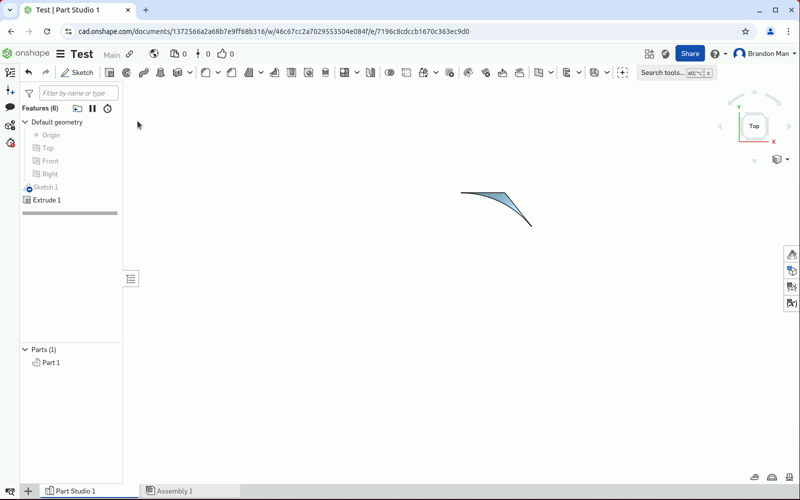
key(shift+h)
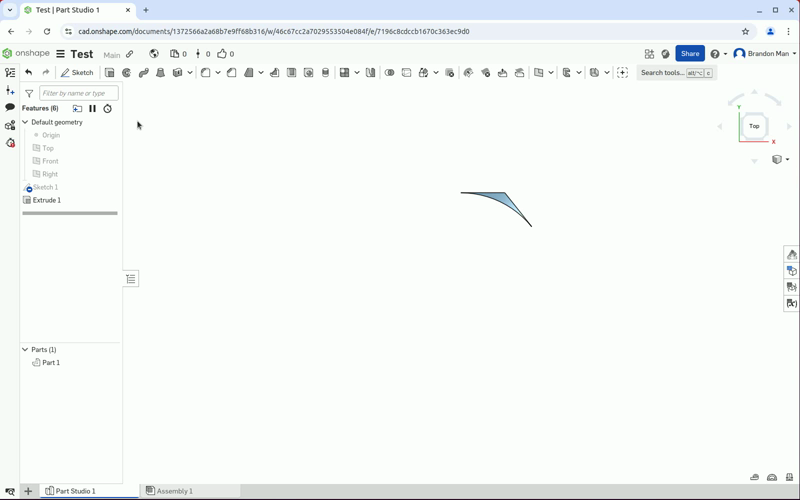
key(shift+h)
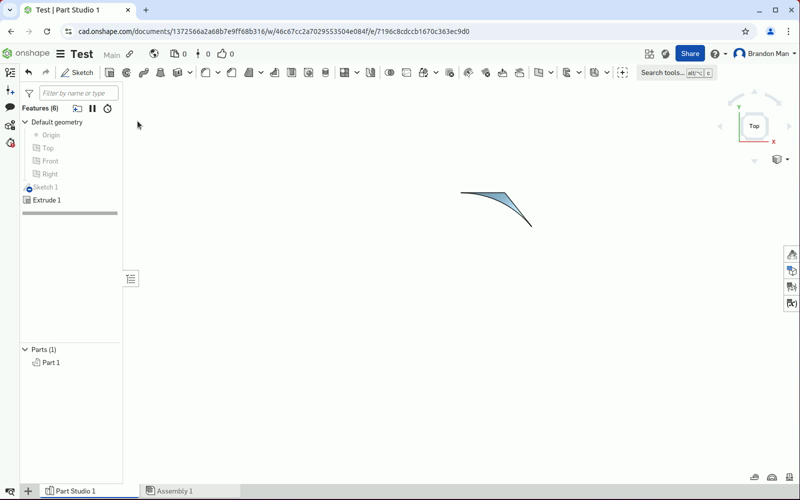
mouse_move(73, 189)
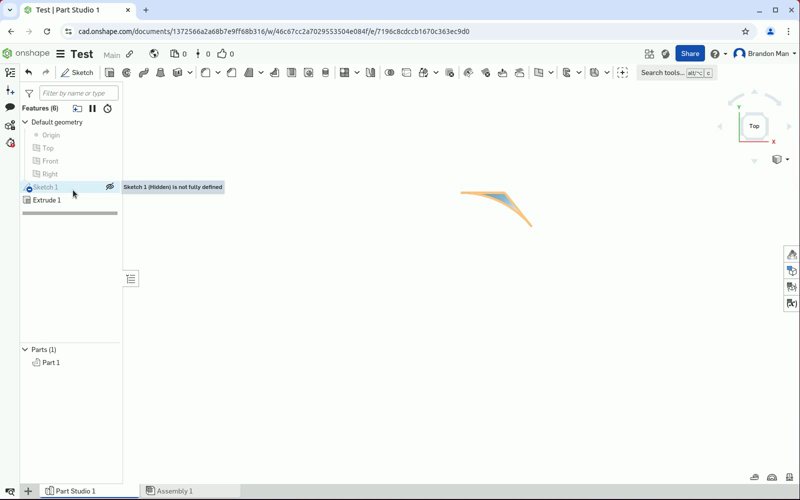
click(73, 189)
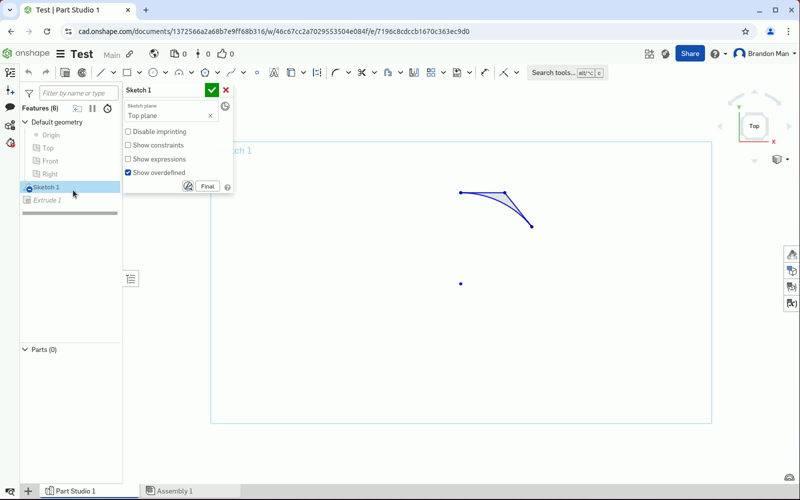
mouse_move(229, 92)
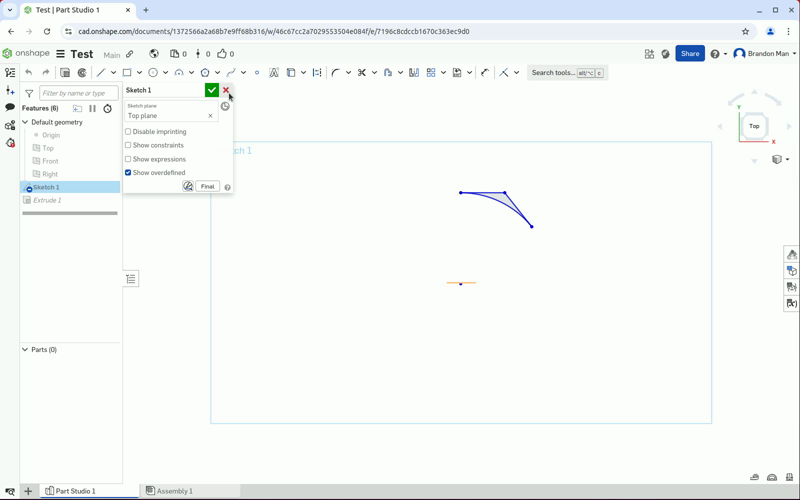
click(229, 92)
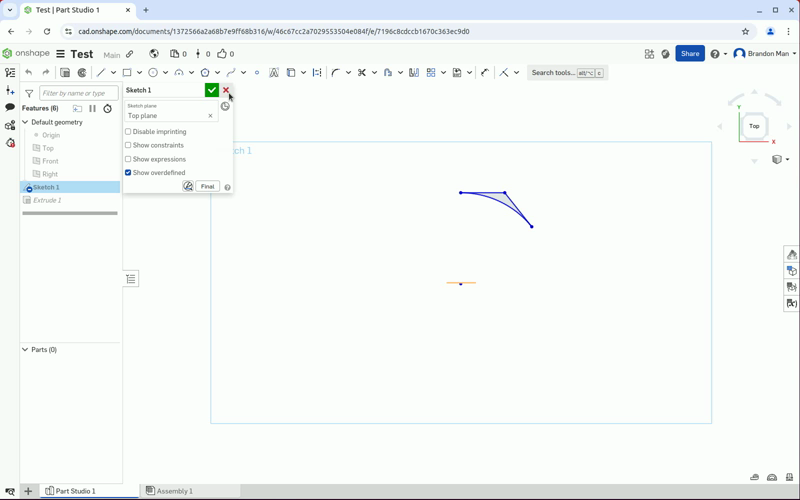
key(shift+s)
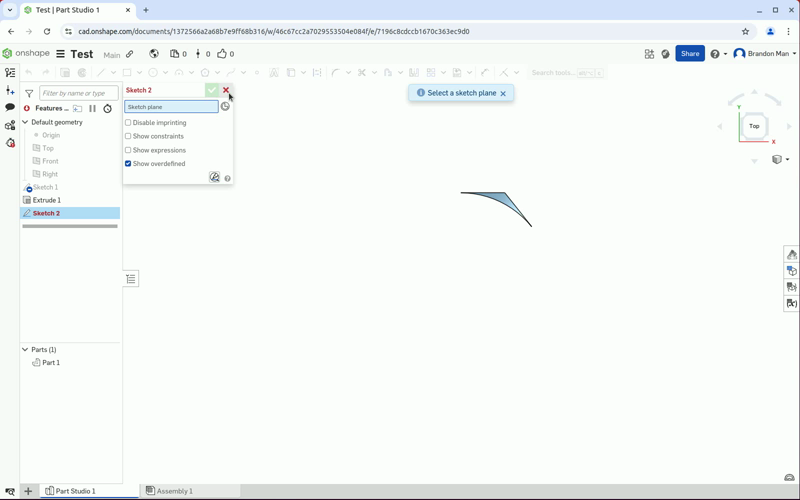
mouse_move(73, 150)
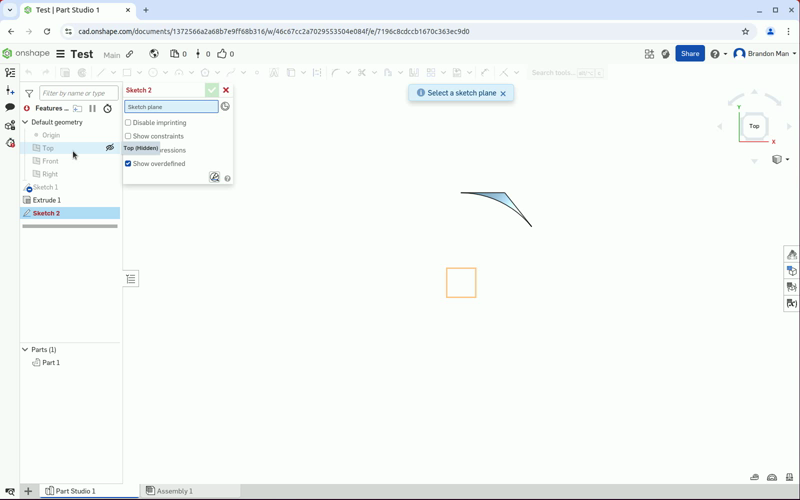
click(73, 150)
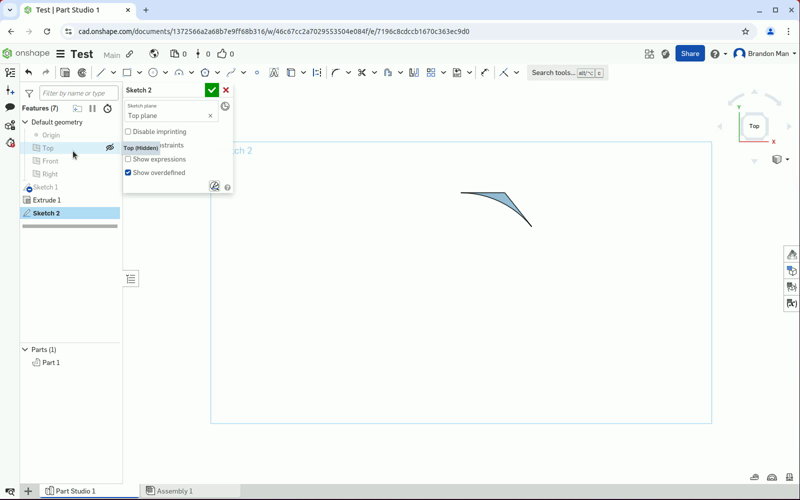
mouse_move(73, 352)
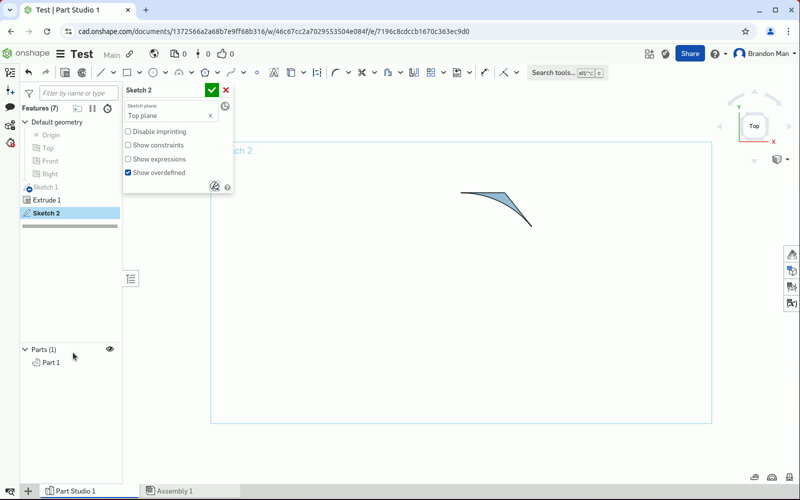
key(y)
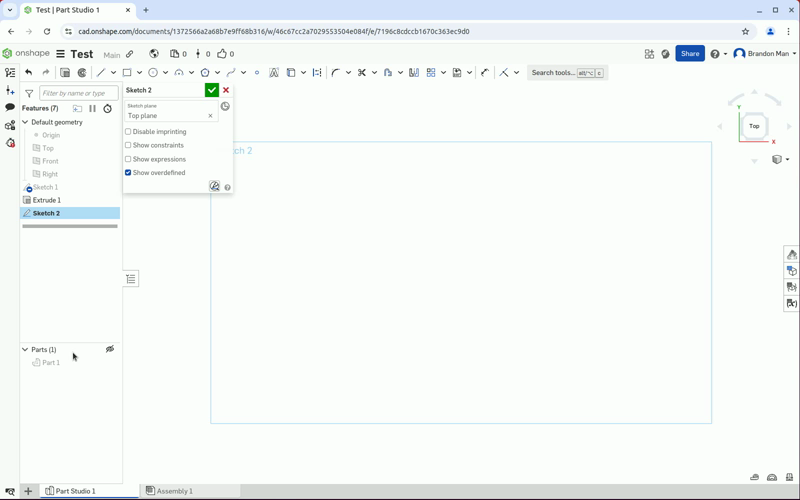
key(a)
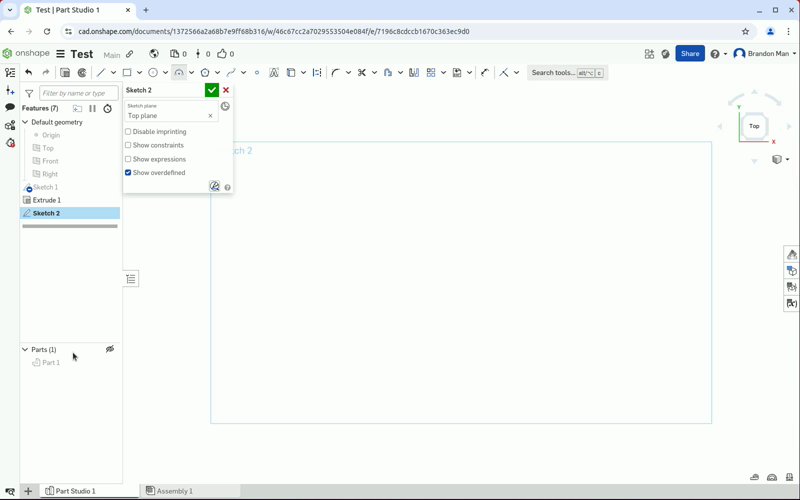
key_down(shift)
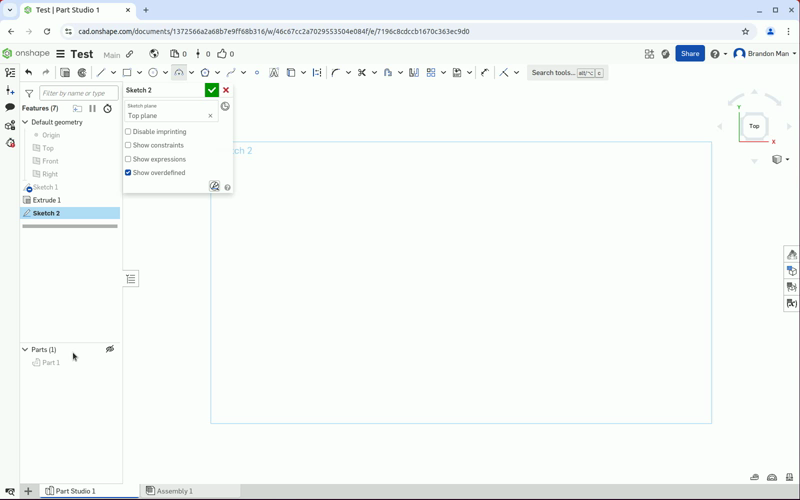
mouse_move(390, 226)
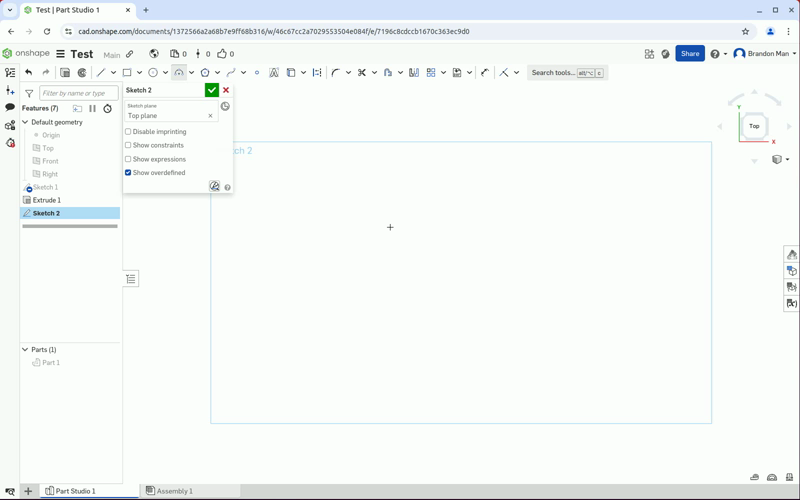
click(390, 226)
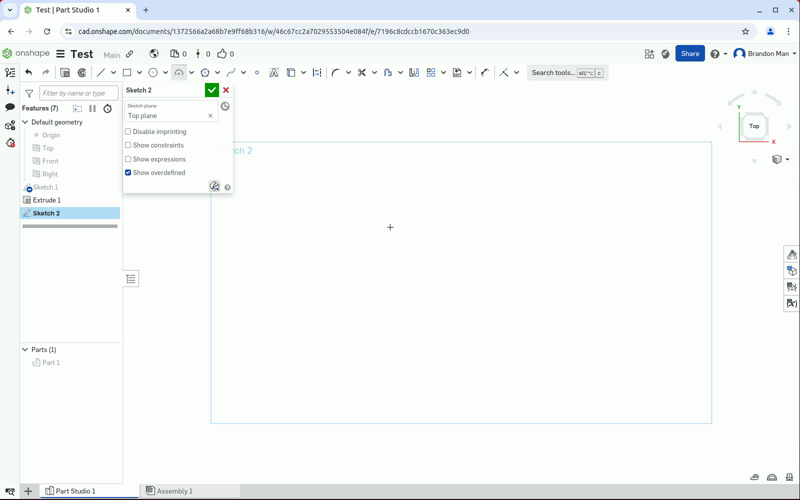
key_up(shift)
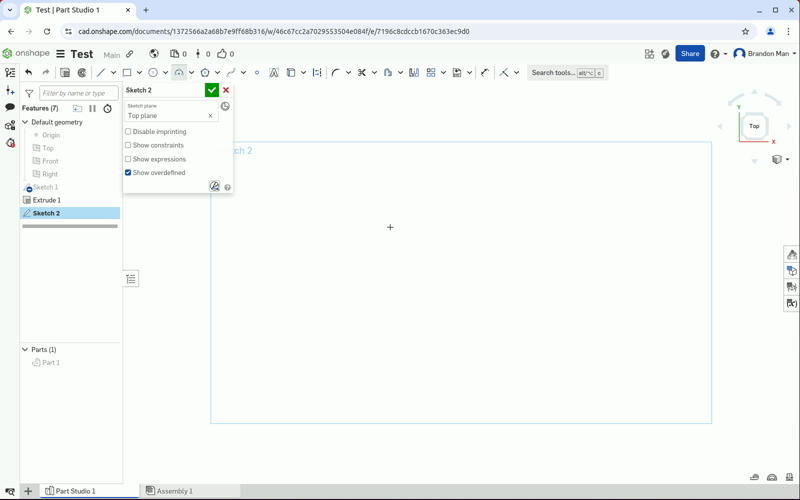
key_down(shift)
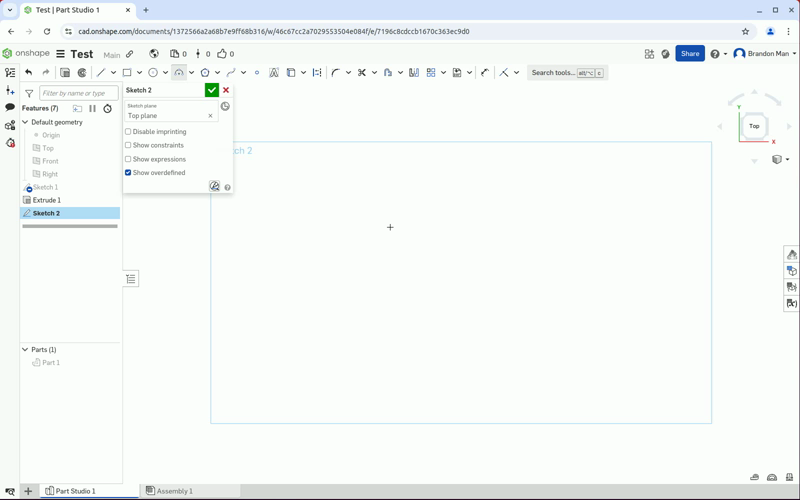
mouse_move(461, 192)
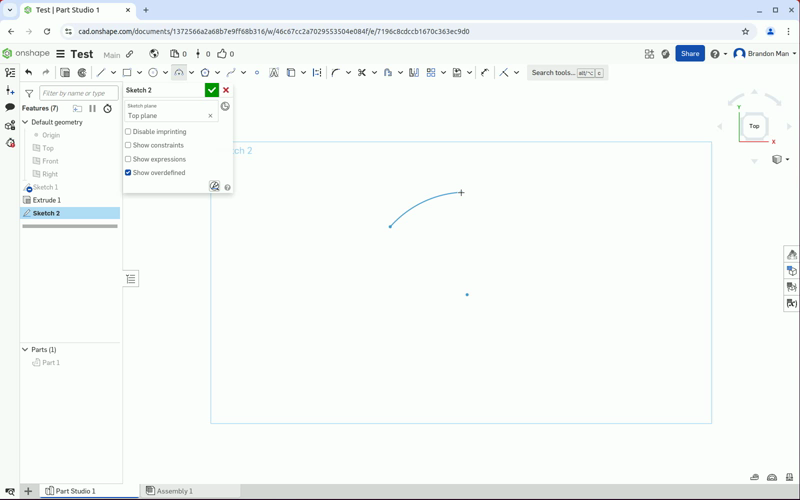
click(461, 192)
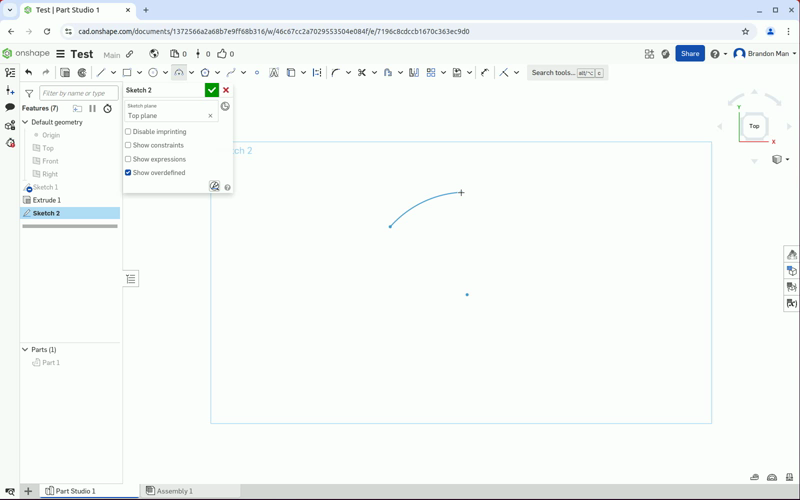
mouse_move(421, 201)
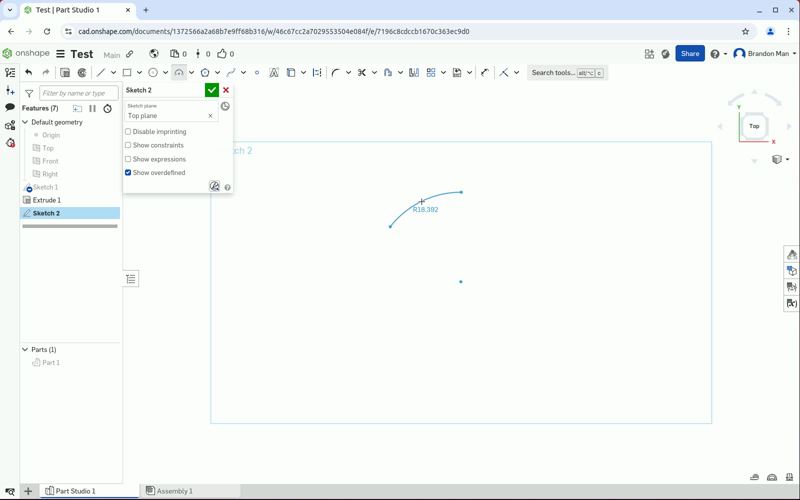
click(421, 201)
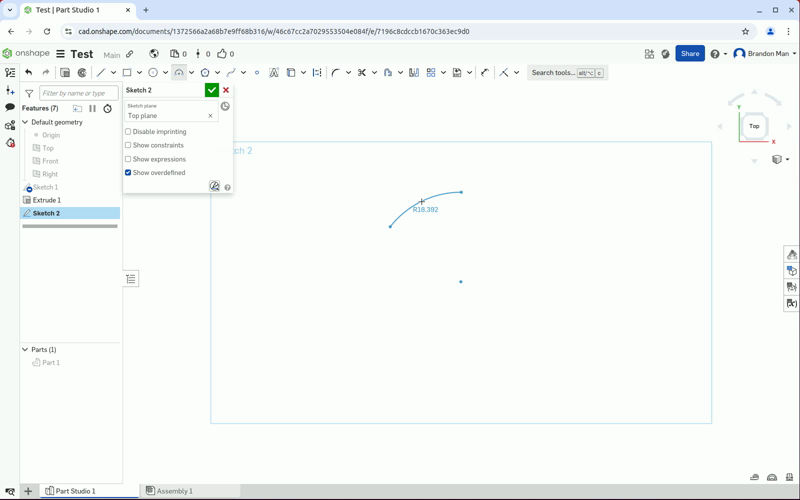
key_up(shift)
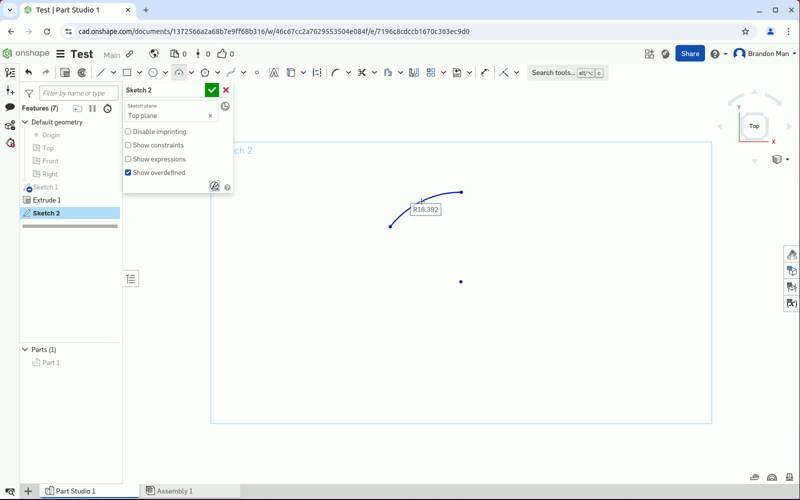
key(esc)
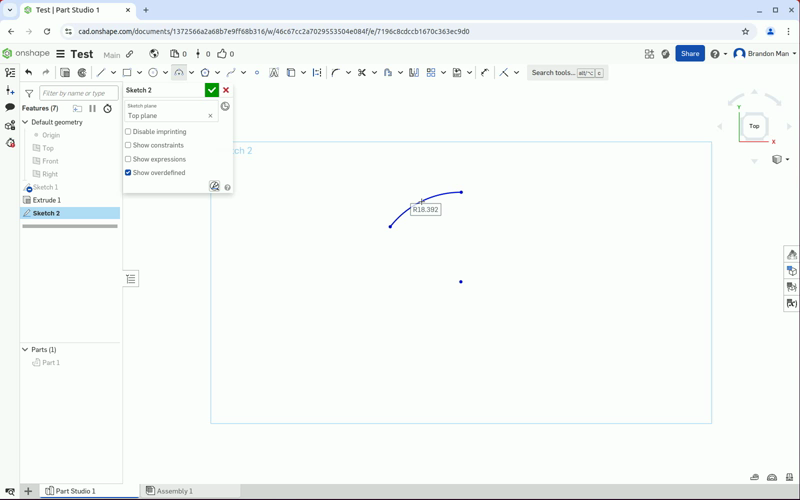
key(l)
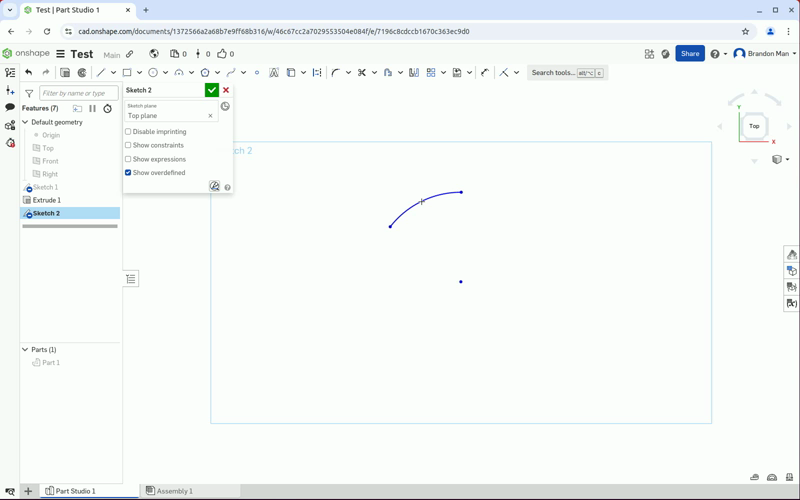
mouse_move(461, 192)
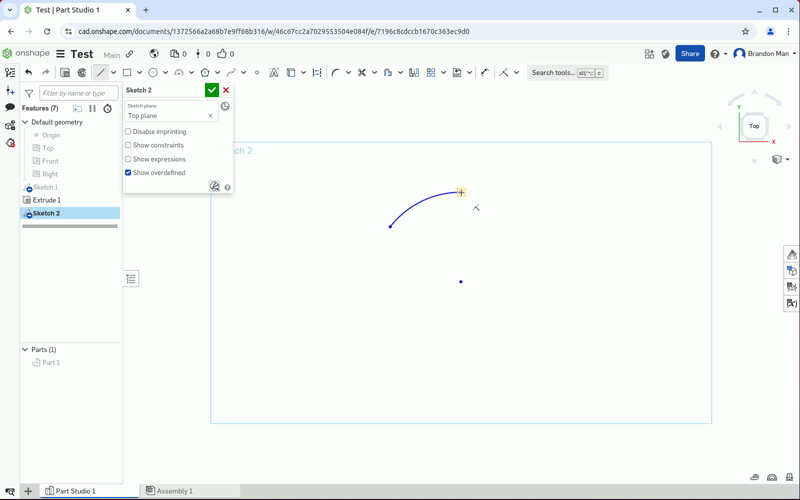
click(461, 192)
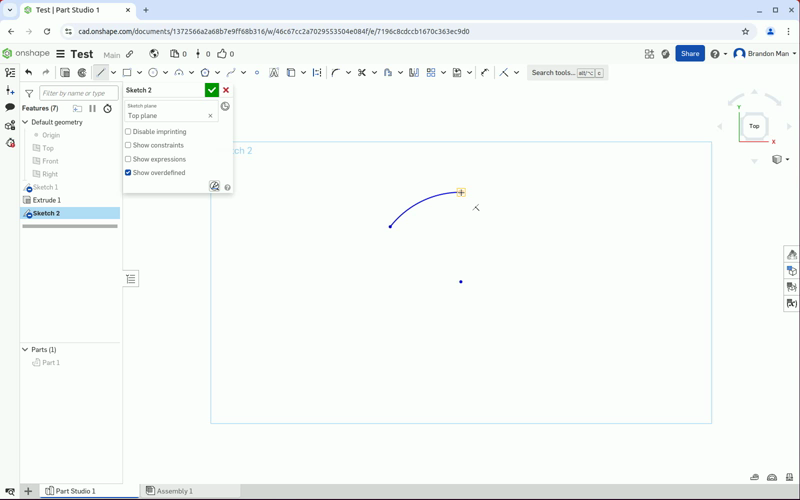
key_down(shift)
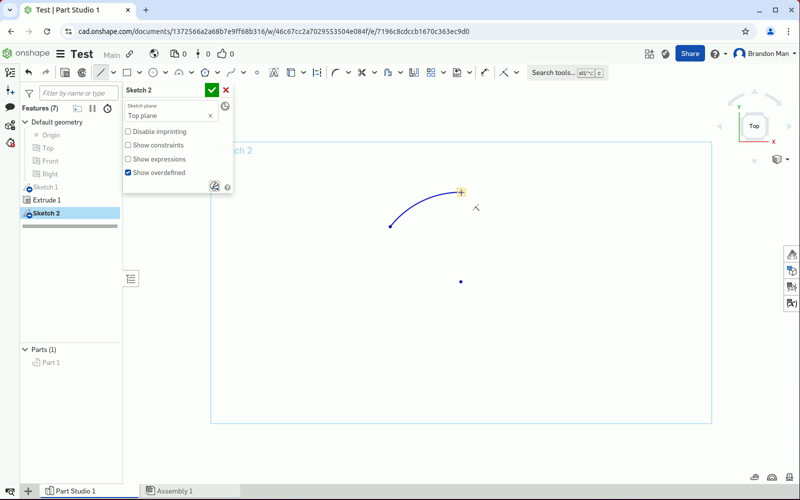
mouse_move(491, 192)
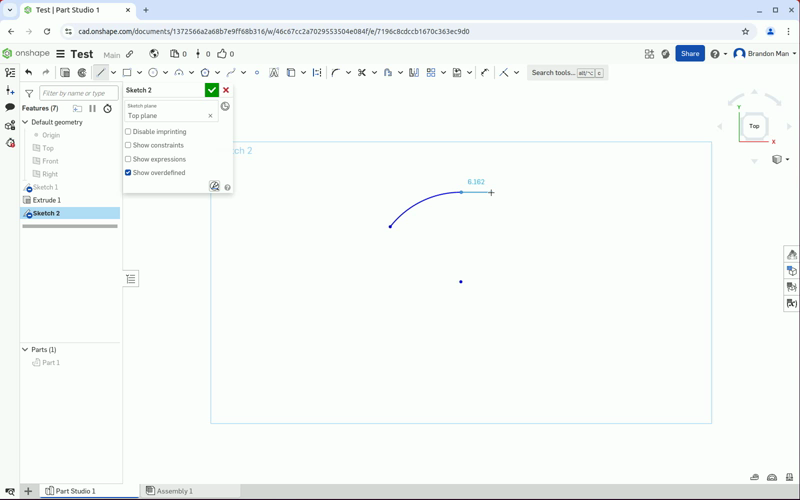
mouse_move(417, 192)
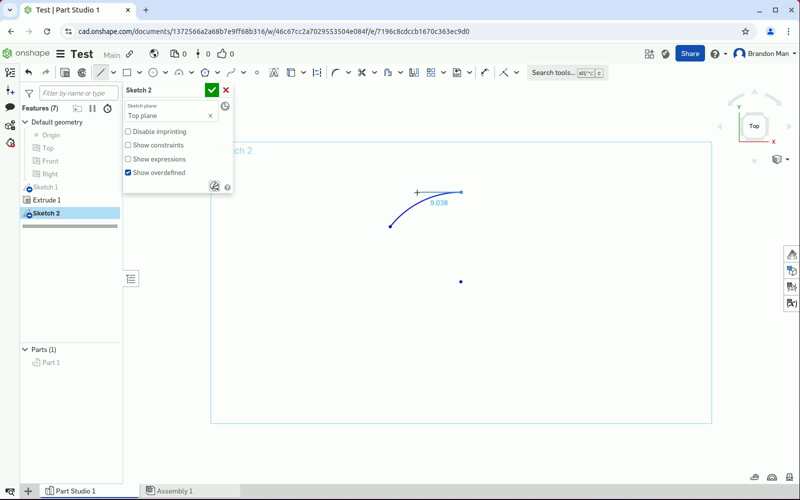
click(417, 192)
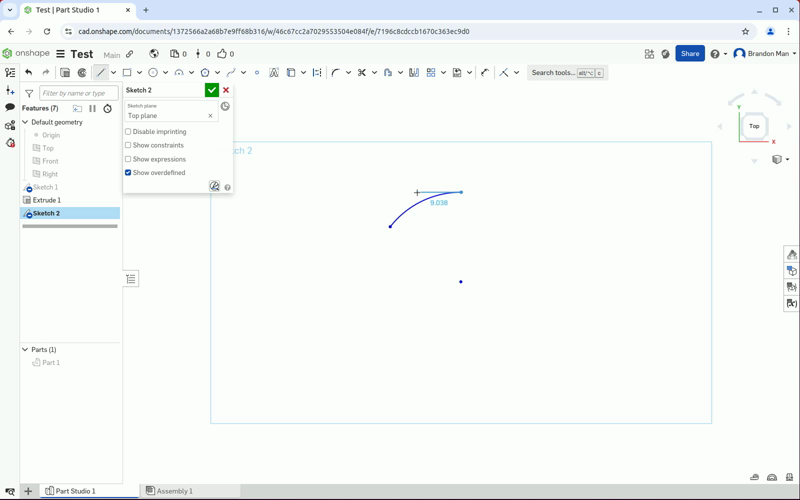
key_up(shift)
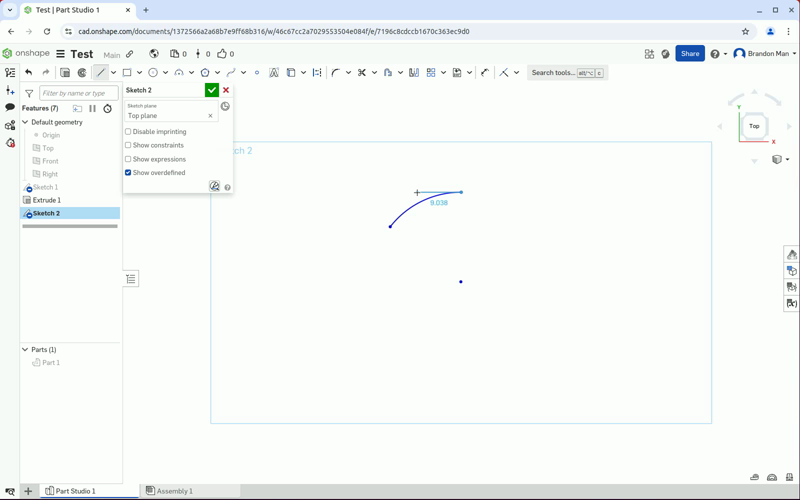
mouse_move(447, 192)
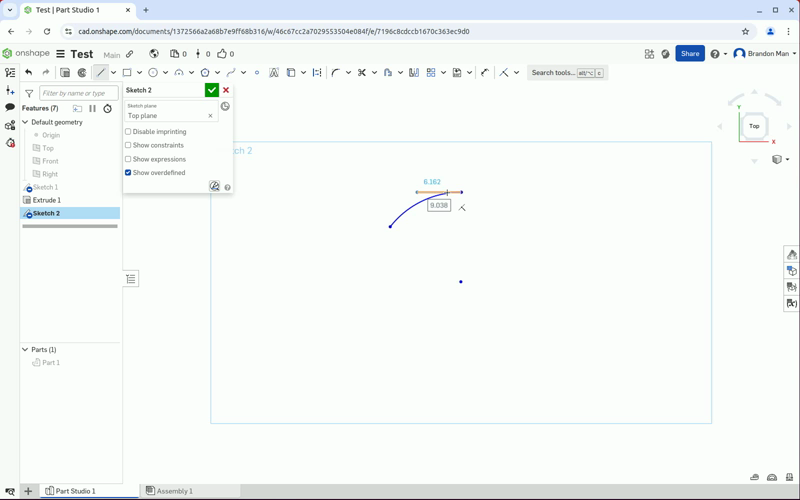
key_down(shift)
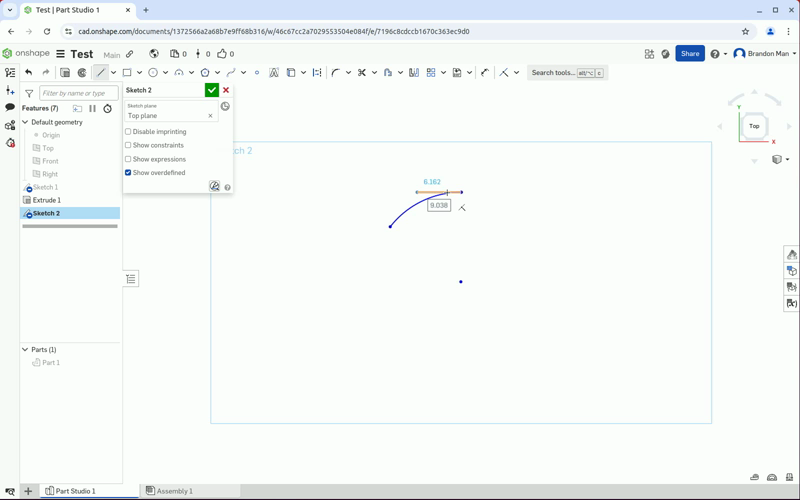
mouse_move(390, 226)
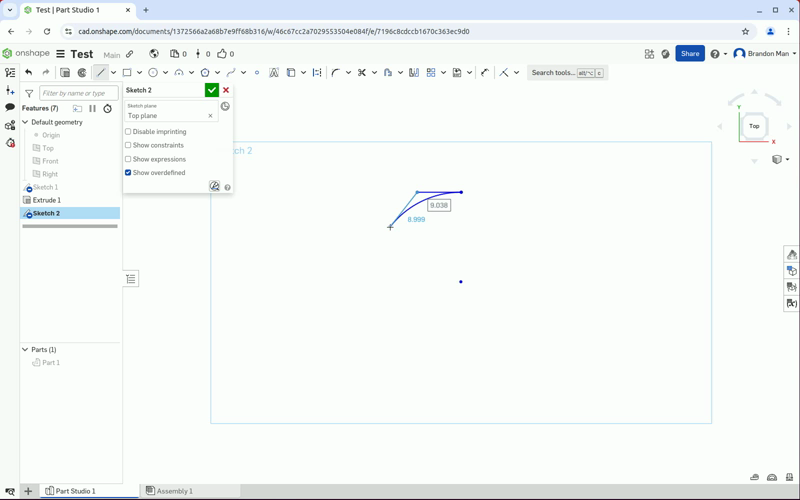
key_up(shift)
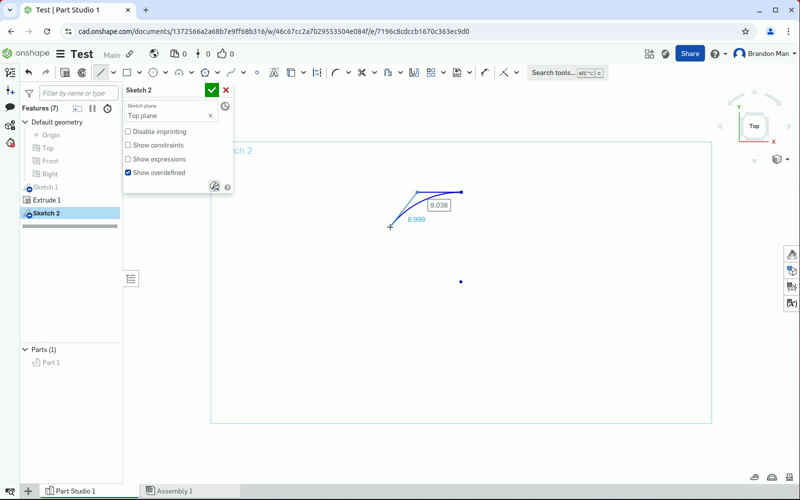
click(390, 226)
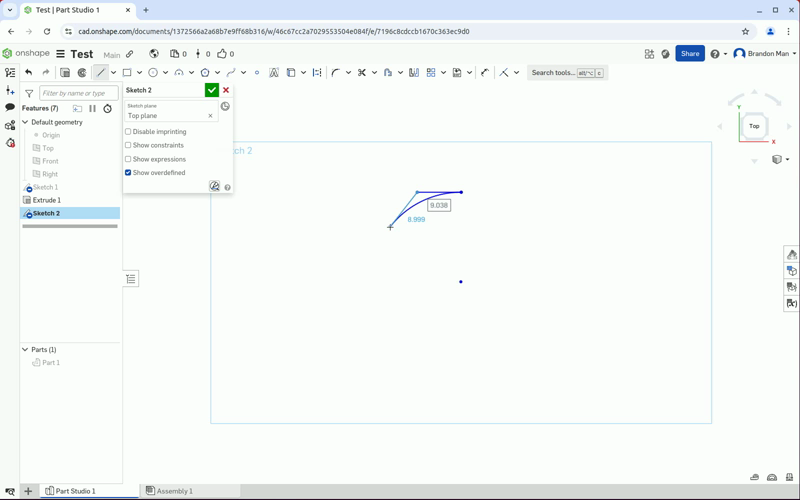
key(esc)
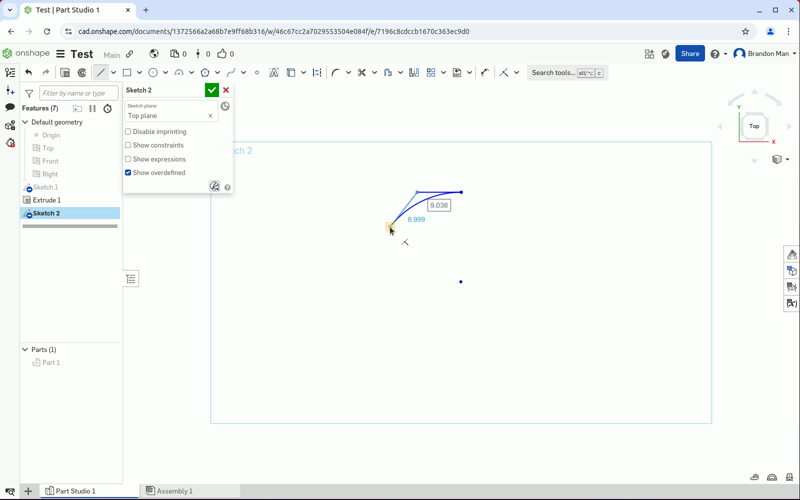
mouse_move(420, 201)
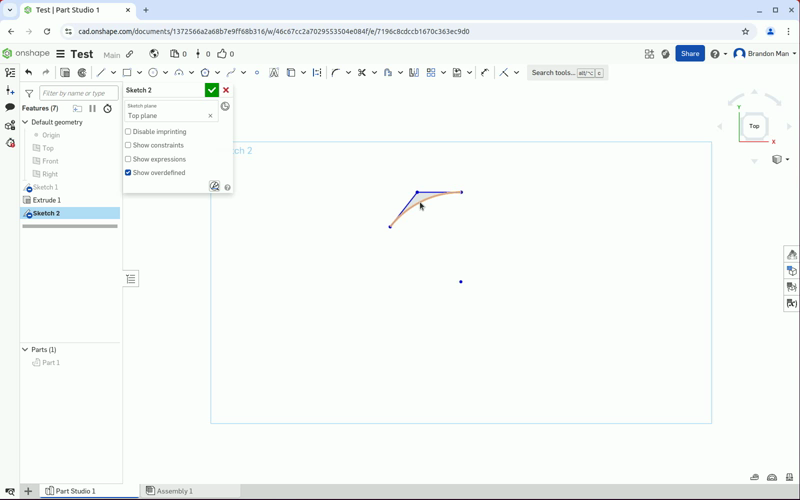
scroll(6)
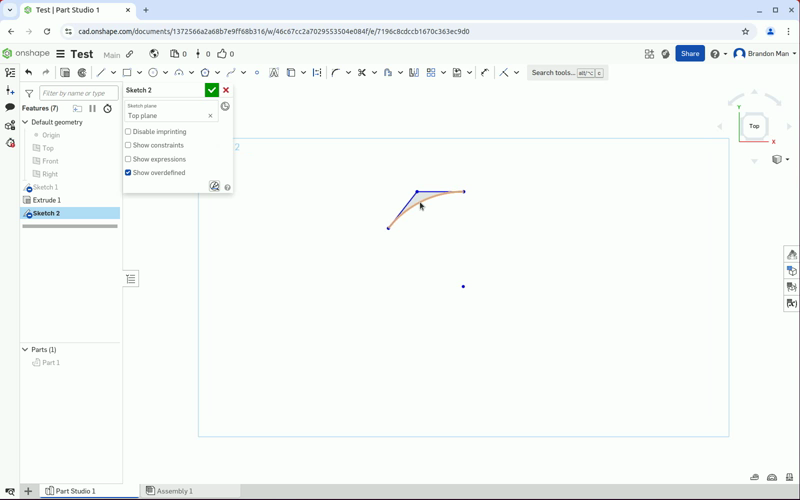
scroll(6)
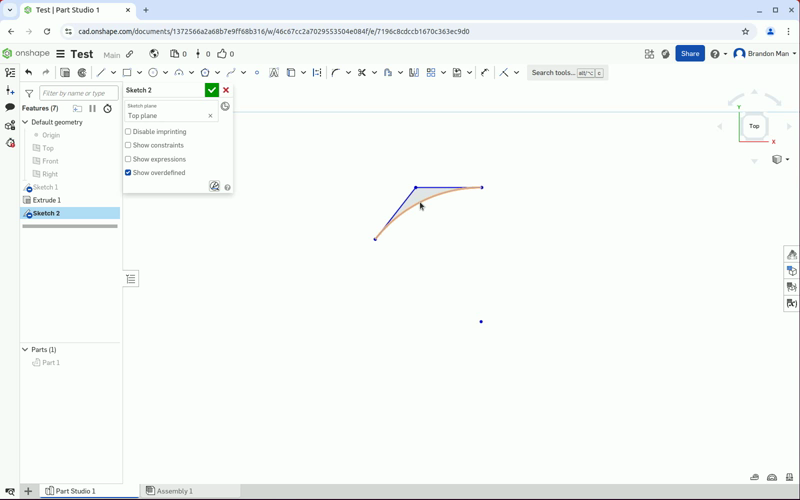
scroll(6)
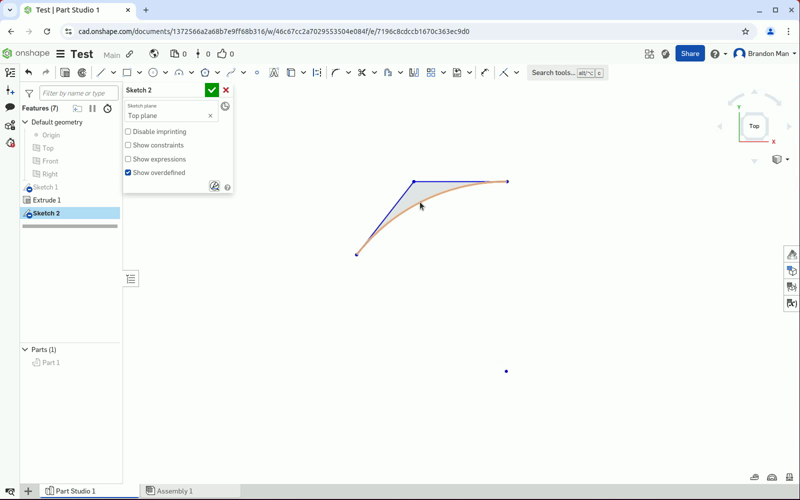
scroll(6)
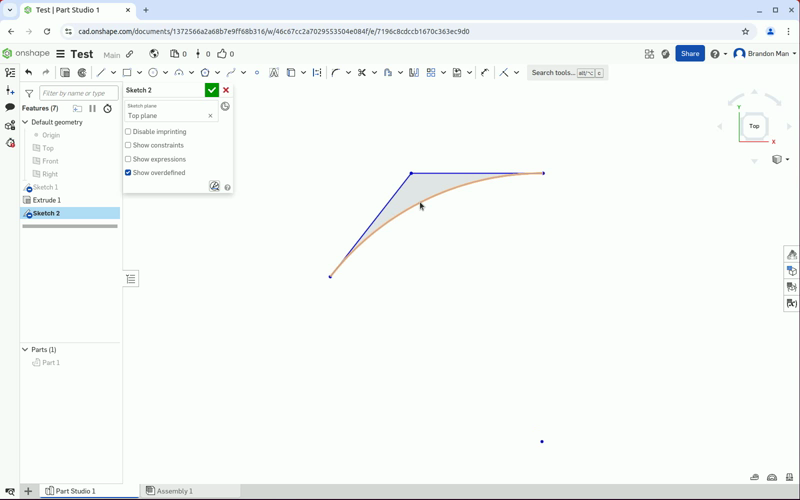
scroll(6)
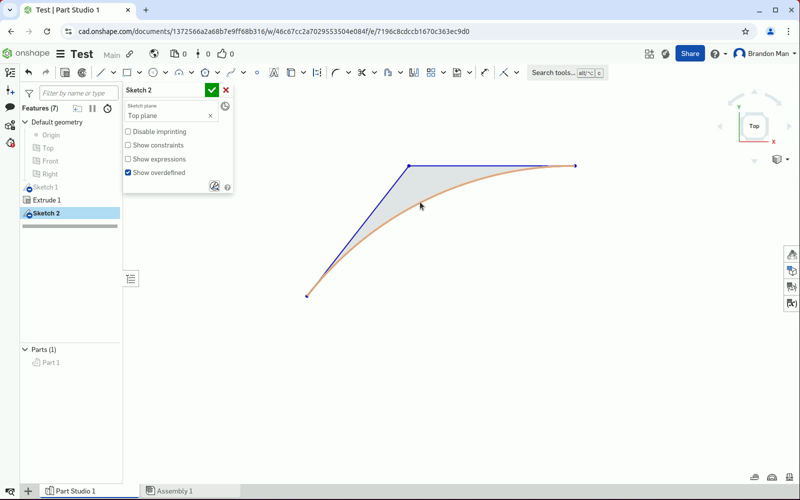
scroll(6)
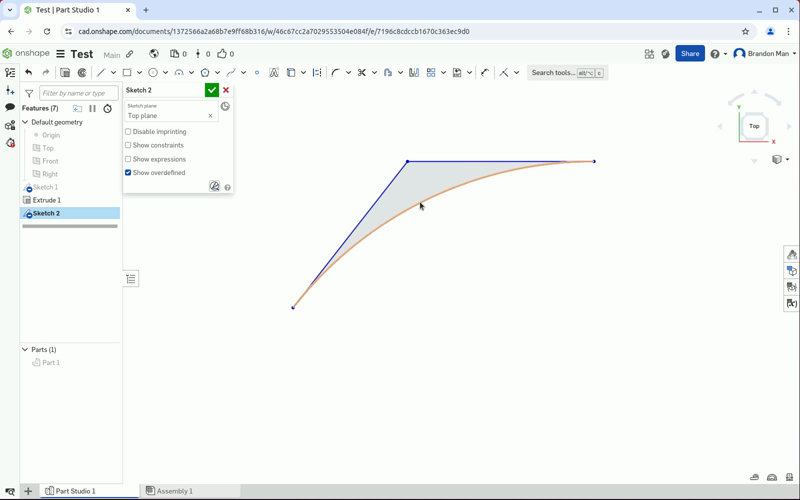
scroll(6)
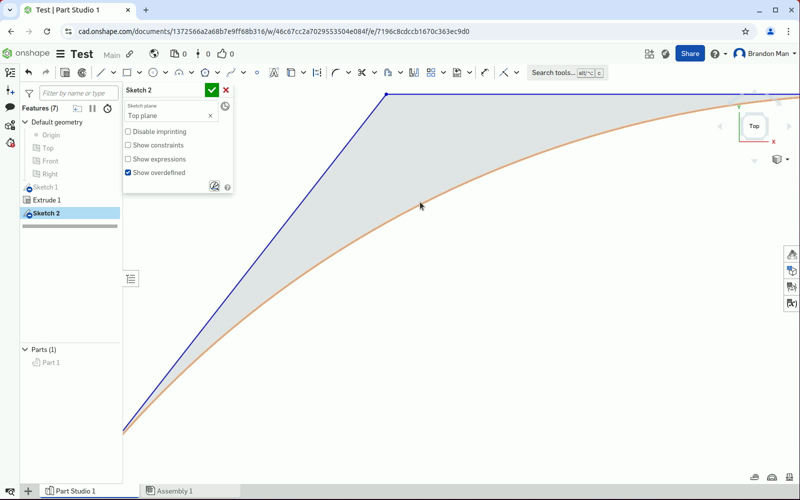
click(420, 201)
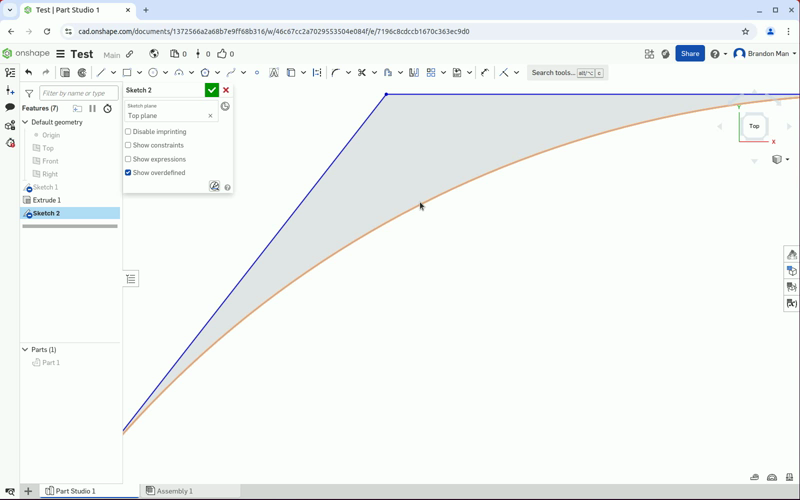
scroll(-6)
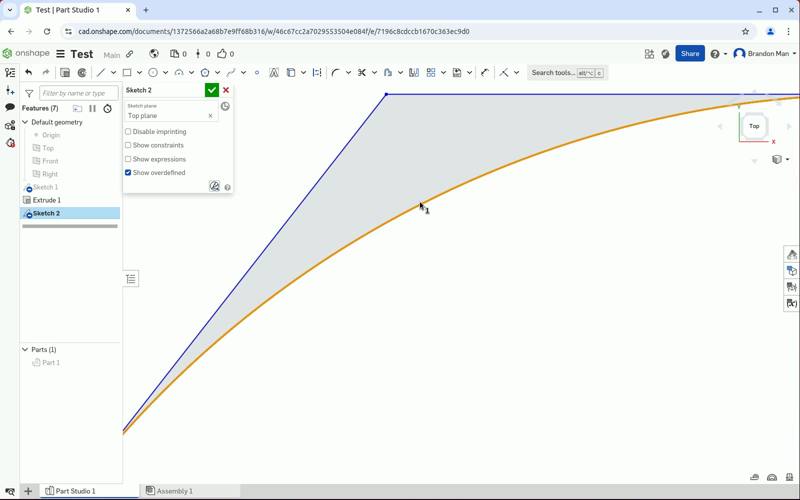
scroll(-6)
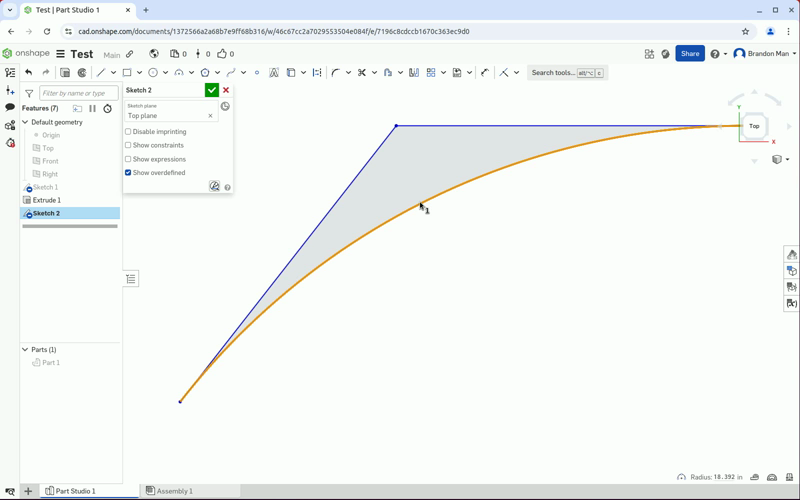
scroll(-6)
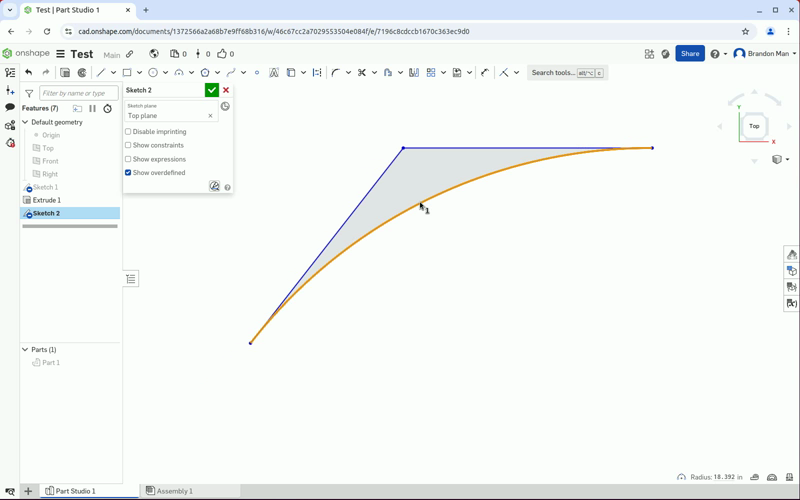
scroll(-6)
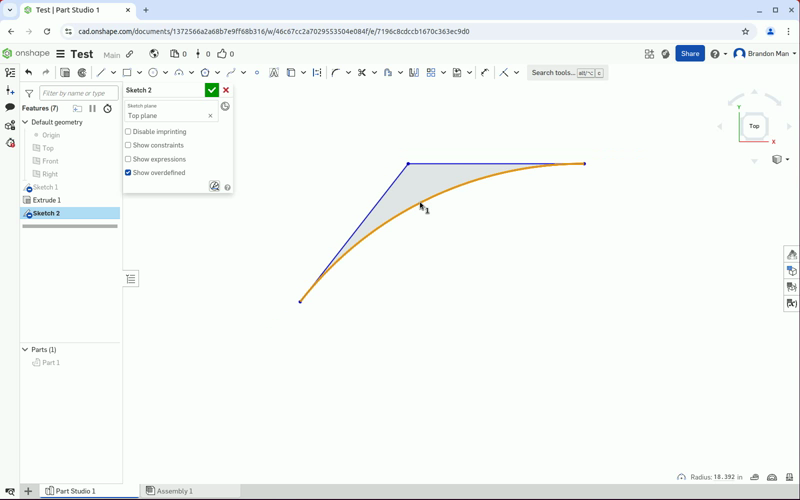
scroll(-6)
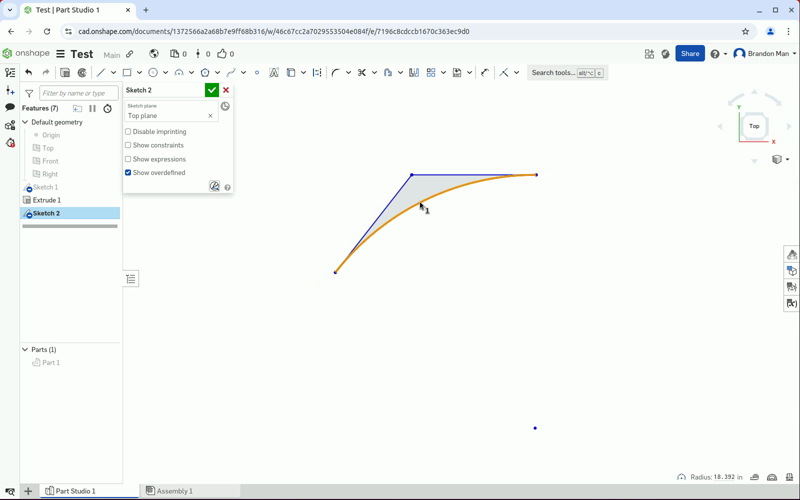
scroll(-6)
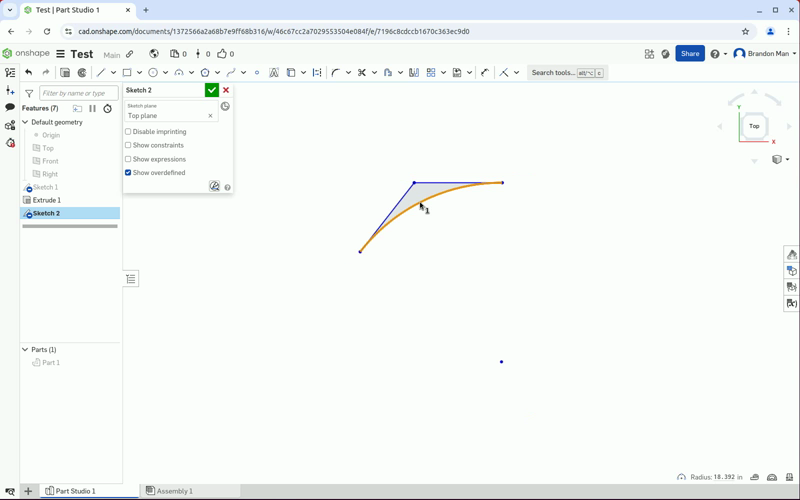
scroll(-6)
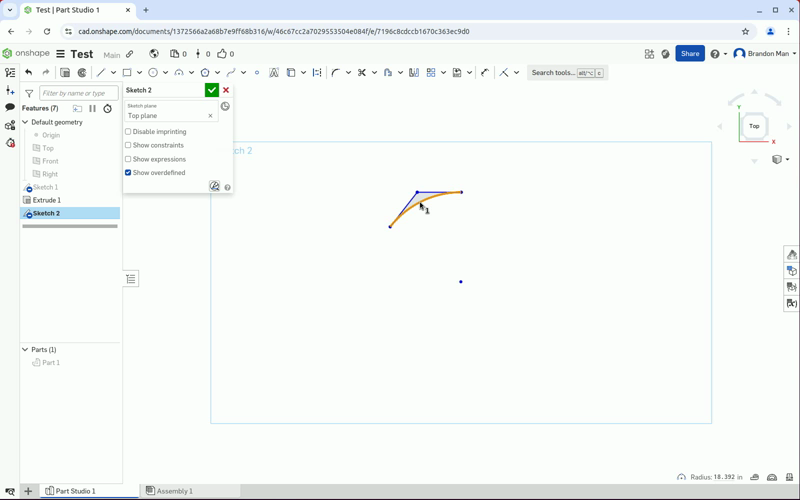
mouse_move(73, 352)
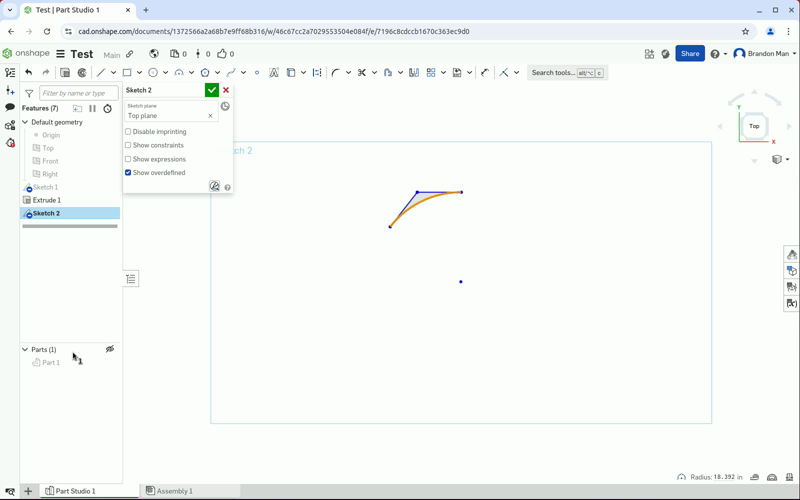
key(shift+y)
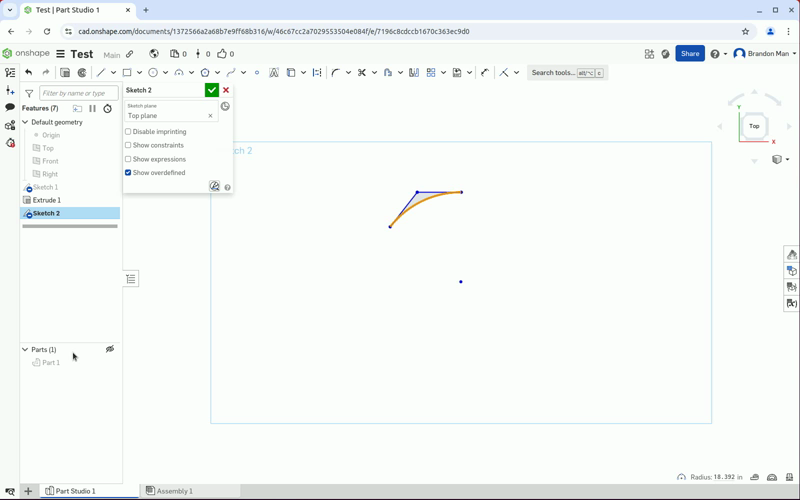
key(shift+e)
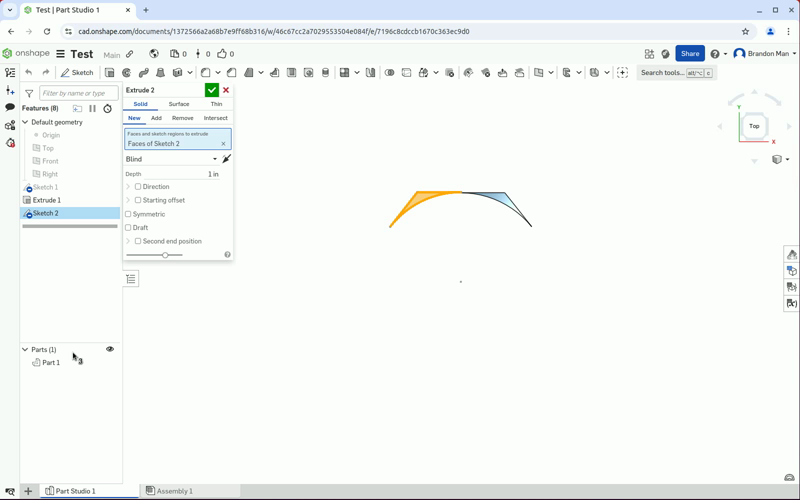
mouse_move(143, 106)
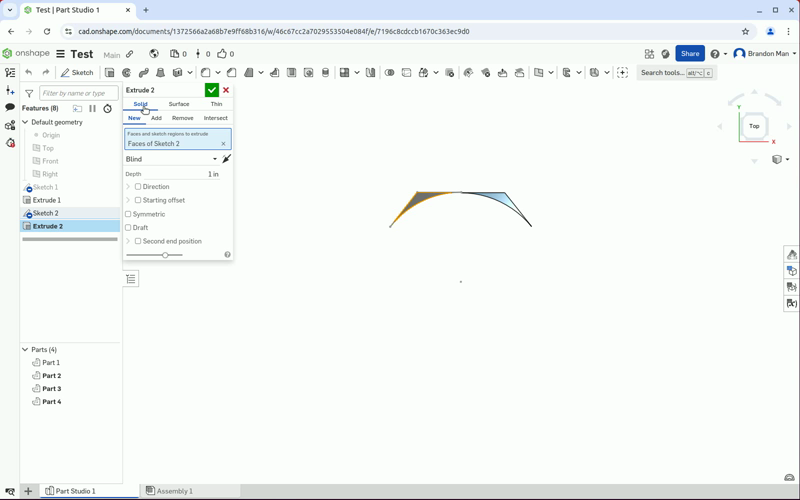
click(143, 106)
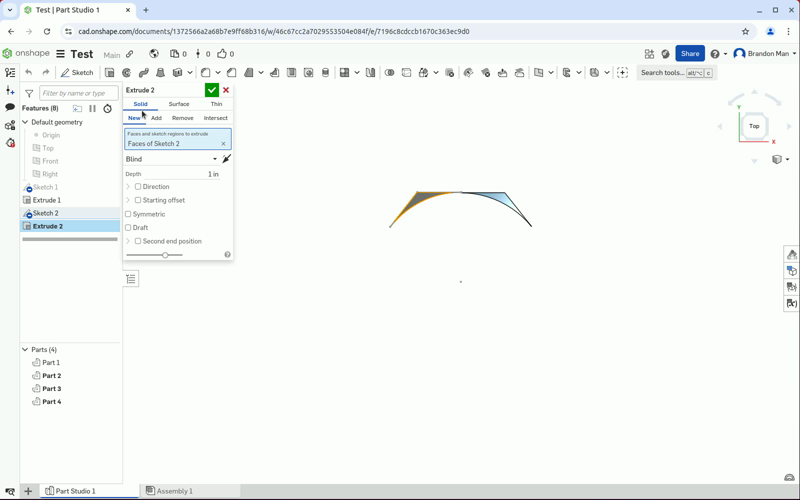
mouse_move(137, 120)
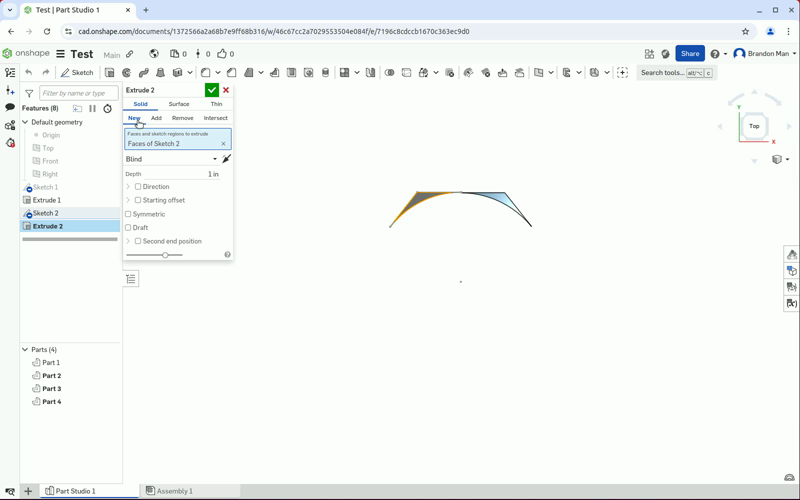
click(137, 120)
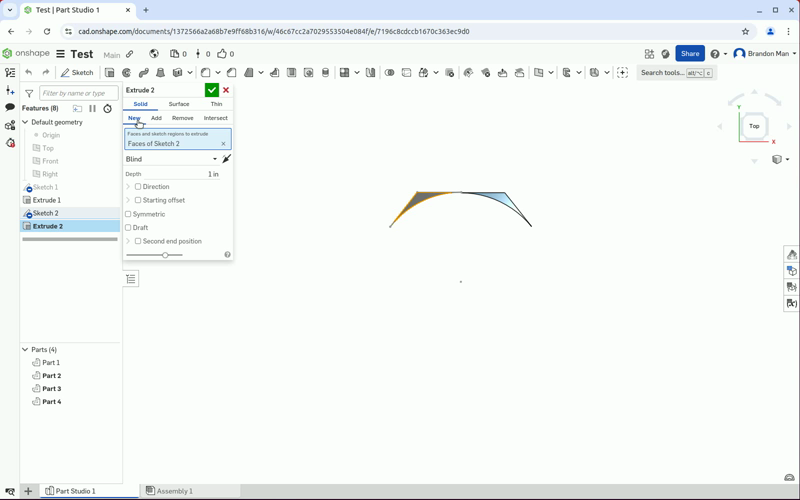
key(tab, 4)
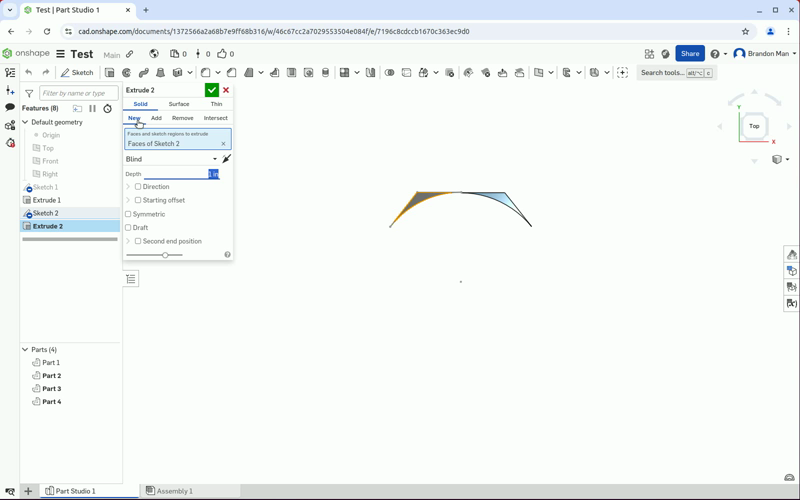
text(23.108)
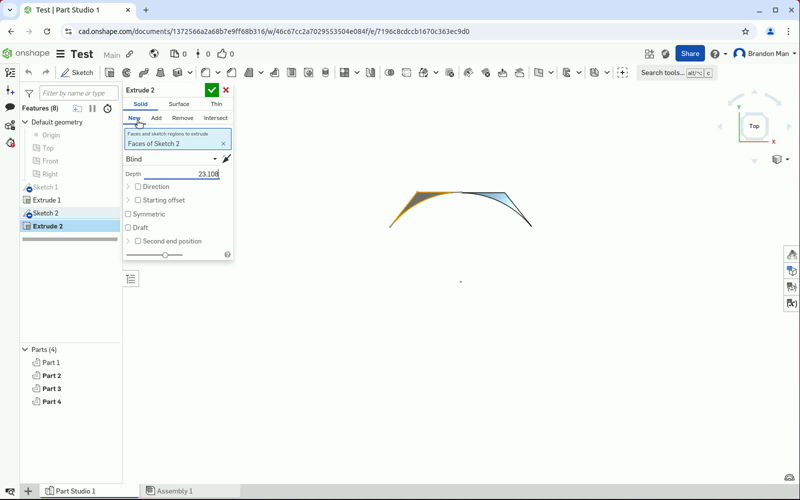
key(enter)
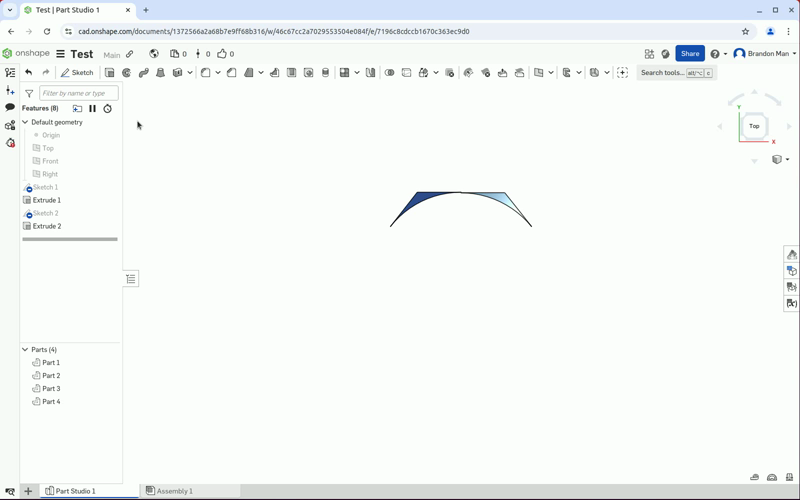
key(shift+h)
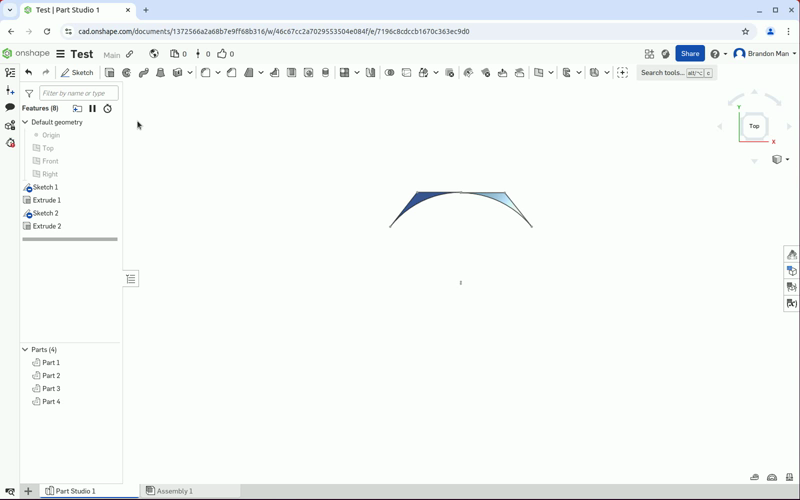
key(shift+h)
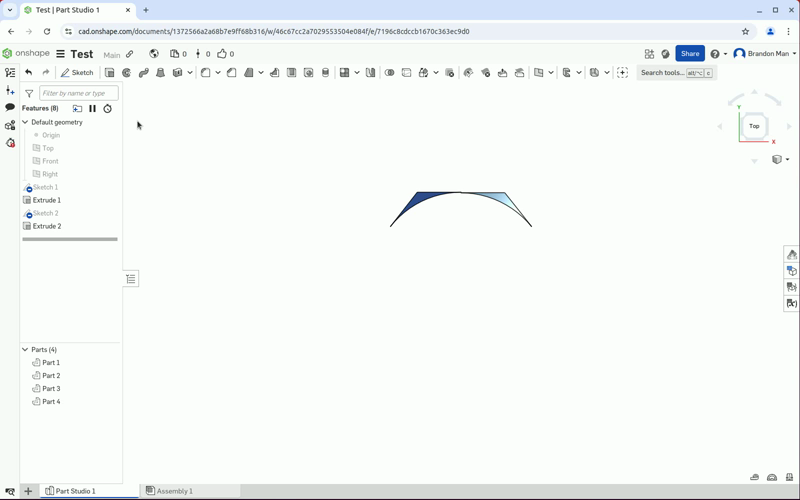
mouse_move(73, 189)
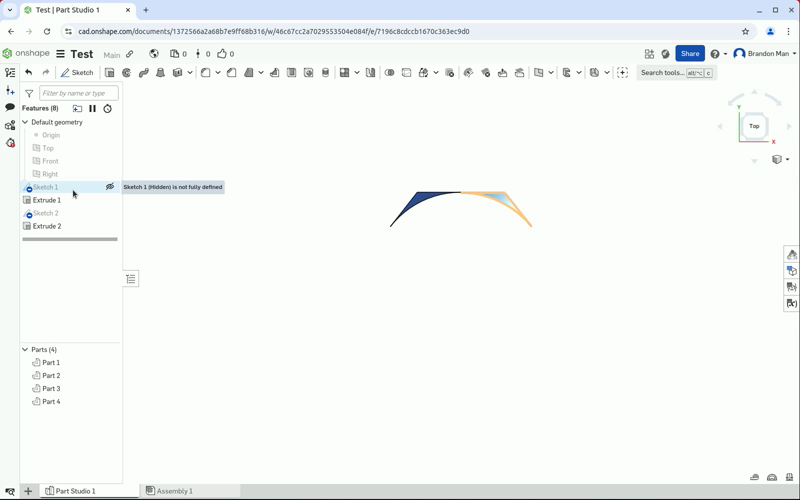
click(73, 189)
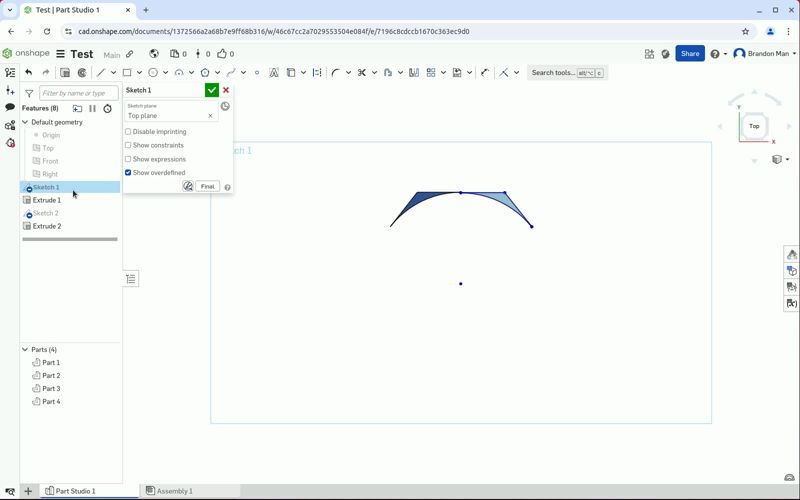
mouse_move(229, 92)
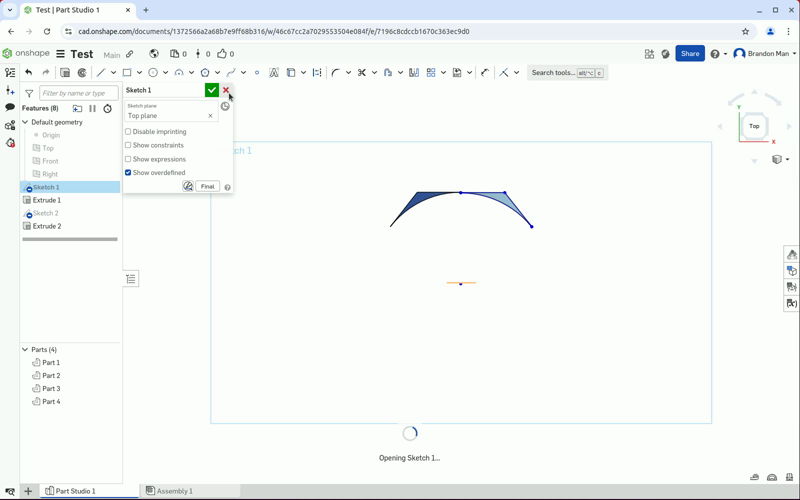
click(229, 92)
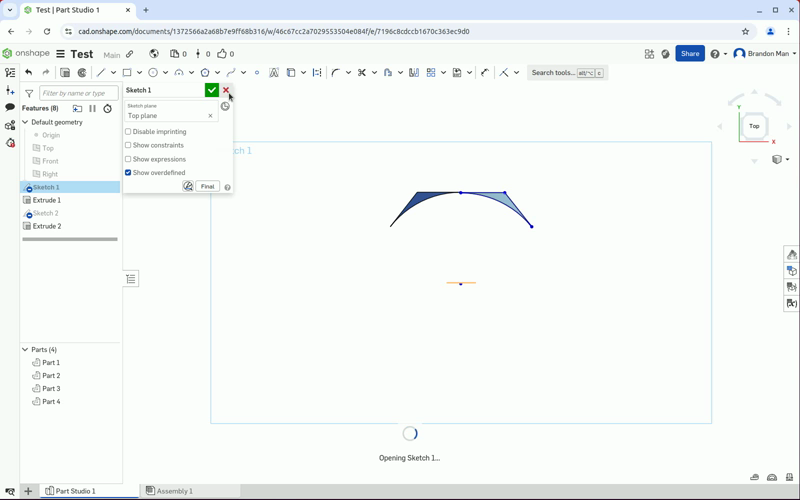
key(shift+s)
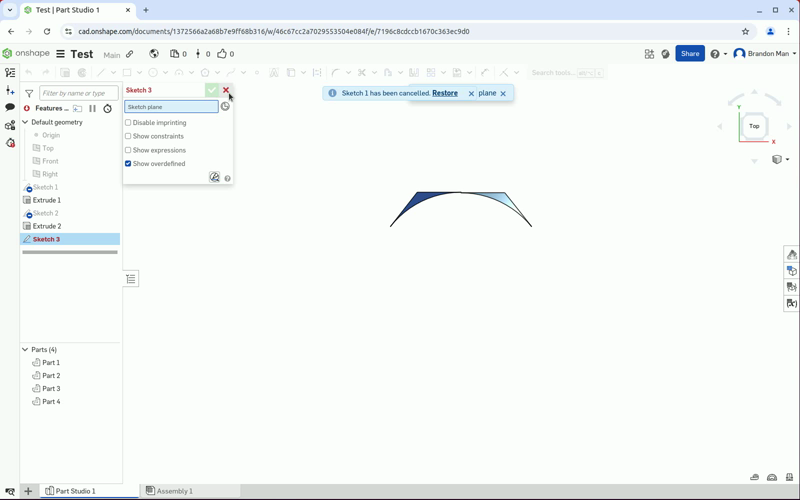
mouse_move(73, 150)
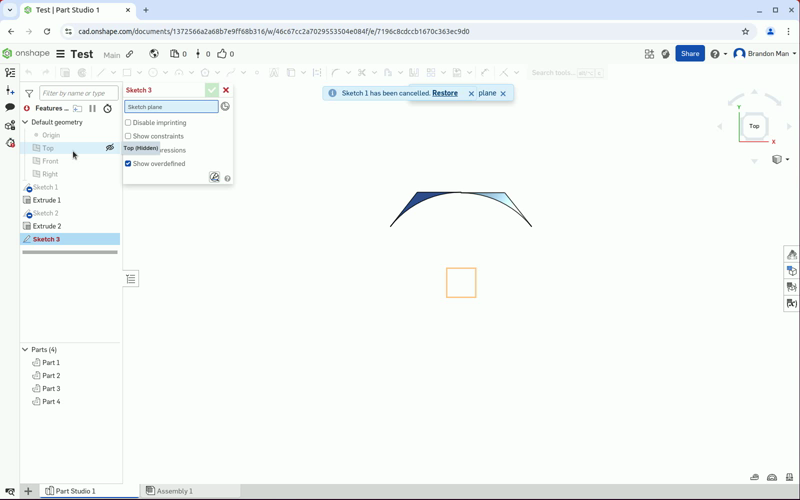
click(73, 150)
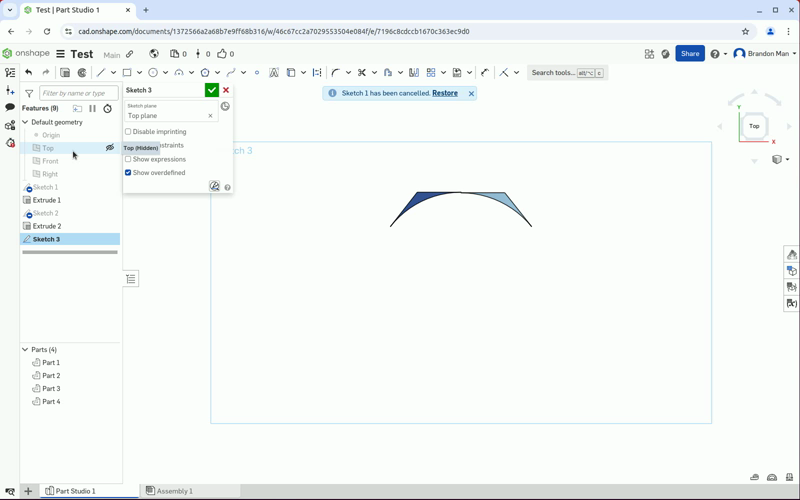
mouse_move(73, 352)
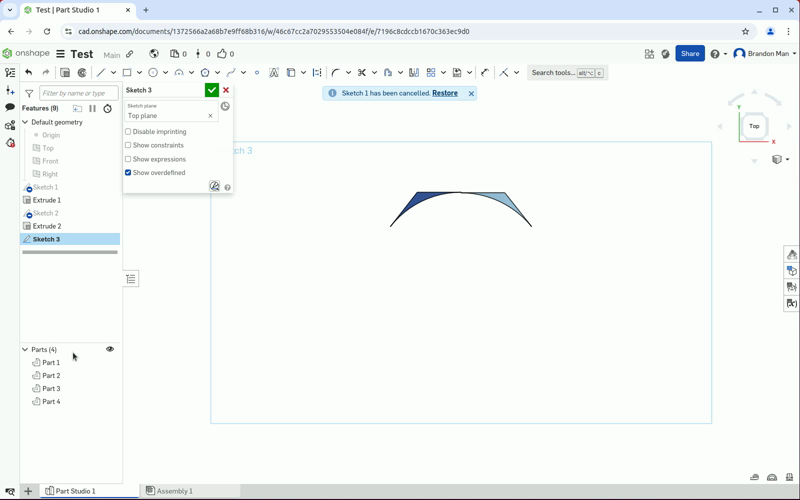
key(y)
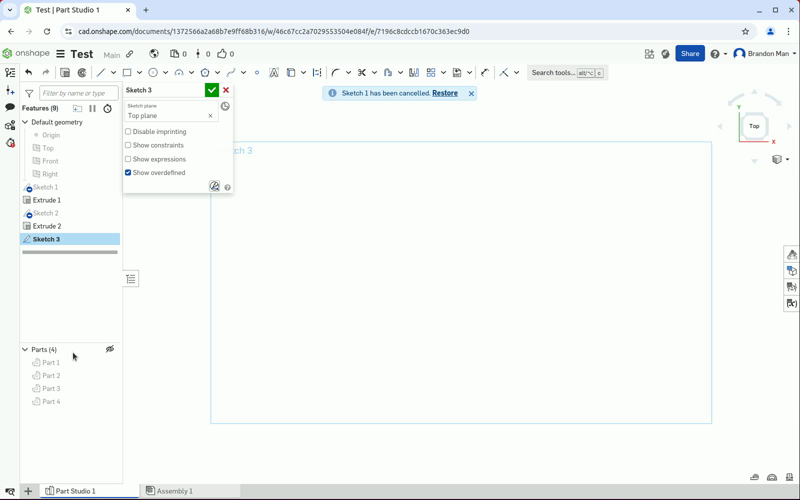
key(l)
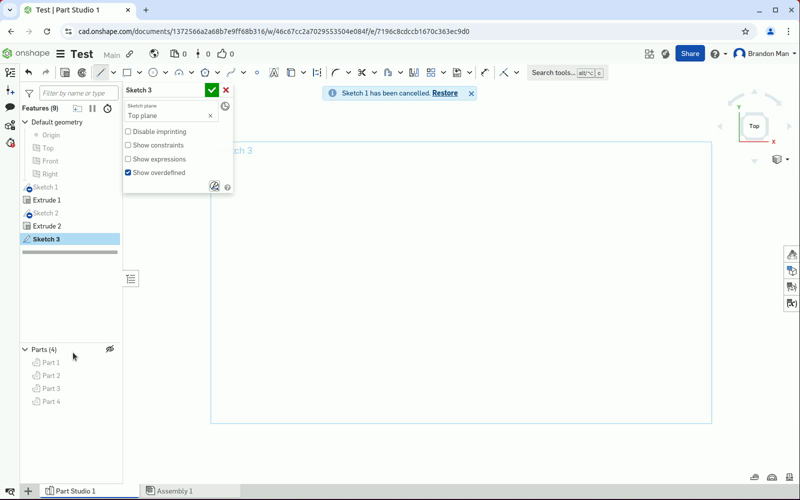
key_down(shift)
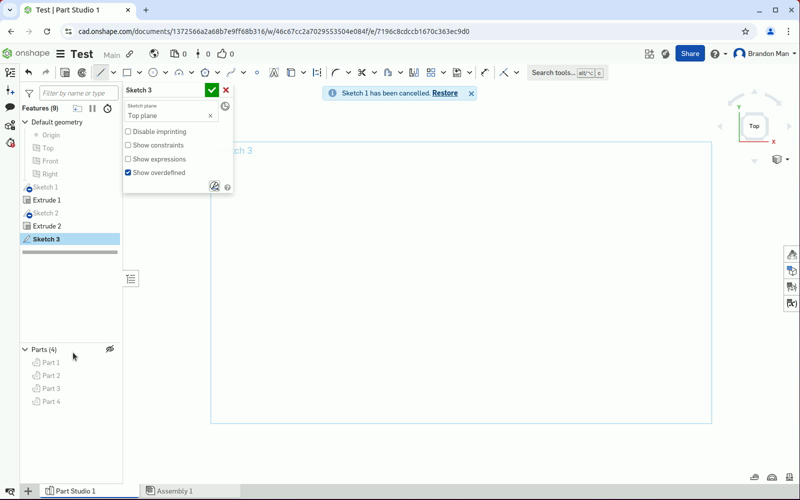
mouse_move(363, 260)
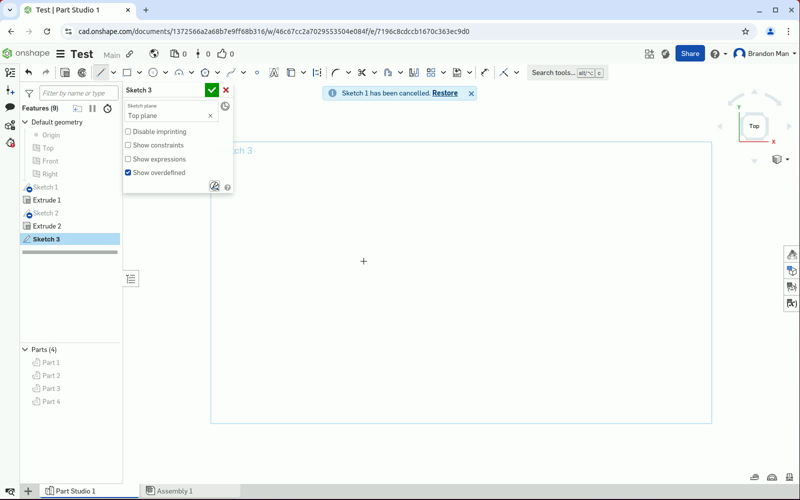
click(363, 260)
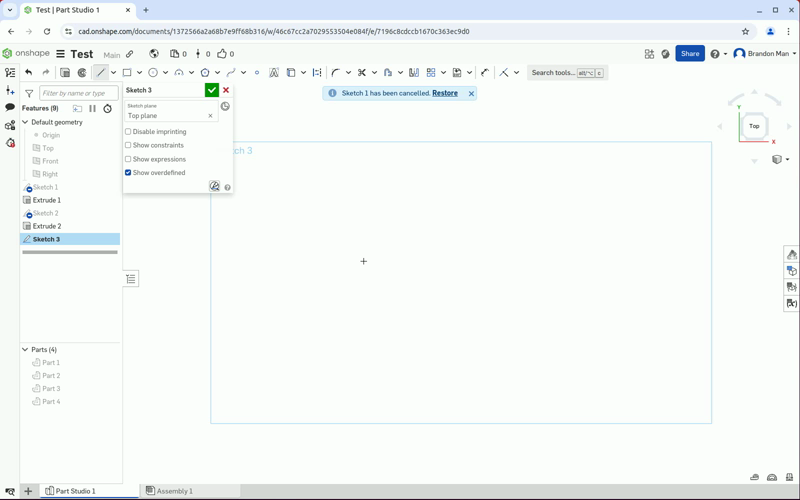
key_up(shift)
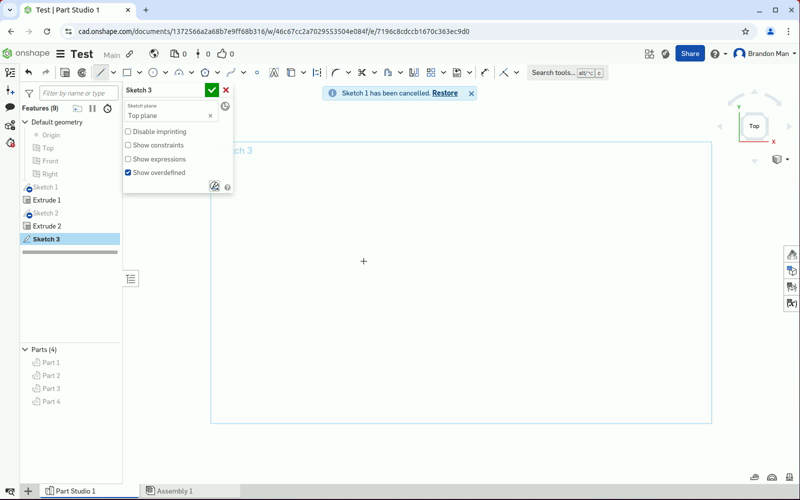
key_down(shift)
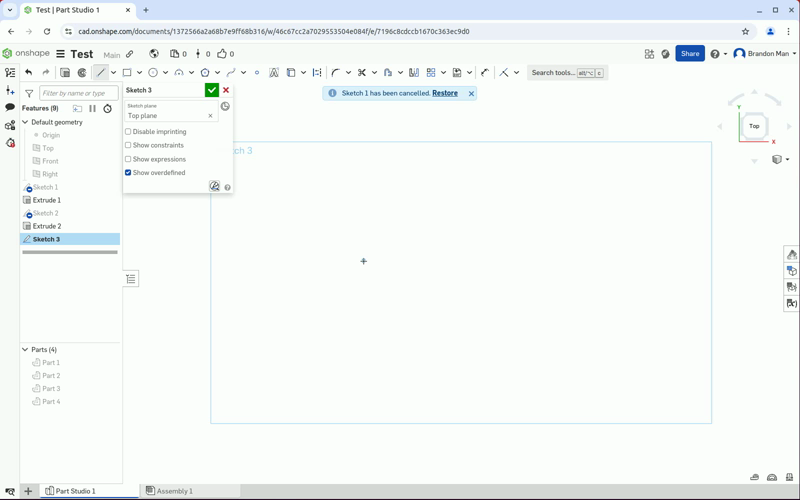
mouse_move(393, 260)
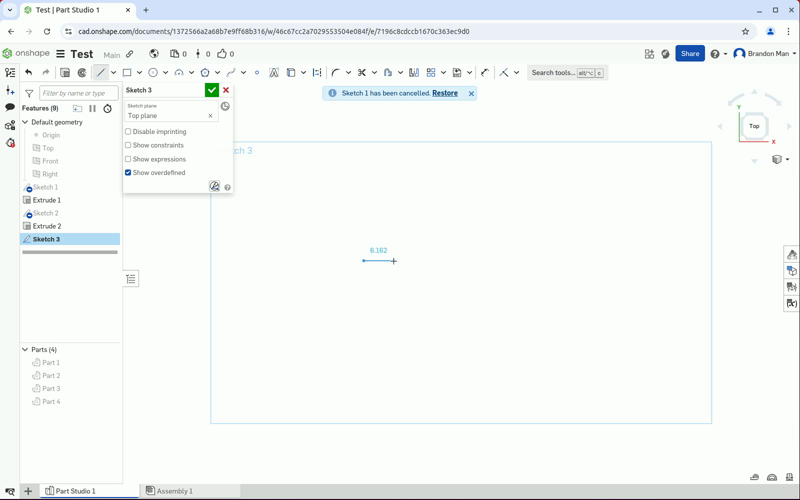
mouse_move(373, 303)
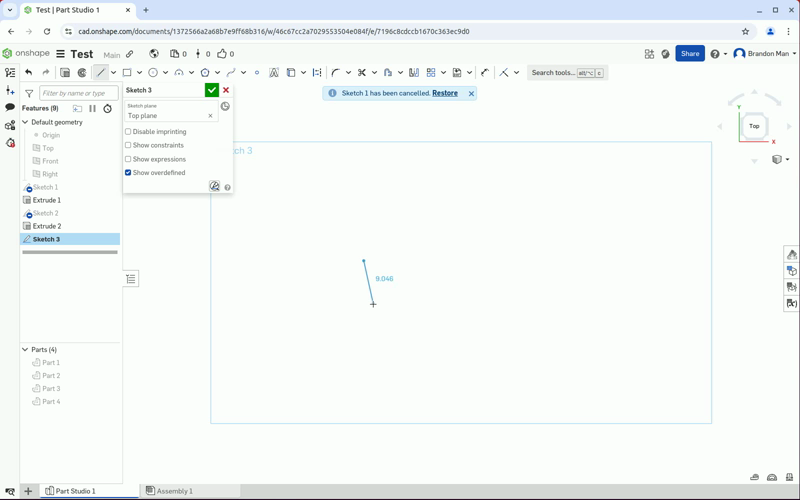
click(373, 303)
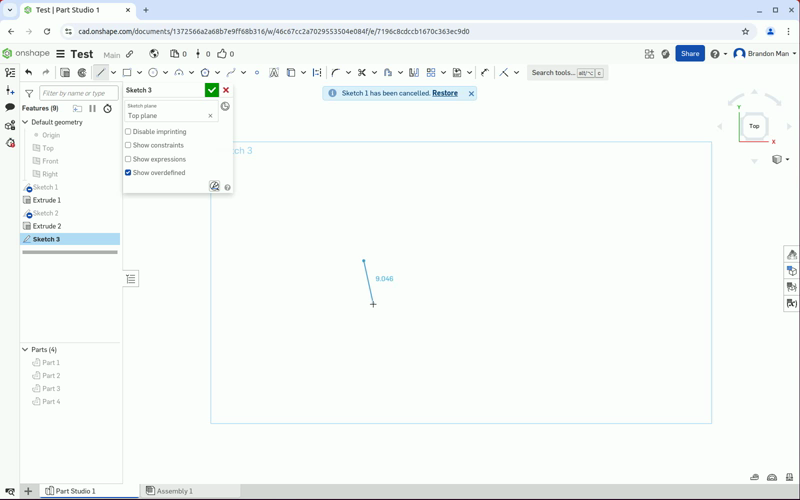
key_up(shift)
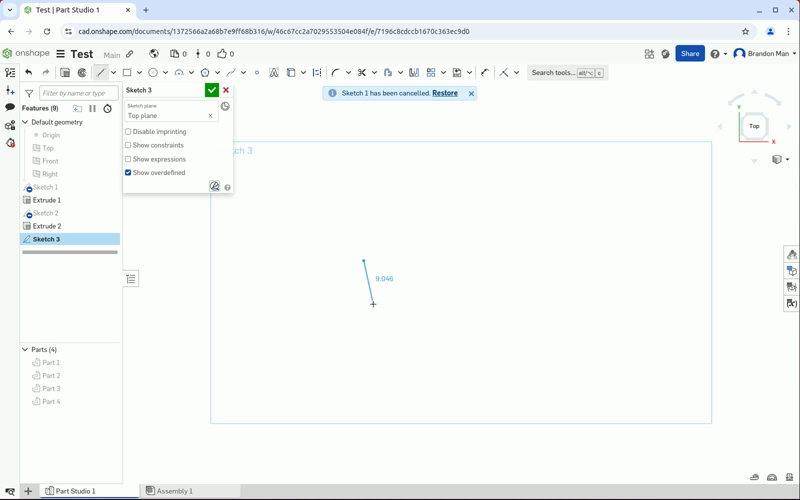
key(esc)
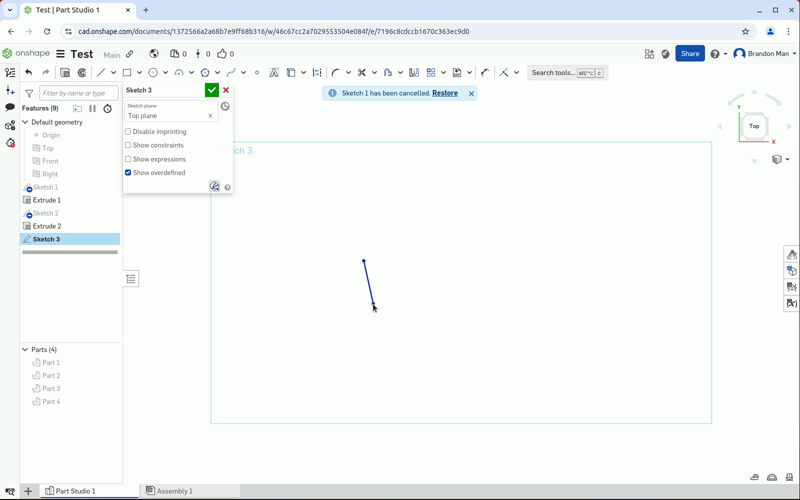
key(a)
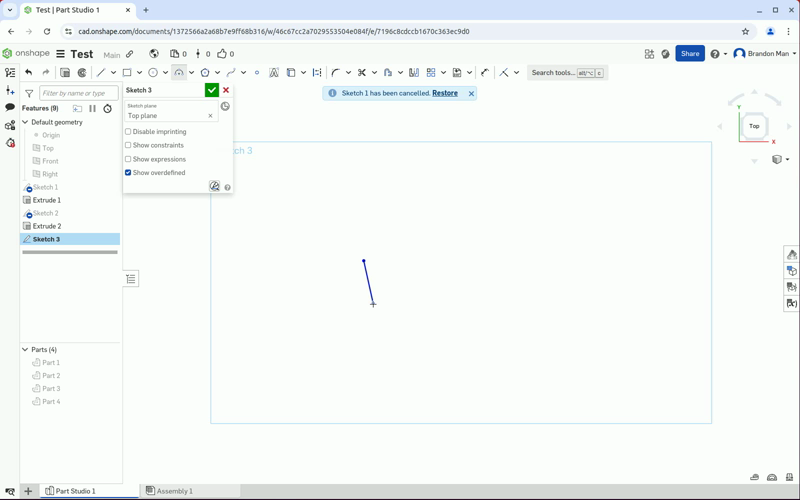
mouse_move(373, 303)
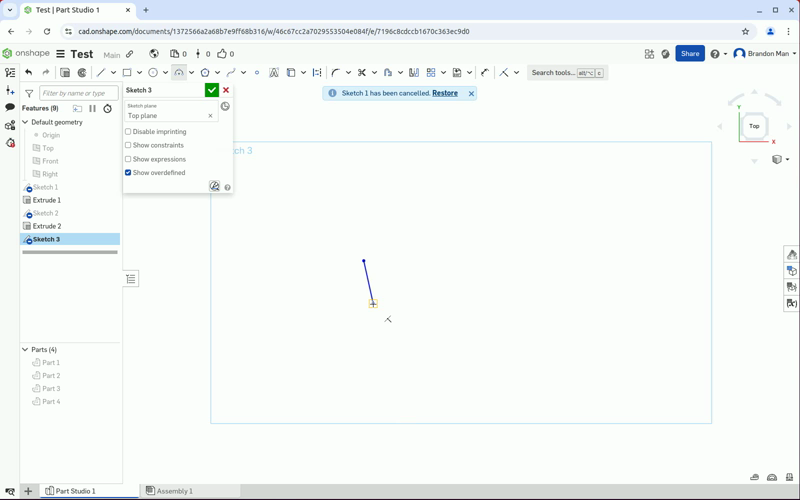
click(373, 303)
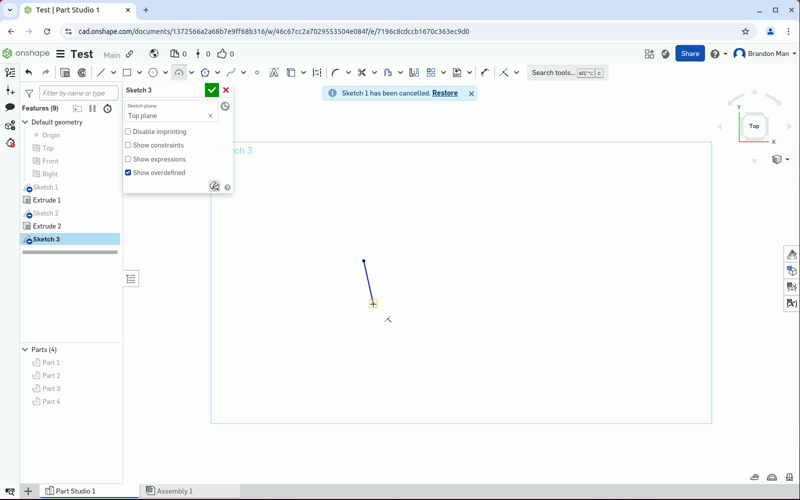
key_down(shift)
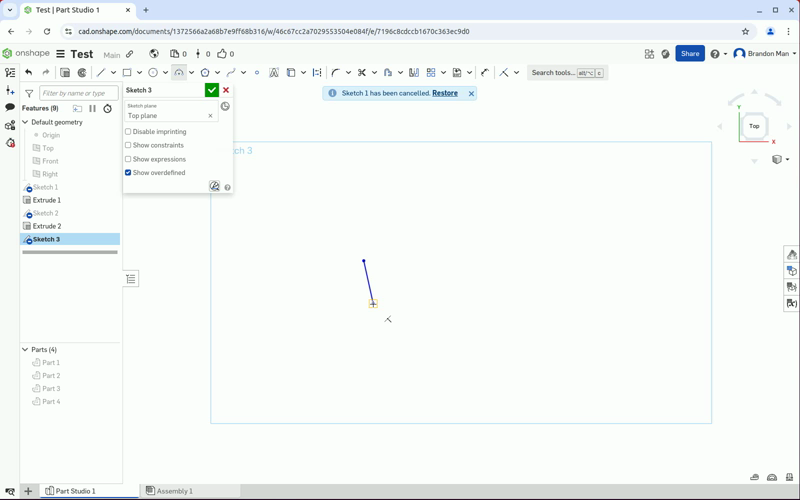
mouse_move(391, 226)
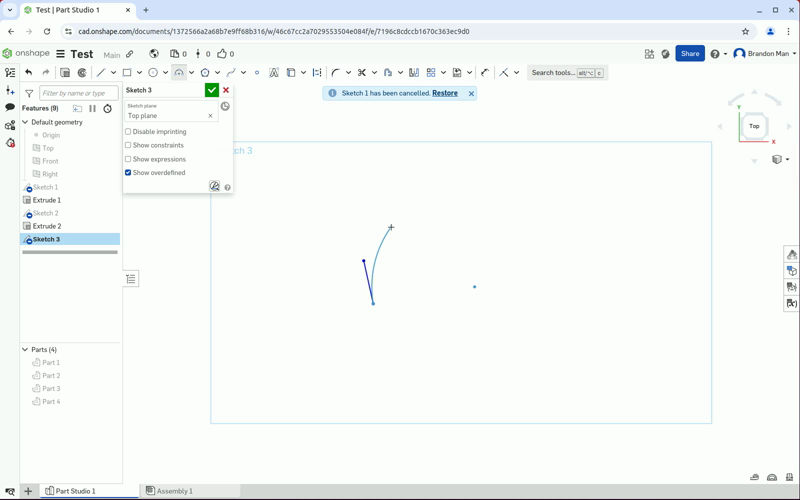
click(391, 226)
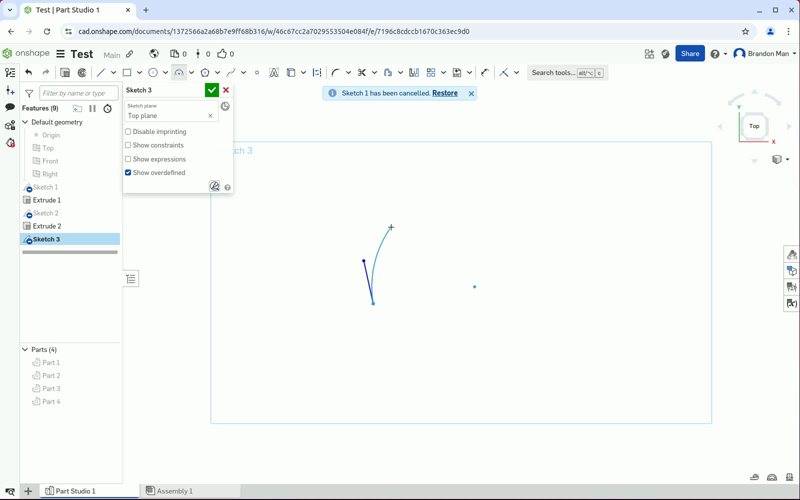
mouse_move(372, 263)
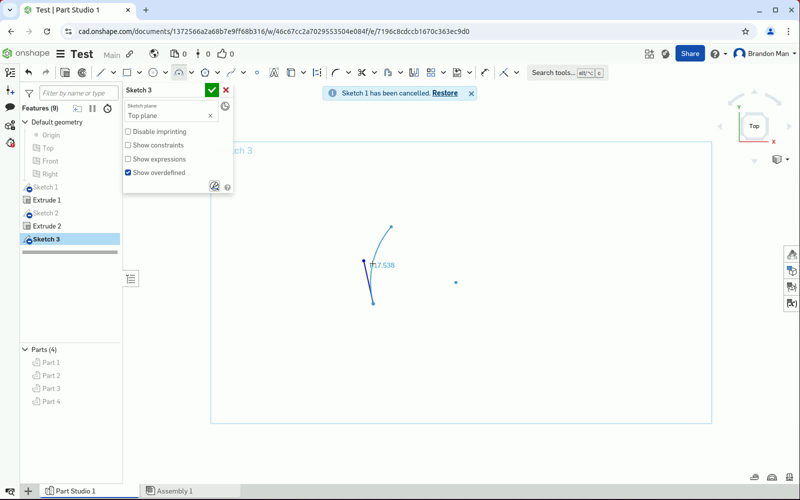
click(372, 263)
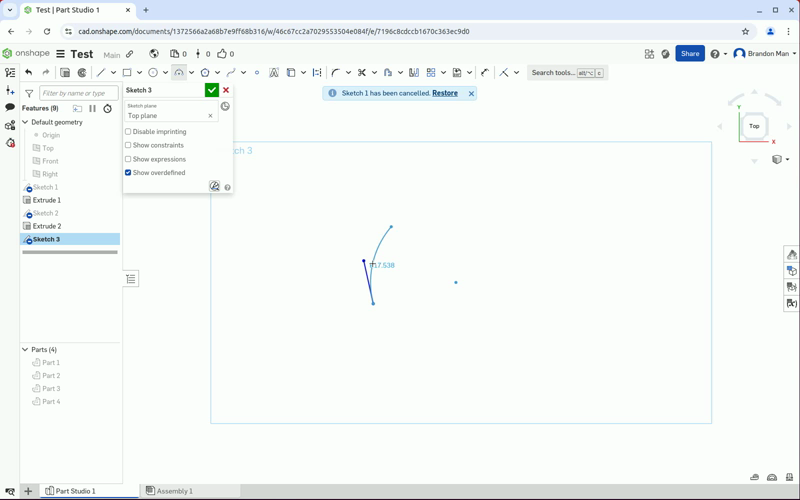
key_up(shift)
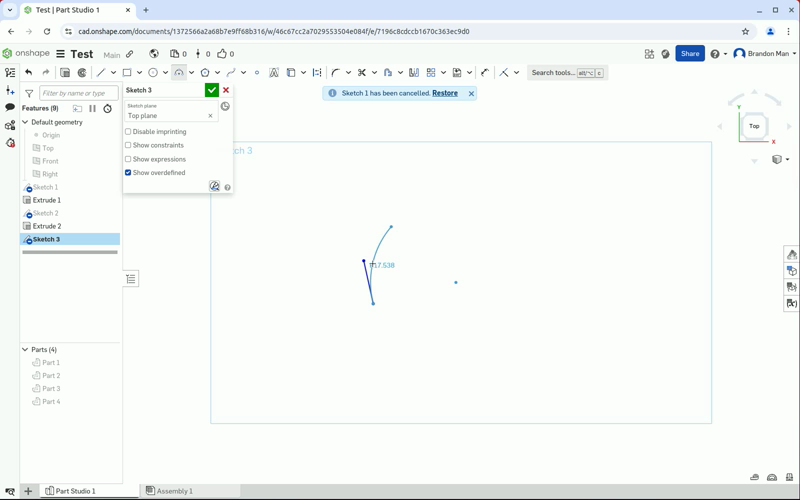
key(esc)
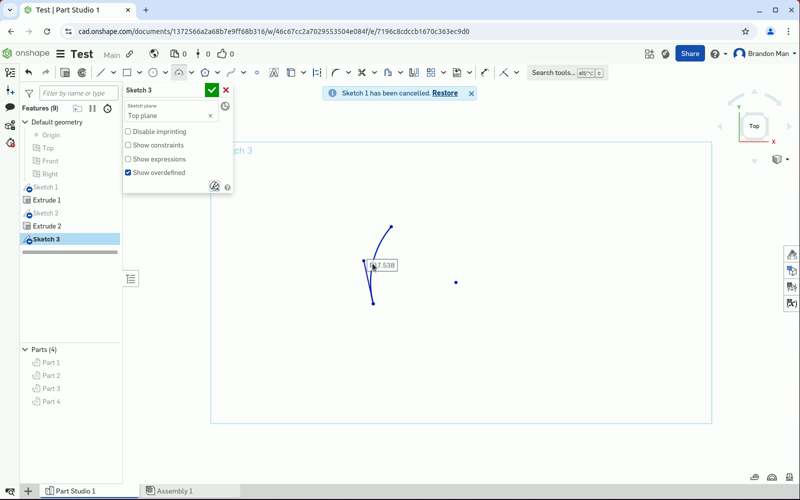
key(l)
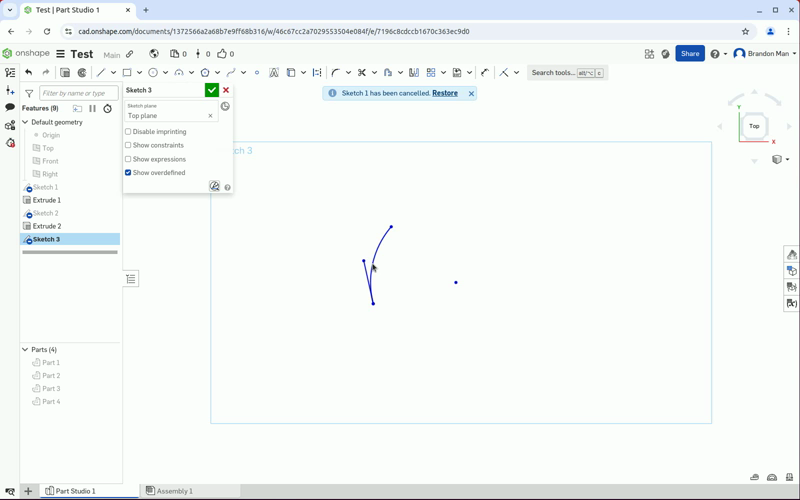
mouse_move(391, 226)
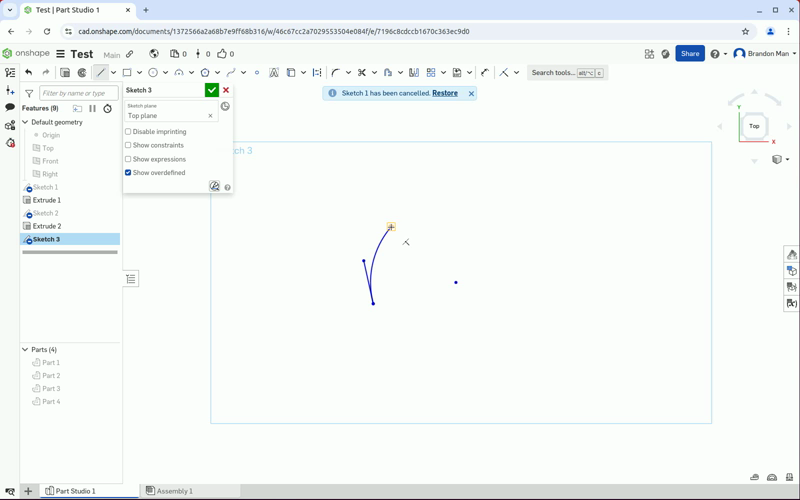
click(391, 226)
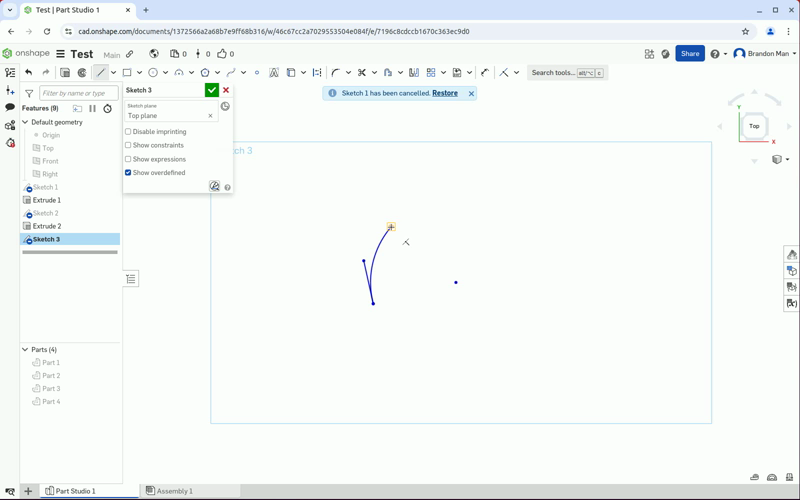
mouse_move(421, 226)
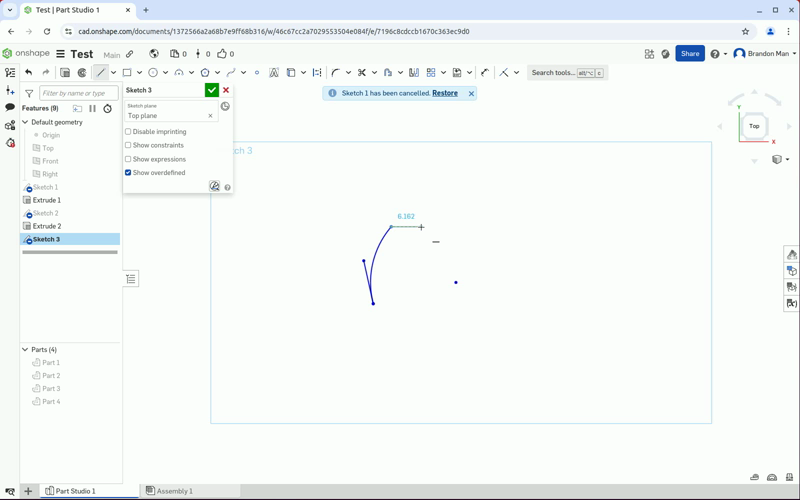
key_down(shift)
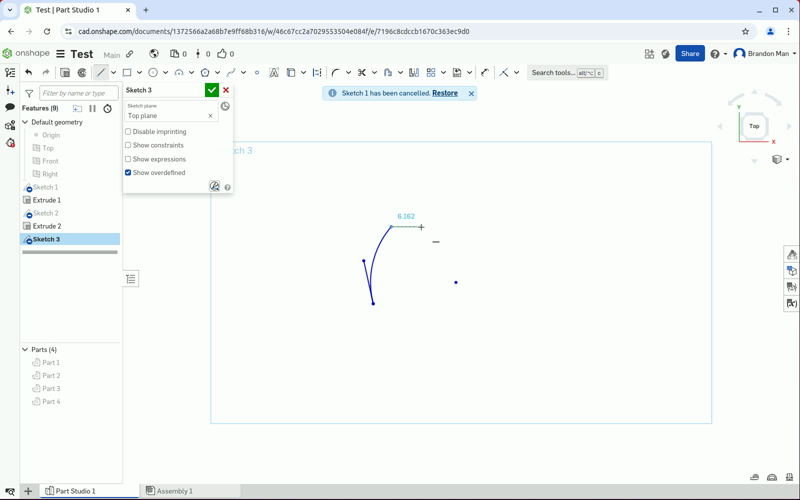
mouse_move(363, 260)
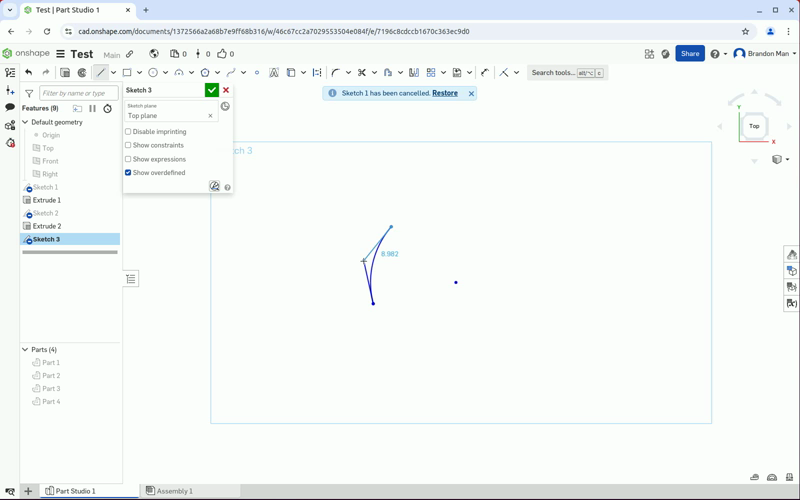
key_up(shift)
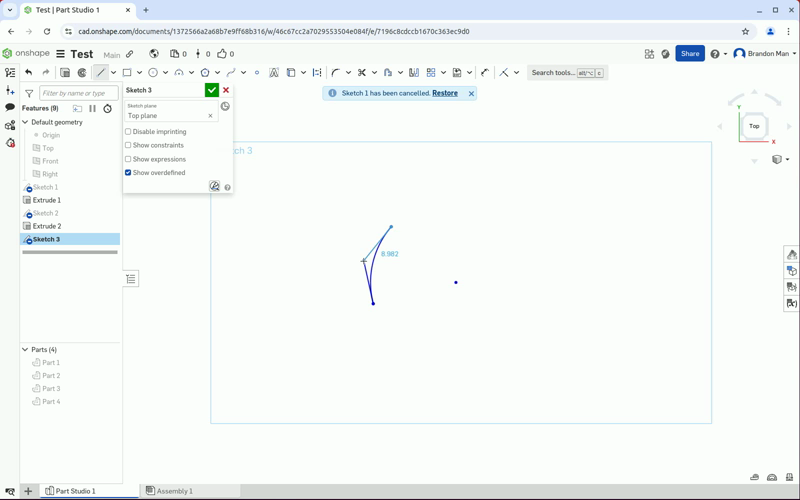
click(363, 260)
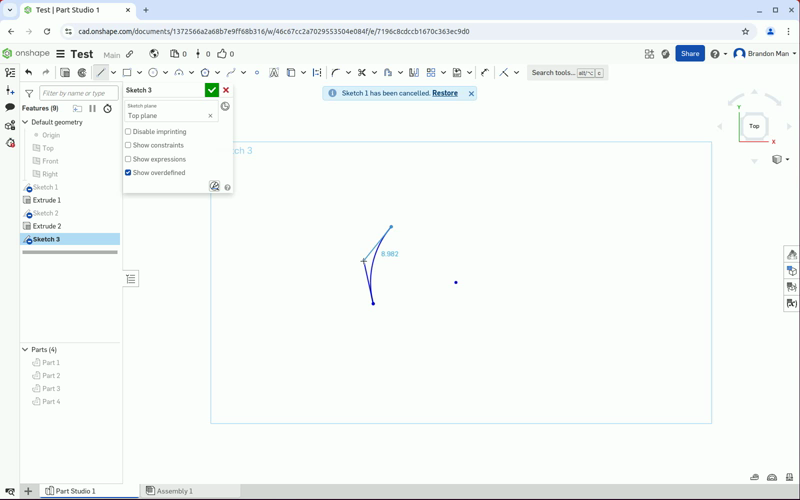
key(esc)
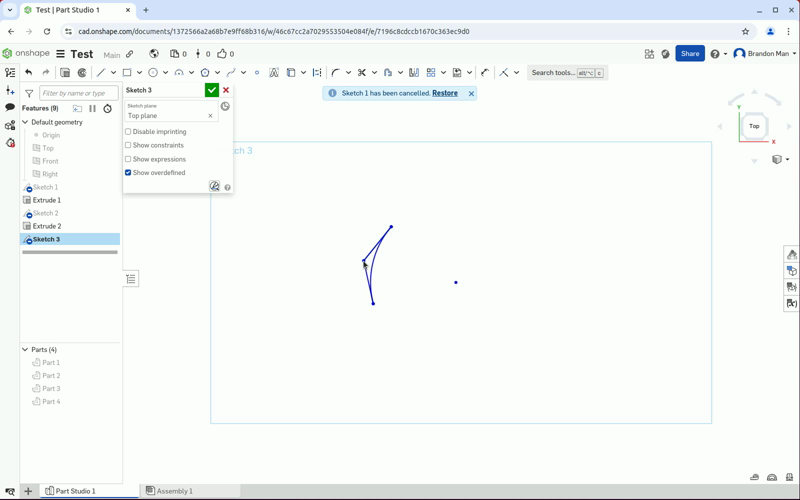
mouse_move(374, 255)
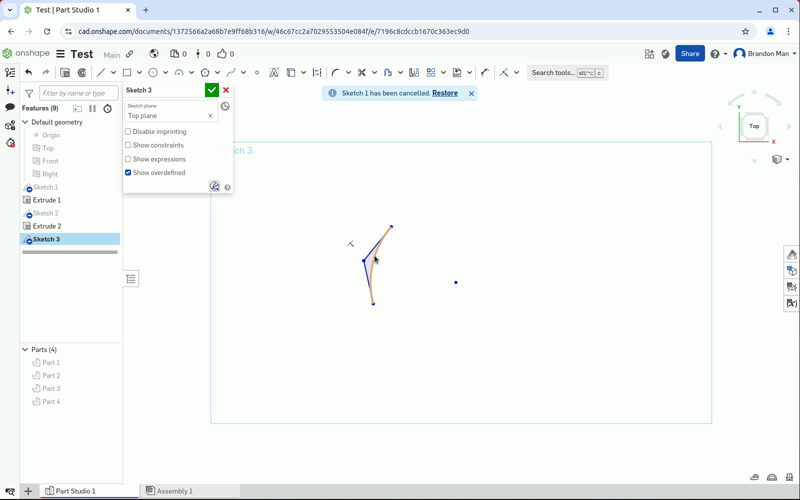
scroll(6)
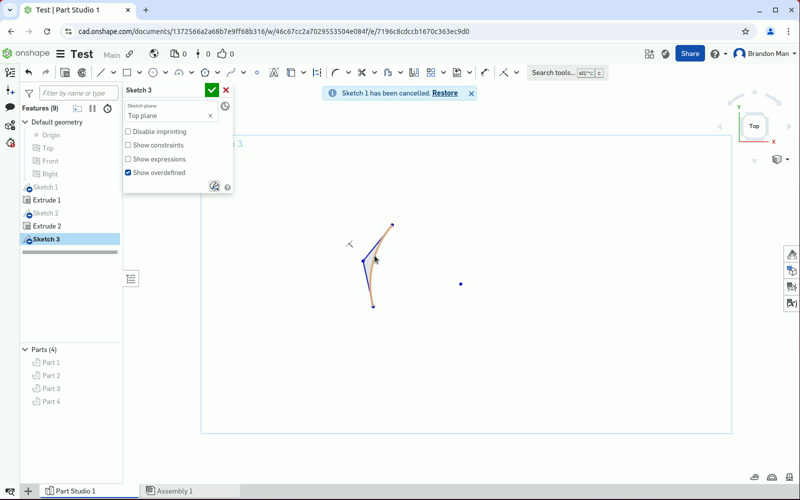
scroll(6)
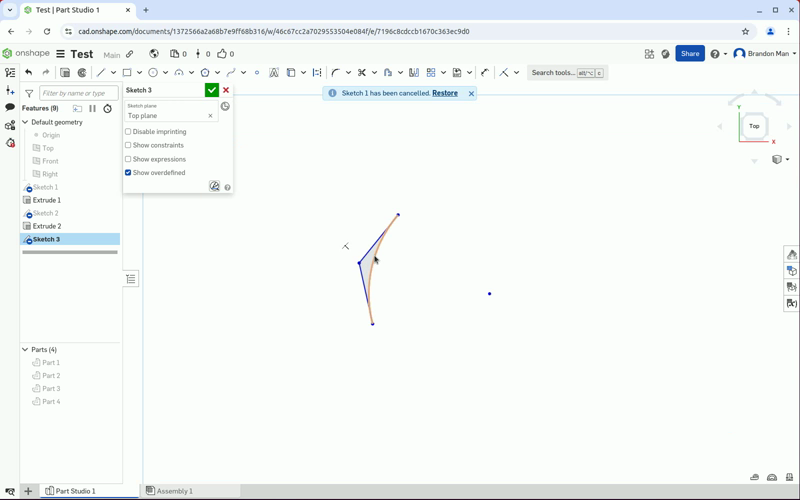
scroll(6)
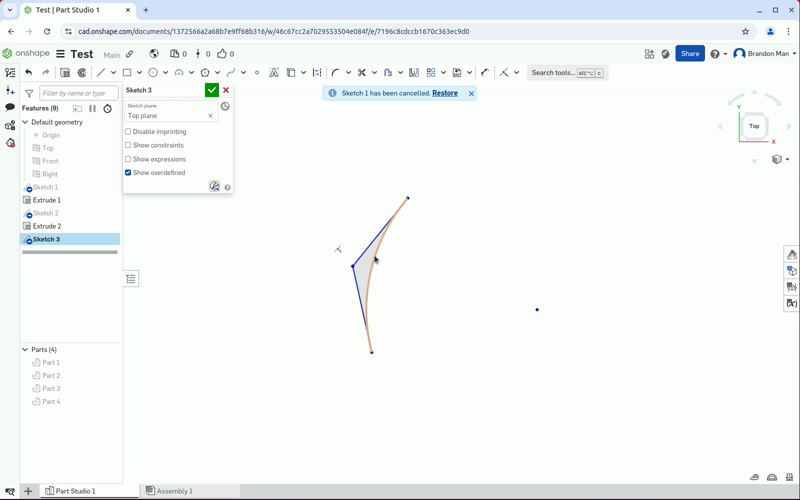
scroll(6)
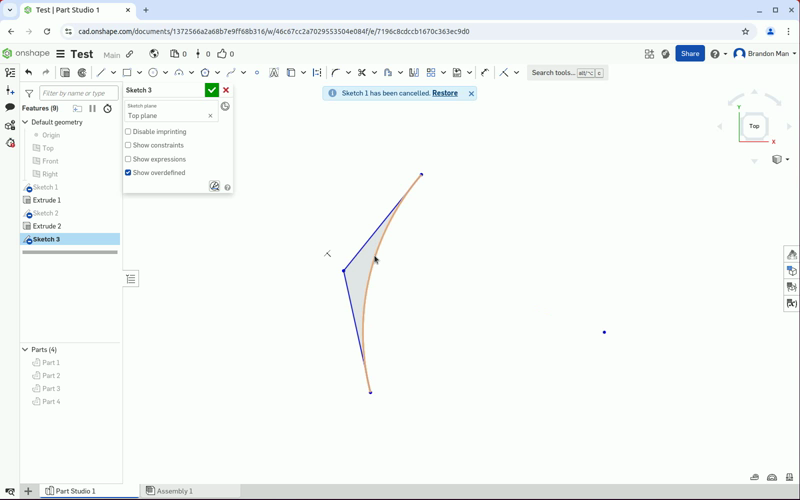
scroll(6)
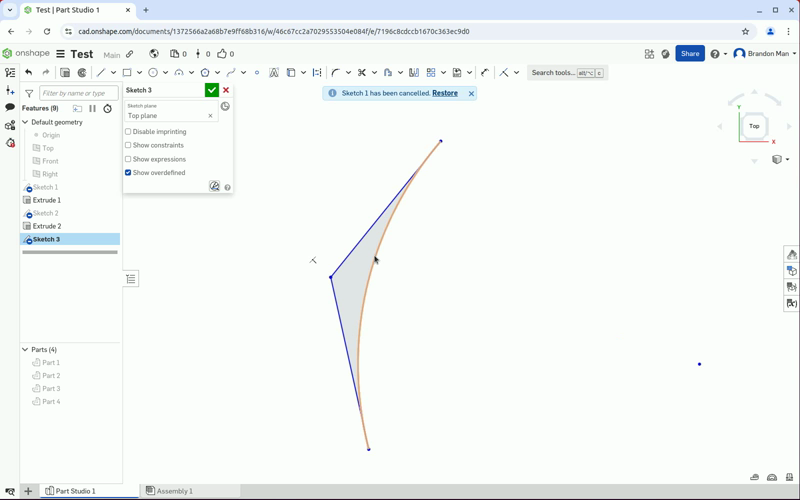
scroll(6)
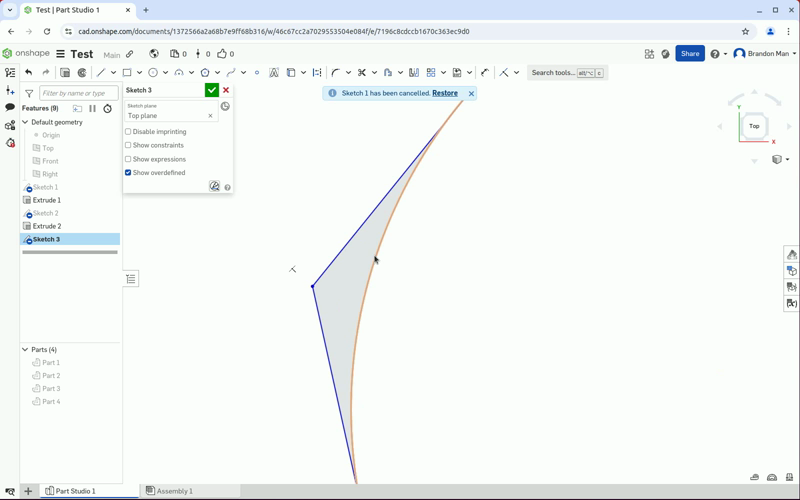
scroll(6)
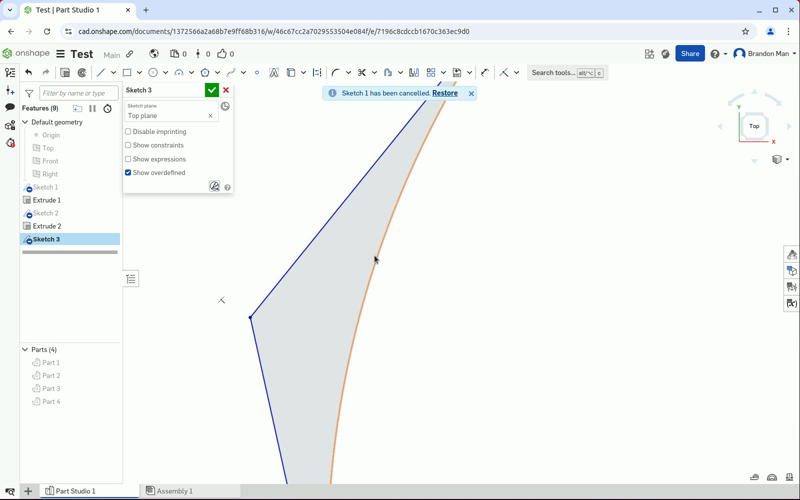
click(374, 255)
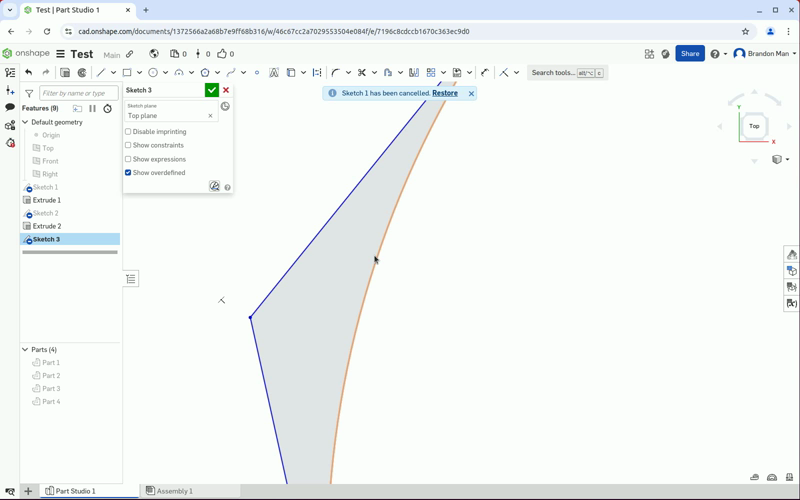
scroll(-6)
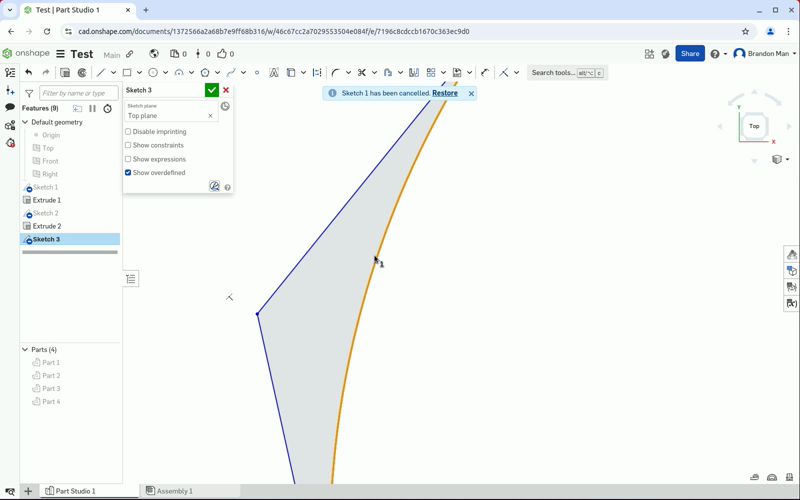
scroll(-6)
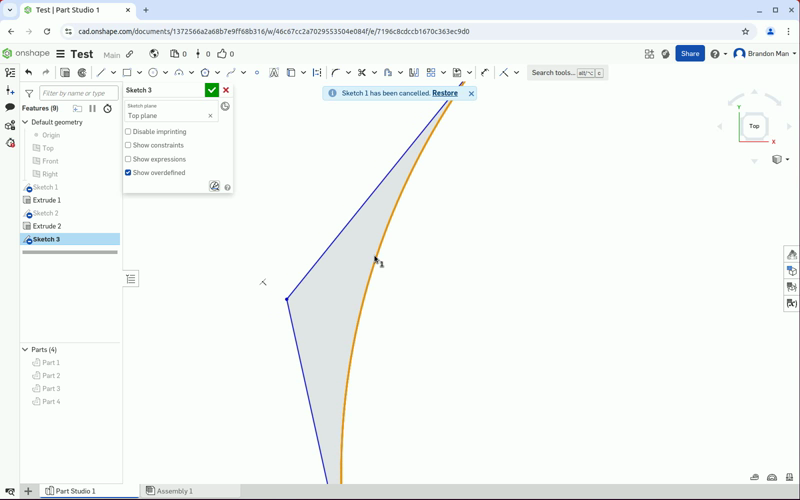
scroll(-6)
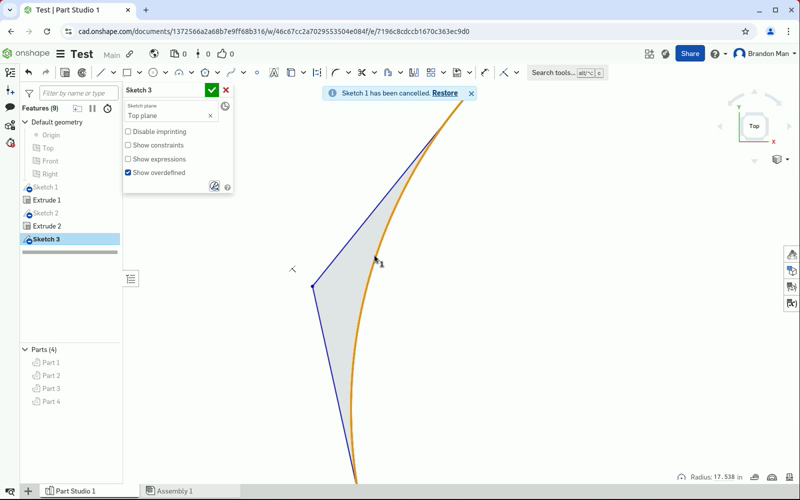
scroll(-6)
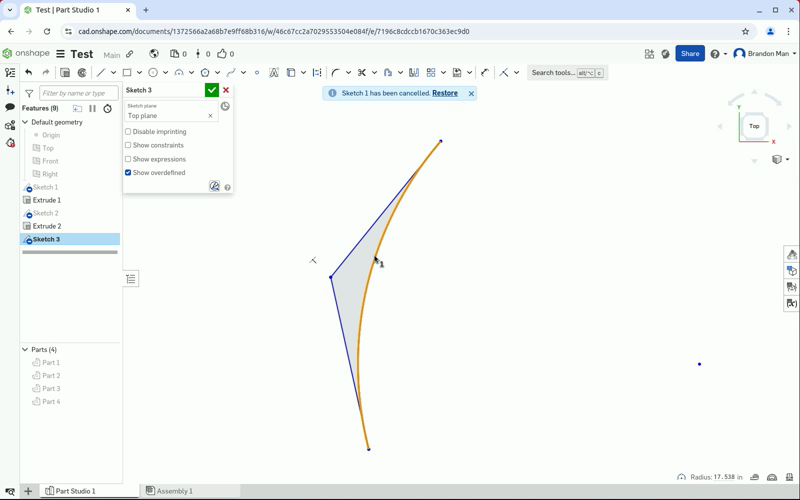
scroll(-6)
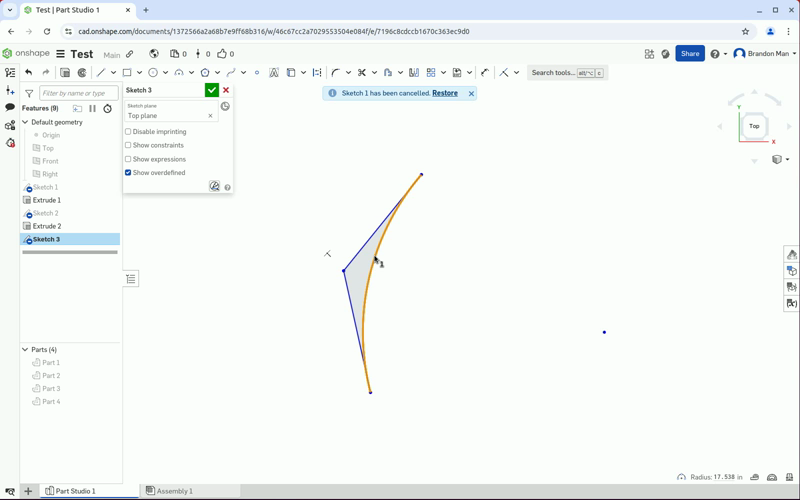
scroll(-6)
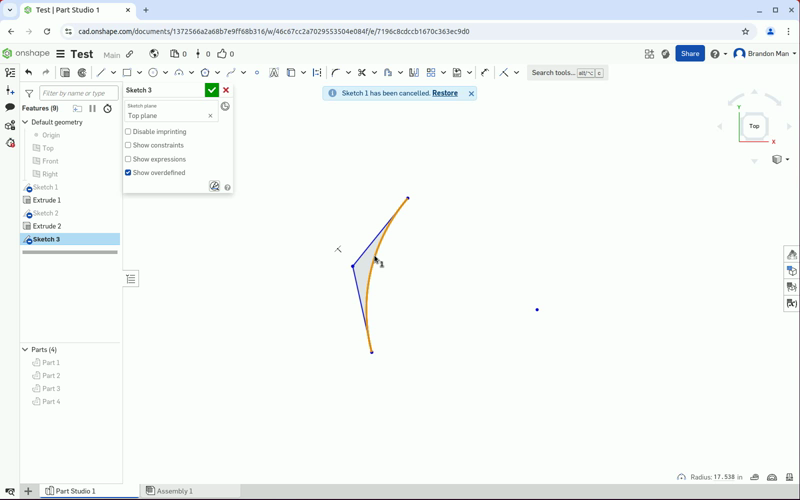
scroll(-6)
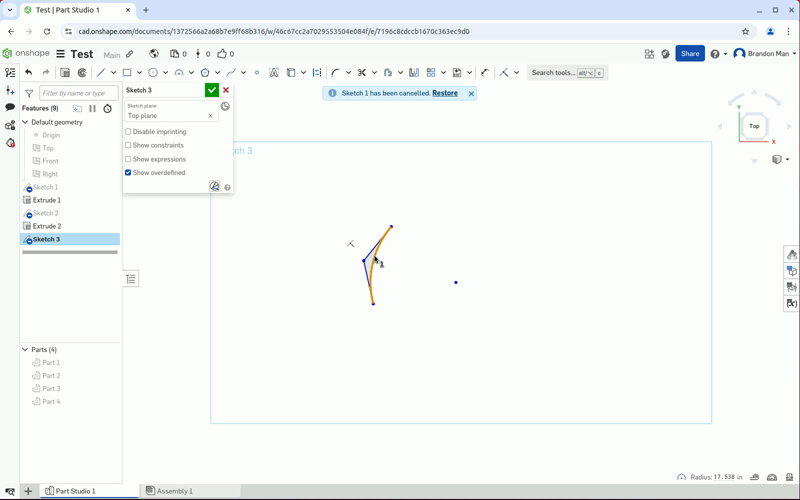
mouse_move(73, 352)
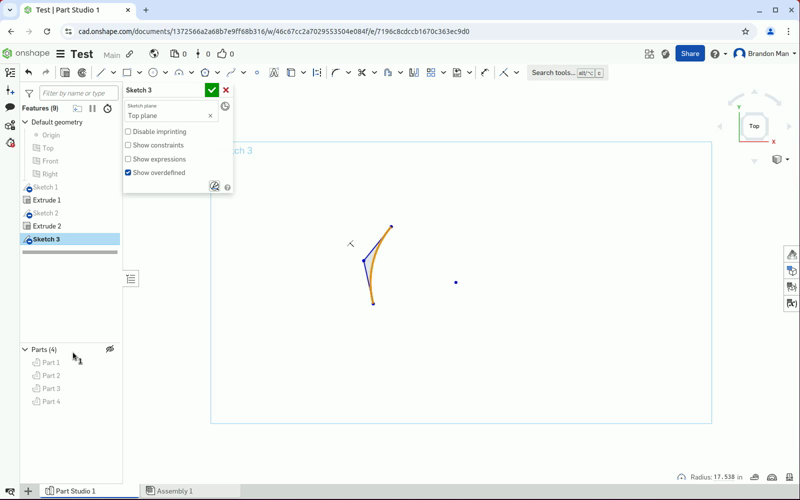
key(shift+y)
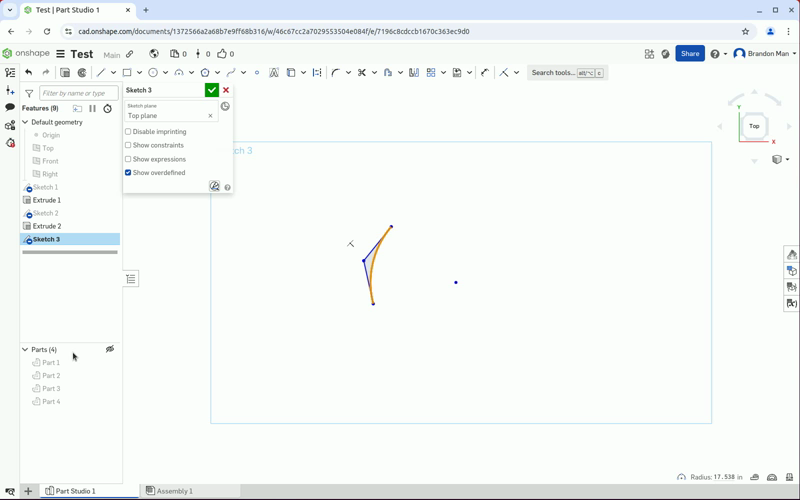
key(shift+e)
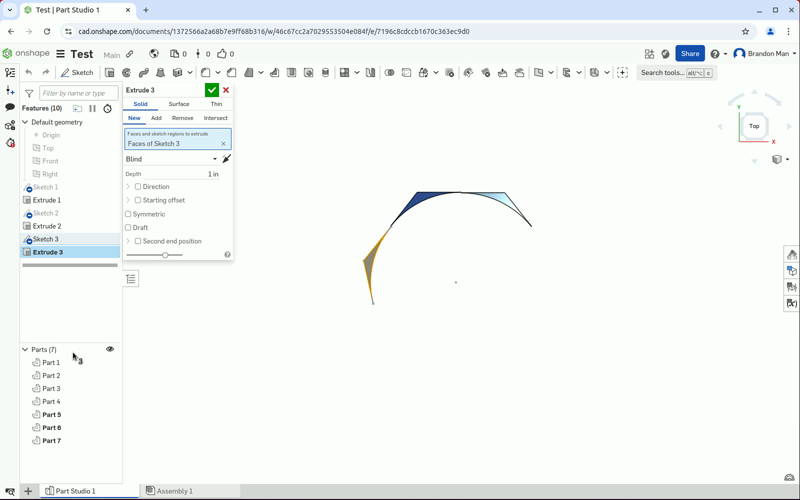
mouse_move(143, 106)
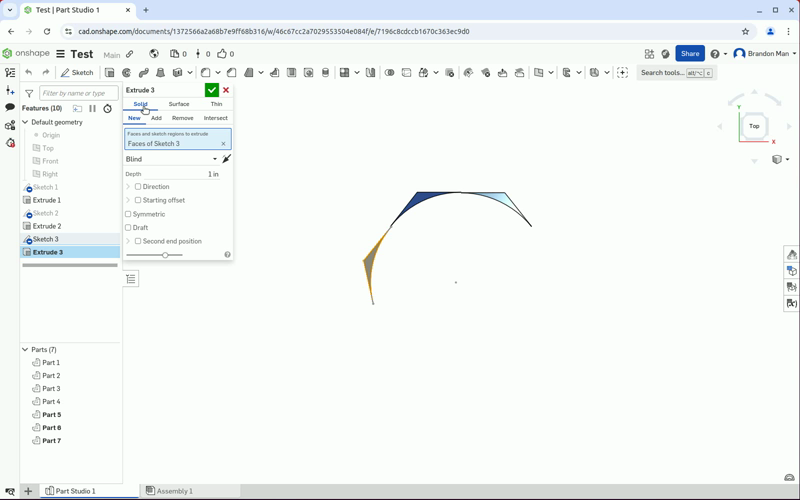
click(143, 106)
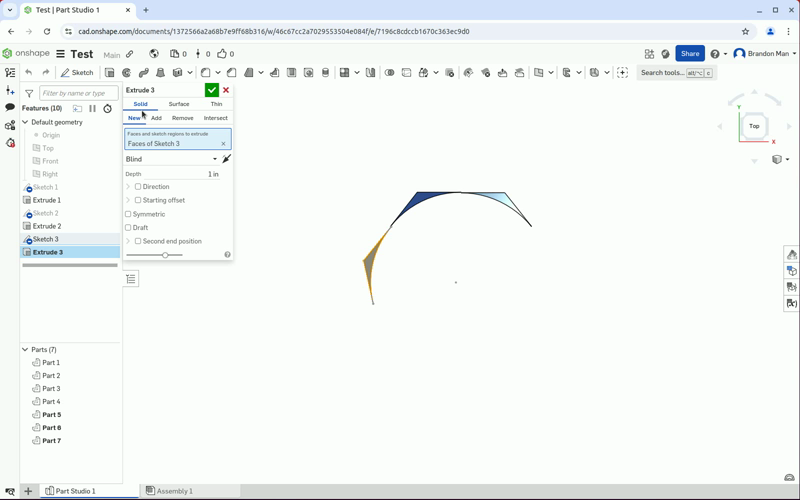
mouse_move(137, 120)
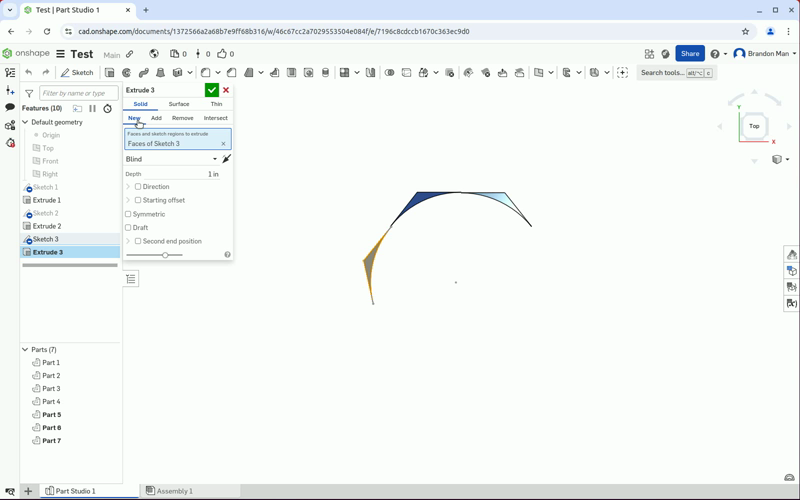
click(137, 120)
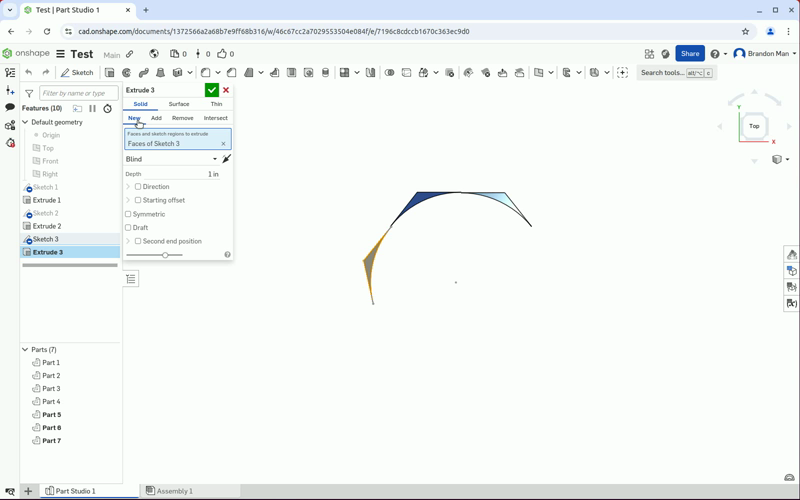
key(tab, 4)
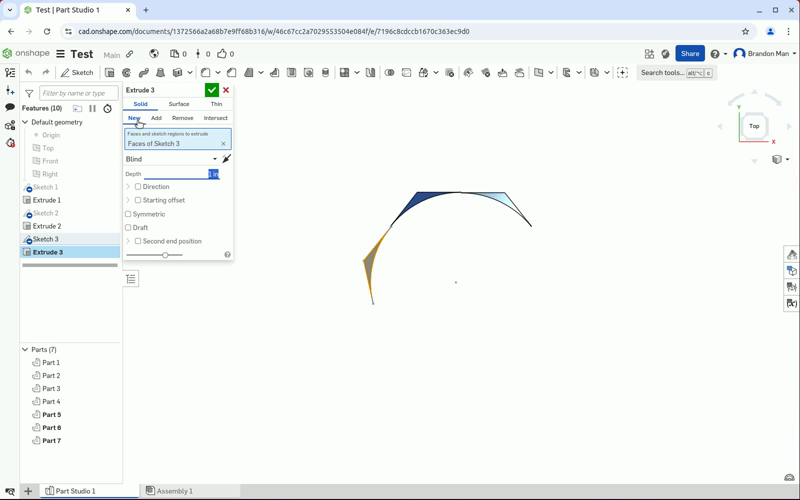
text(23.108)
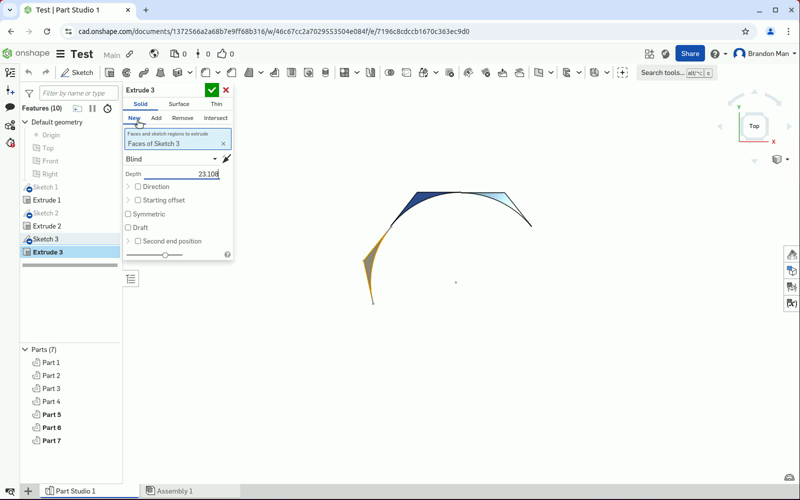
key(enter)
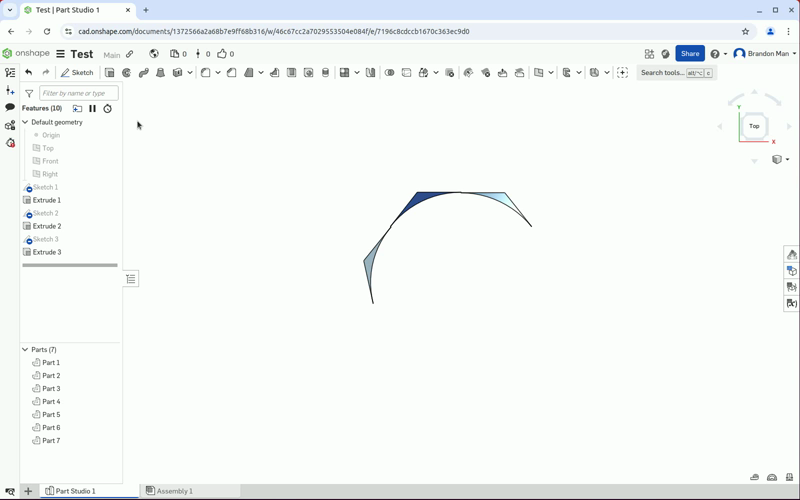
key(shift+h)
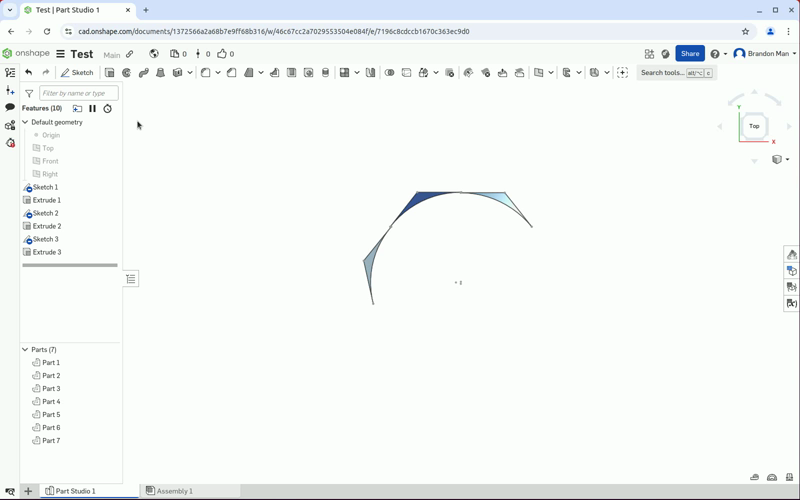
key(shift+h)
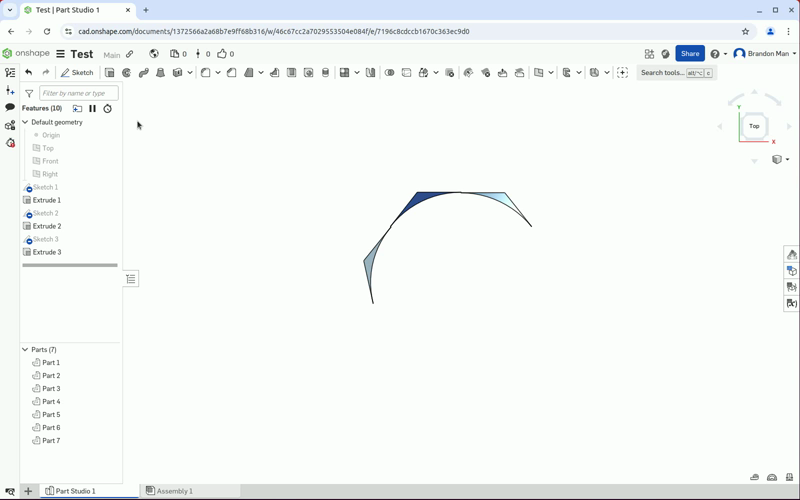
mouse_move(73, 189)
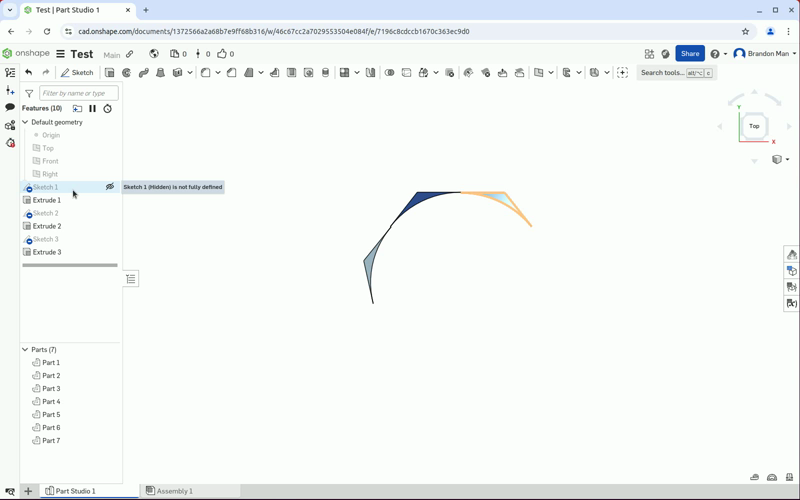
click(73, 189)
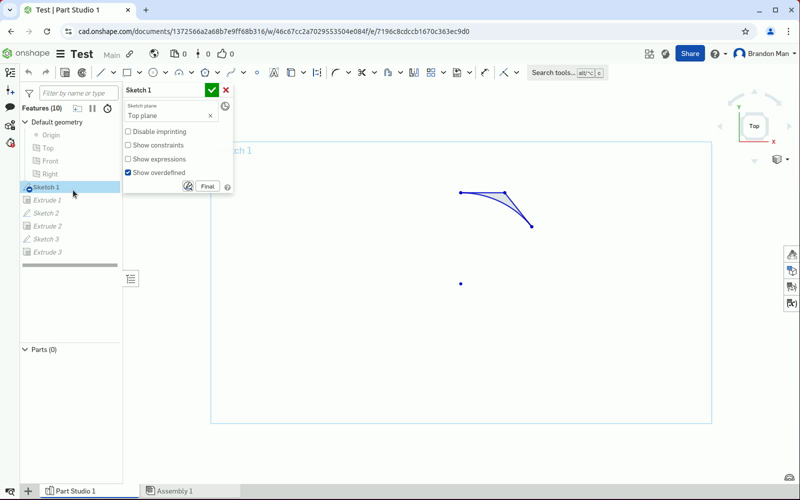
mouse_move(229, 92)
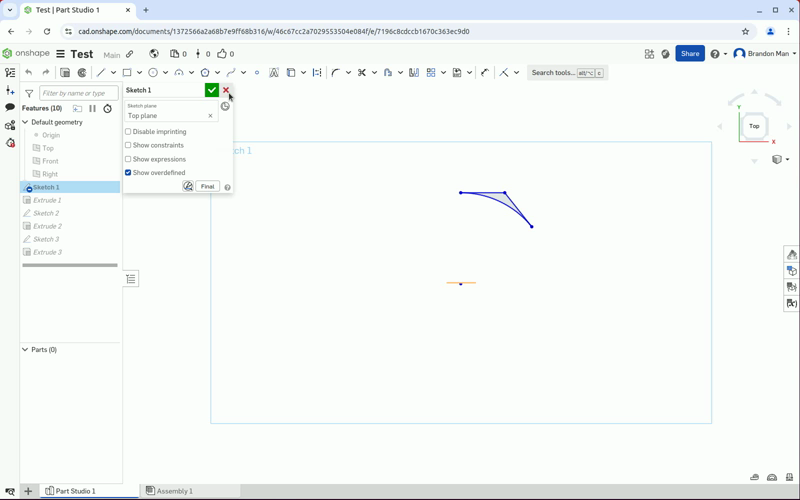
click(229, 92)
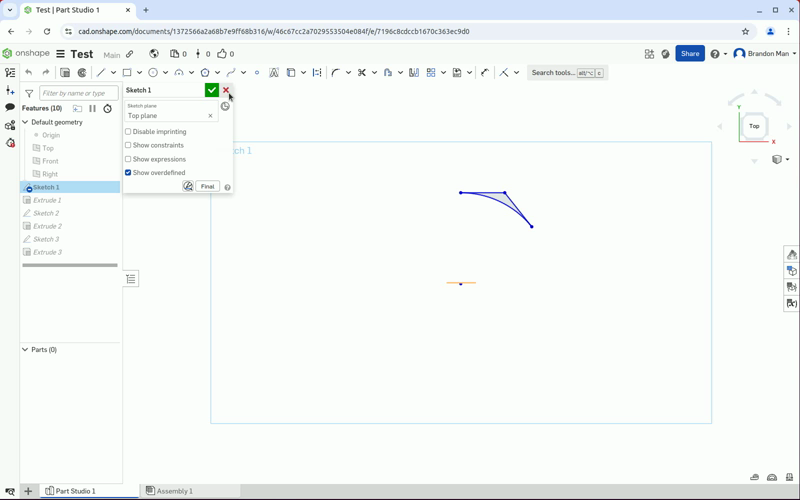
key(shift+s)
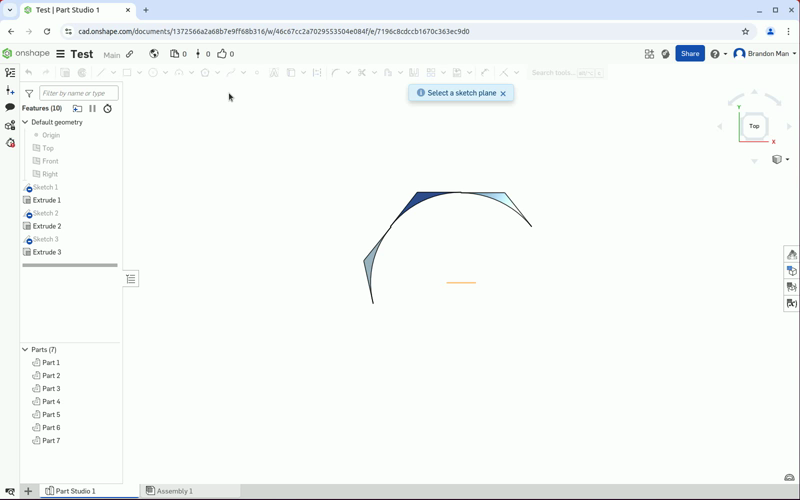
mouse_move(73, 150)
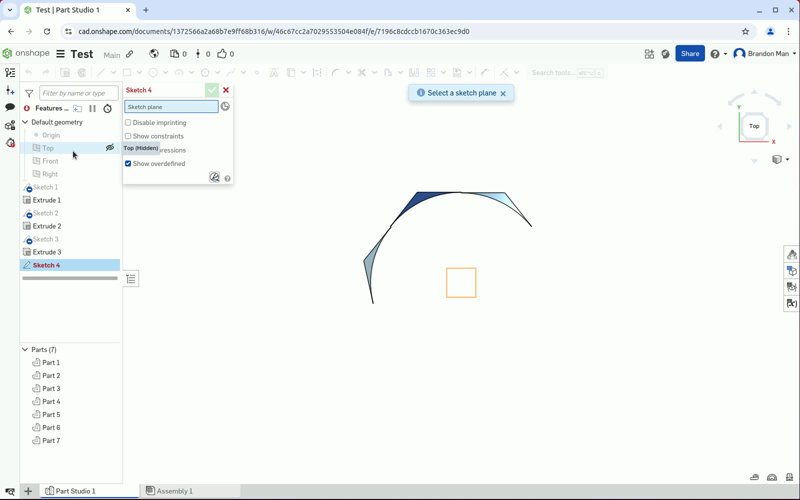
click(73, 150)
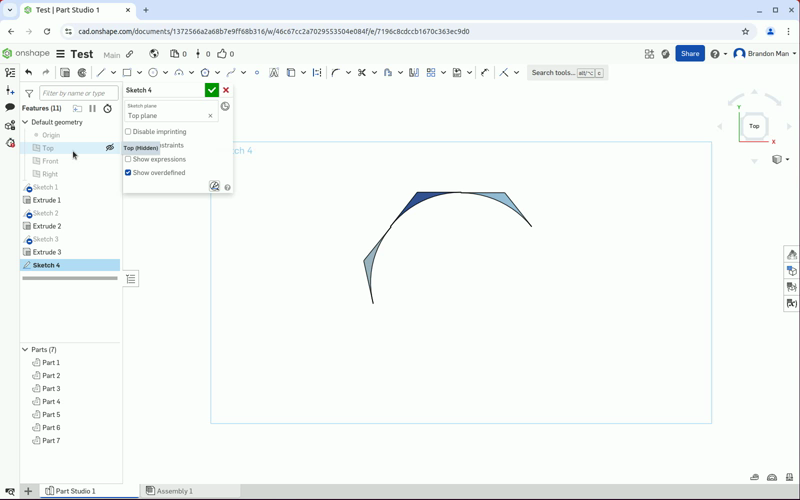
mouse_move(73, 352)
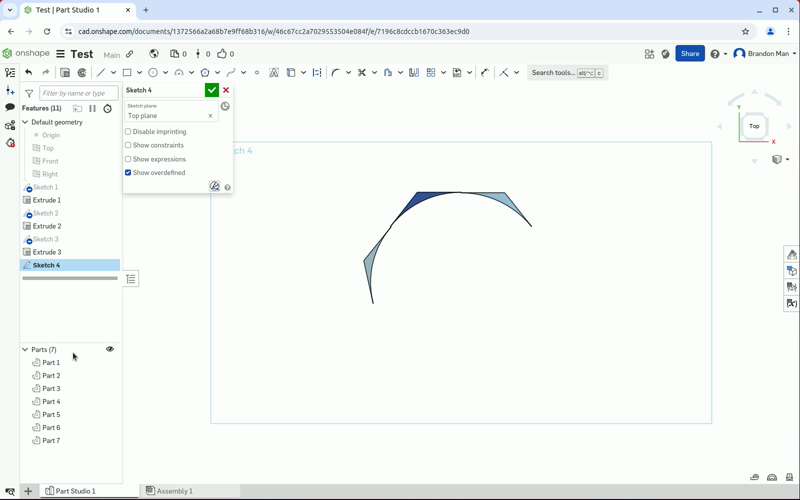
key(y)
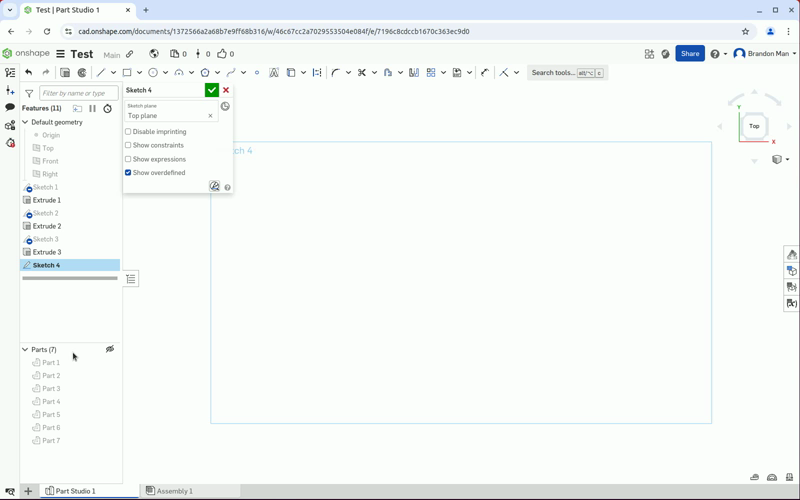
key(l)
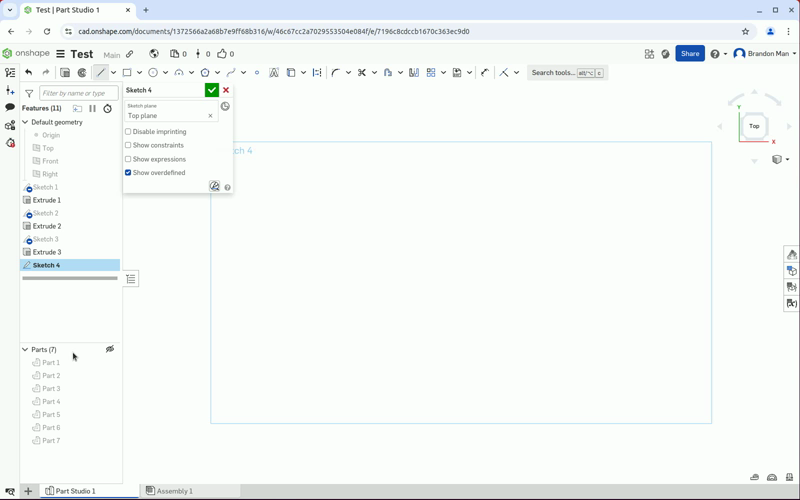
key_down(shift)
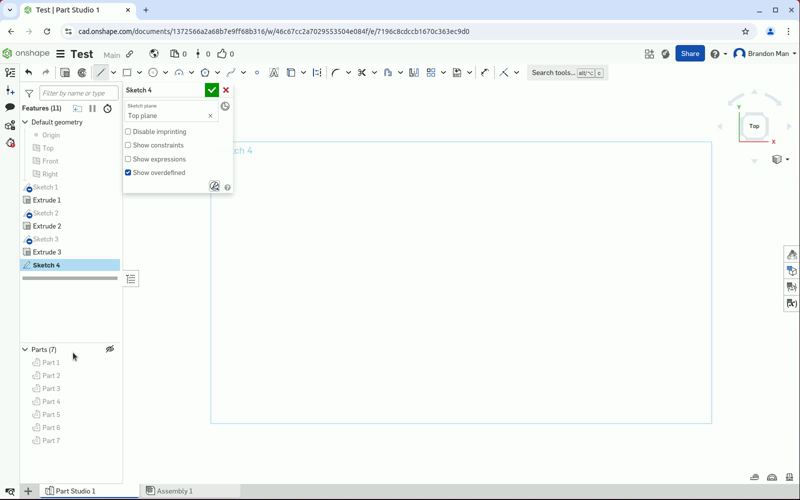
mouse_move(372, 303)
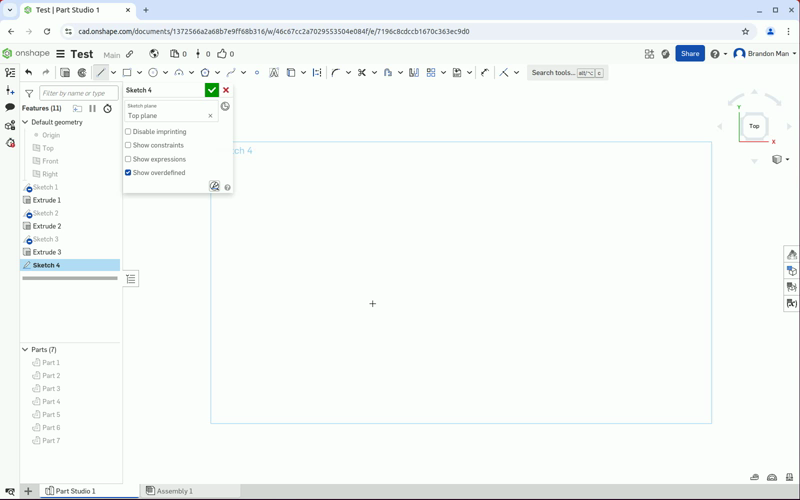
click(372, 303)
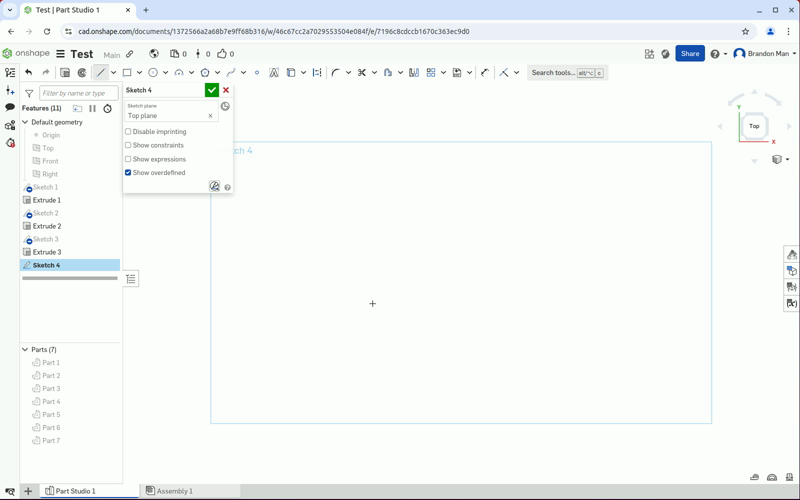
key_up(shift)
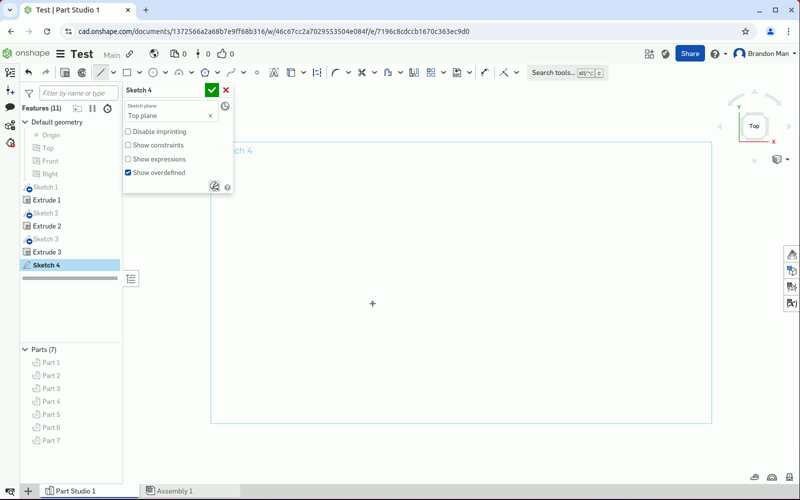
key_down(shift)
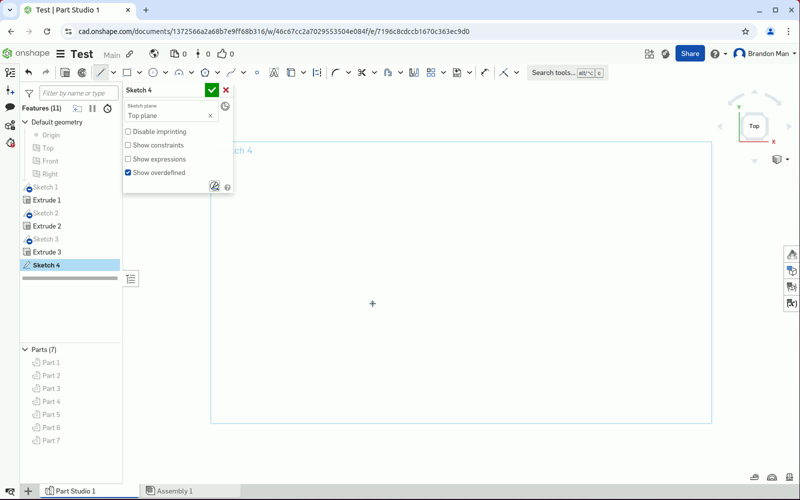
mouse_move(402, 303)
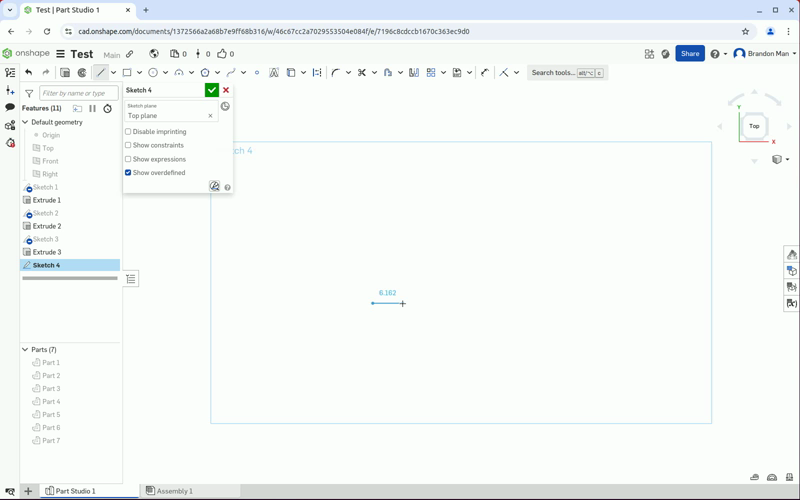
mouse_move(382, 345)
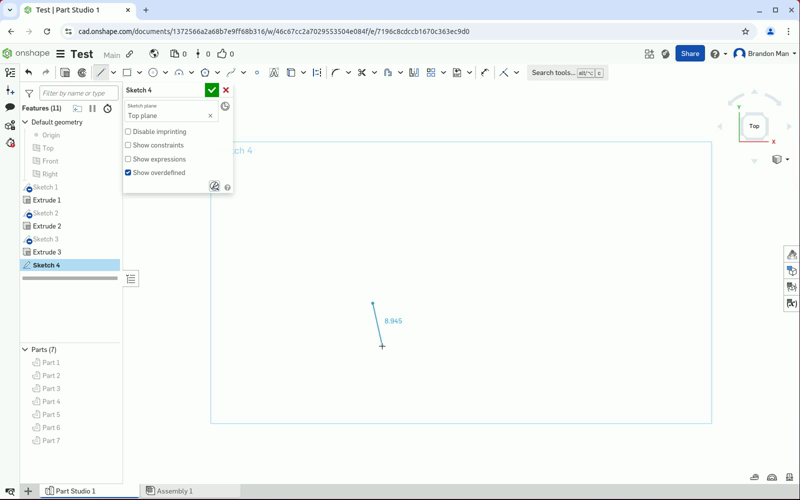
click(382, 345)
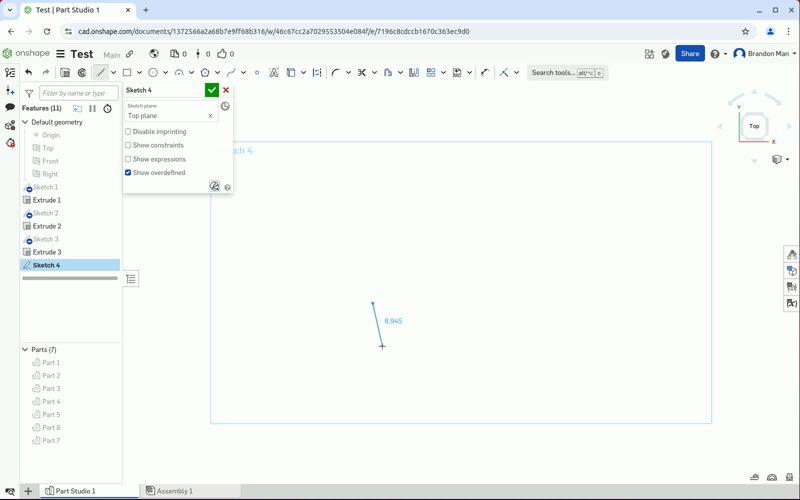
key_up(shift)
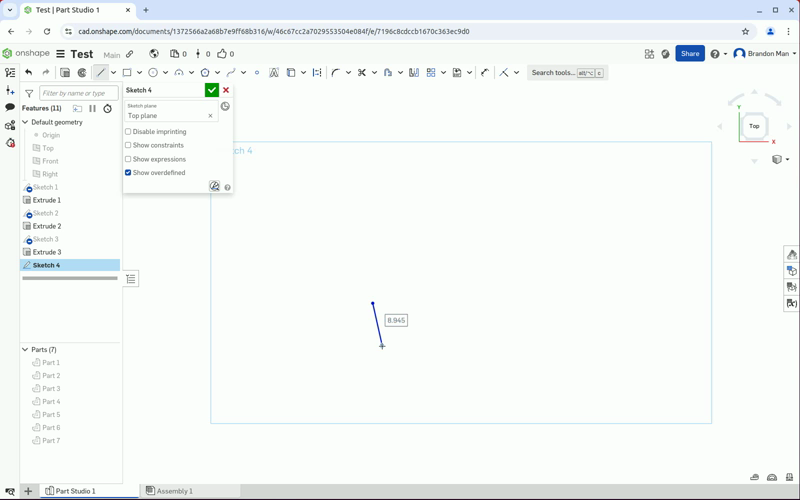
key_down(shift)
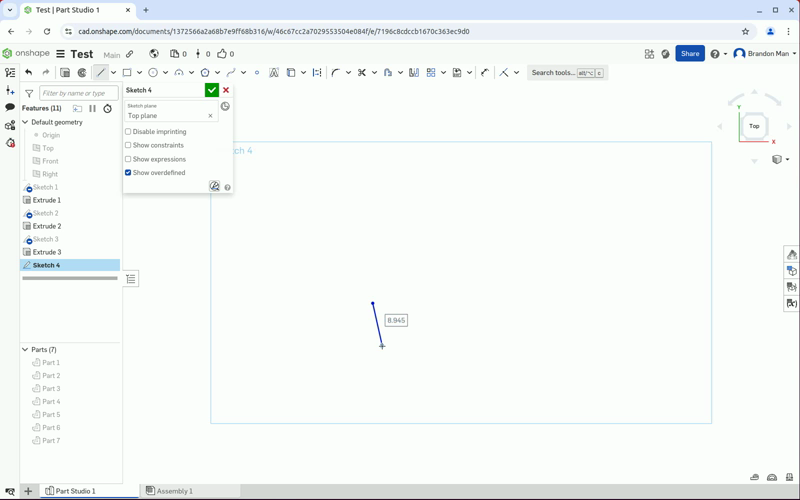
mouse_move(412, 345)
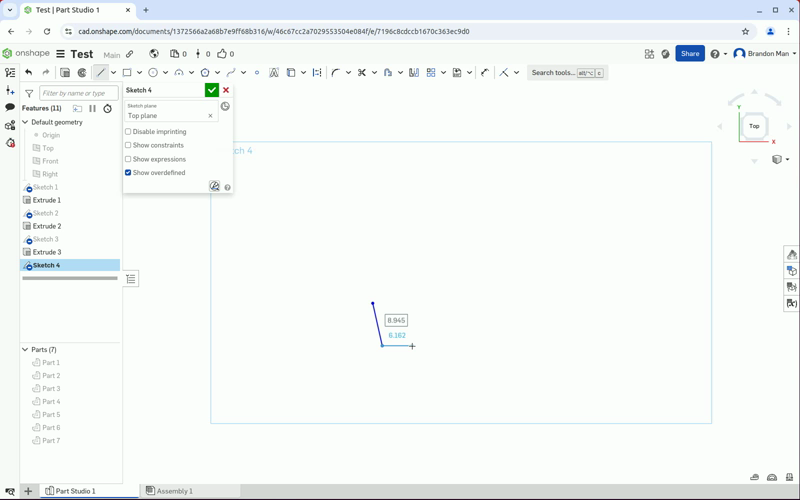
mouse_move(422, 364)
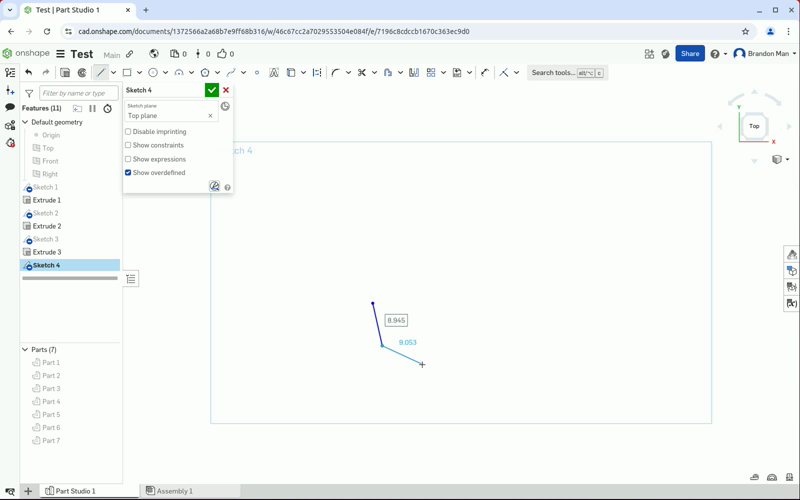
click(422, 364)
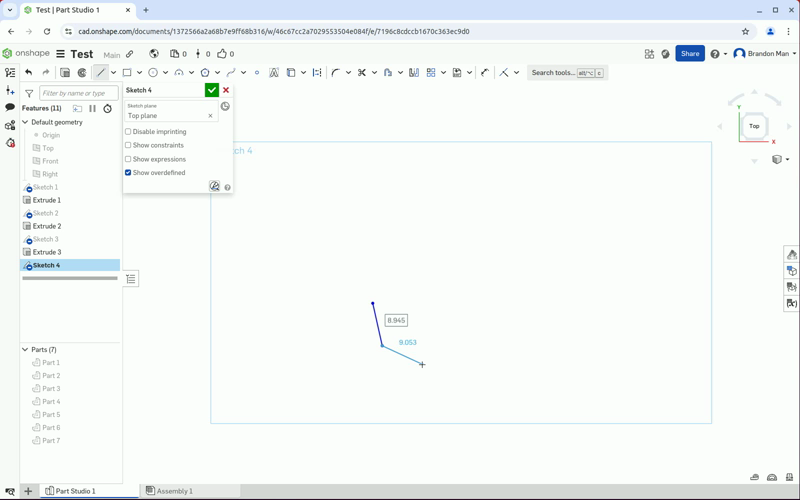
key_up(shift)
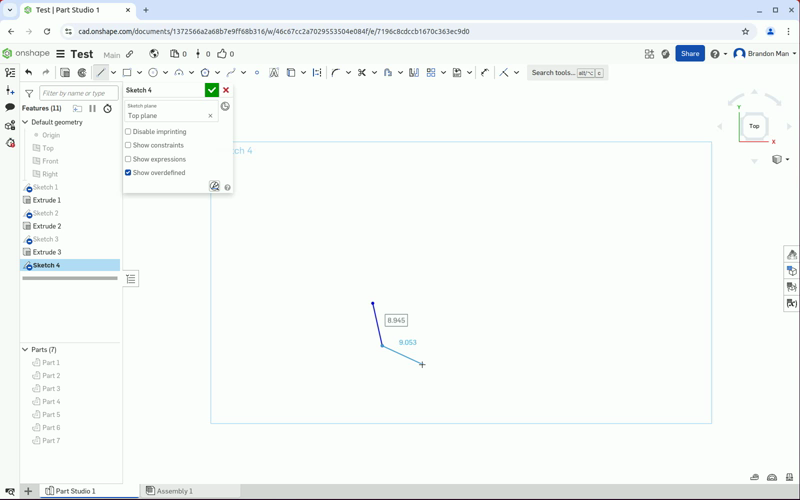
key(esc)
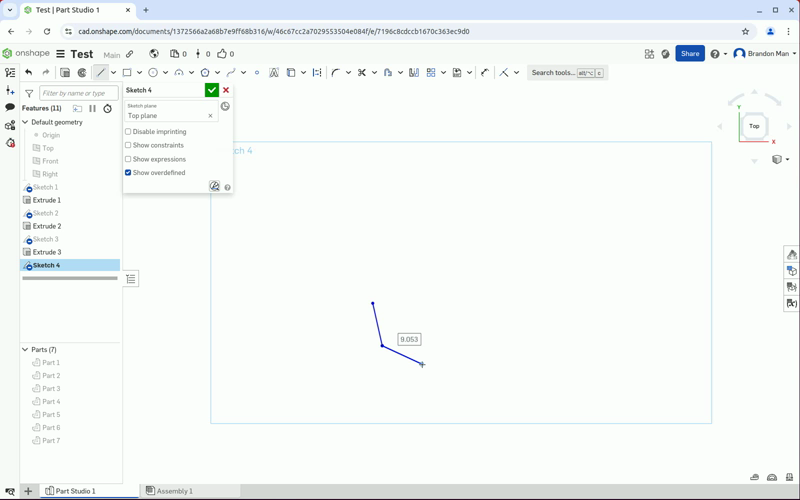
key(a)
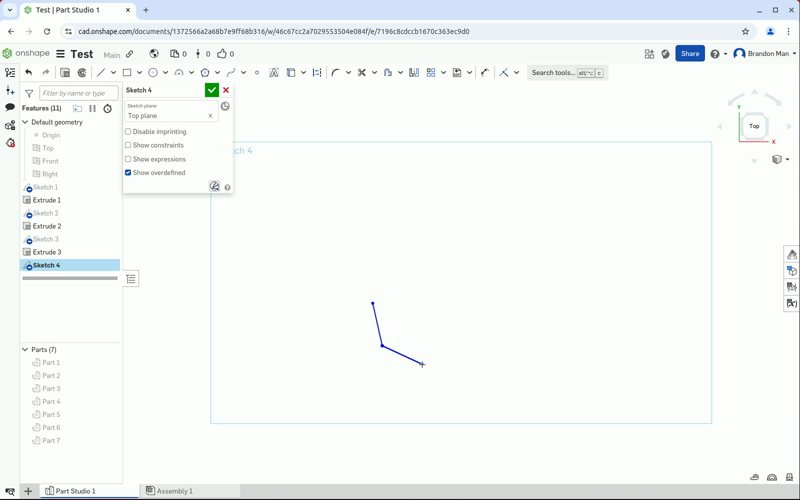
mouse_move(422, 364)
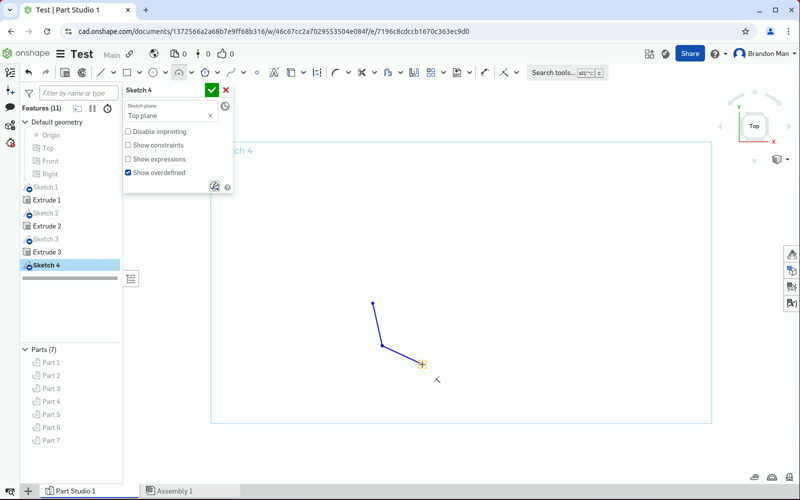
click(422, 364)
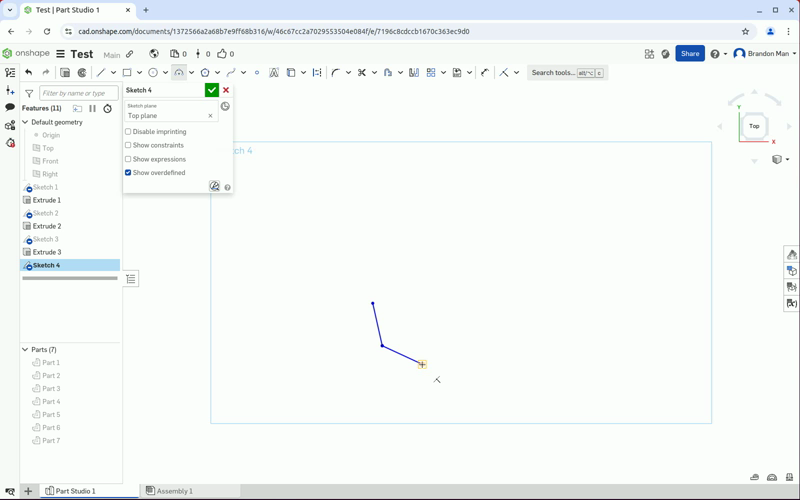
mouse_move(372, 303)
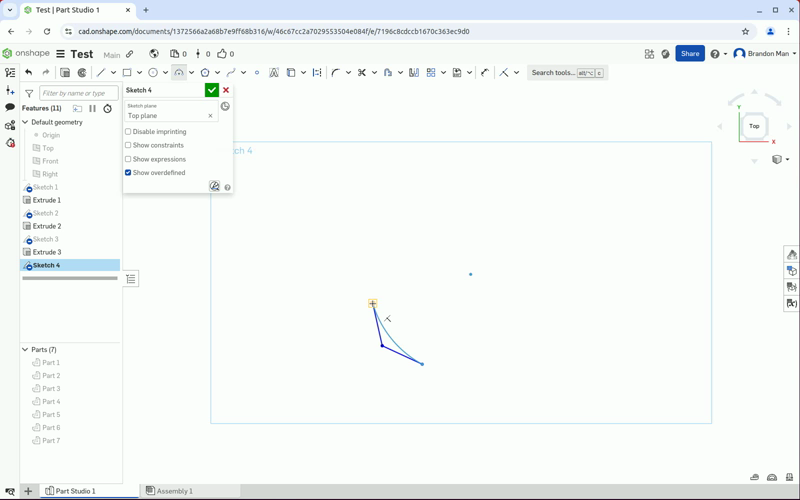
click(372, 303)
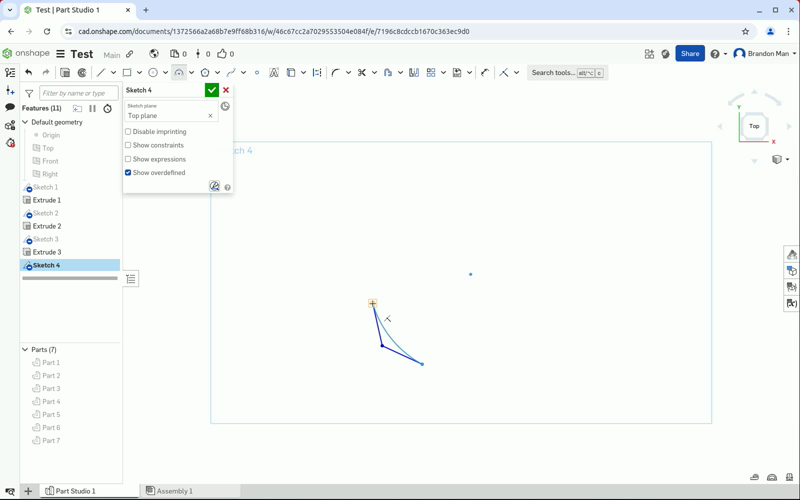
key_down(shift)
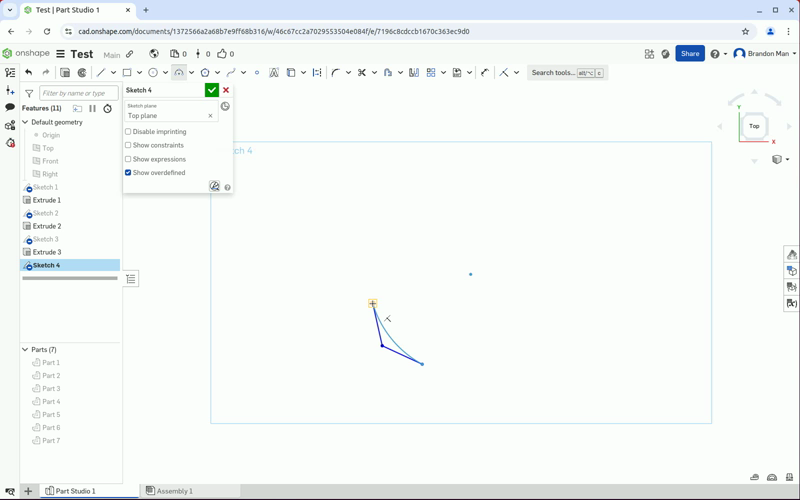
mouse_move(390, 339)
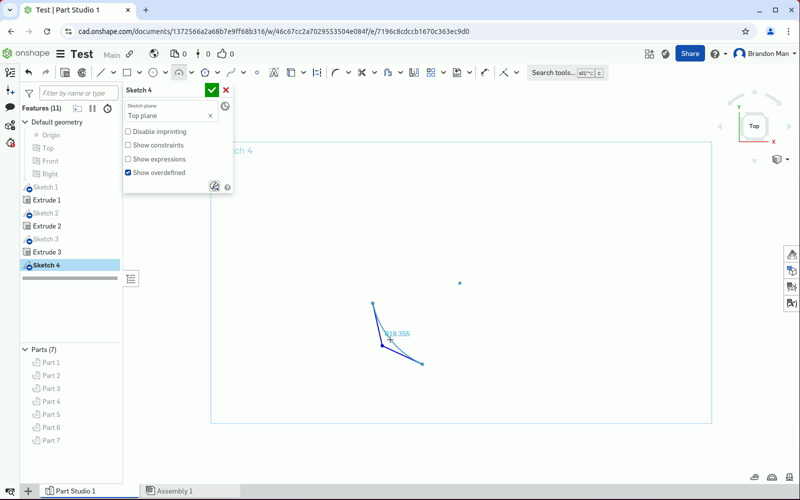
click(390, 339)
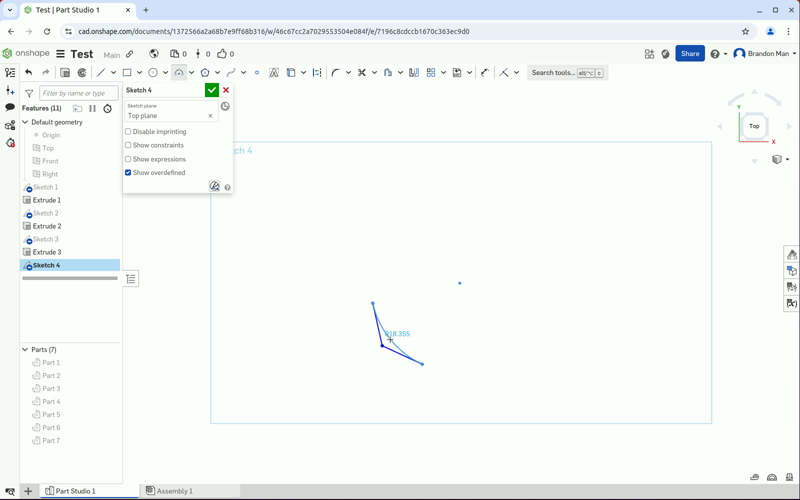
key_up(shift)
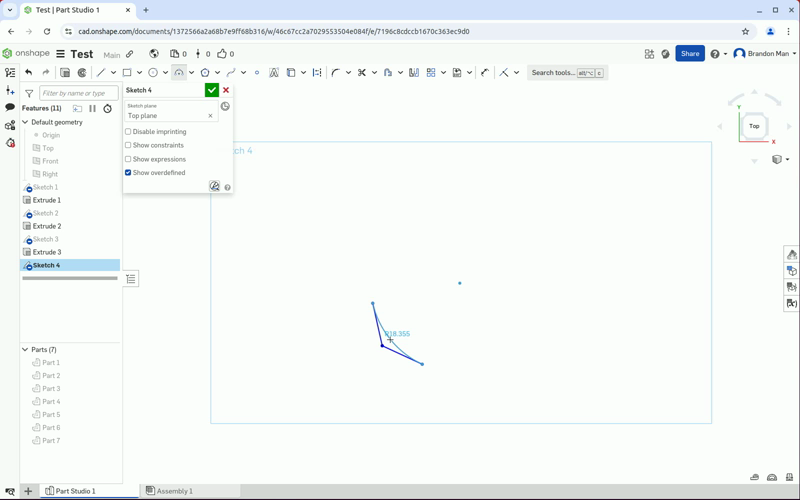
key(esc)
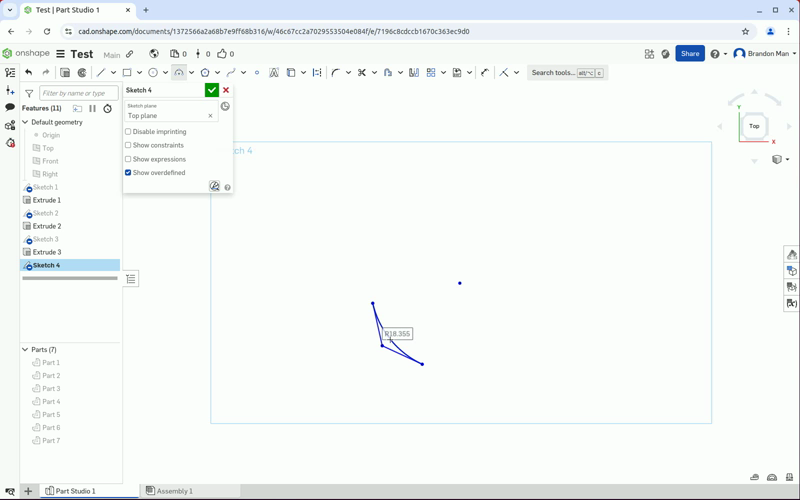
mouse_move(389, 348)
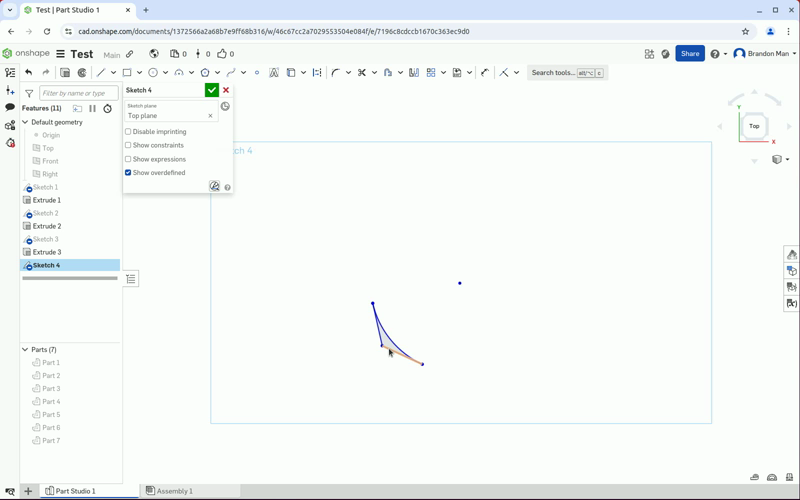
scroll(6)
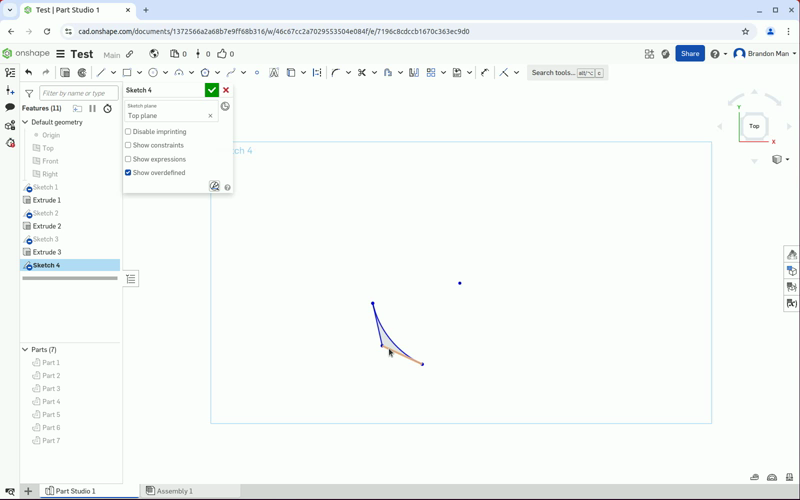
scroll(6)
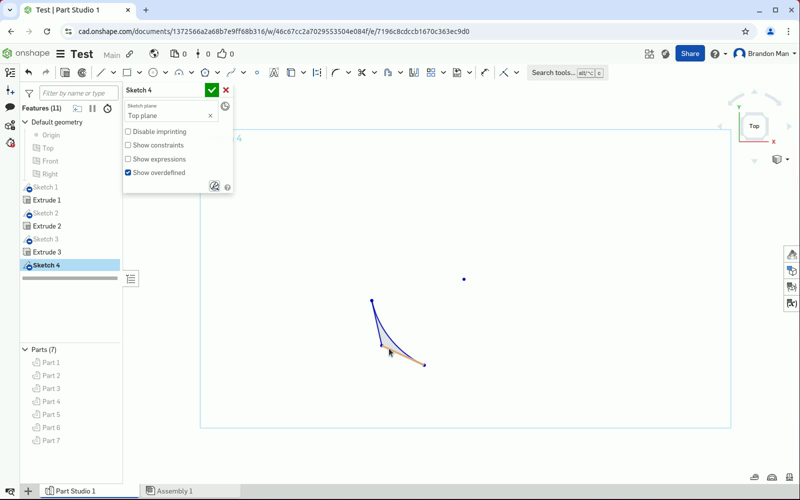
scroll(6)
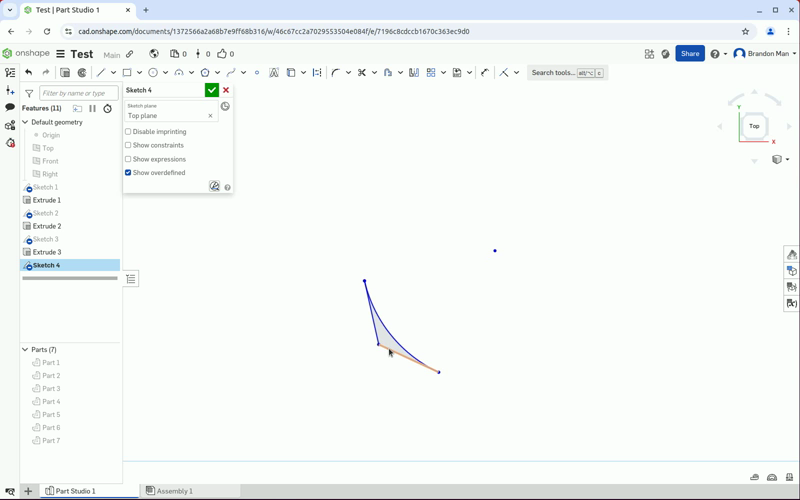
scroll(6)
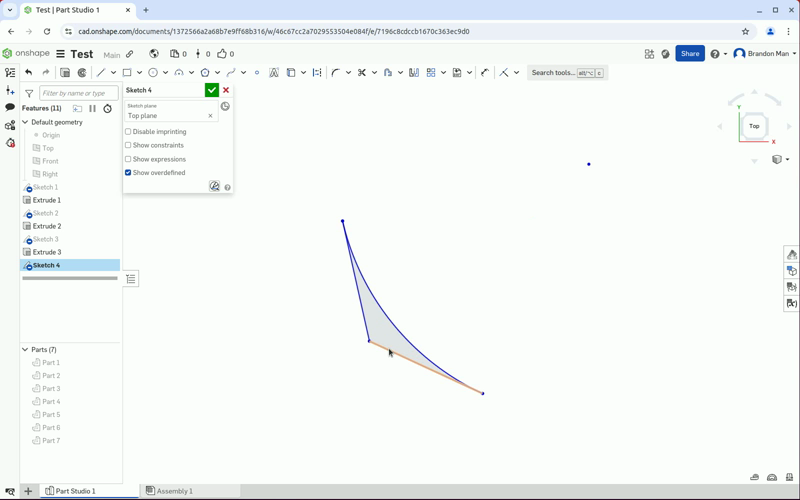
scroll(6)
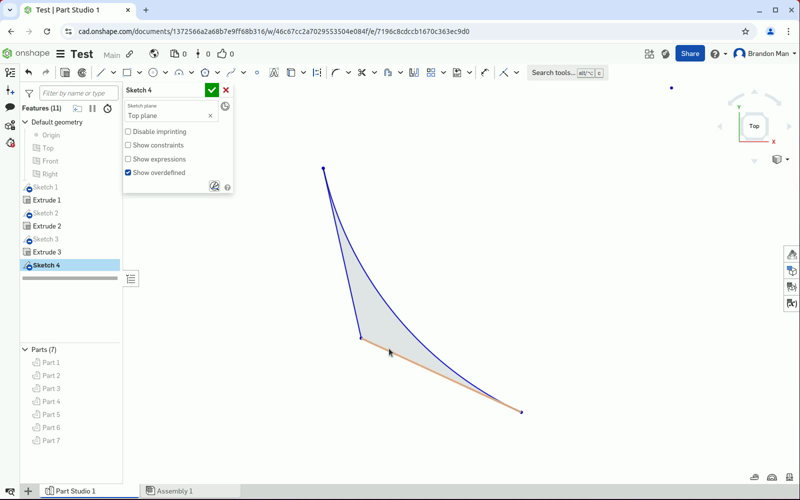
scroll(6)
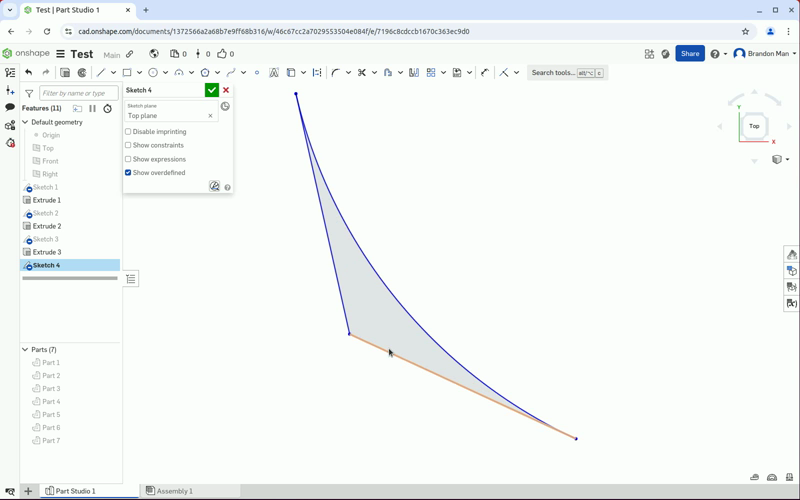
scroll(6)
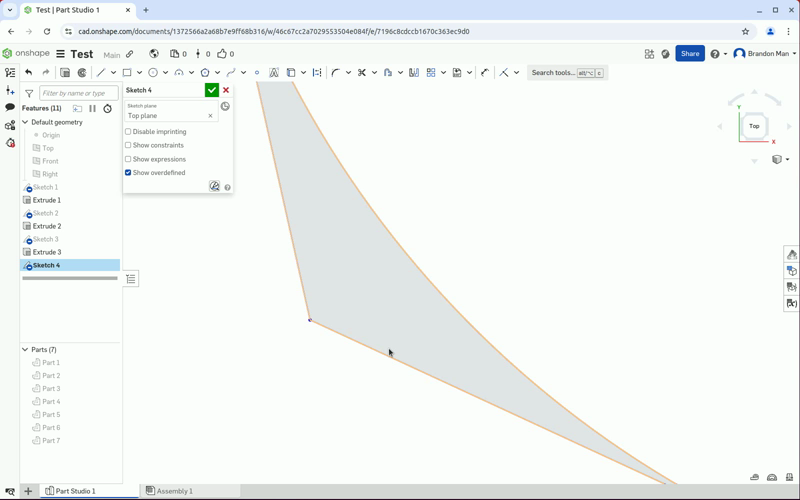
click(389, 348)
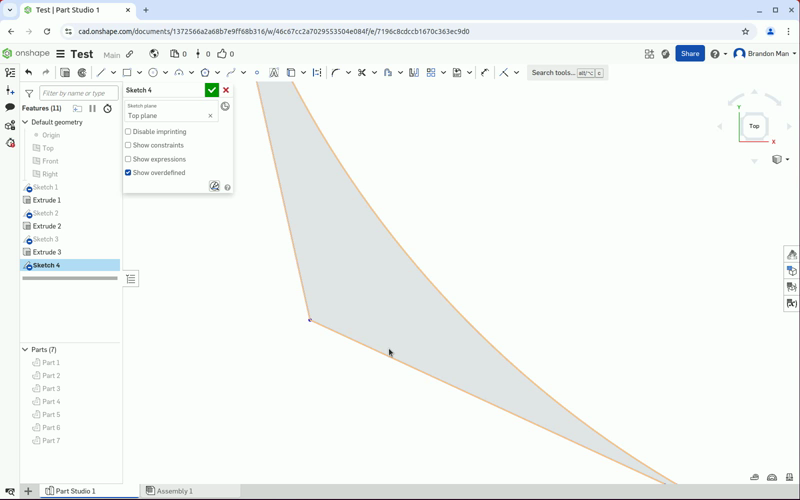
scroll(-6)
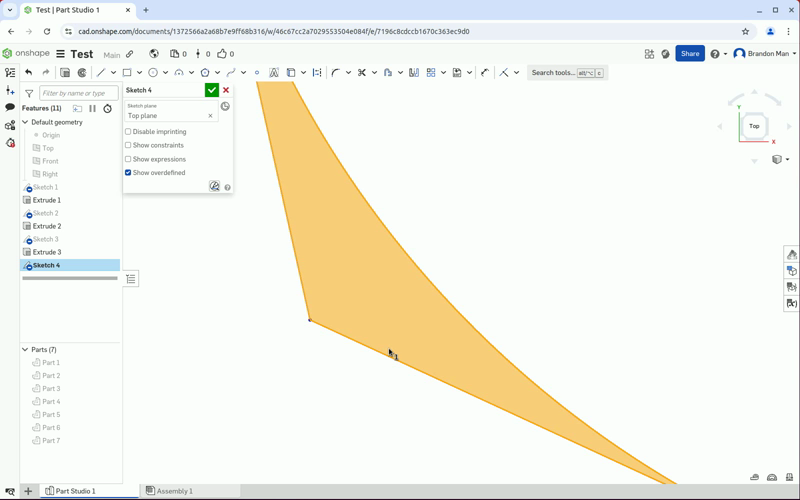
scroll(-6)
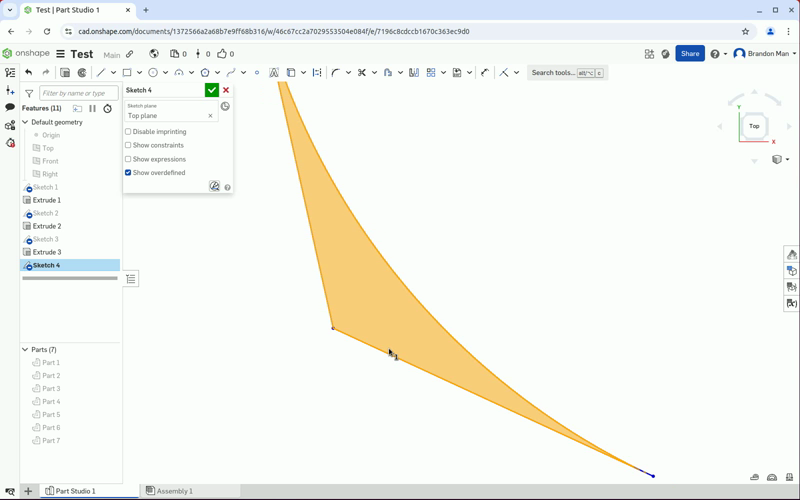
scroll(-6)
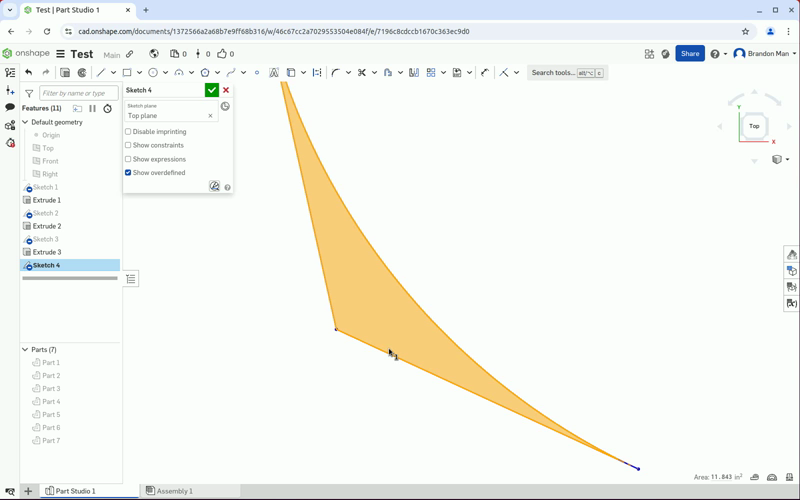
scroll(-6)
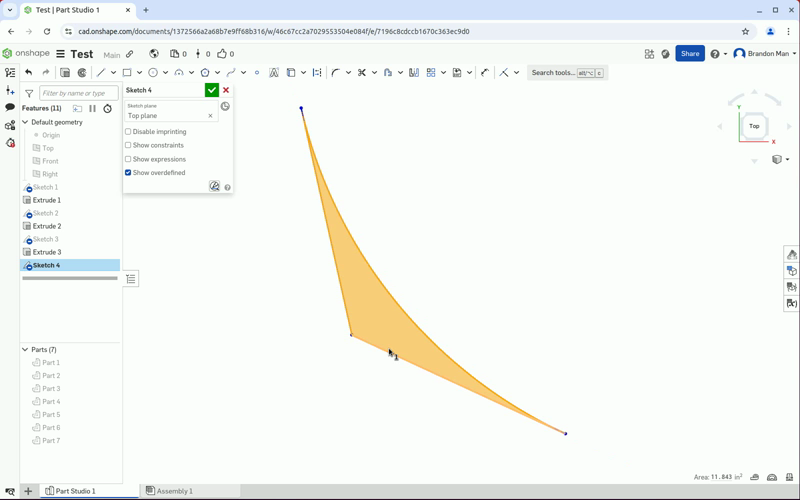
scroll(-6)
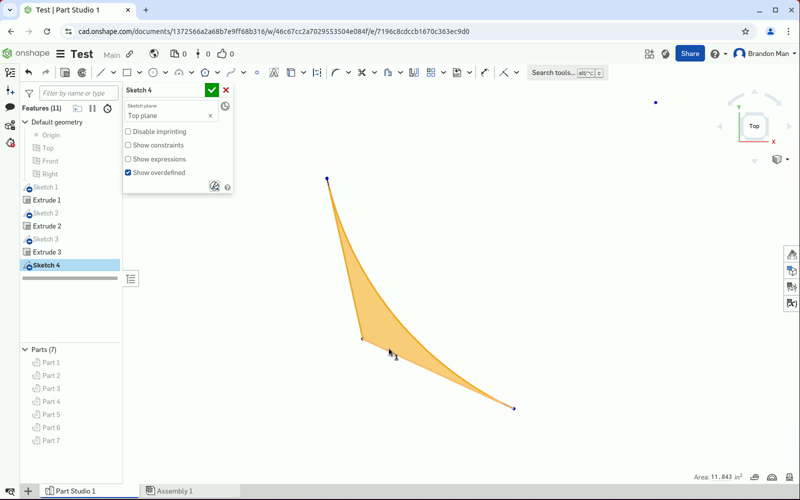
scroll(-6)
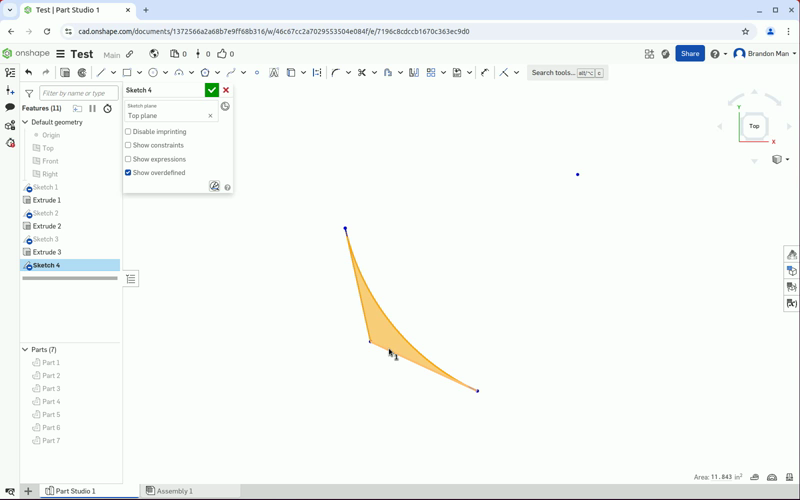
scroll(-6)
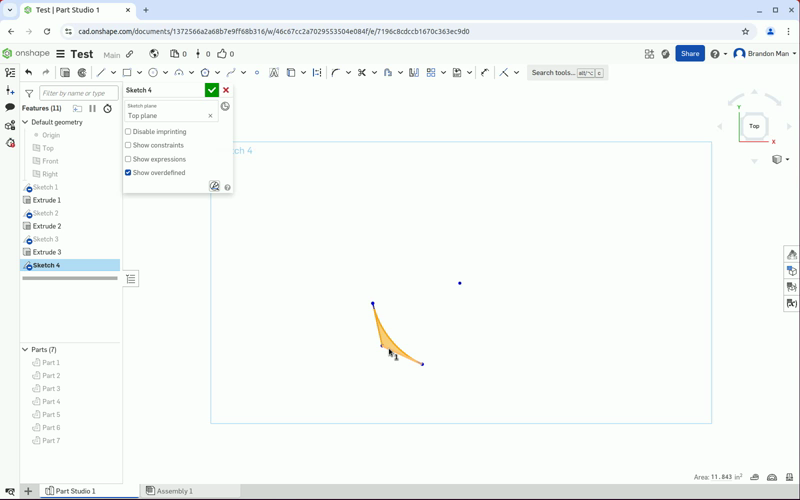
mouse_move(73, 352)
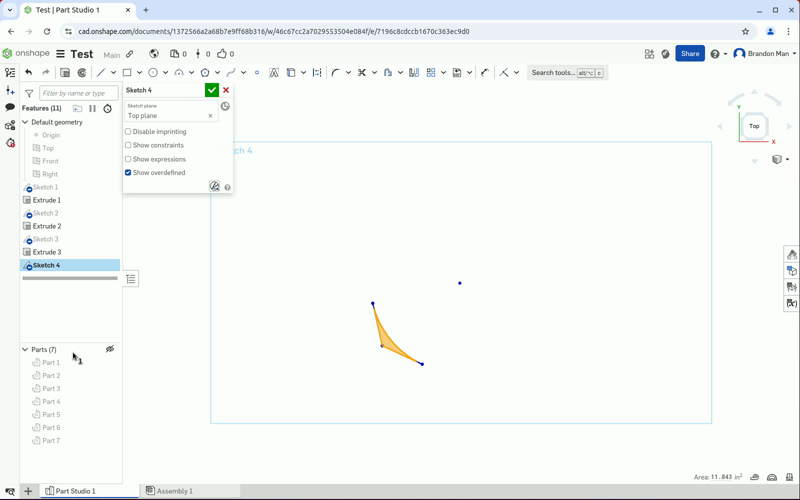
key(shift+y)
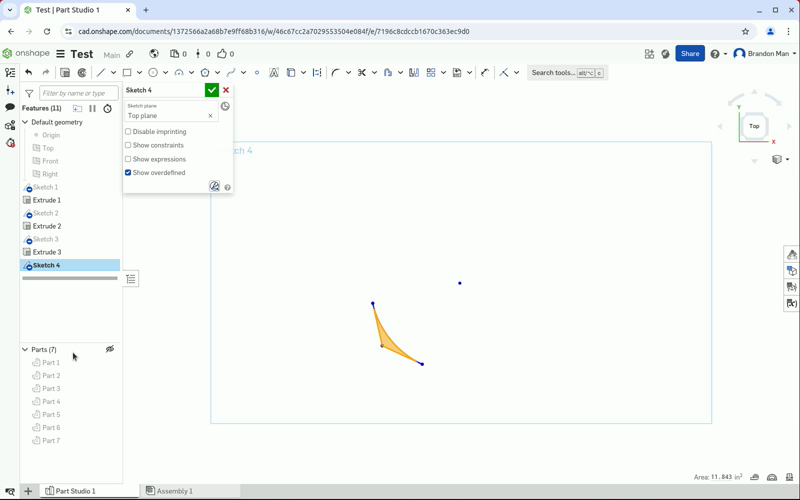
key(shift+e)
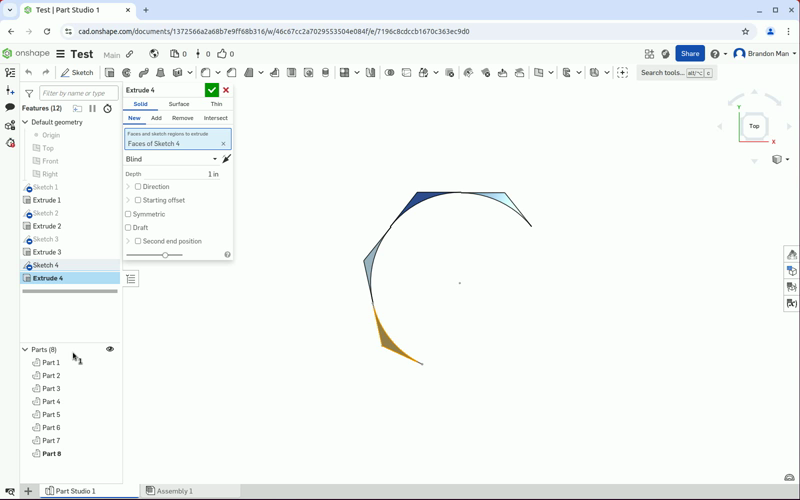
mouse_move(143, 106)
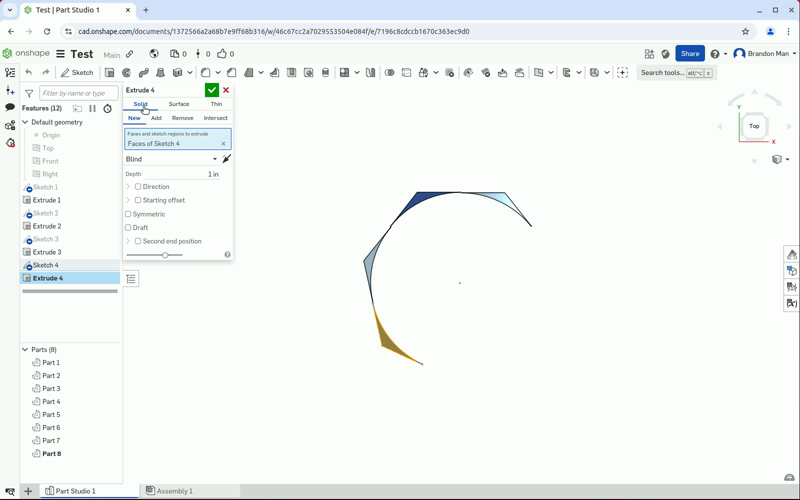
click(143, 106)
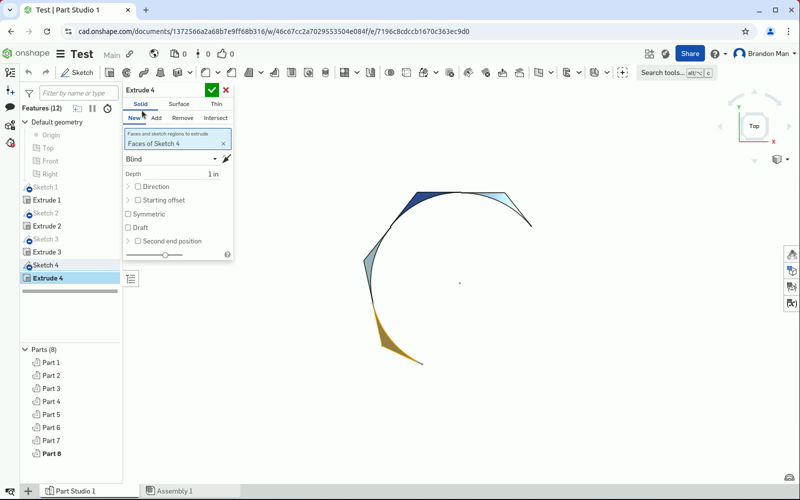
mouse_move(137, 120)
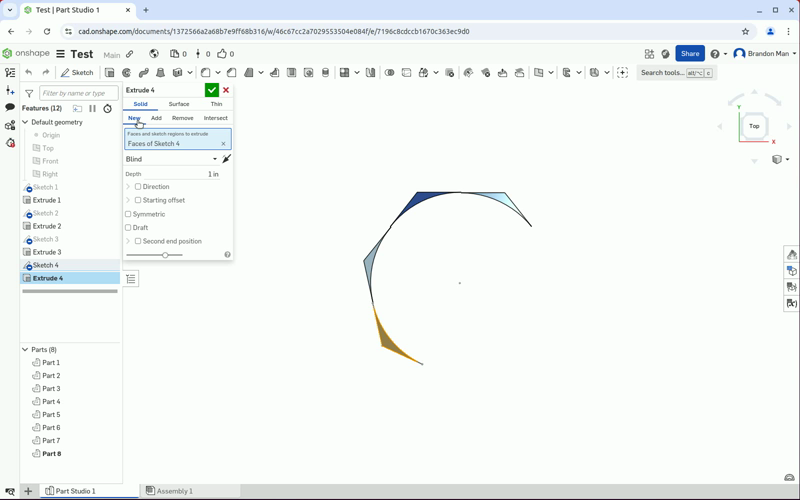
click(137, 120)
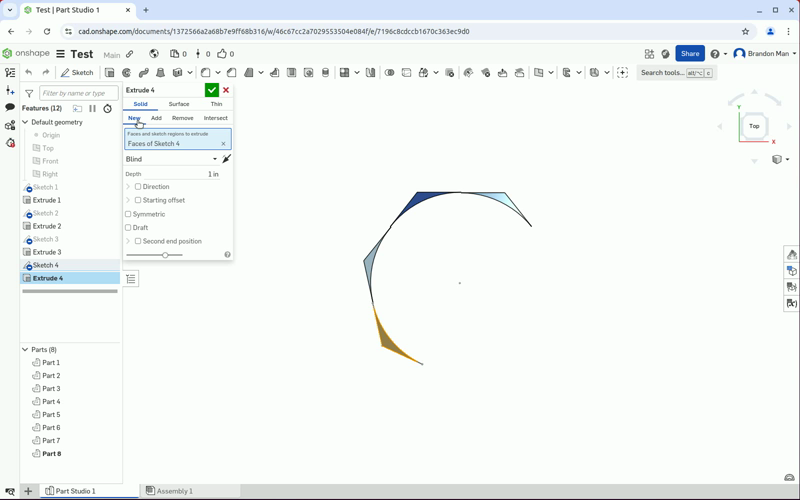
key(tab, 4)
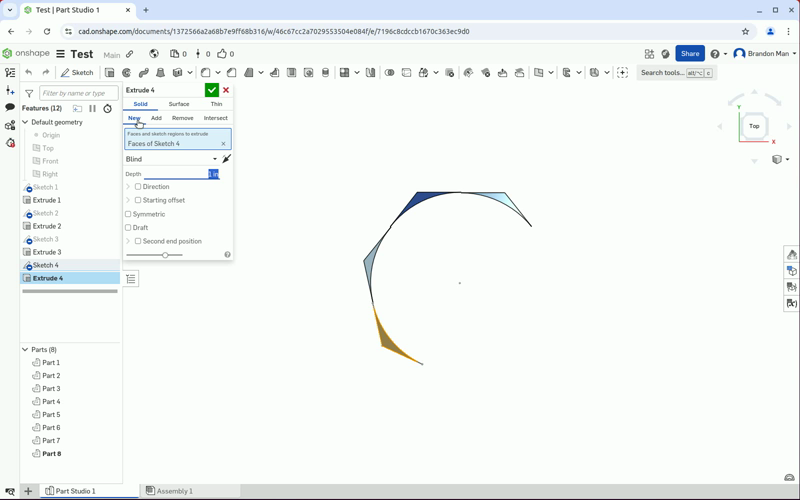
text(23.108)
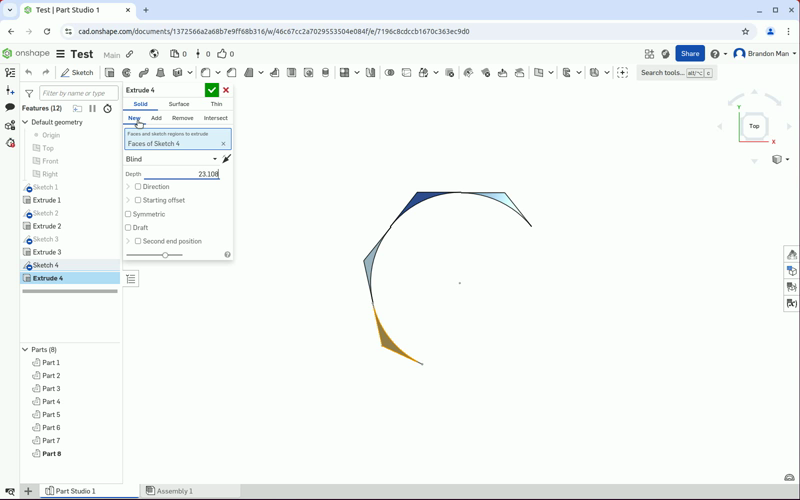
key(enter)
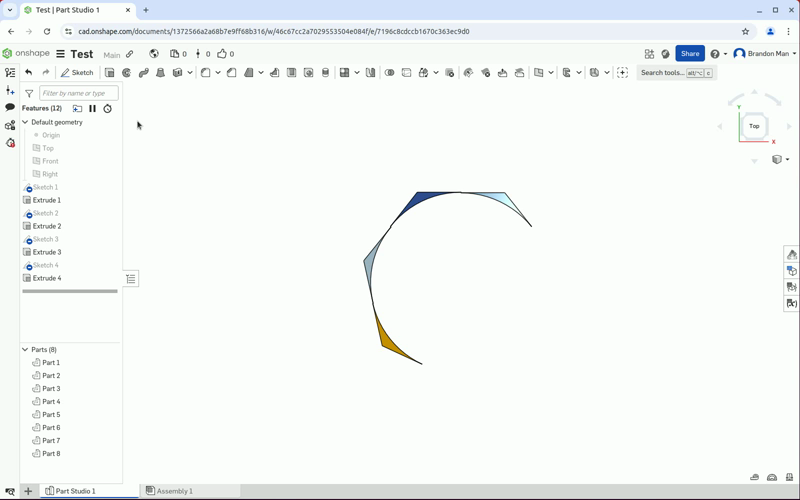
key(shift+h)
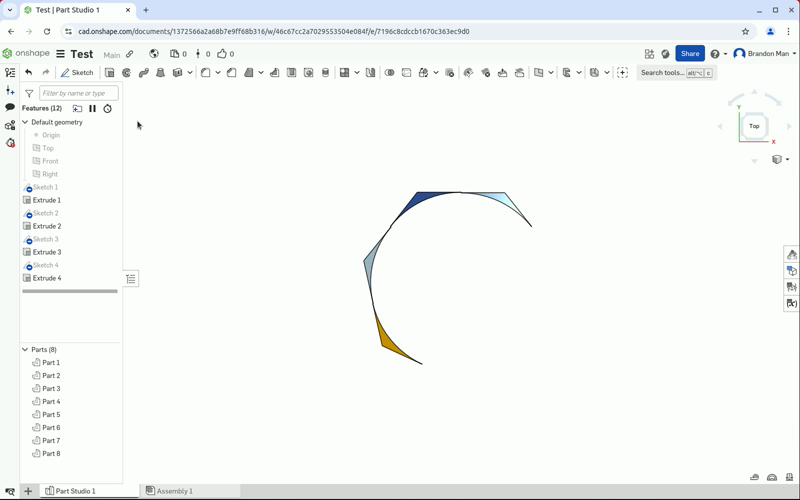
key(shift+h)
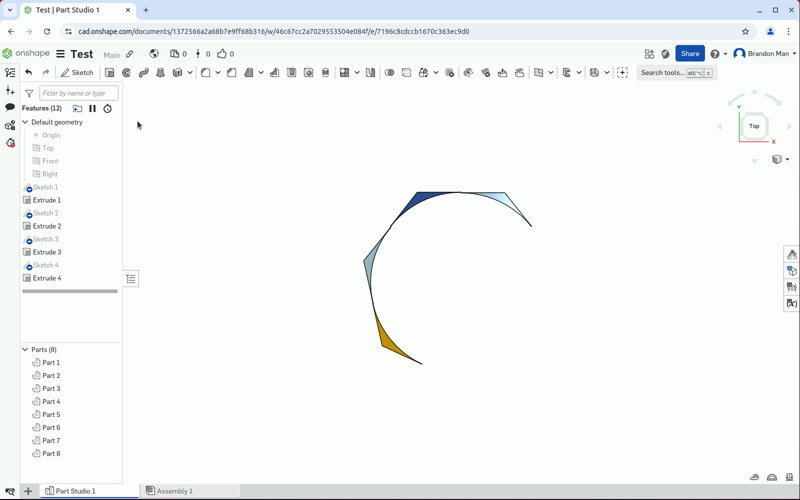
mouse_move(73, 189)
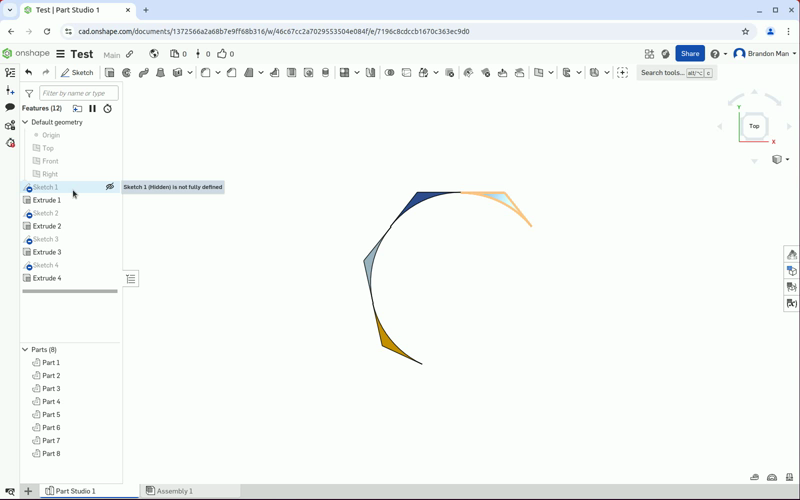
click(73, 189)
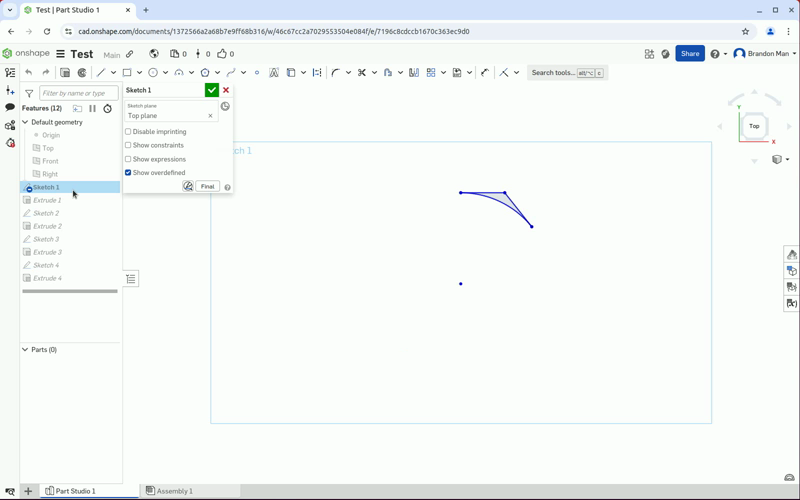
mouse_move(229, 92)
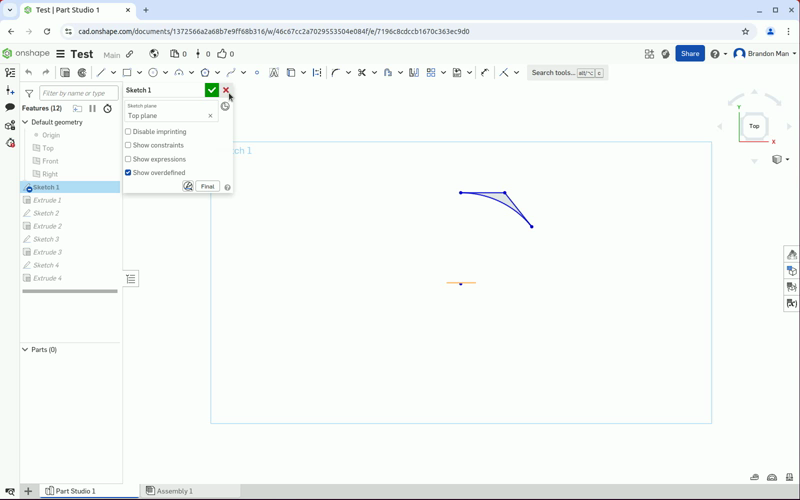
click(229, 92)
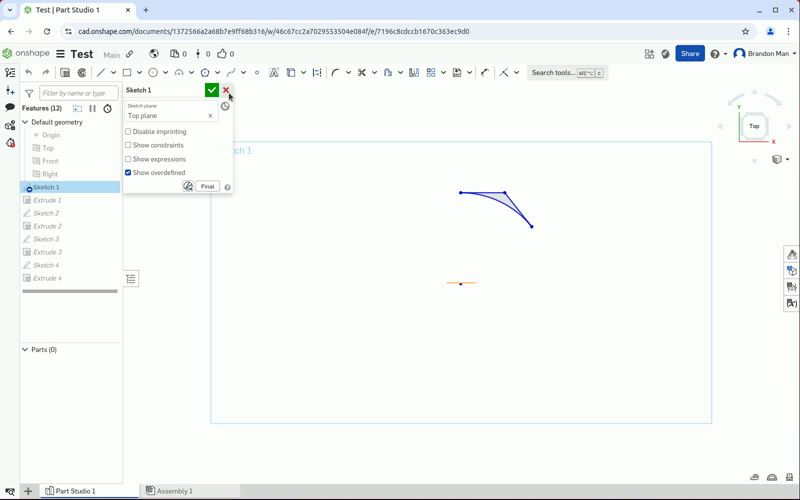
key(shift+s)
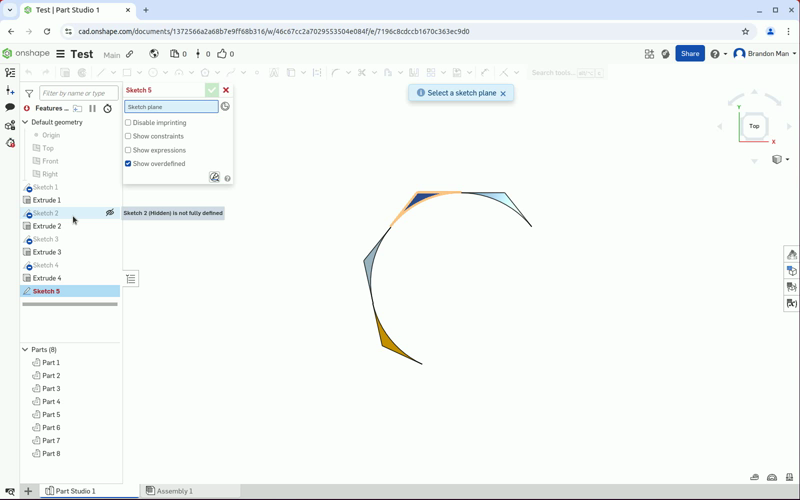
scroll(3)
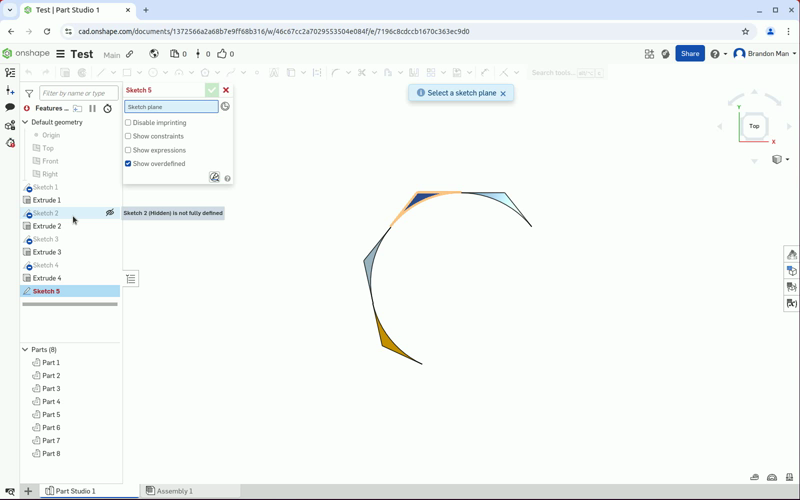
mouse_move(73, 150)
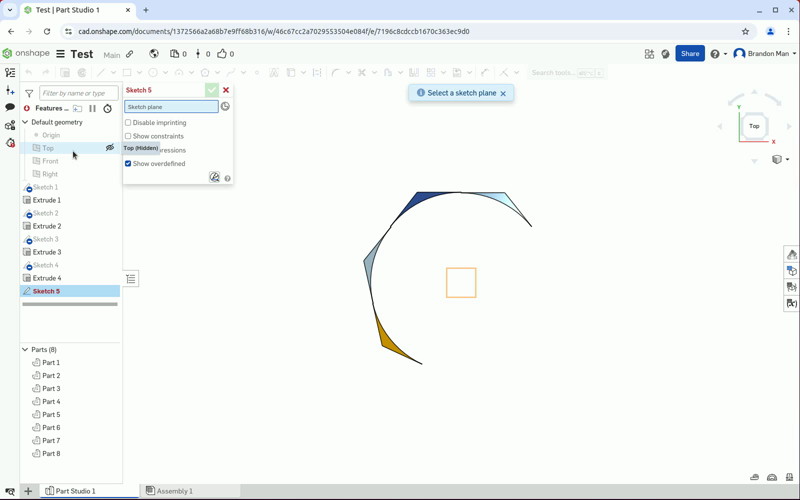
click(73, 150)
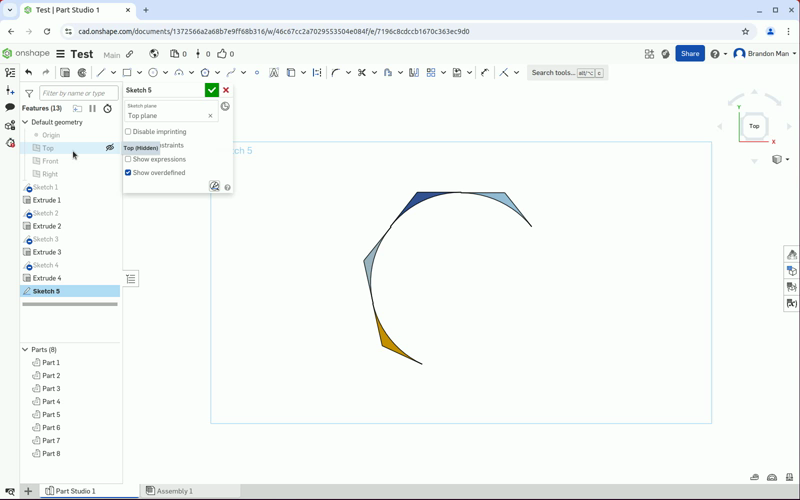
mouse_move(73, 352)
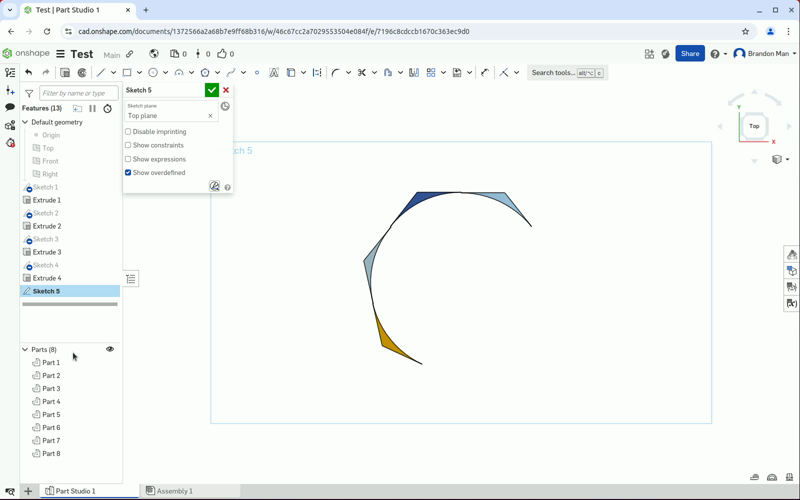
key(y)
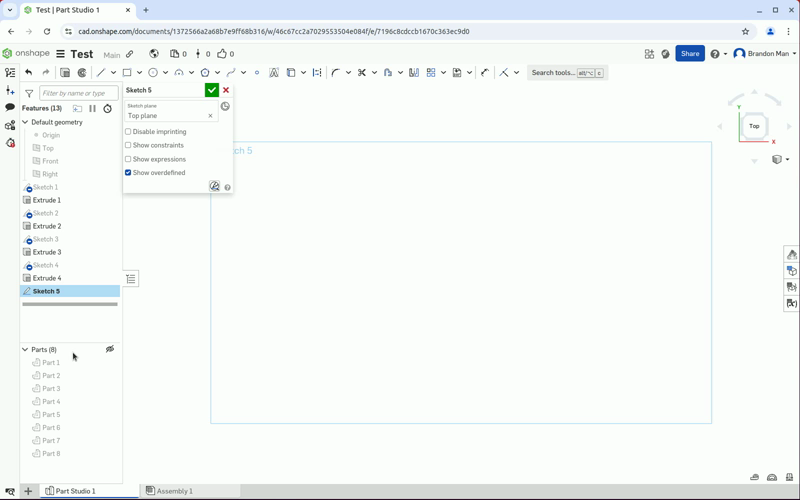
key(l)
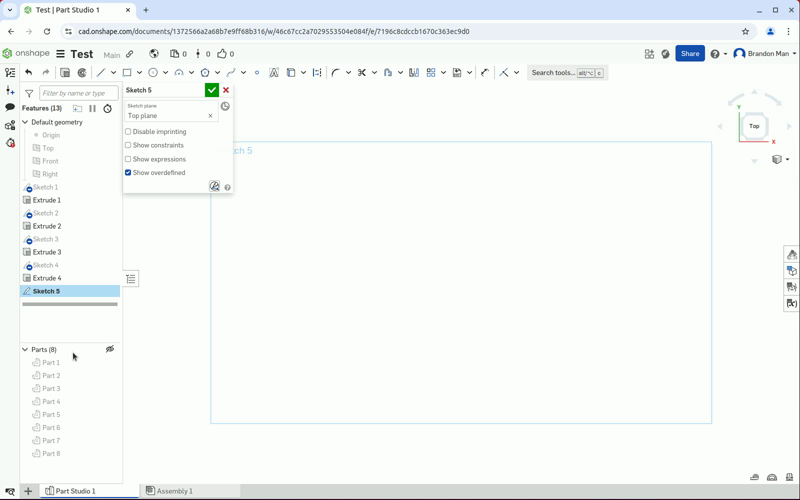
key_down(shift)
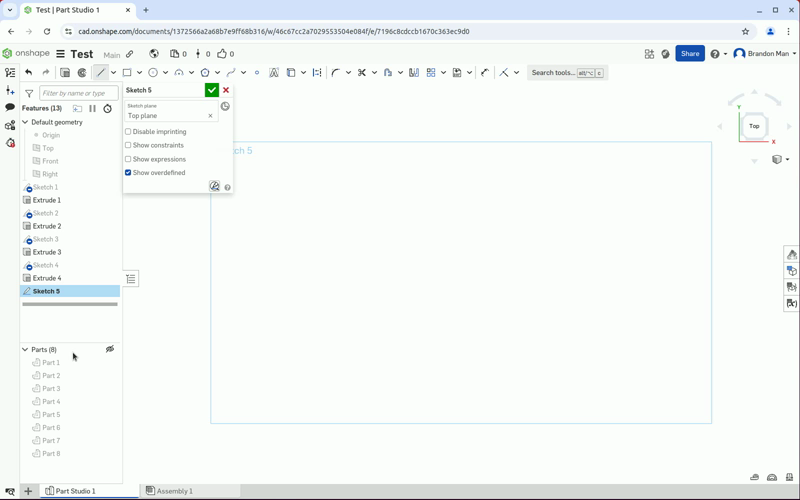
mouse_move(422, 363)
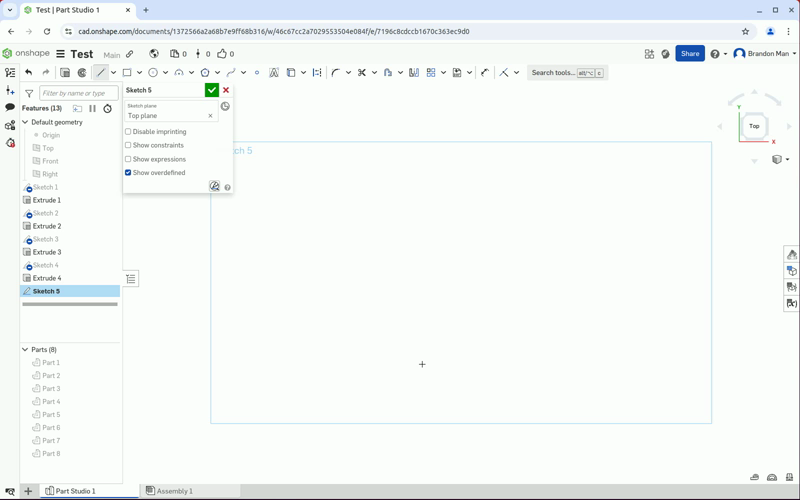
click(422, 363)
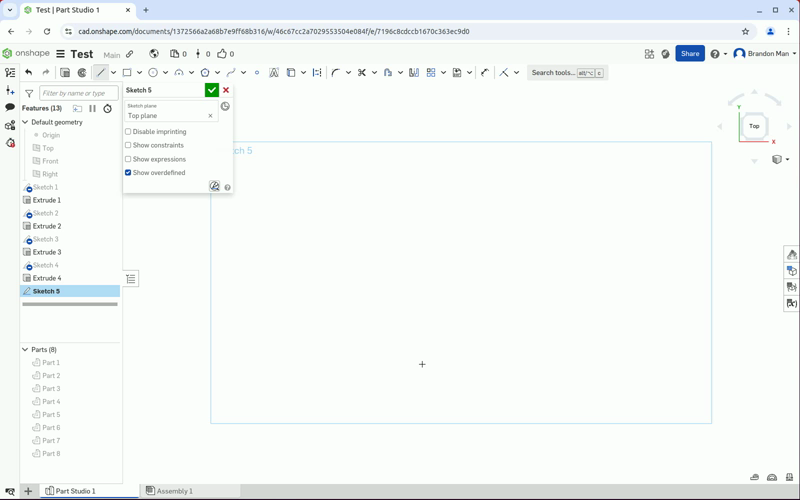
key_up(shift)
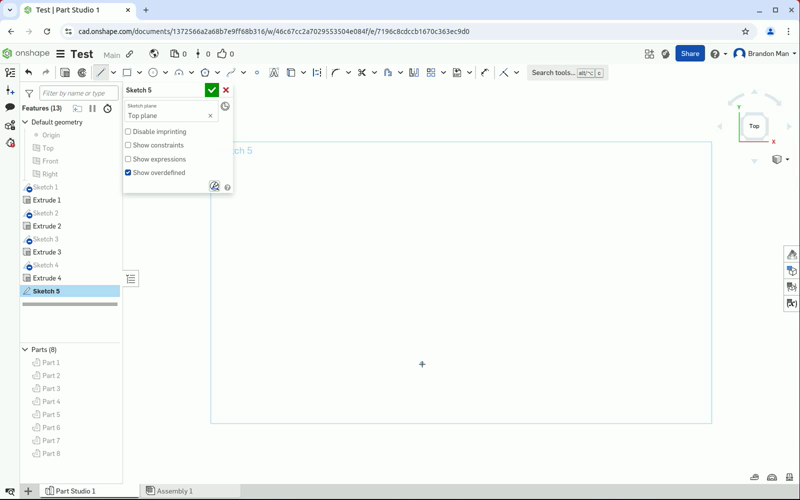
key_down(shift)
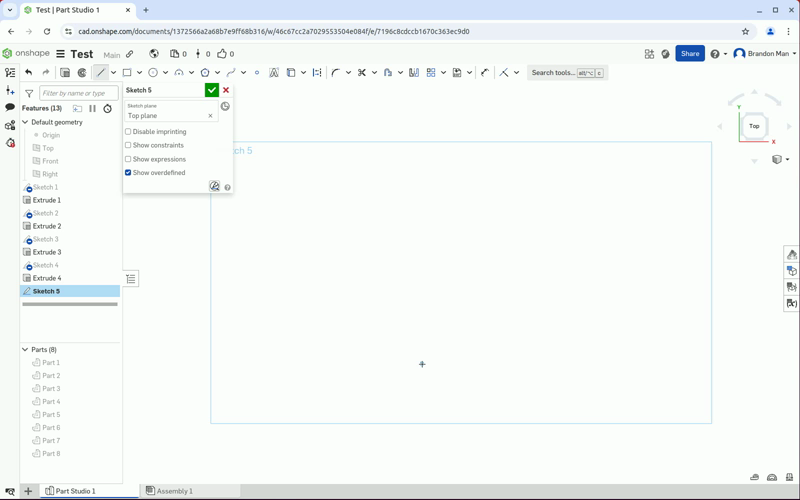
mouse_move(452, 363)
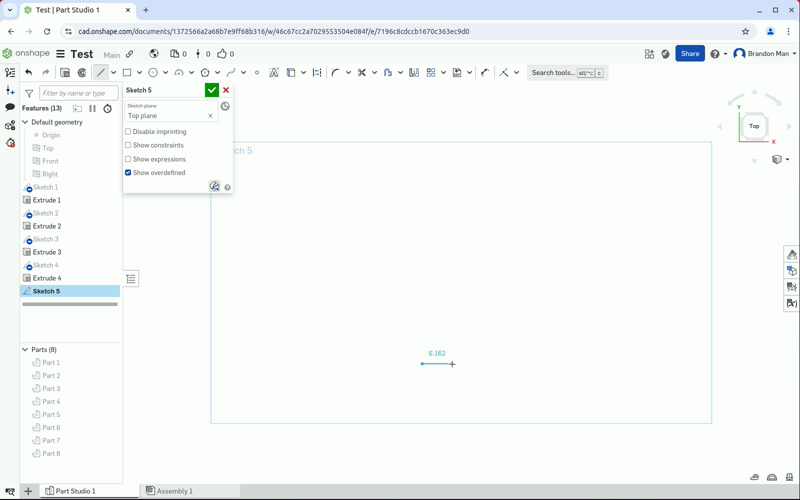
mouse_move(461, 382)
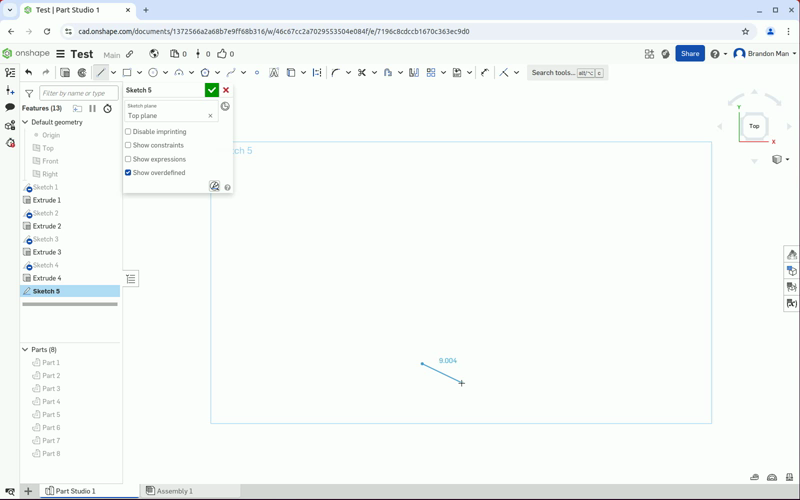
click(461, 382)
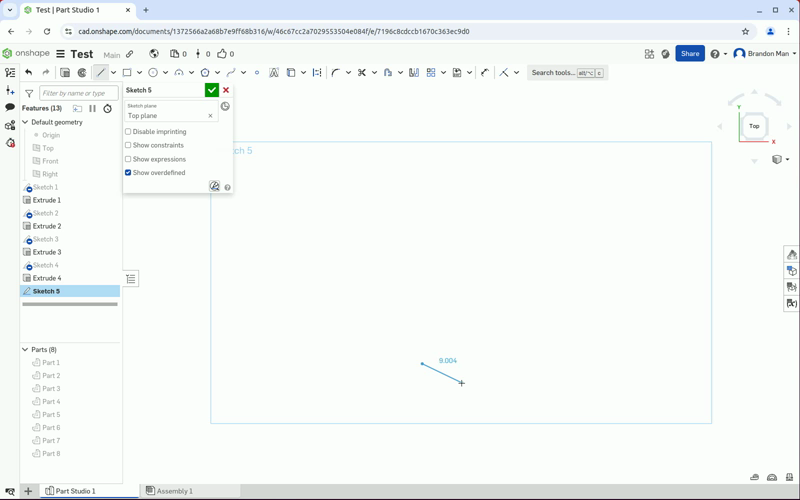
key_up(shift)
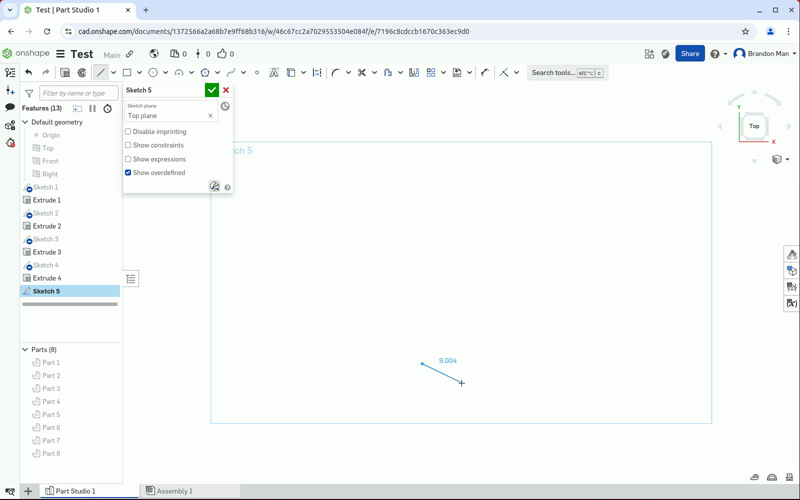
key_down(shift)
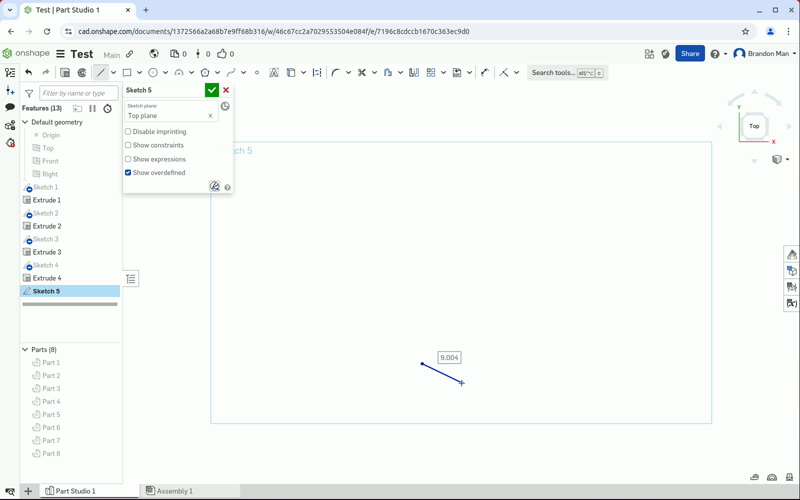
mouse_move(492, 382)
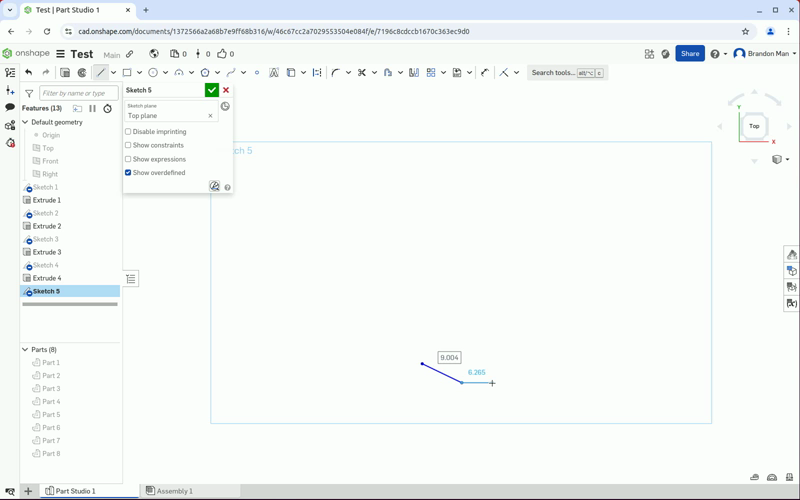
mouse_move(501, 363)
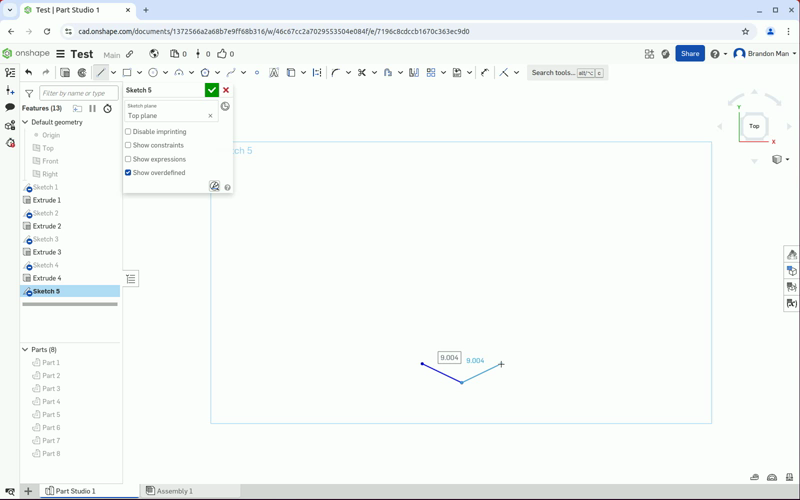
click(501, 363)
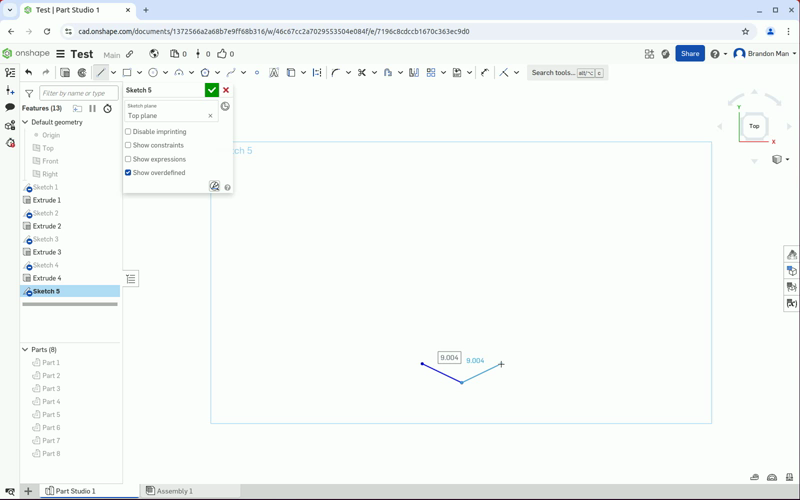
key_up(shift)
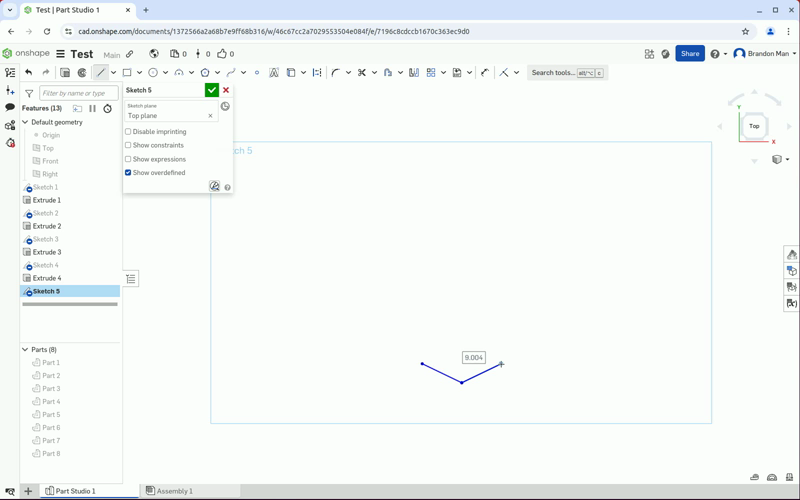
key(esc)
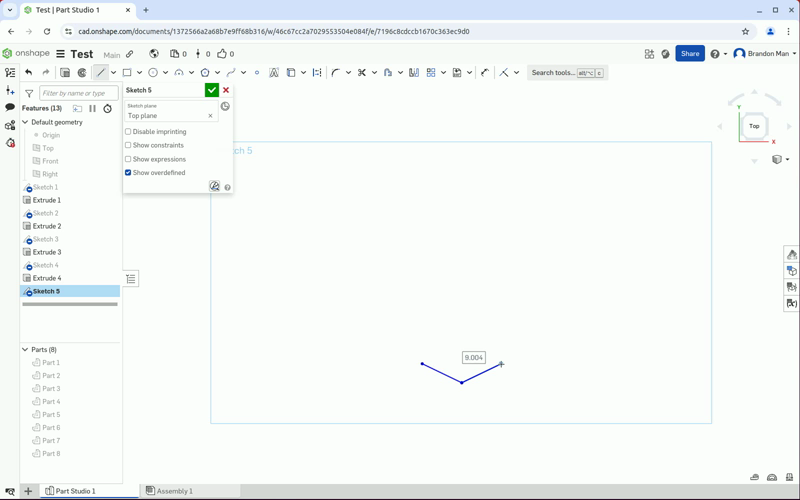
key(a)
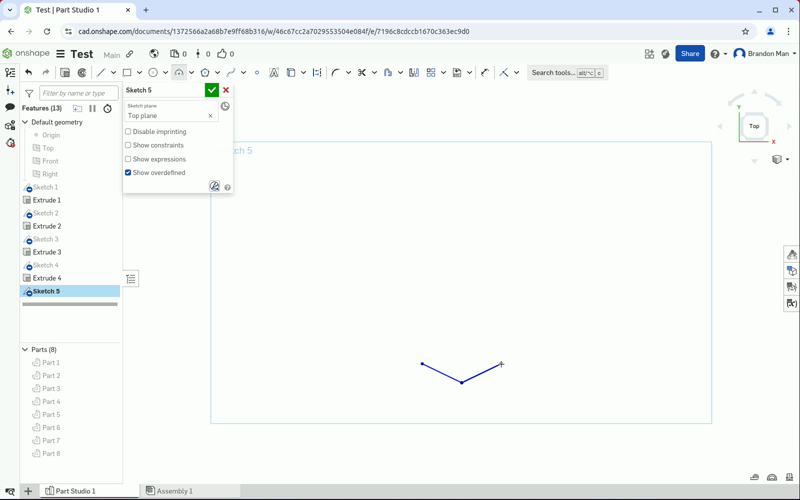
mouse_move(501, 363)
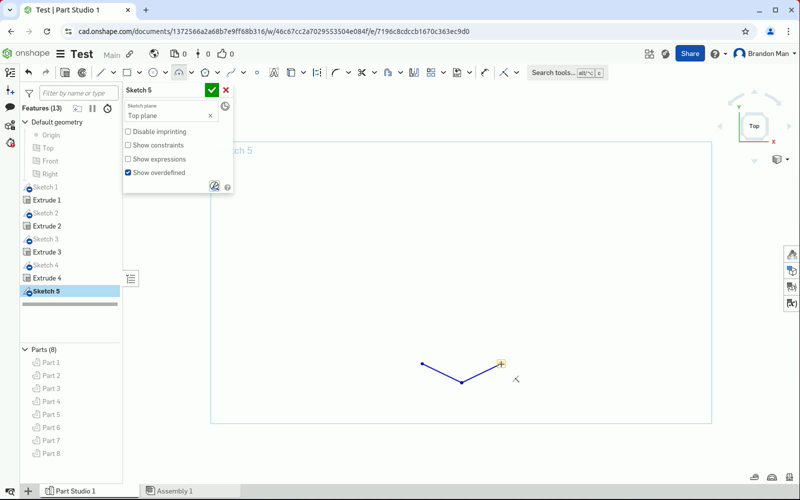
click(501, 363)
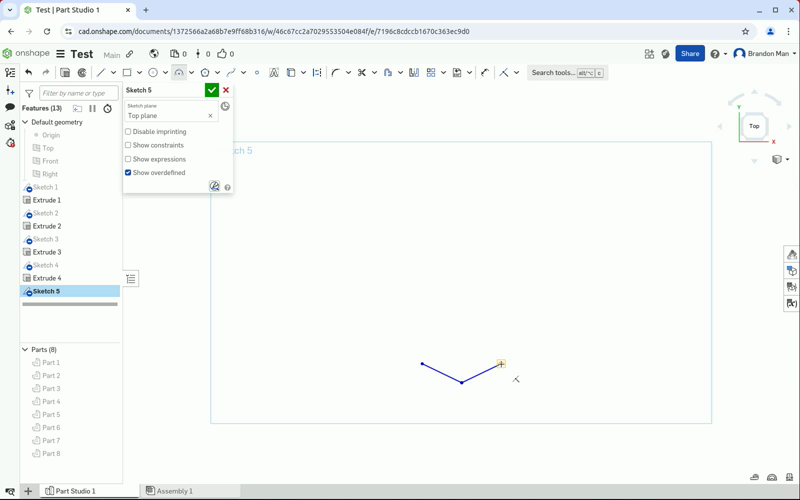
mouse_move(422, 363)
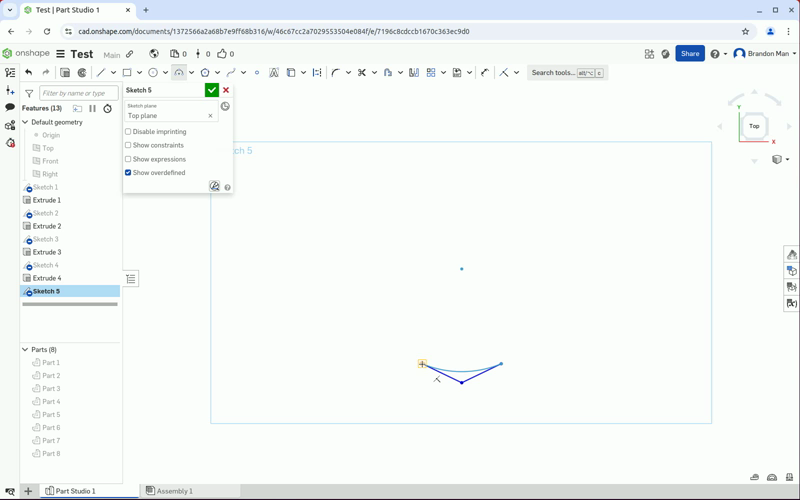
click(422, 363)
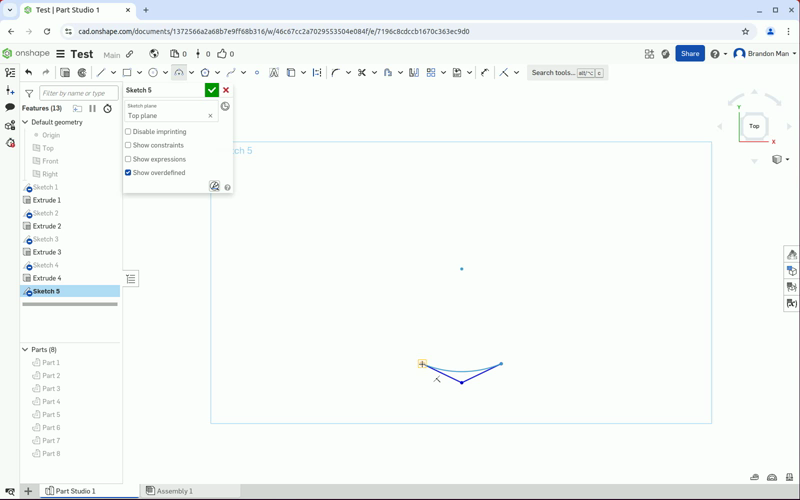
key_down(shift)
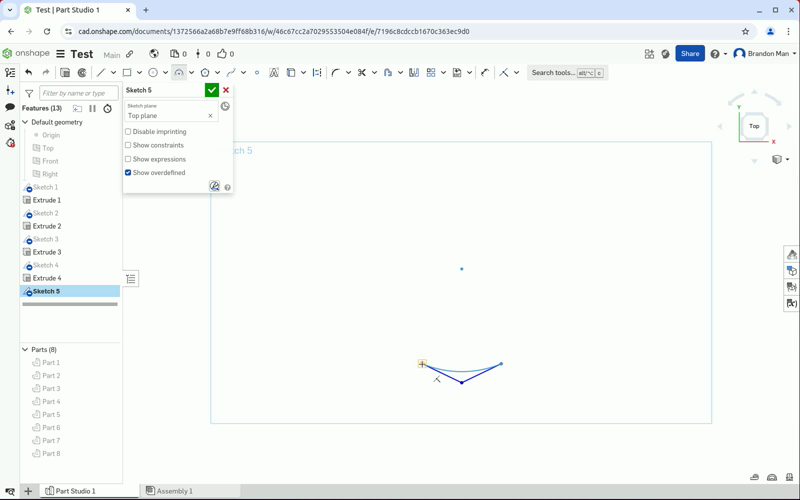
mouse_move(461, 372)
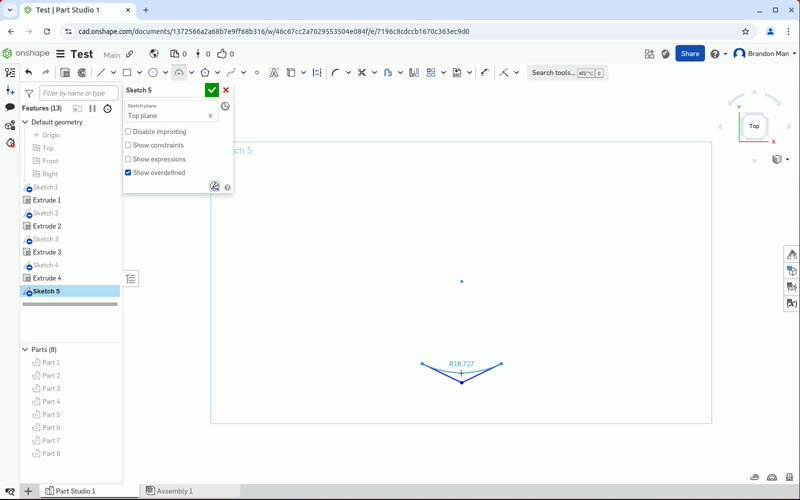
click(461, 372)
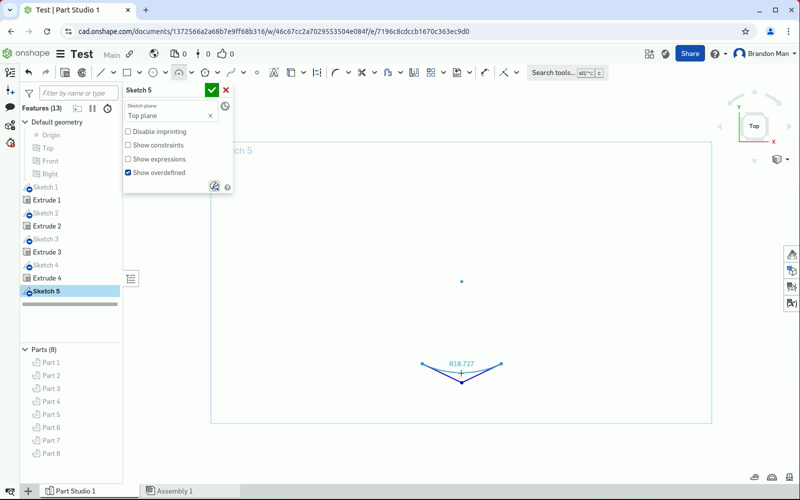
key_up(shift)
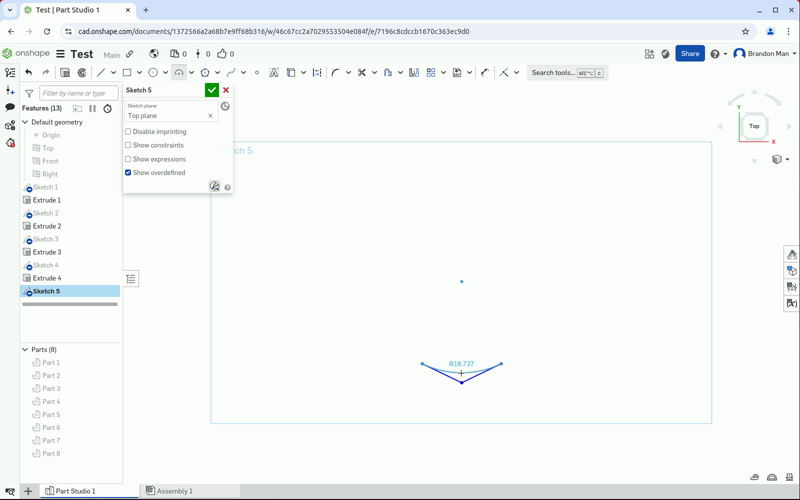
key(esc)
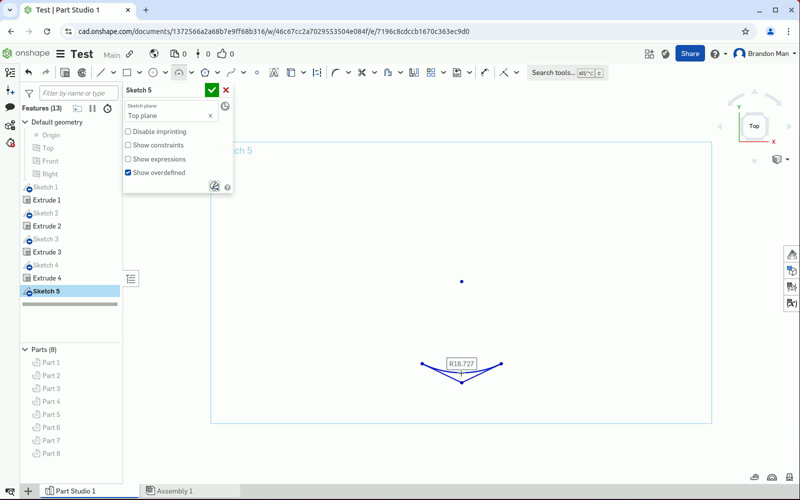
mouse_move(468, 376)
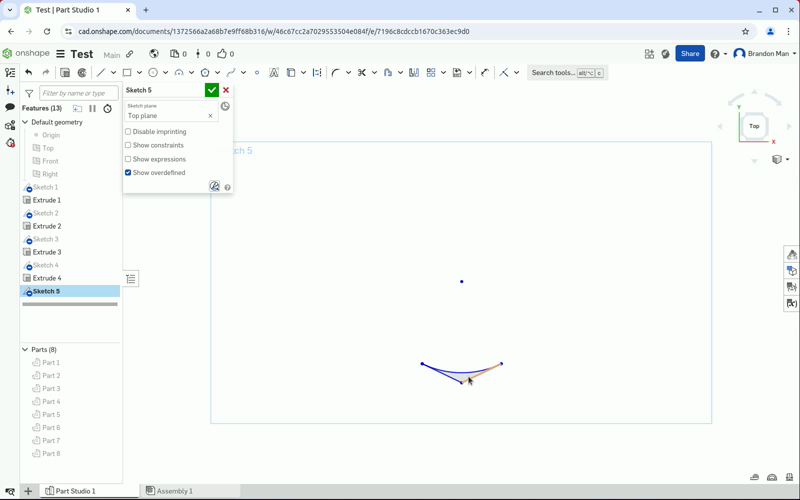
scroll(6)
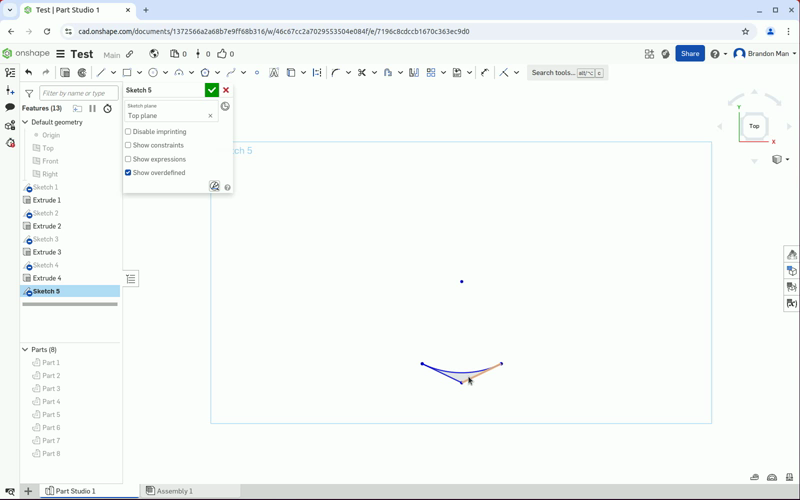
scroll(6)
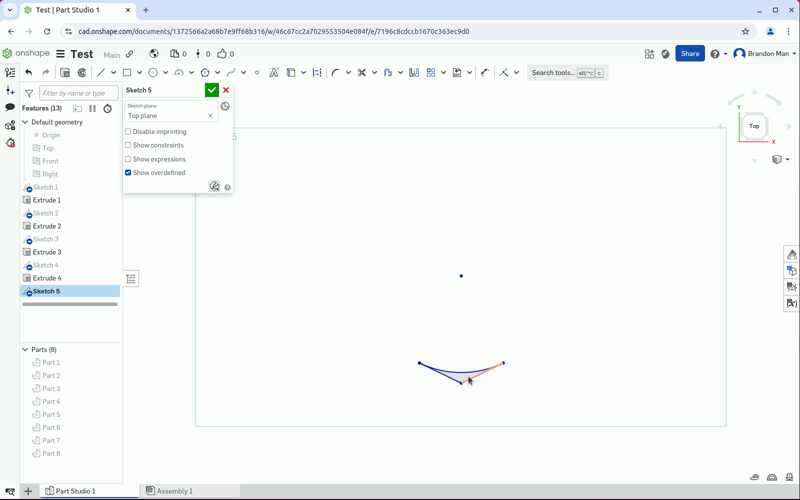
scroll(6)
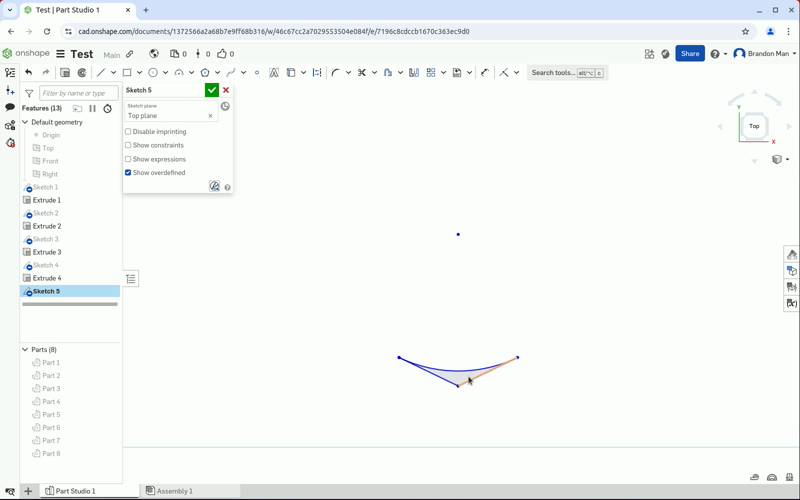
scroll(6)
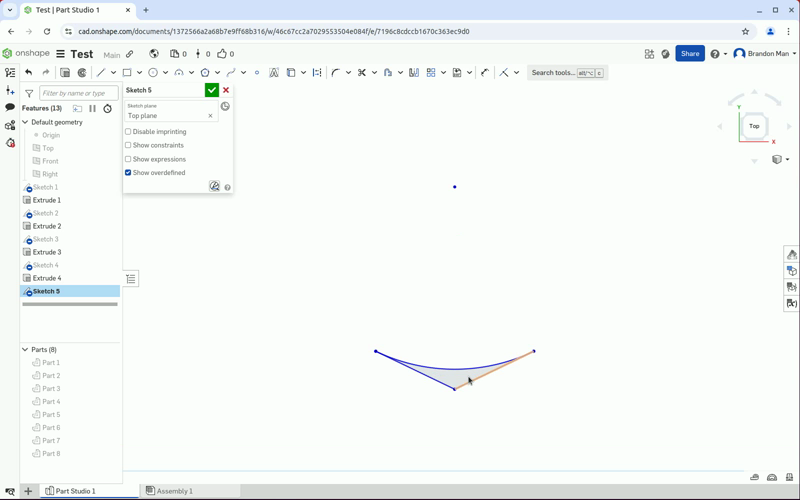
scroll(6)
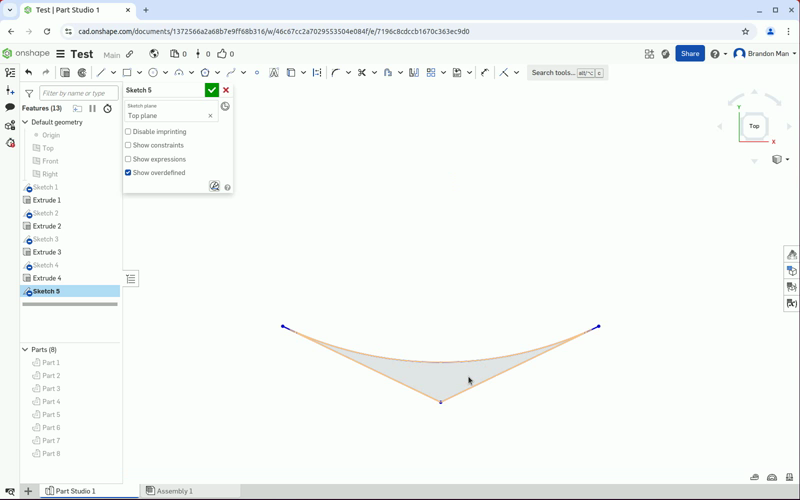
scroll(6)
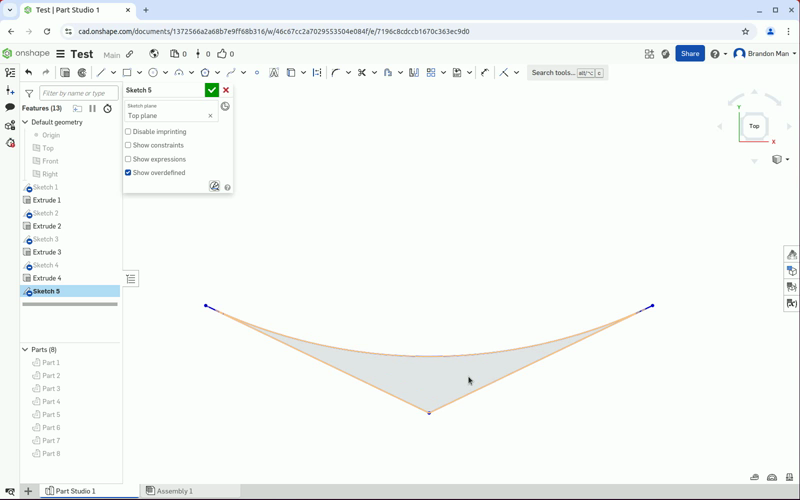
scroll(6)
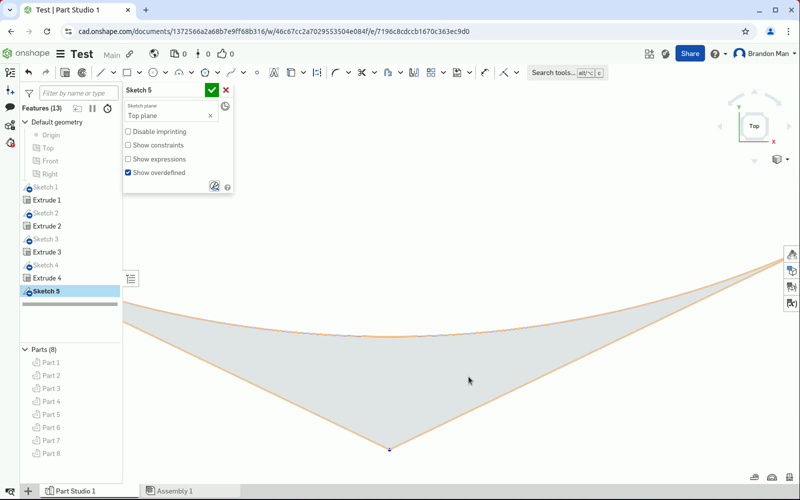
click(468, 376)
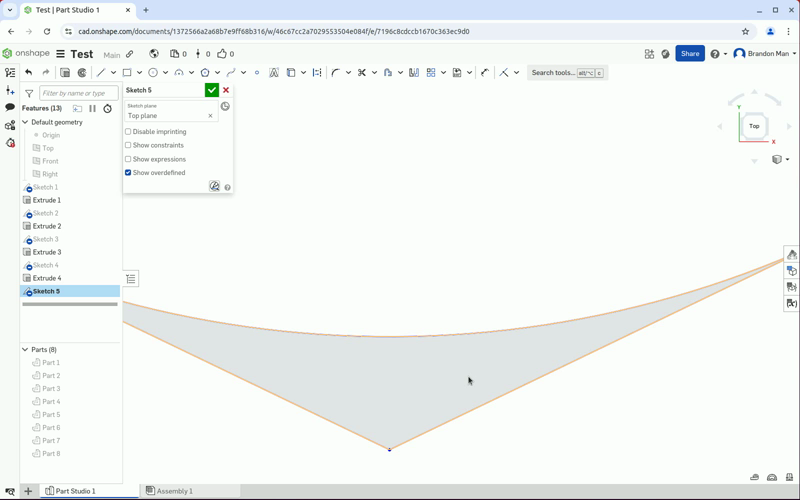
scroll(-6)
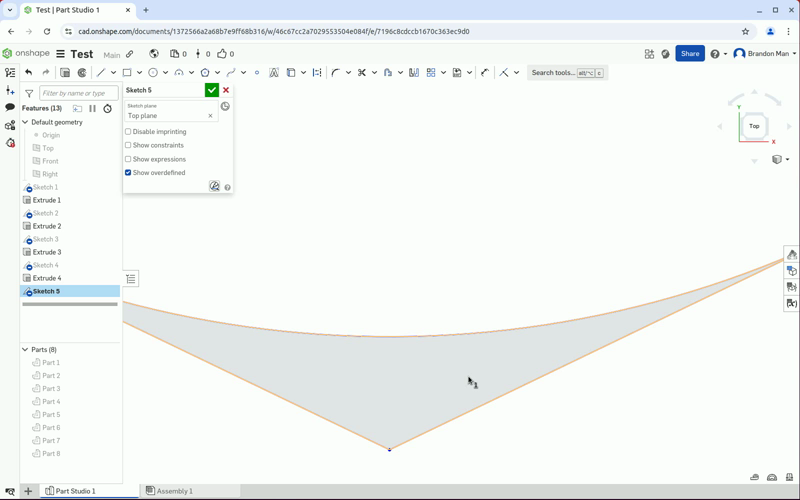
scroll(-6)
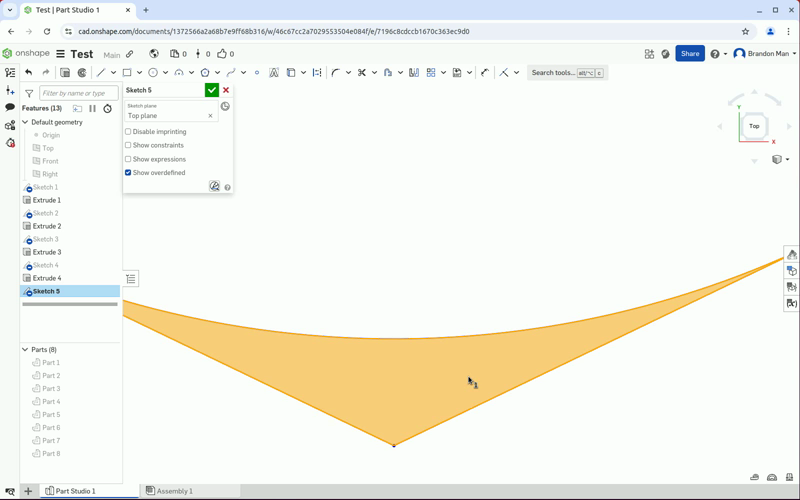
scroll(-6)
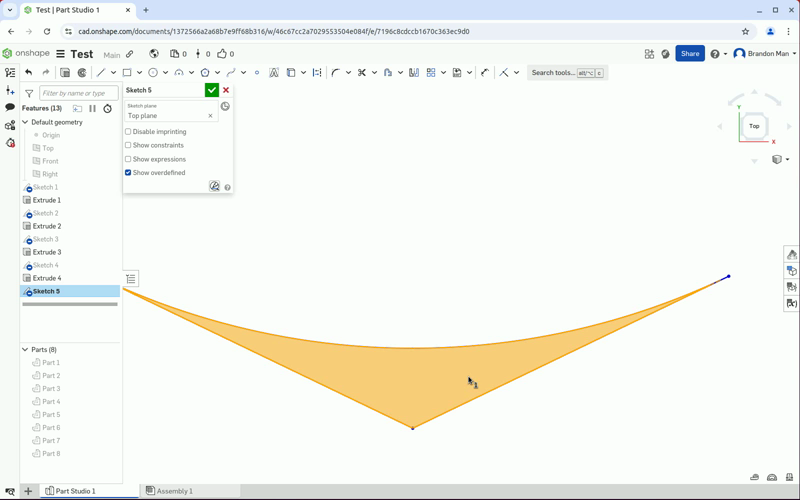
scroll(-6)
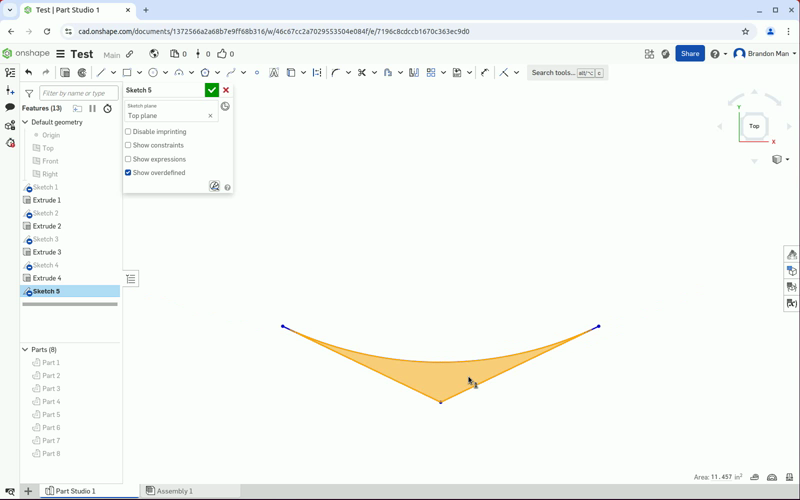
scroll(-6)
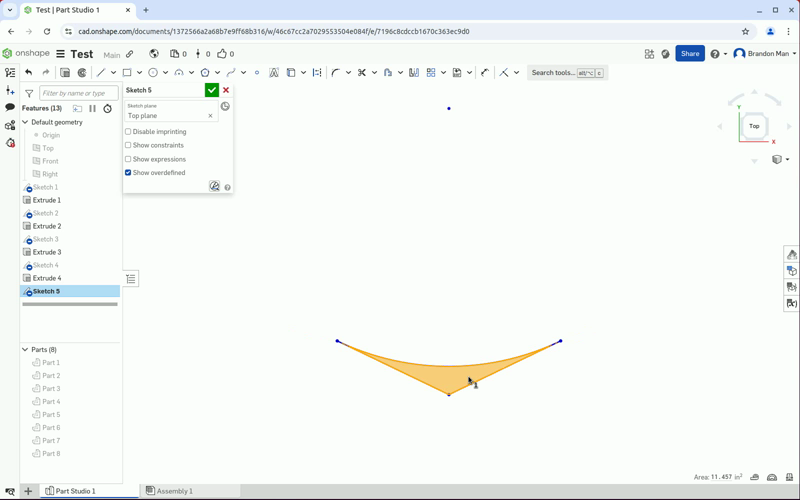
scroll(-6)
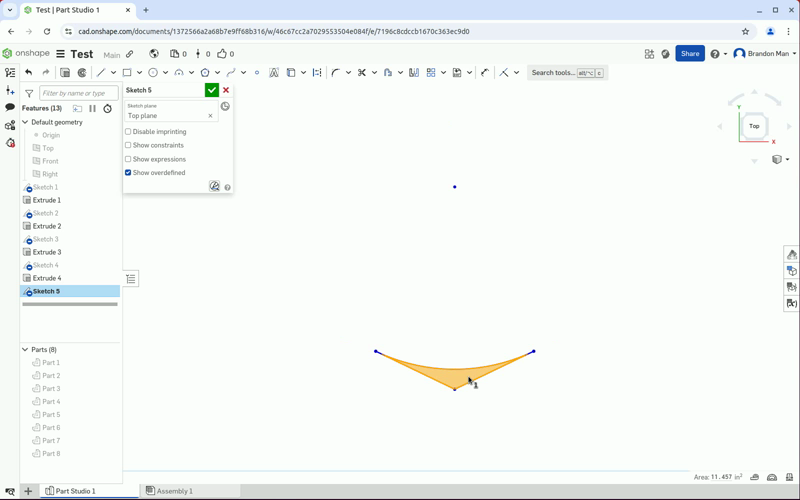
scroll(-6)
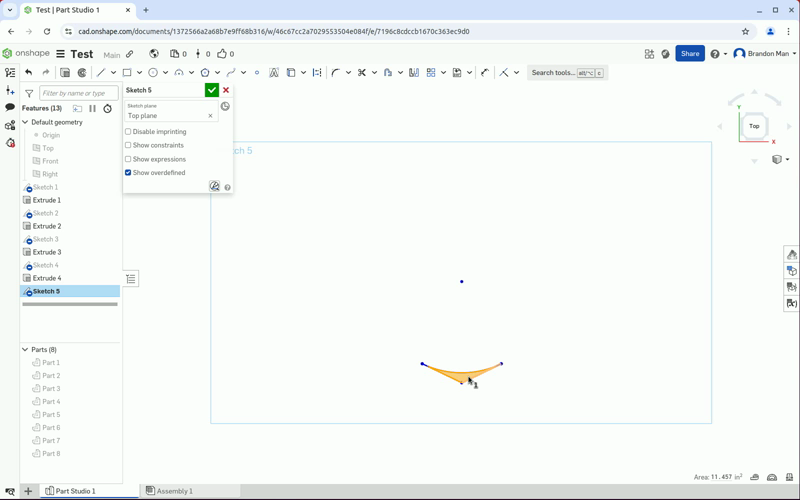
mouse_move(73, 352)
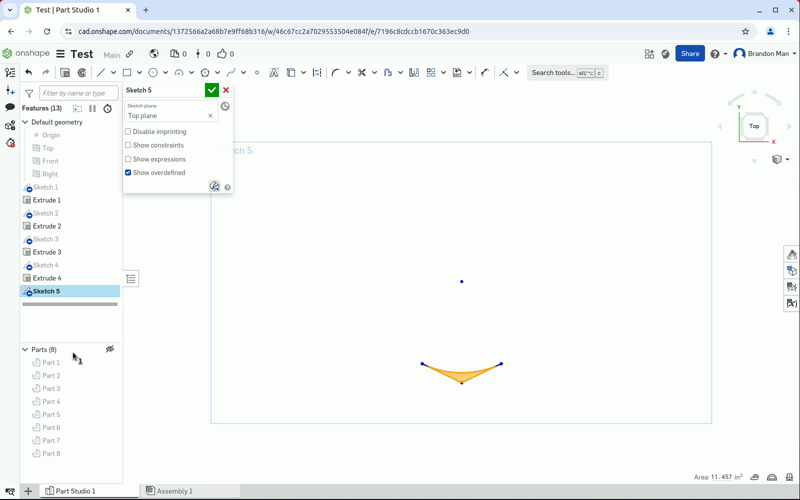
key(shift+y)
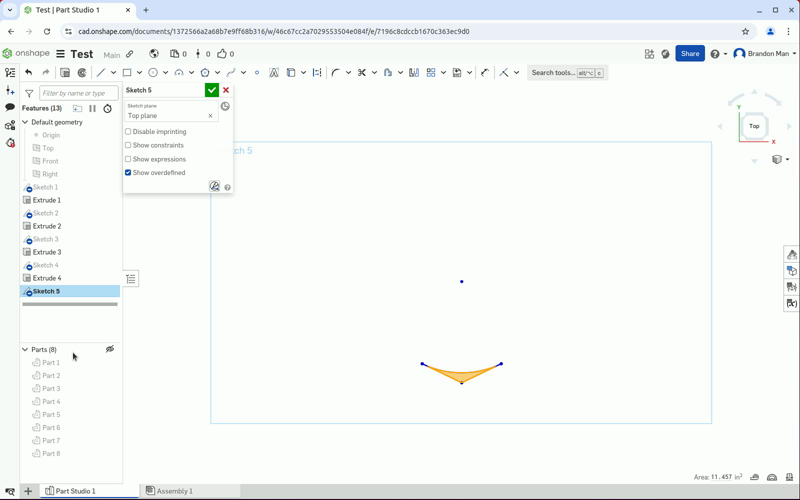
key(shift+e)
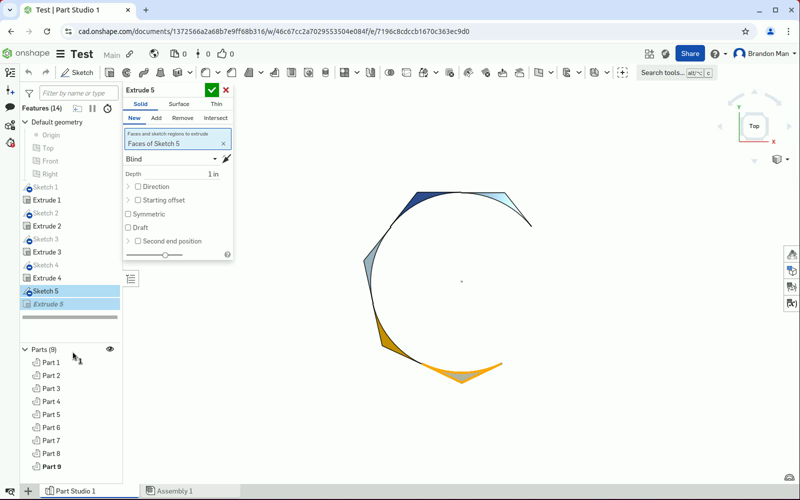
mouse_move(143, 106)
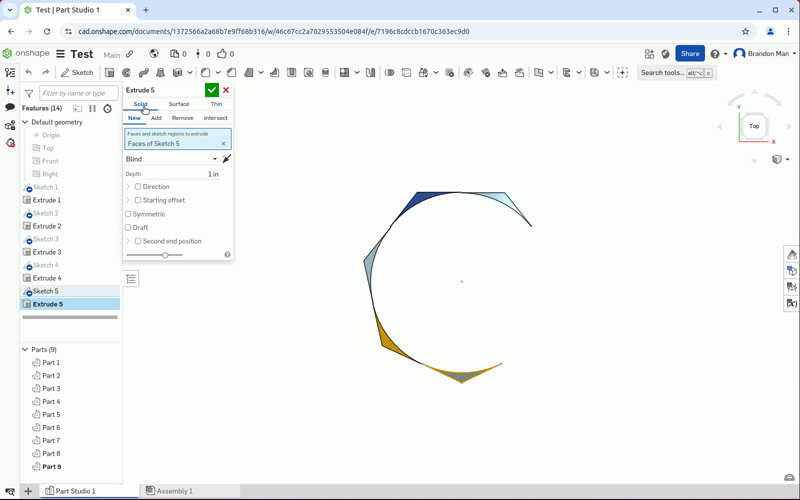
click(143, 106)
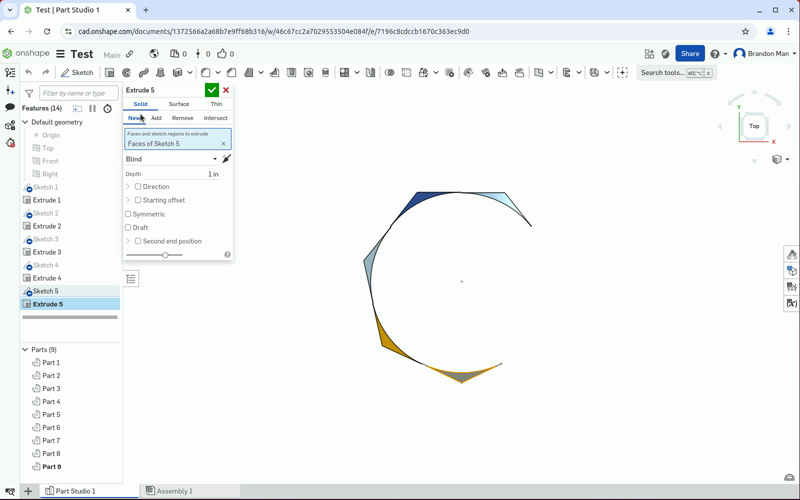
mouse_move(137, 120)
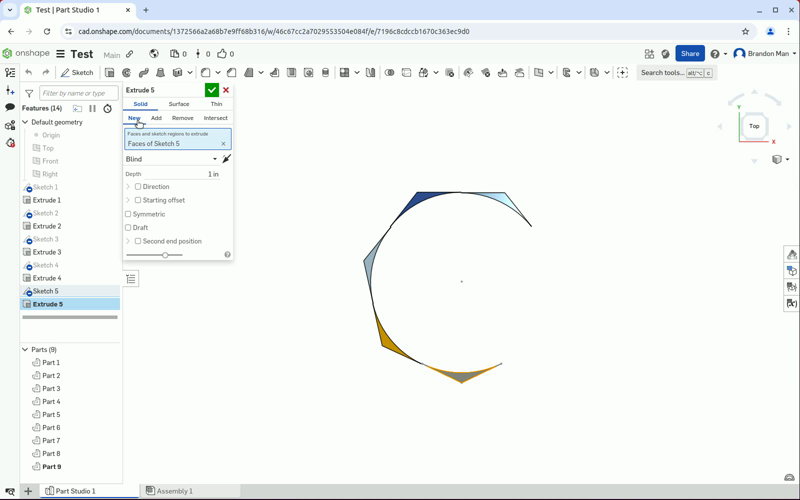
click(137, 120)
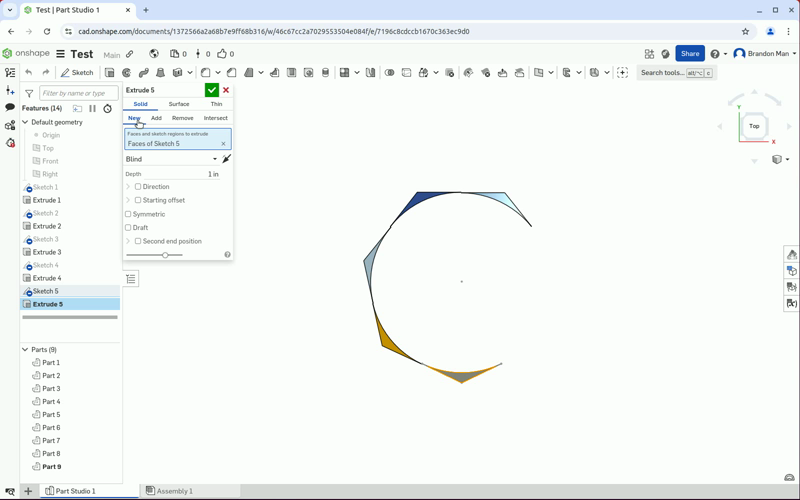
key(tab, 4)
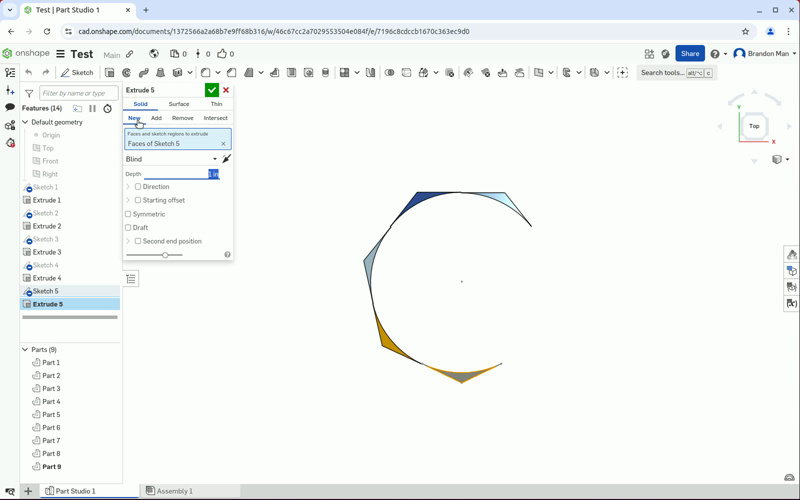
text(23.108)
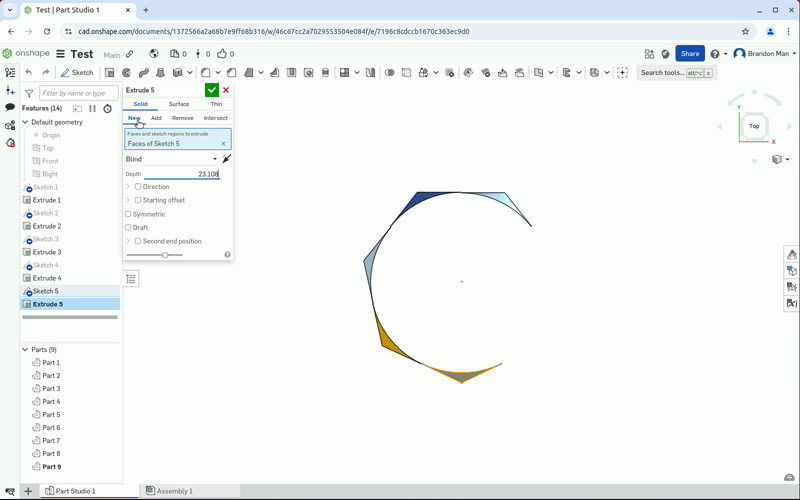
key(enter)
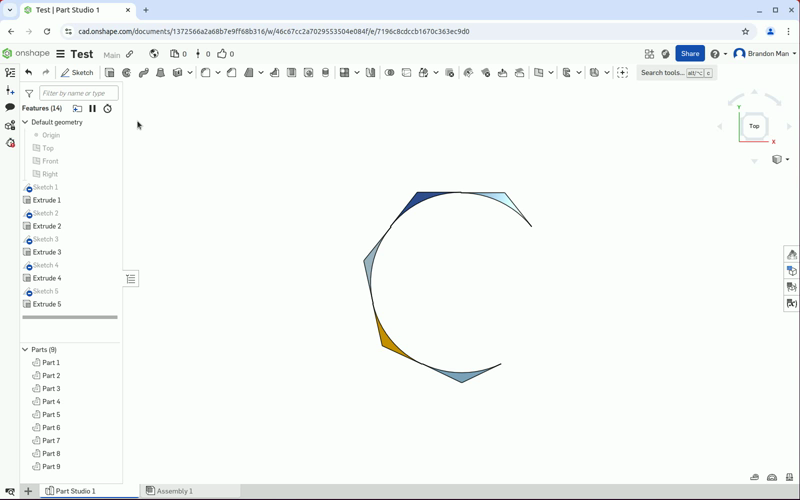
key(shift+h)
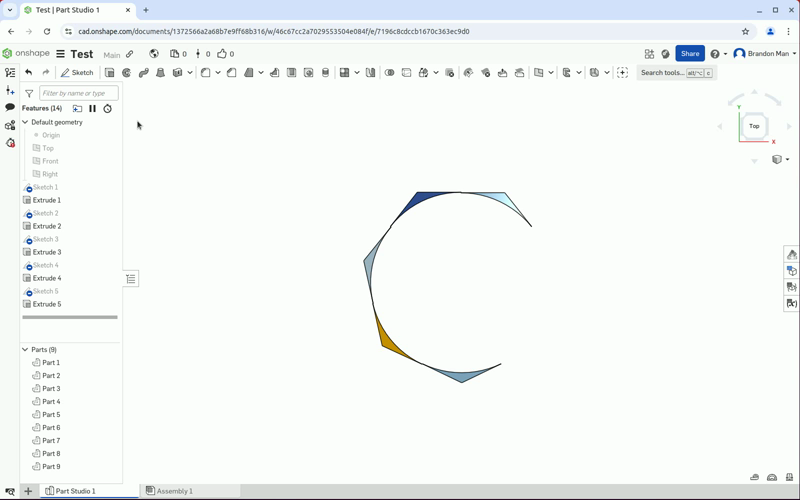
key(shift+h)
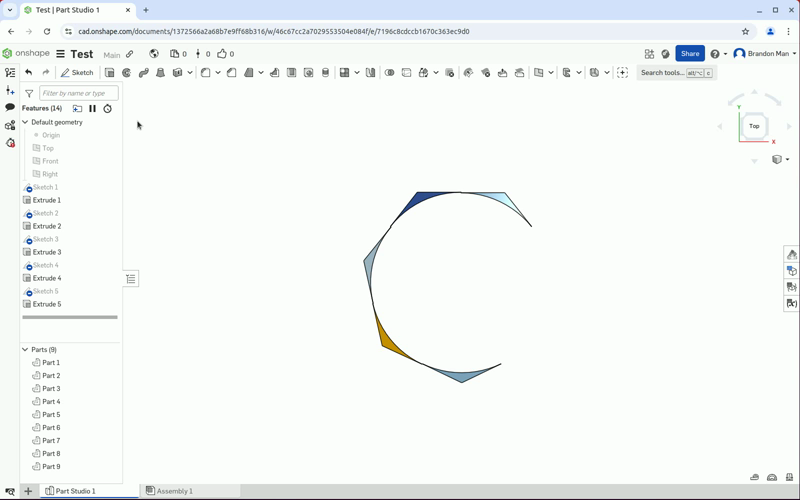
mouse_move(73, 189)
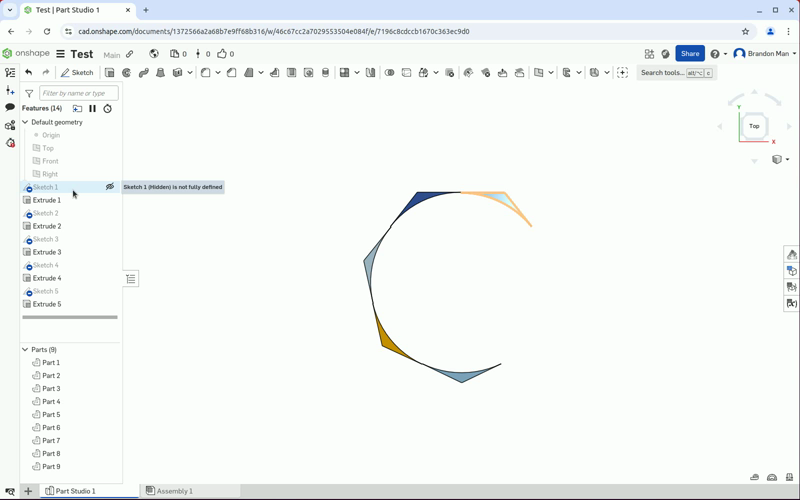
click(73, 189)
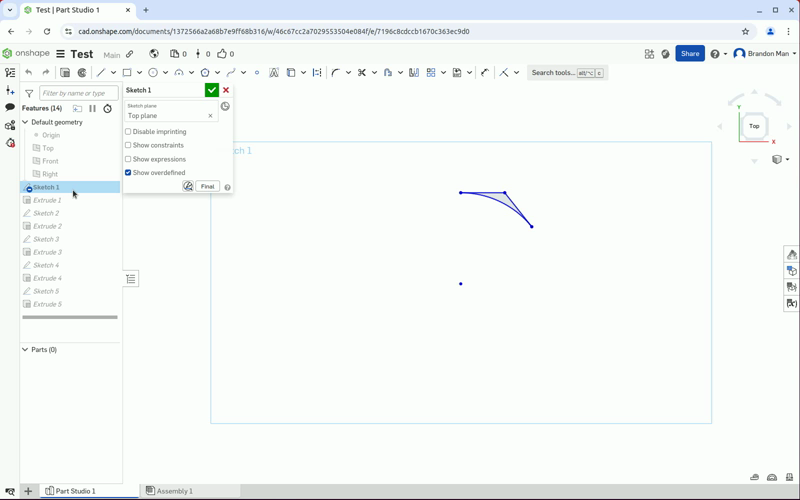
mouse_move(229, 92)
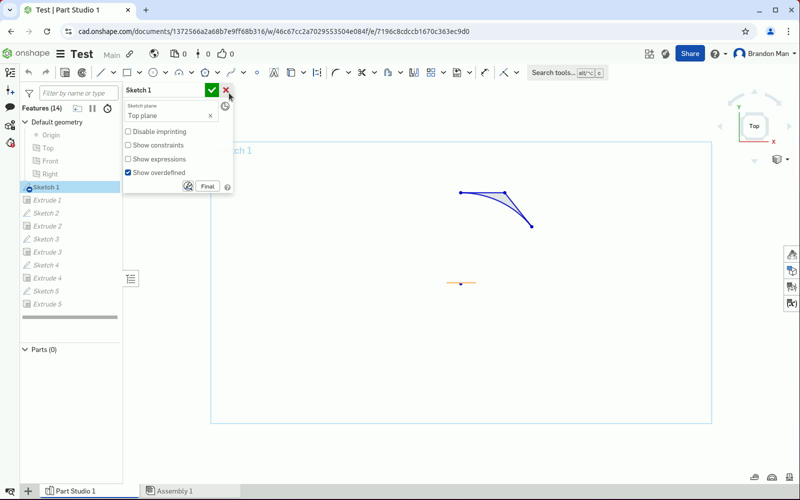
click(229, 92)
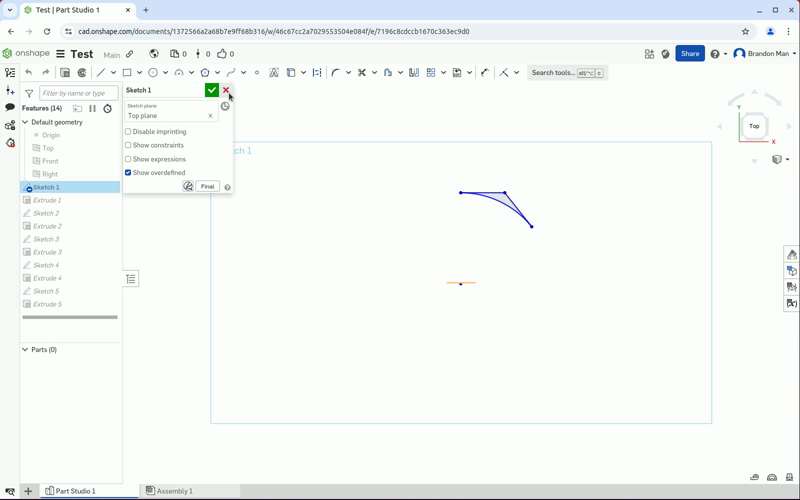
key(shift+s)
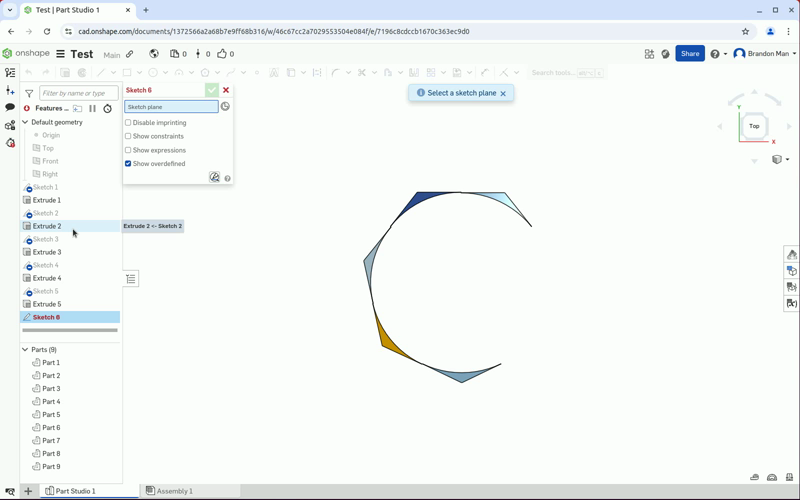
scroll(3)
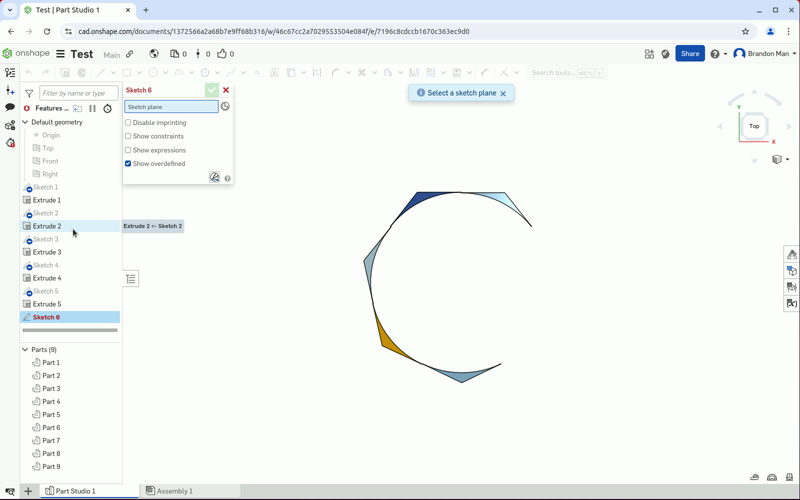
mouse_move(73, 150)
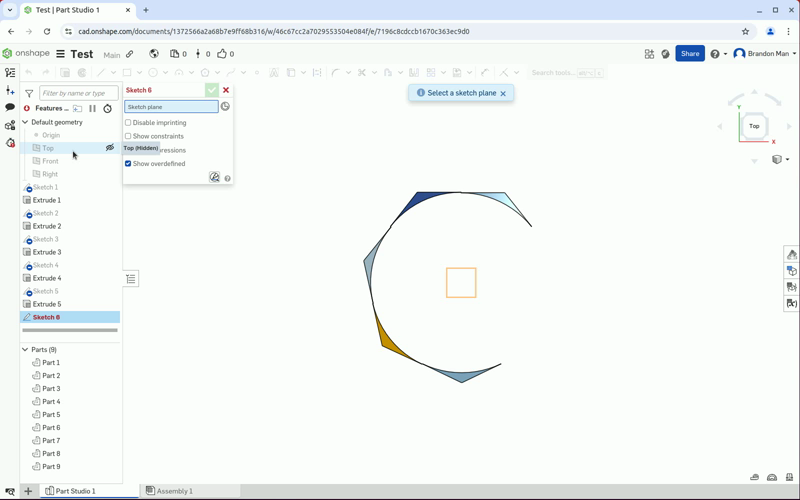
click(73, 150)
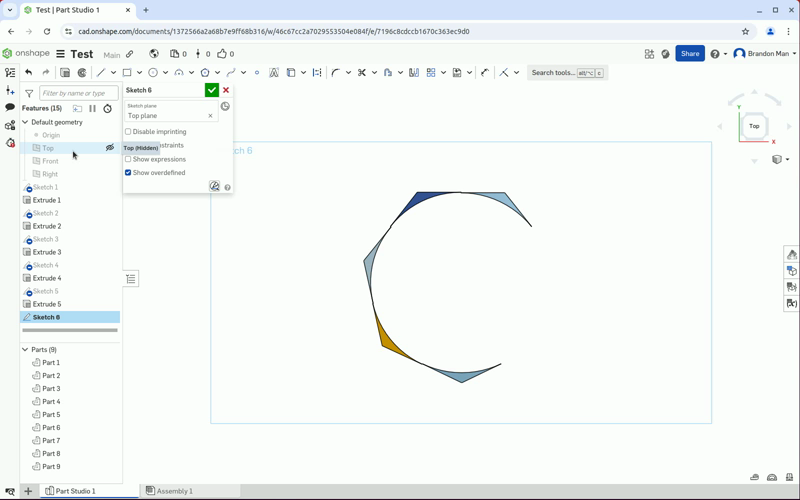
mouse_move(73, 352)
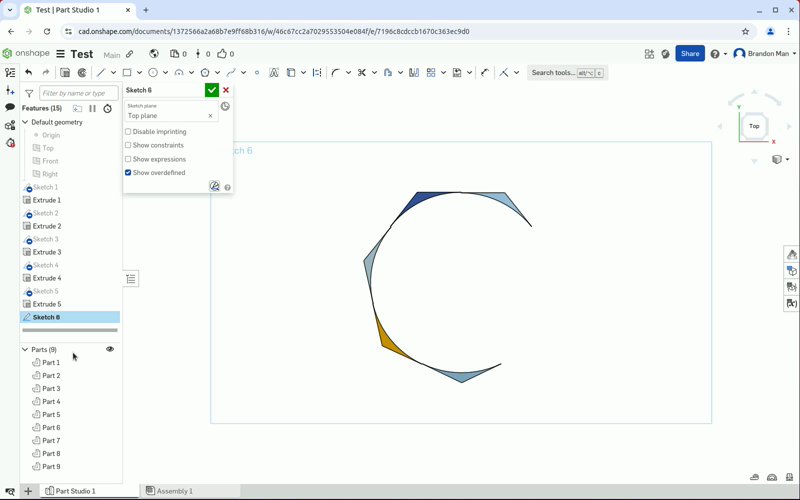
key(y)
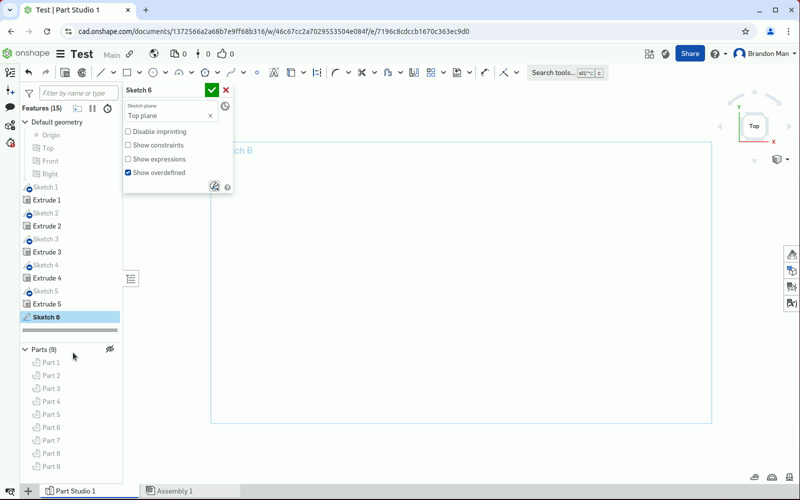
key(l)
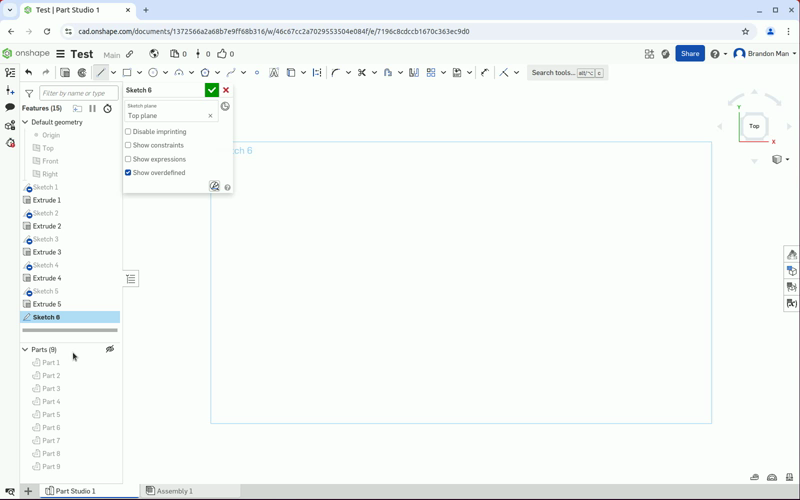
key_down(shift)
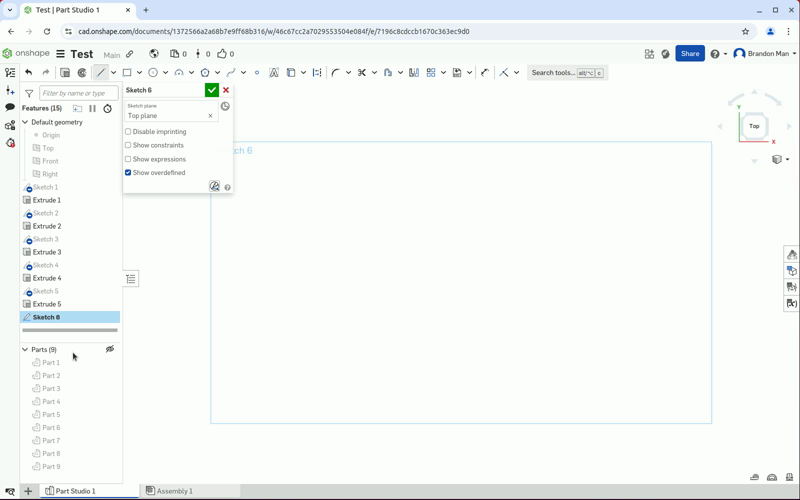
mouse_move(499, 363)
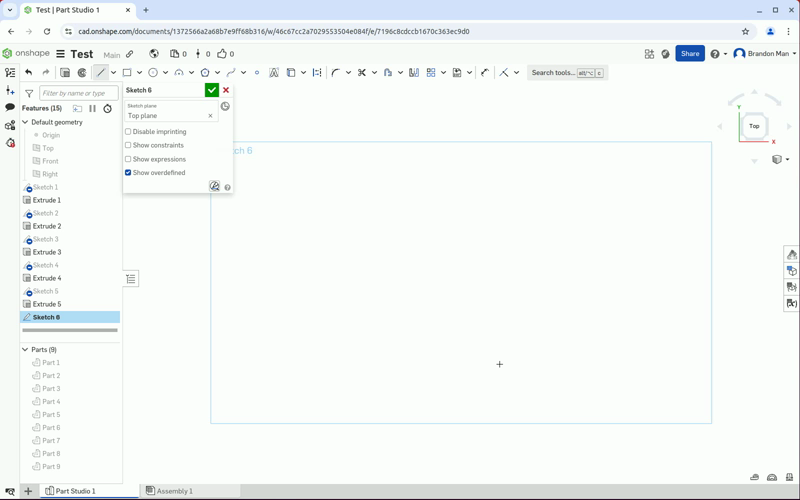
click(499, 363)
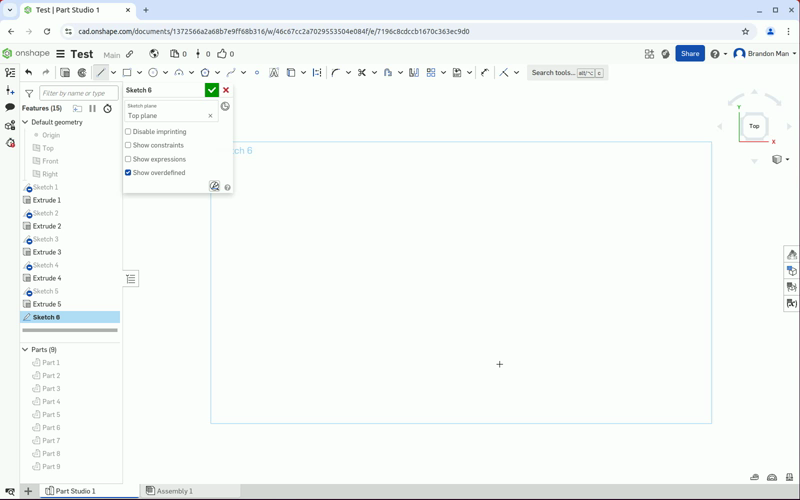
key_up(shift)
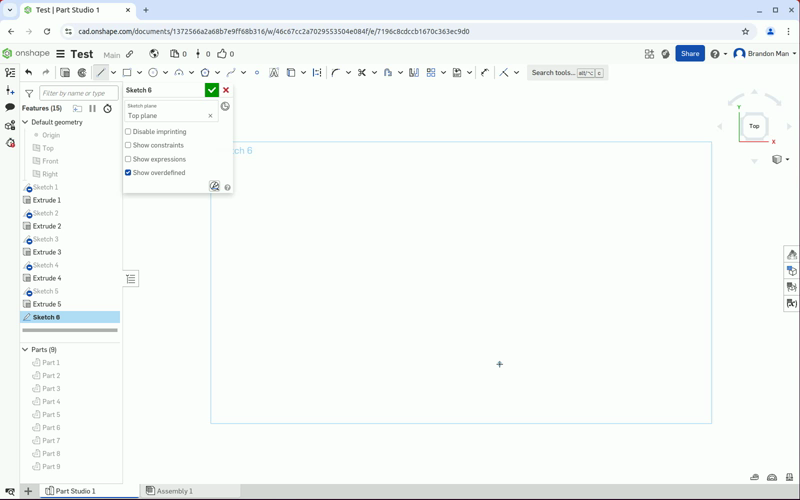
key_down(shift)
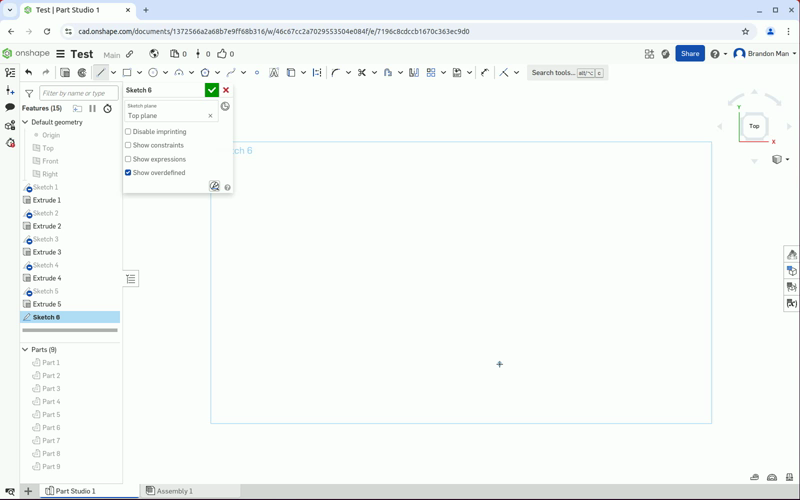
mouse_move(529, 363)
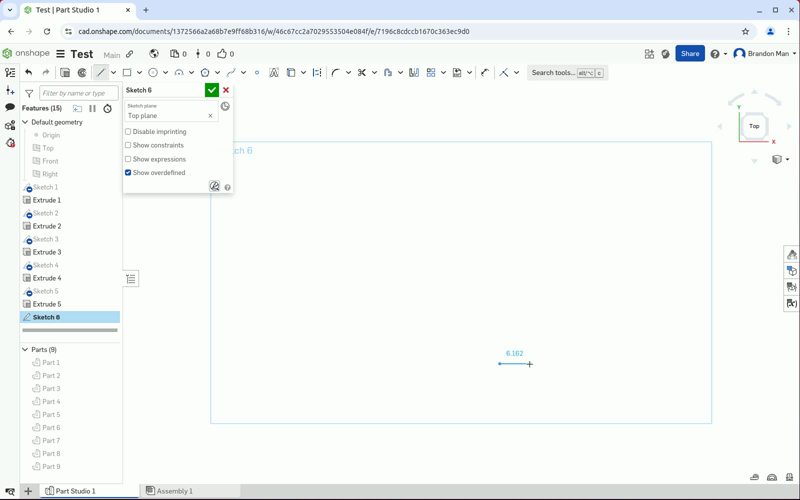
mouse_move(539, 345)
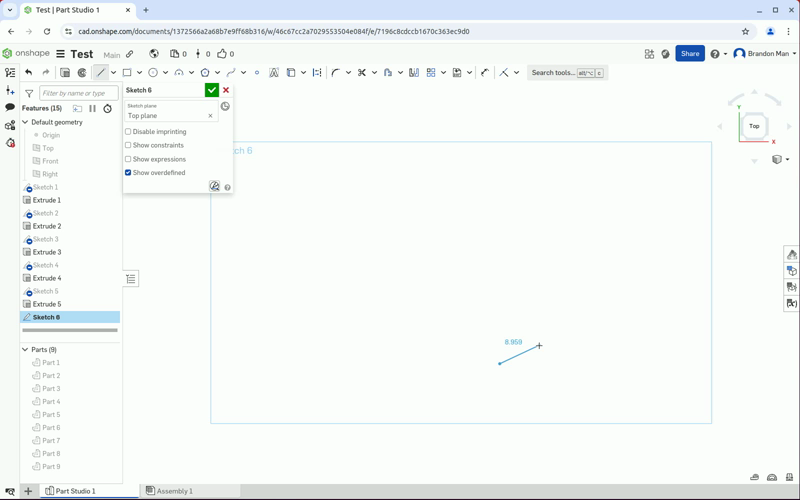
click(539, 345)
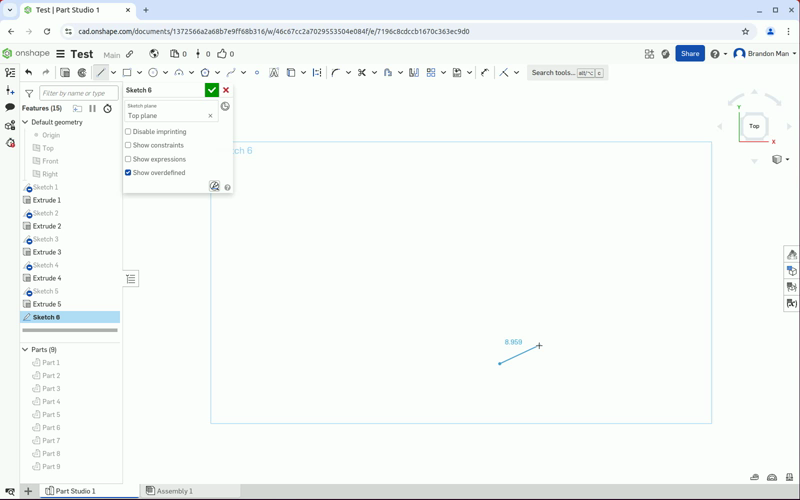
key_up(shift)
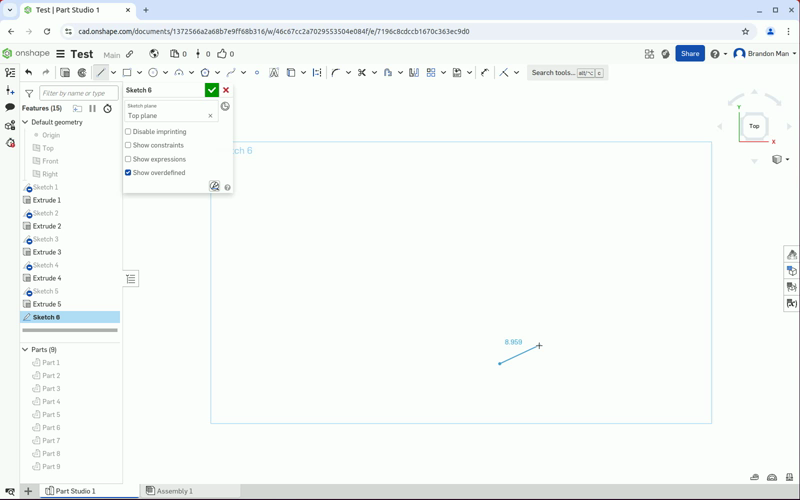
key_down(shift)
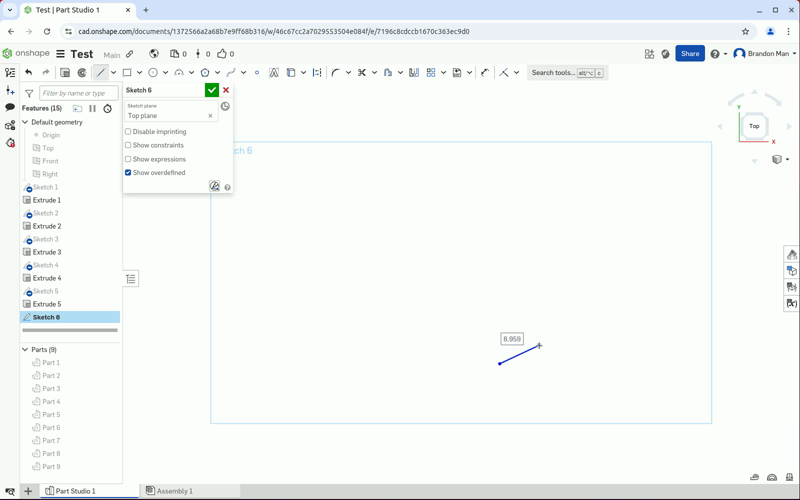
mouse_move(569, 345)
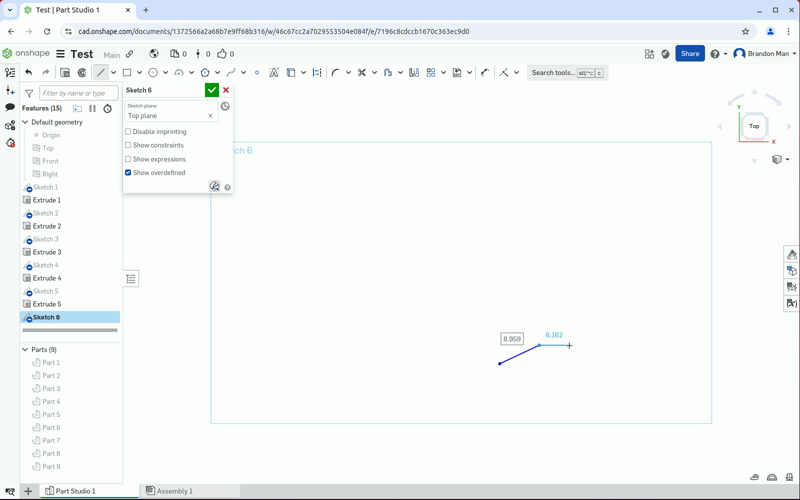
mouse_move(548, 302)
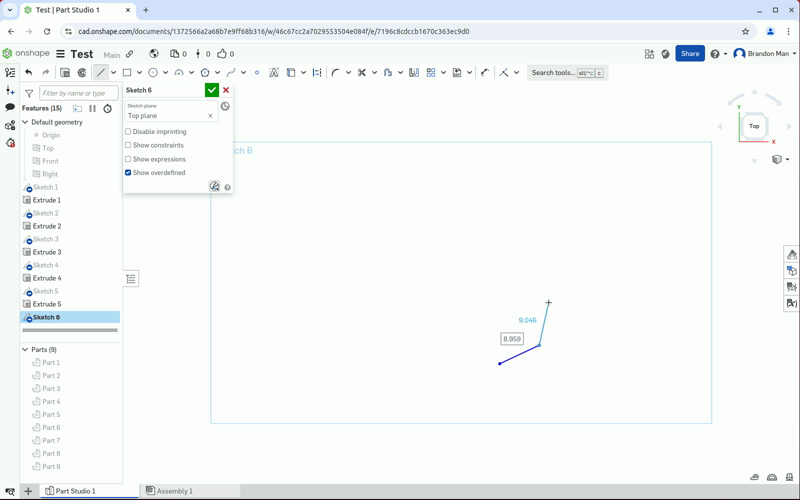
click(548, 302)
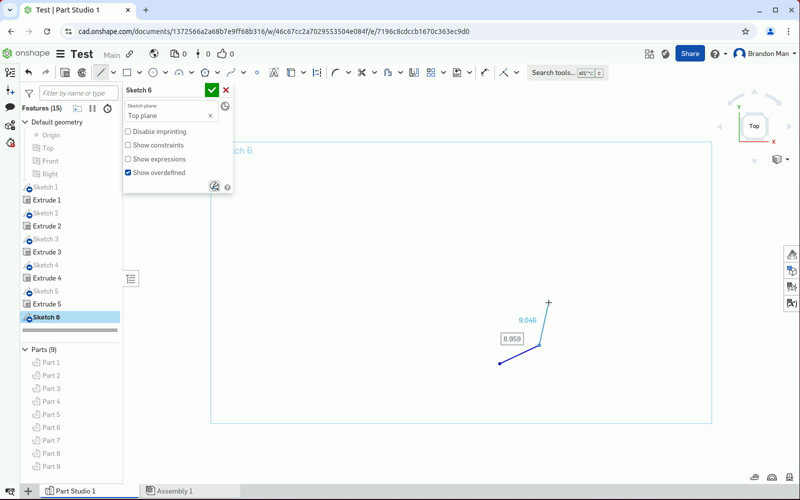
key_up(shift)
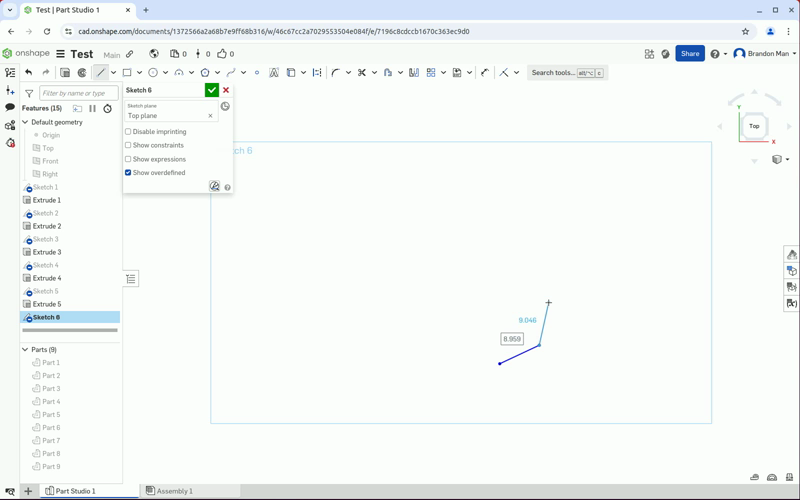
key(esc)
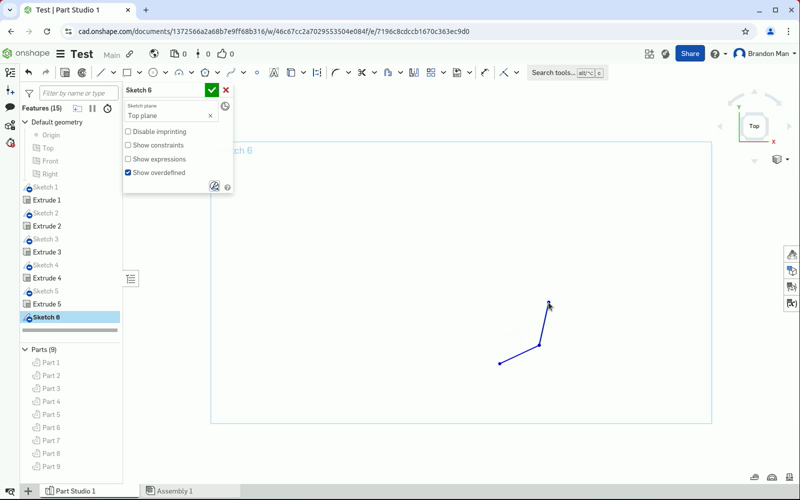
key(a)
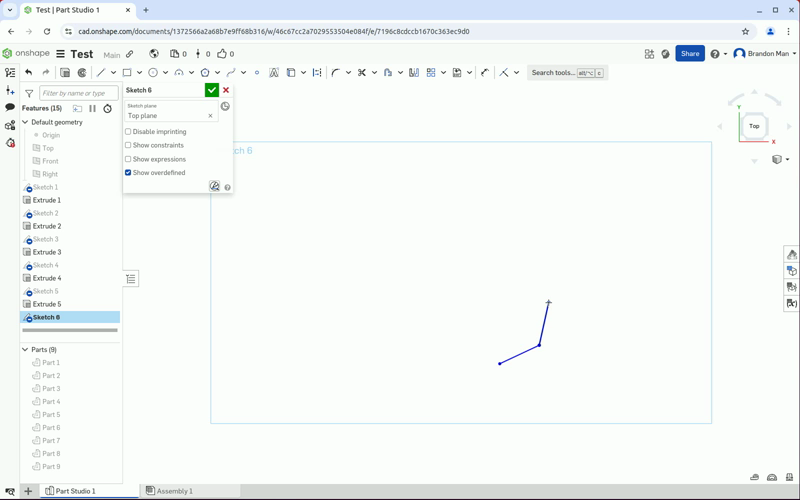
mouse_move(548, 302)
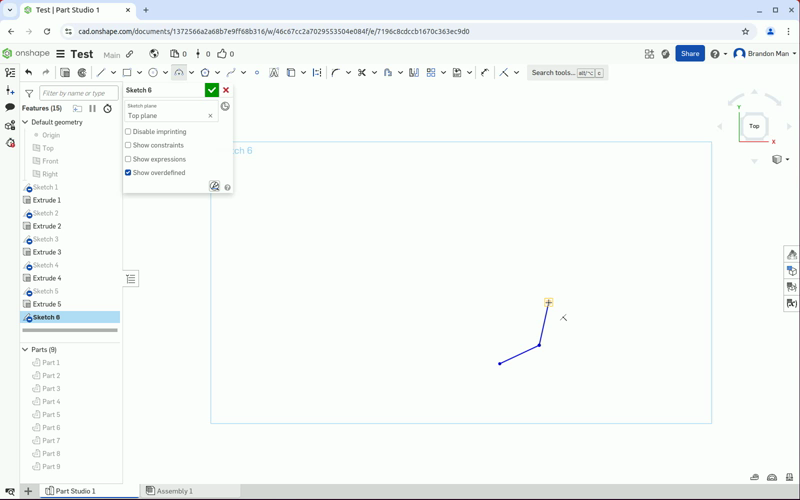
click(548, 302)
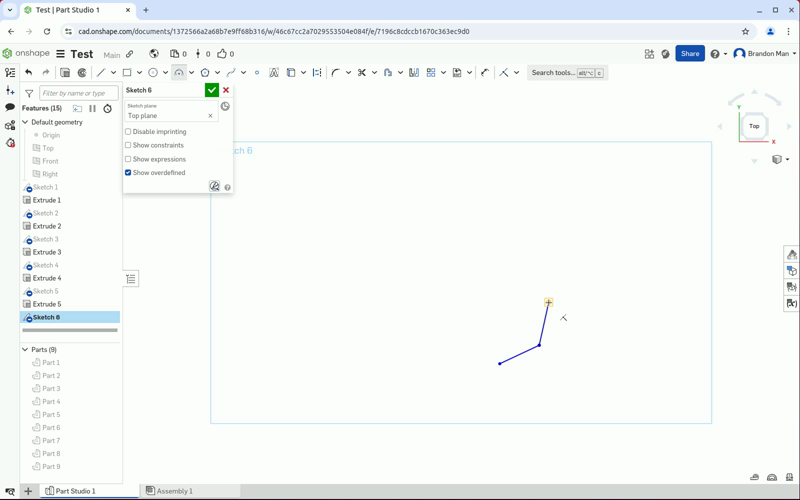
mouse_move(499, 363)
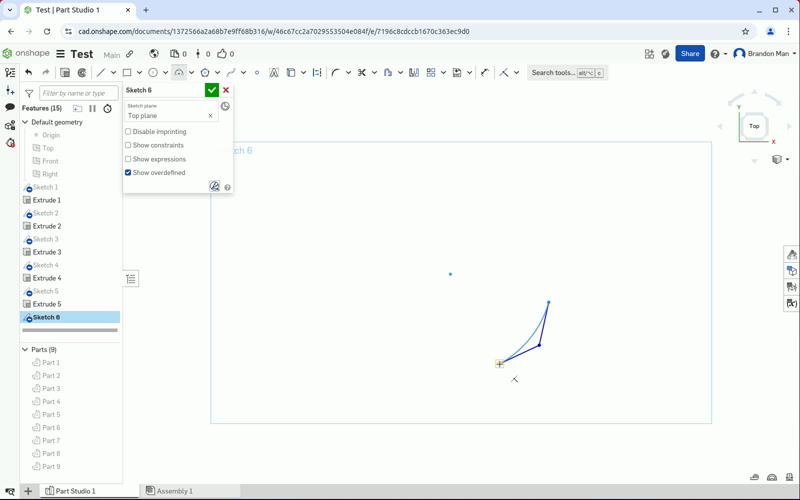
click(499, 363)
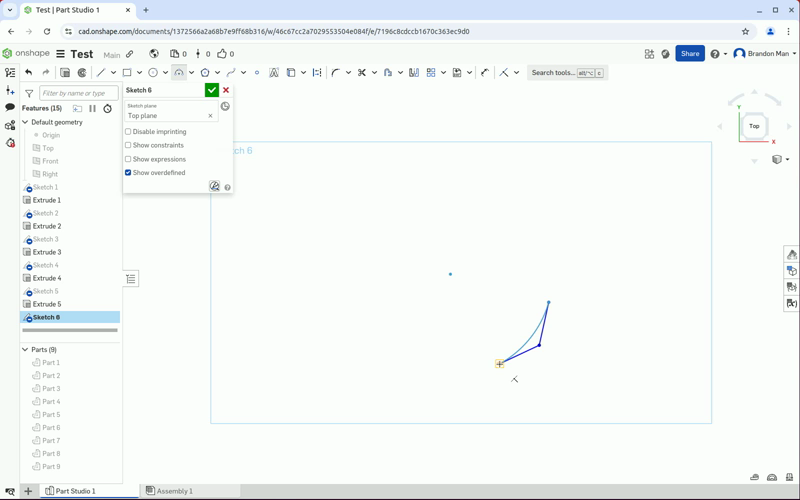
key_down(shift)
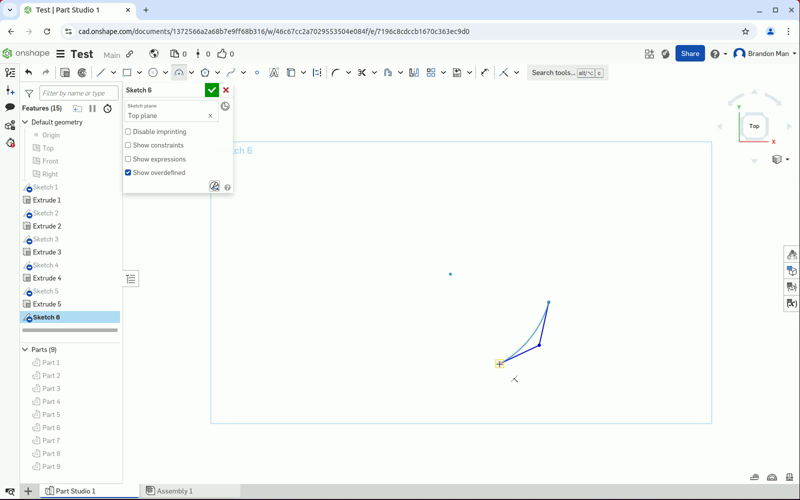
mouse_move(531, 338)
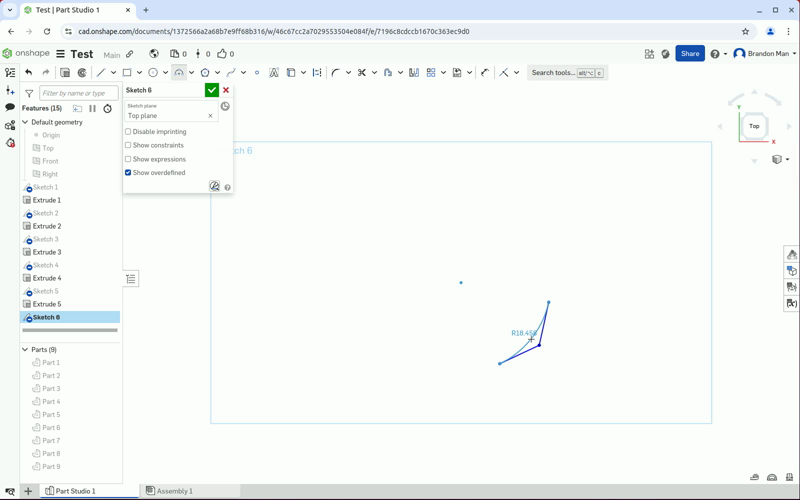
click(531, 338)
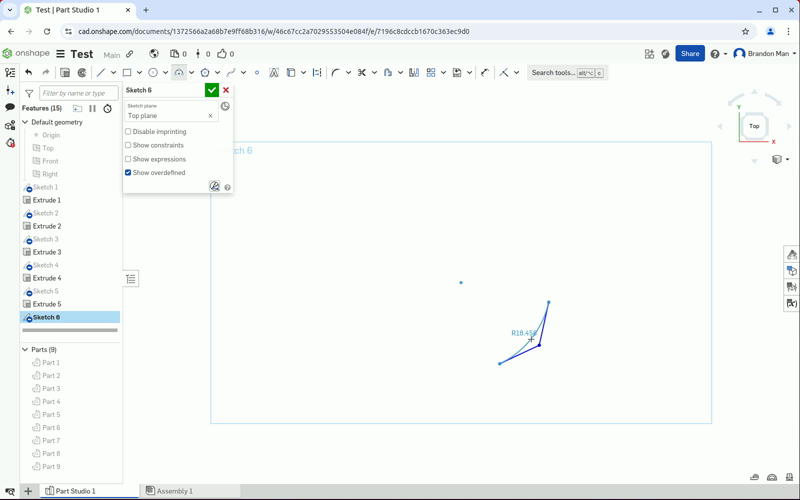
key_up(shift)
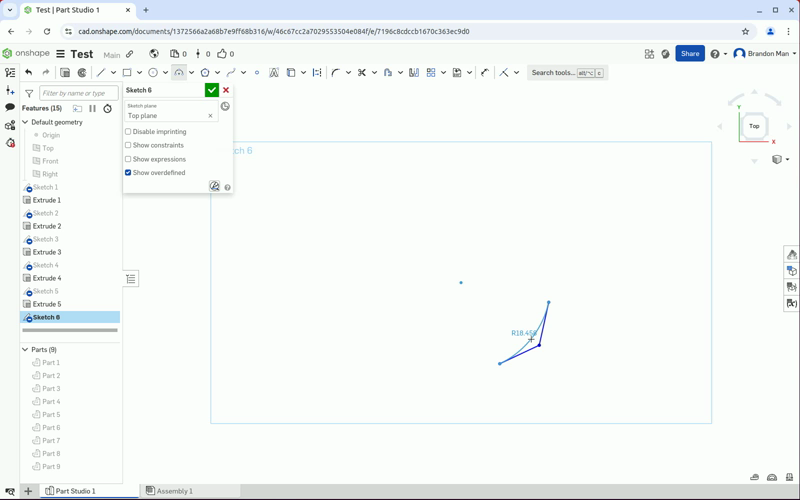
key(esc)
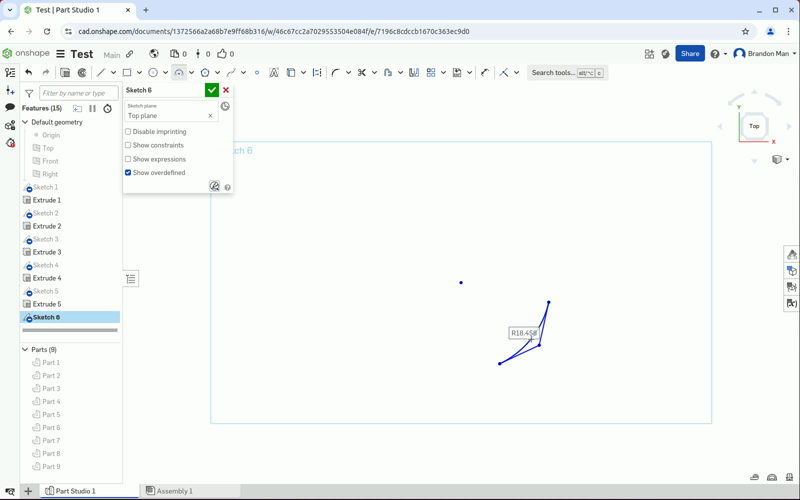
mouse_move(538, 343)
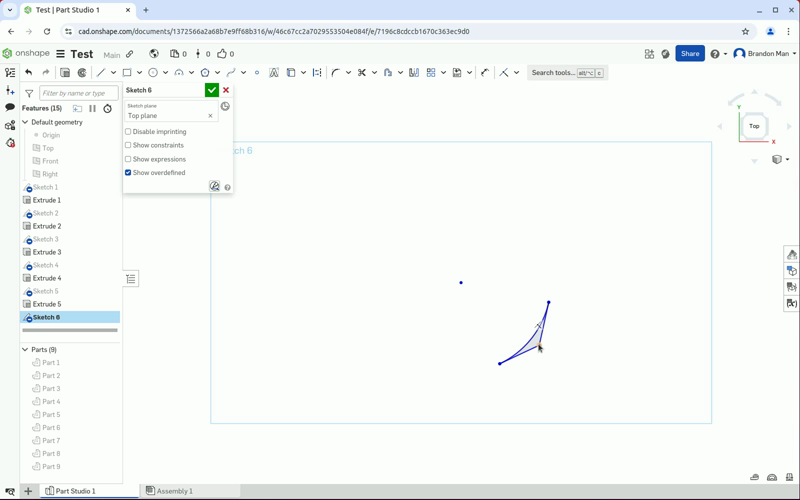
scroll(6)
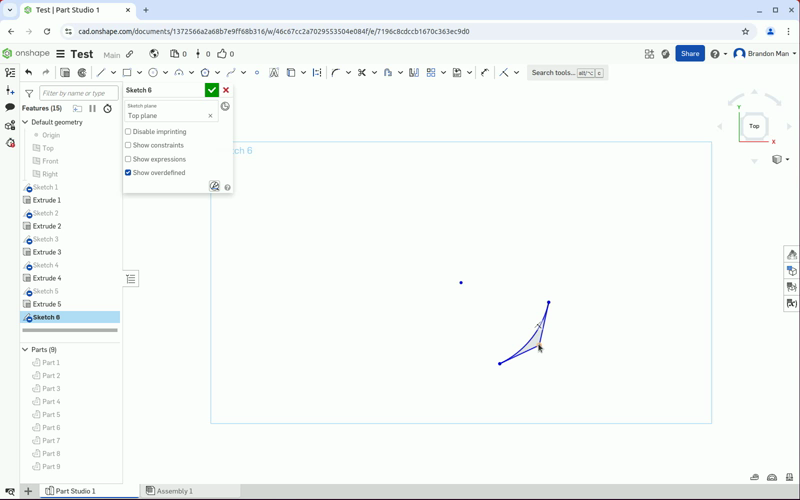
scroll(6)
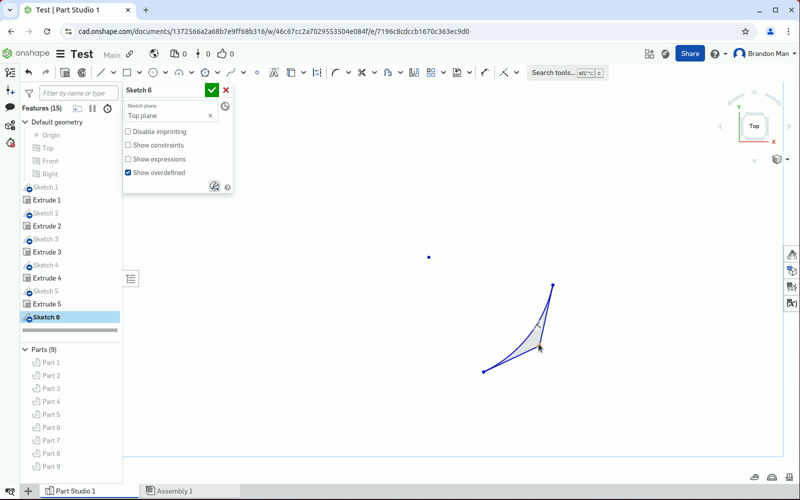
scroll(6)
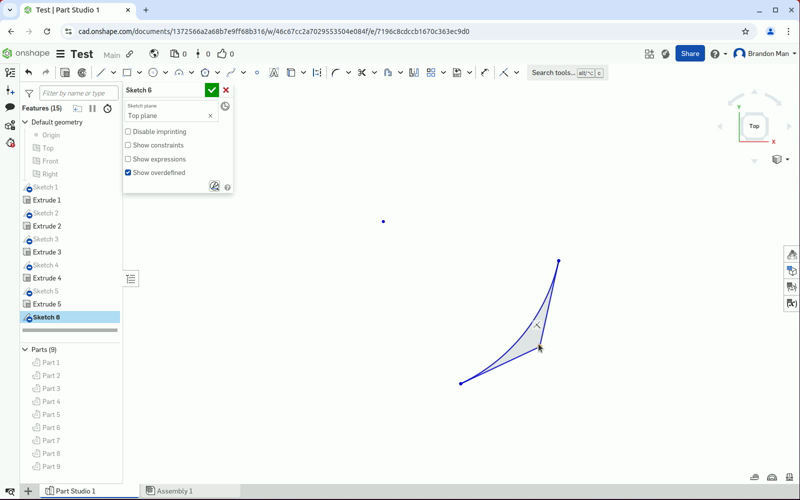
scroll(6)
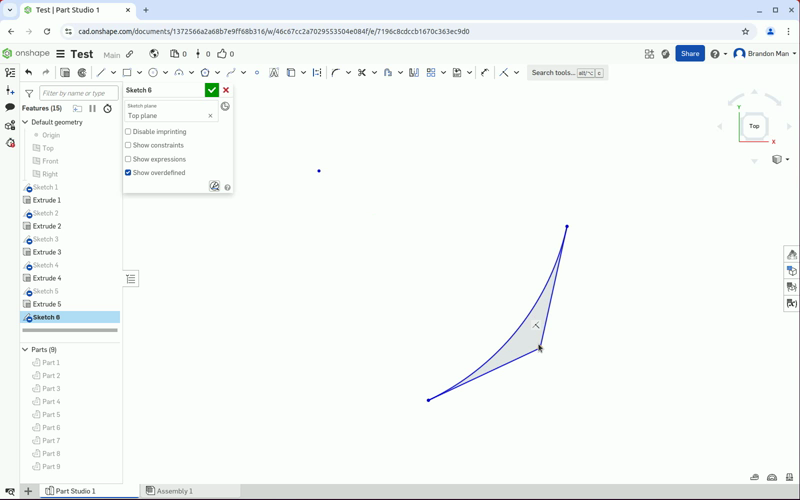
scroll(6)
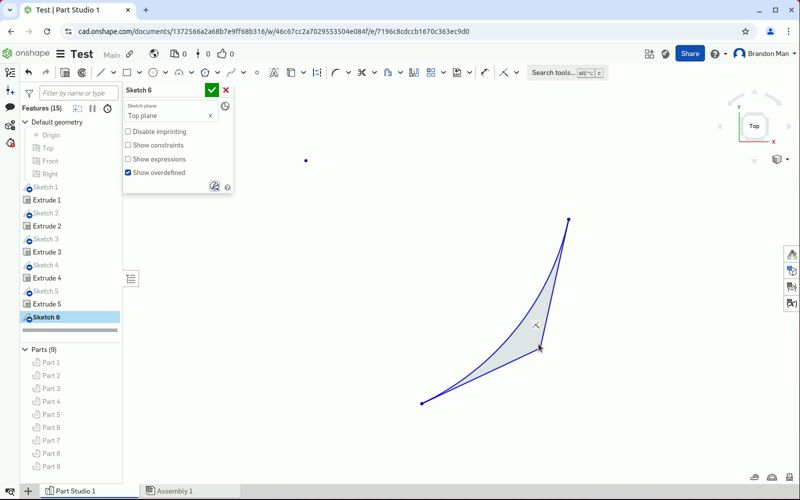
scroll(6)
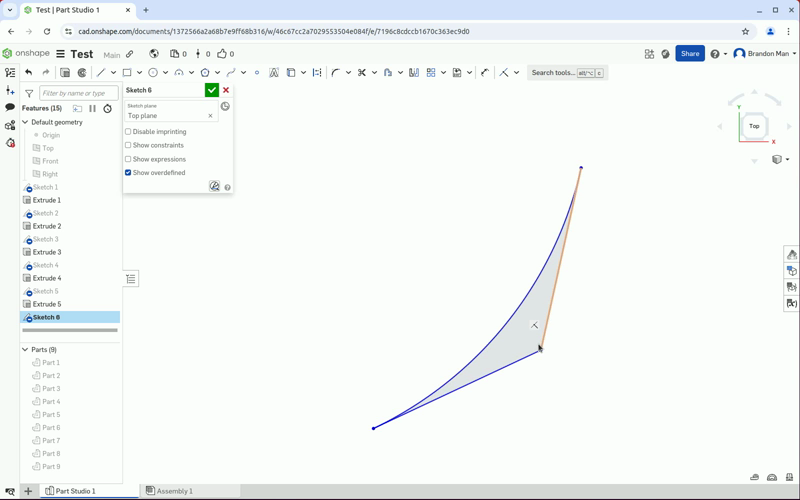
scroll(6)
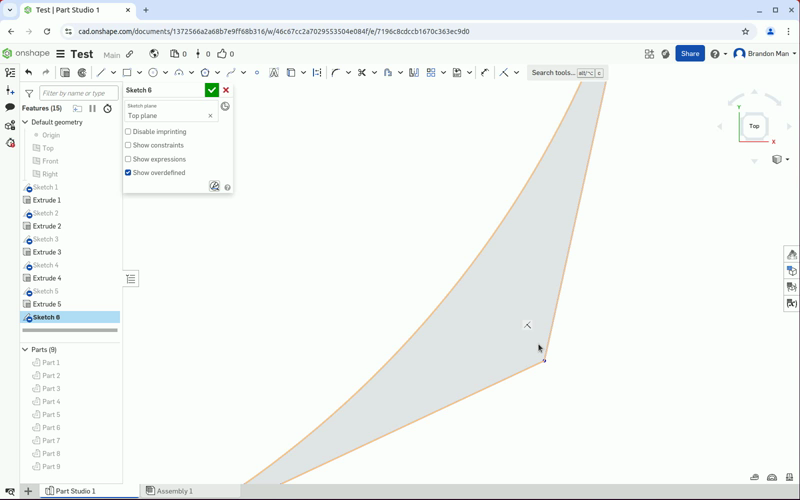
click(538, 343)
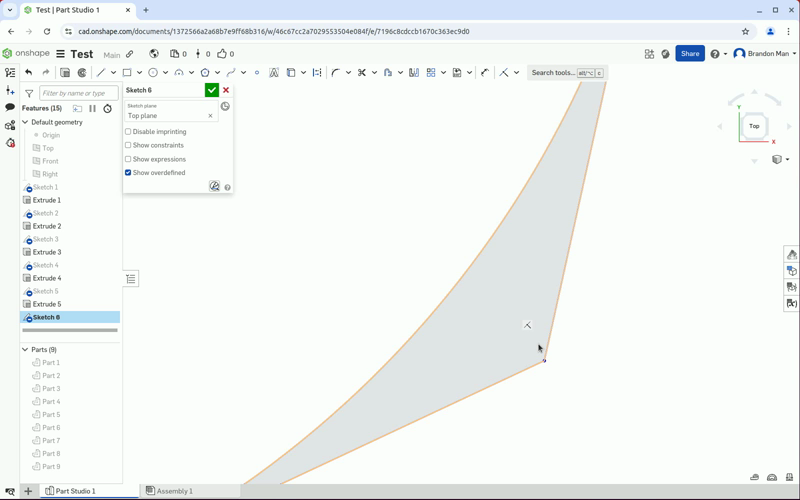
scroll(-6)
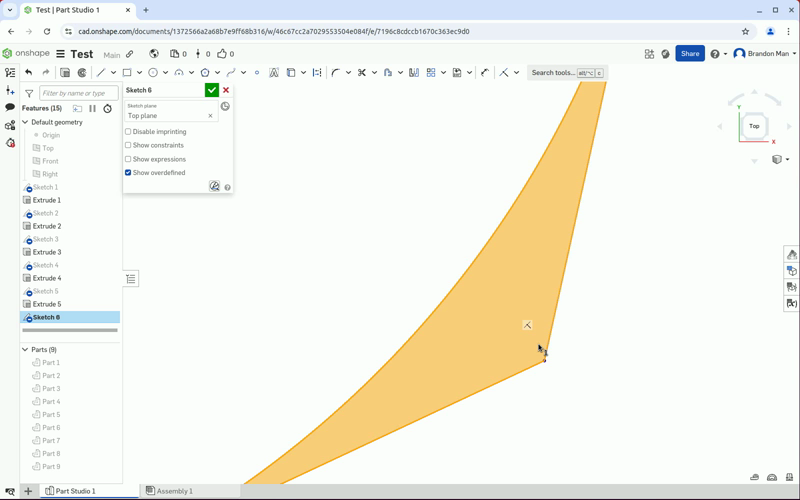
scroll(-6)
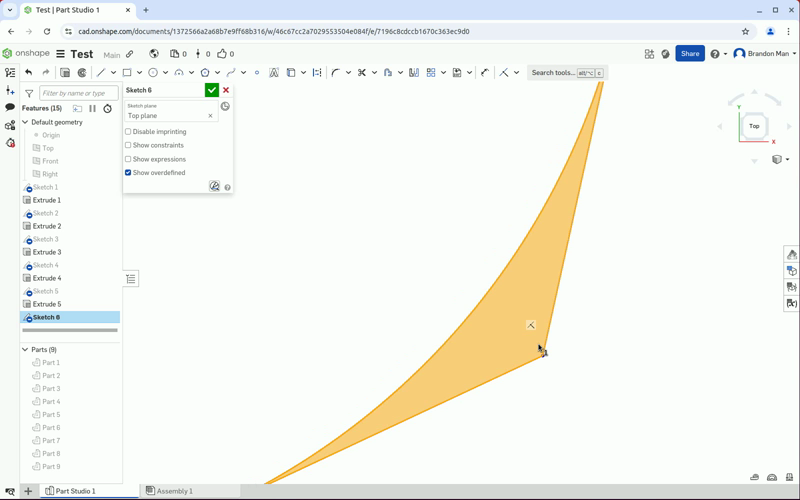
scroll(-6)
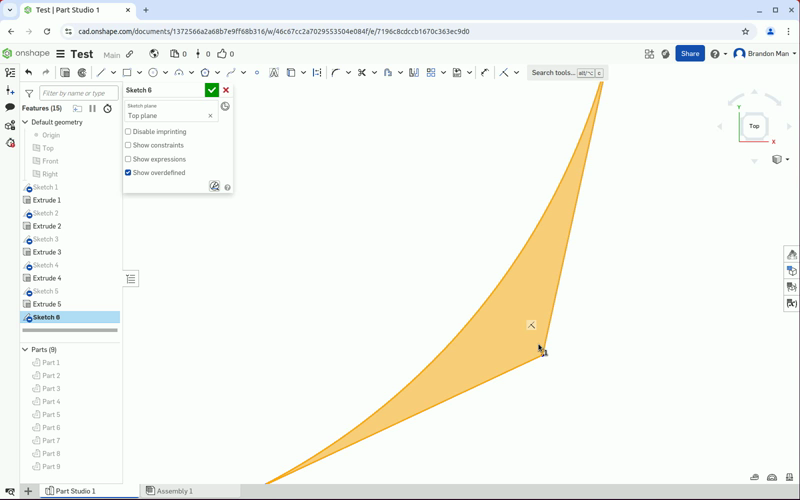
scroll(-6)
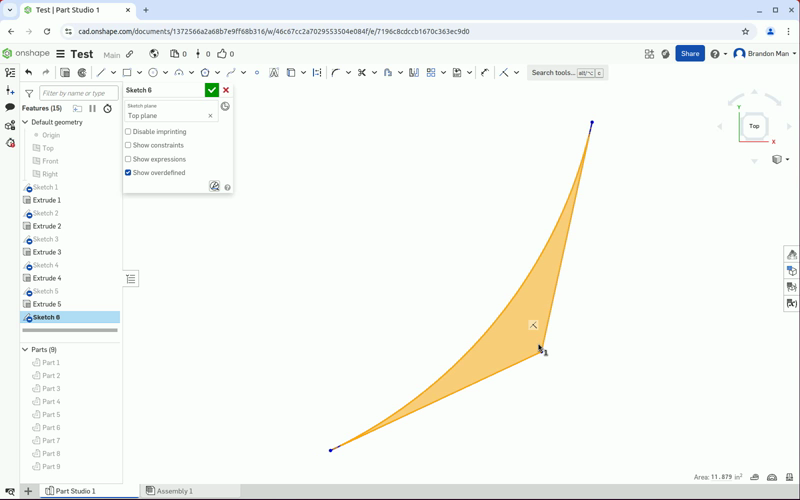
scroll(-6)
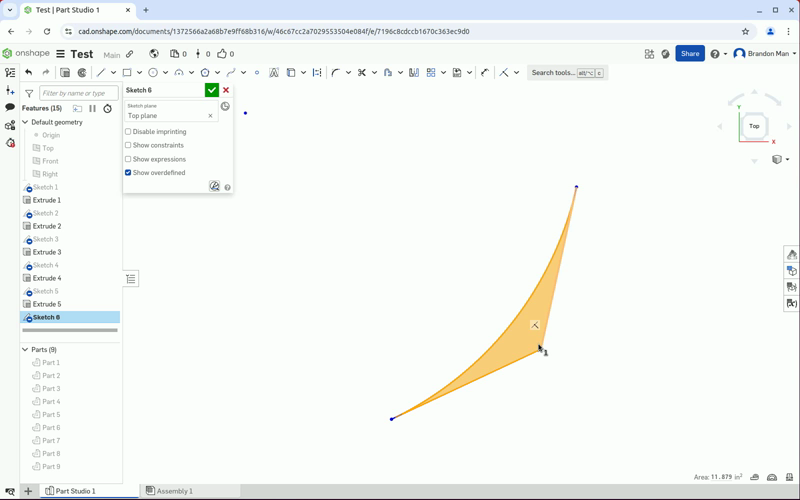
scroll(-6)
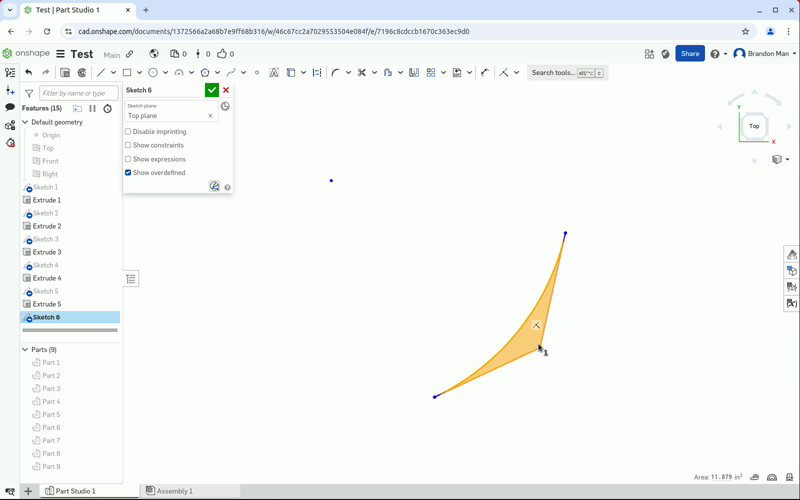
scroll(-6)
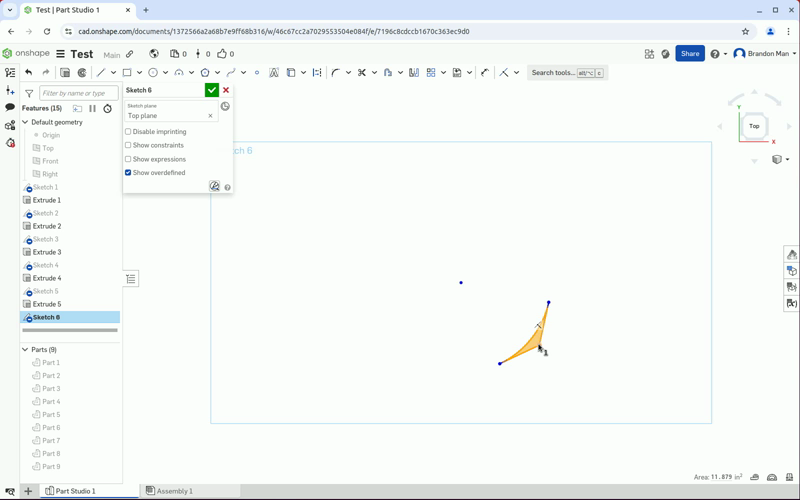
mouse_move(73, 352)
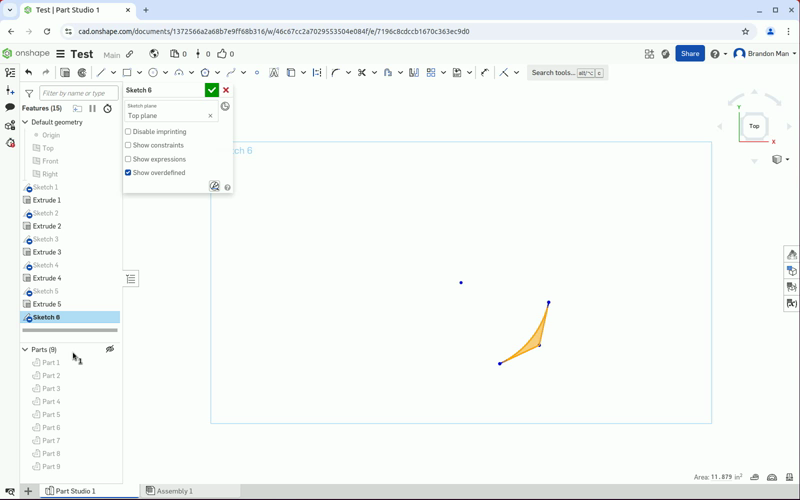
key(shift+y)
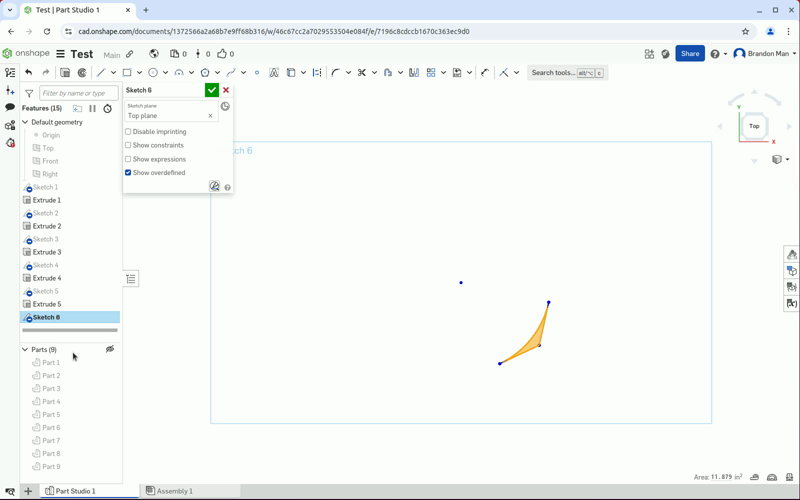
key(shift+e)
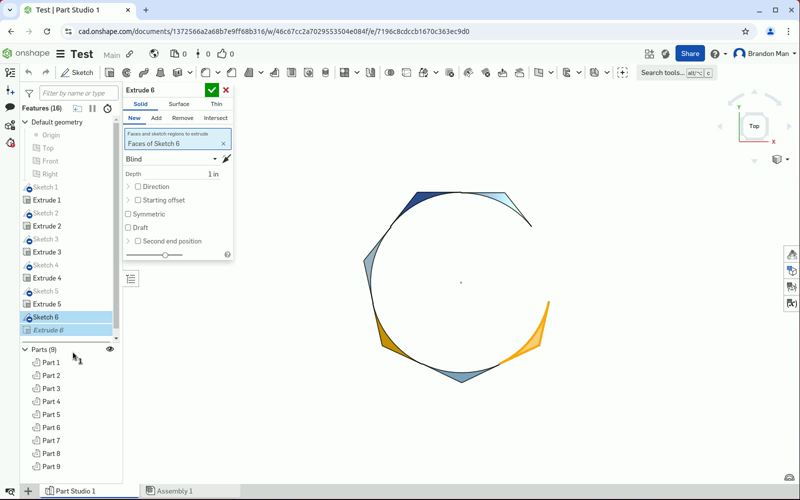
mouse_move(143, 106)
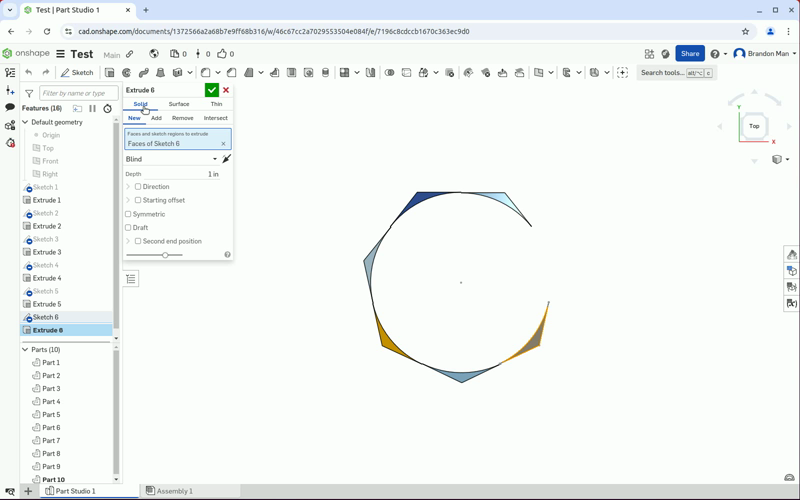
click(143, 106)
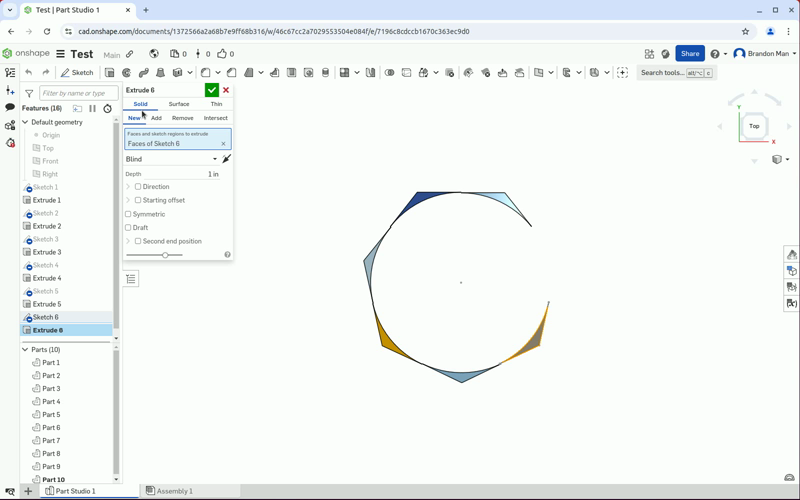
mouse_move(137, 120)
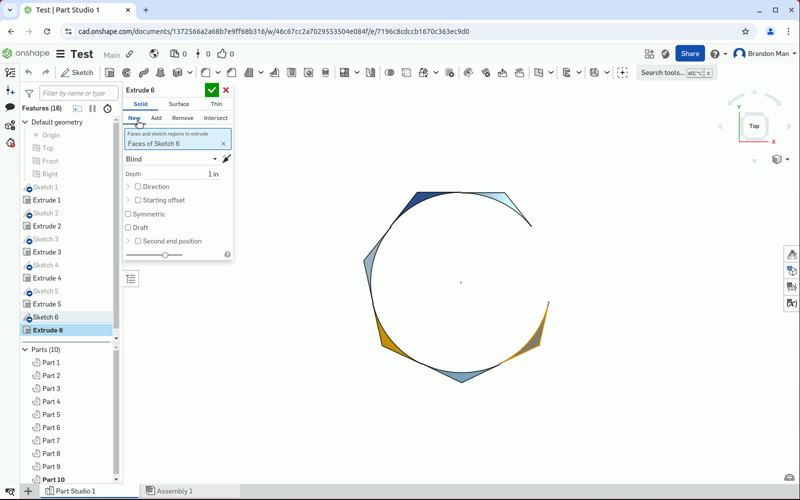
click(137, 120)
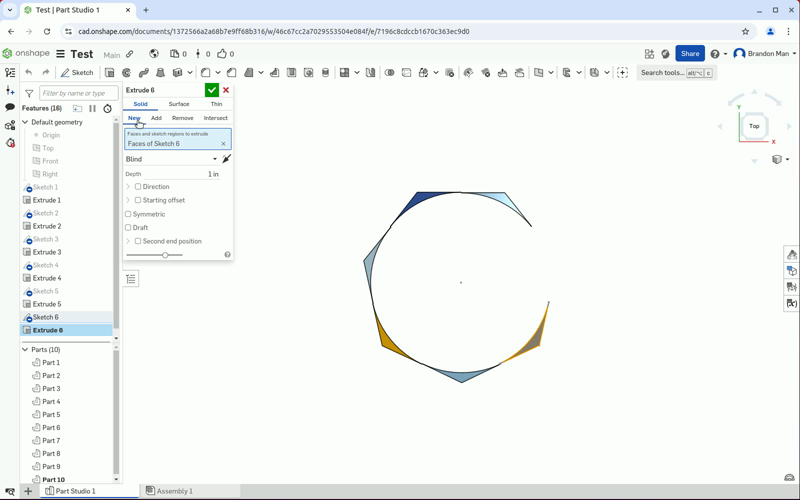
key(tab, 4)
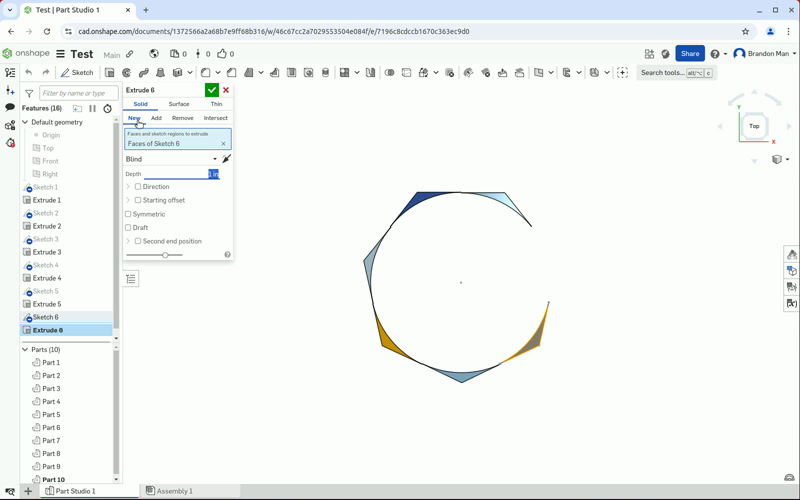
text(23.108)
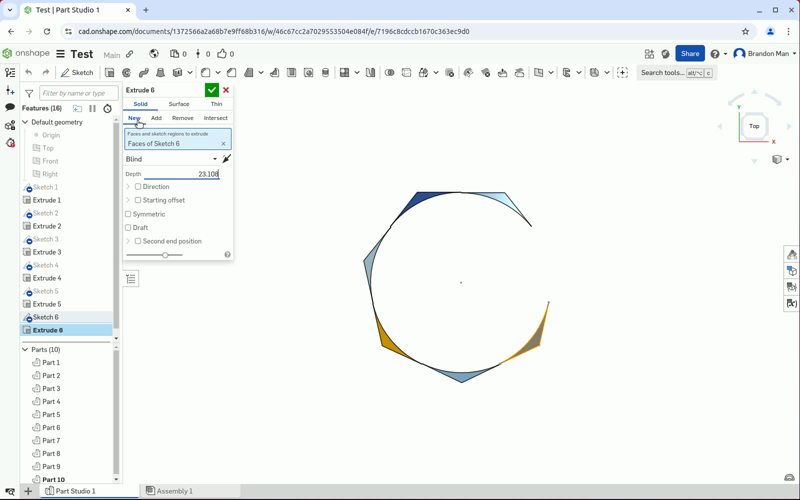
key(enter)
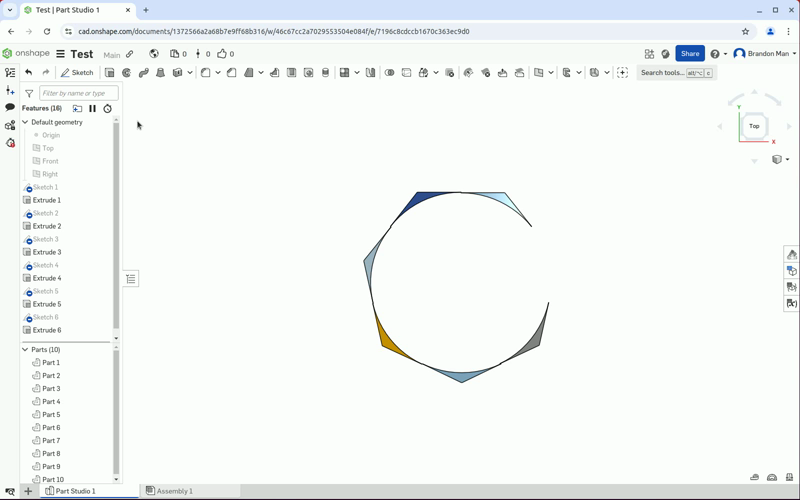
key(shift+h)
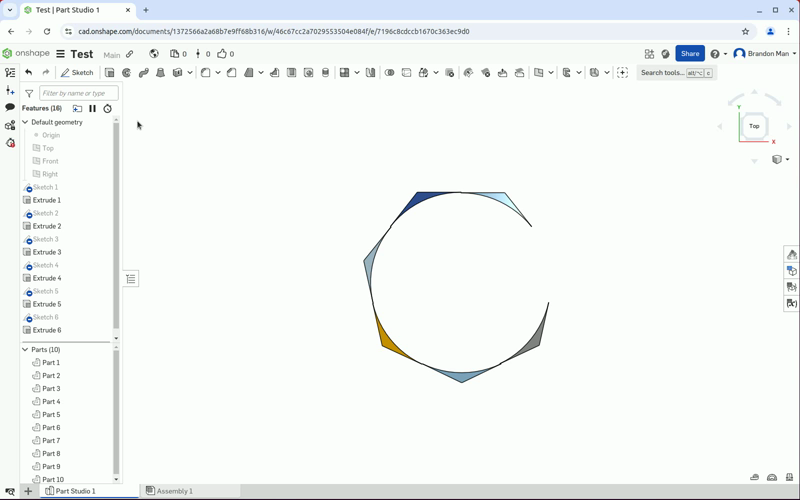
key(shift+h)
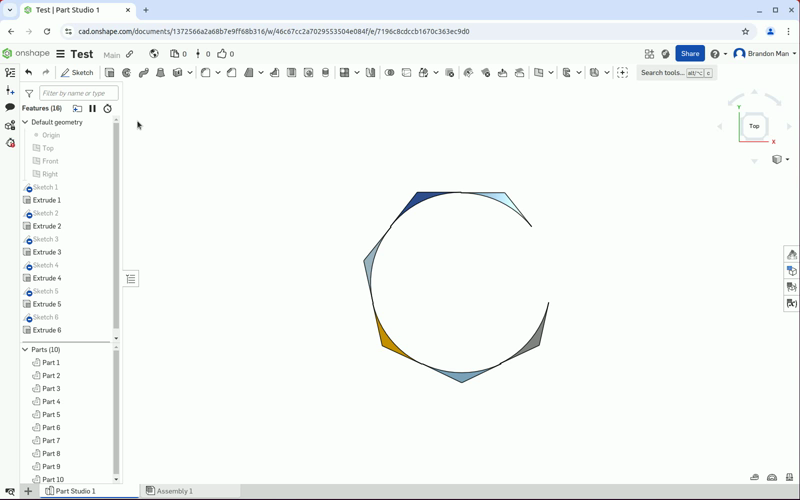
mouse_move(69, 189)
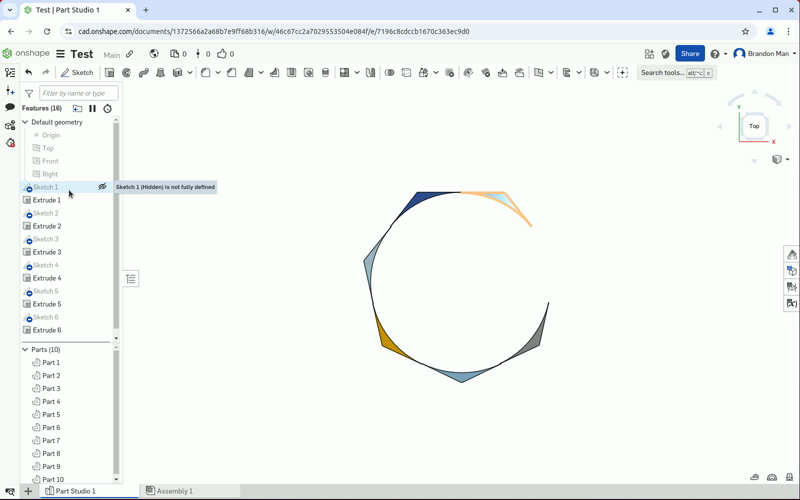
click(69, 189)
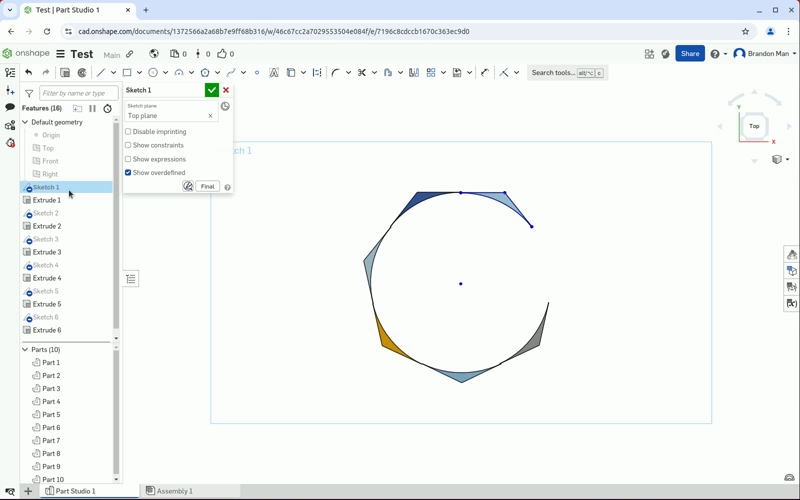
mouse_move(229, 92)
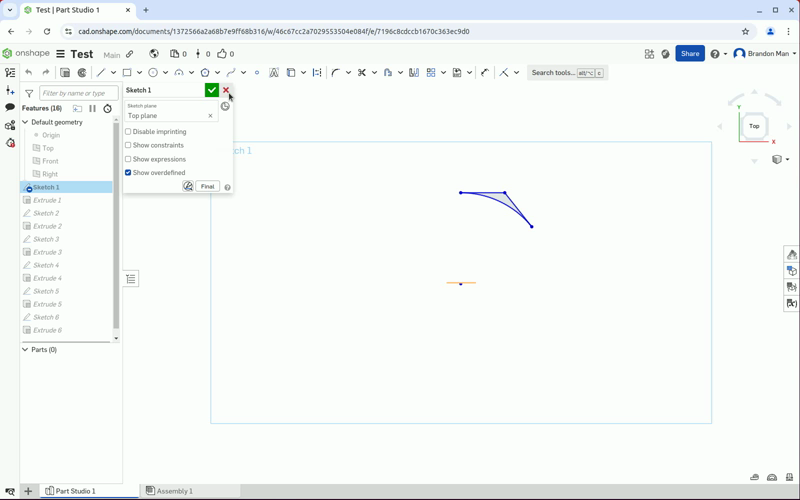
click(229, 92)
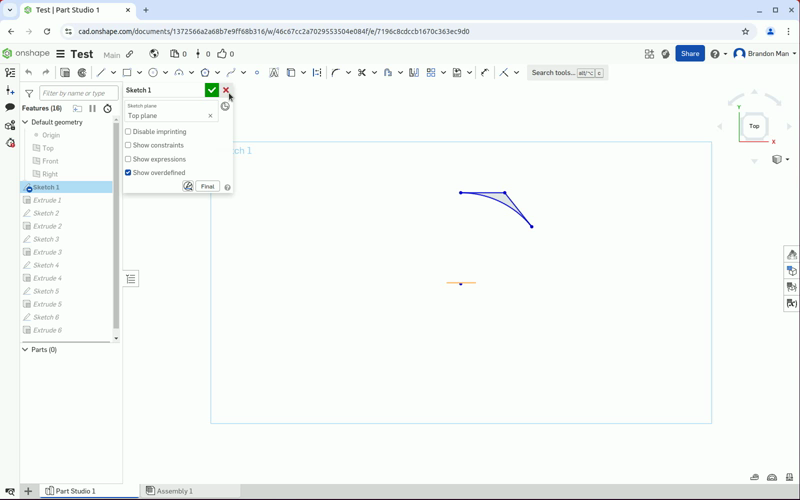
key(shift+s)
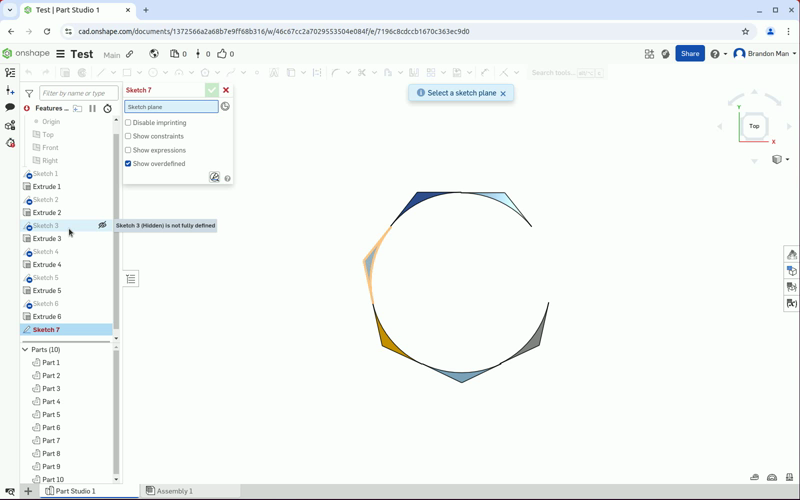
scroll(3)
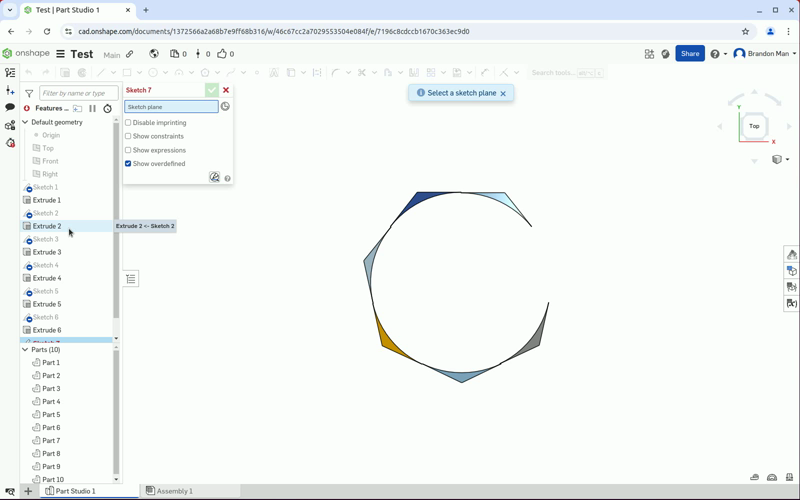
mouse_move(69, 150)
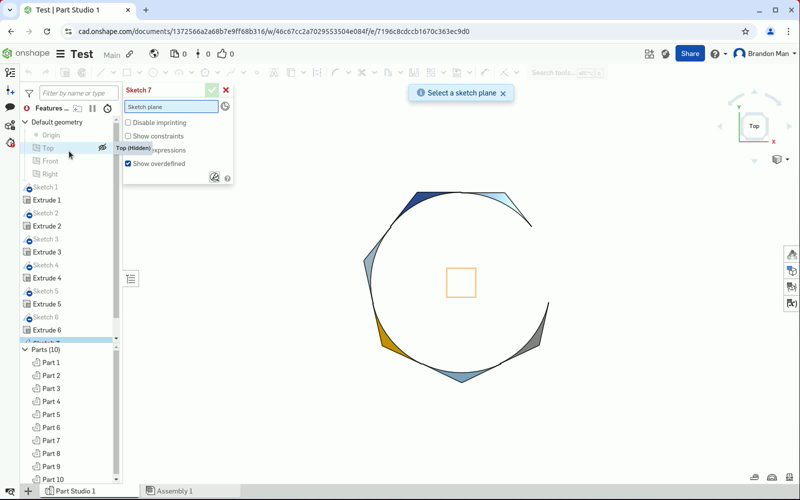
click(69, 150)
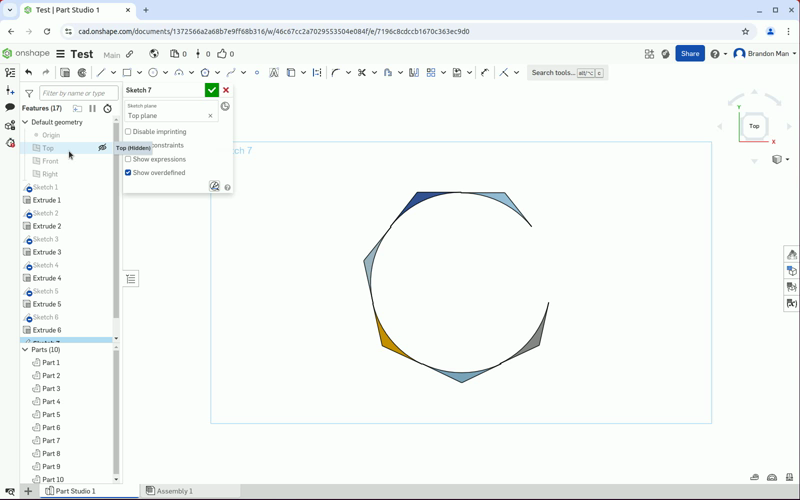
mouse_move(69, 352)
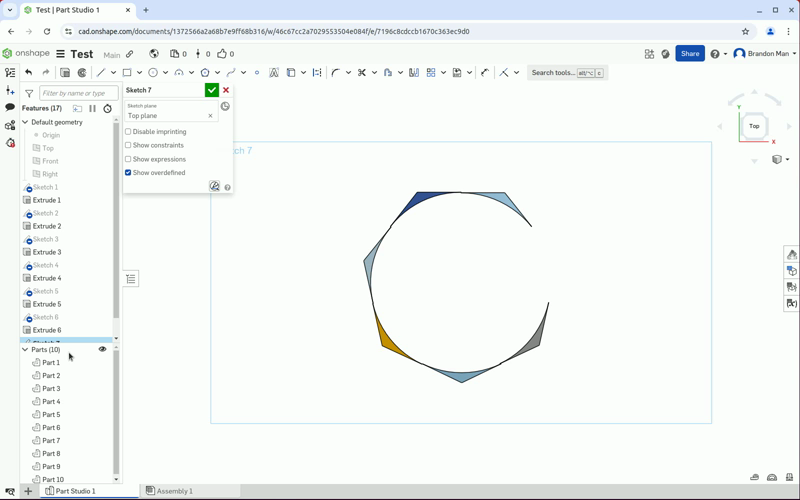
key(y)
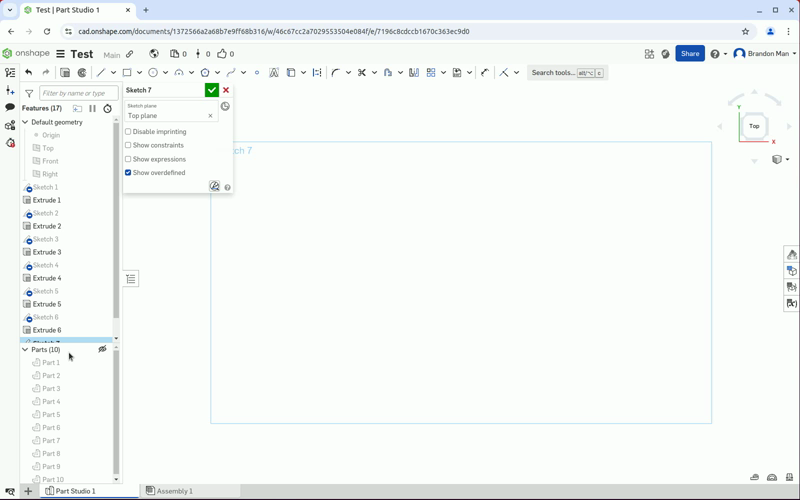
key(a)
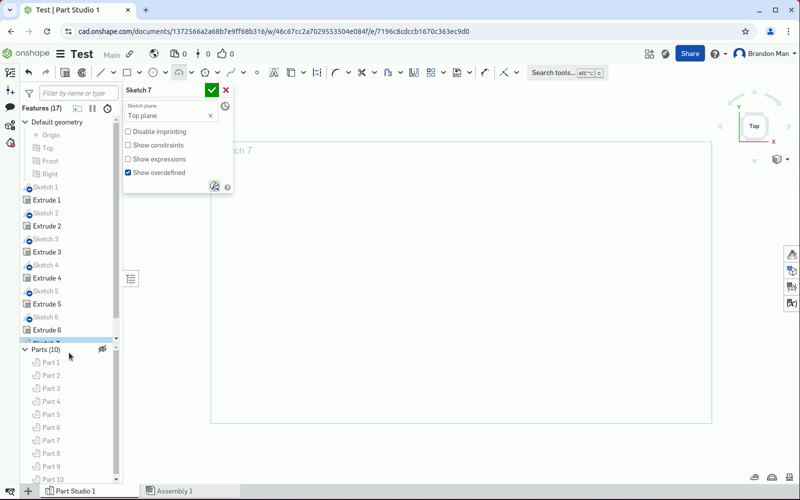
key_down(shift)
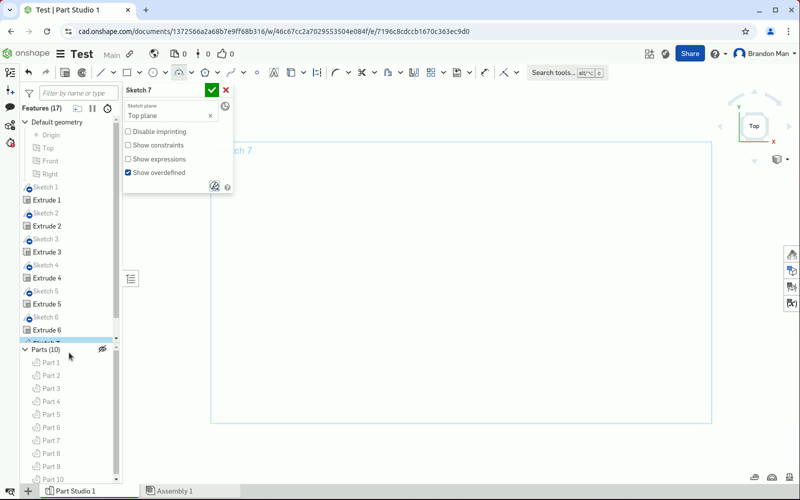
mouse_move(531, 226)
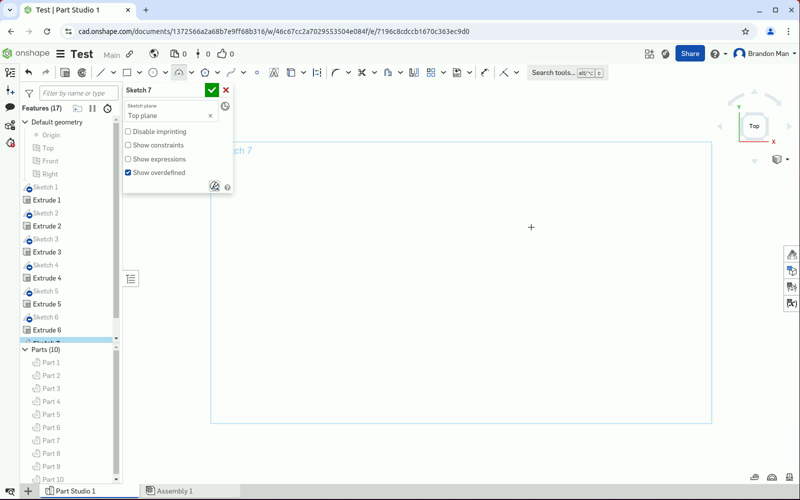
click(531, 226)
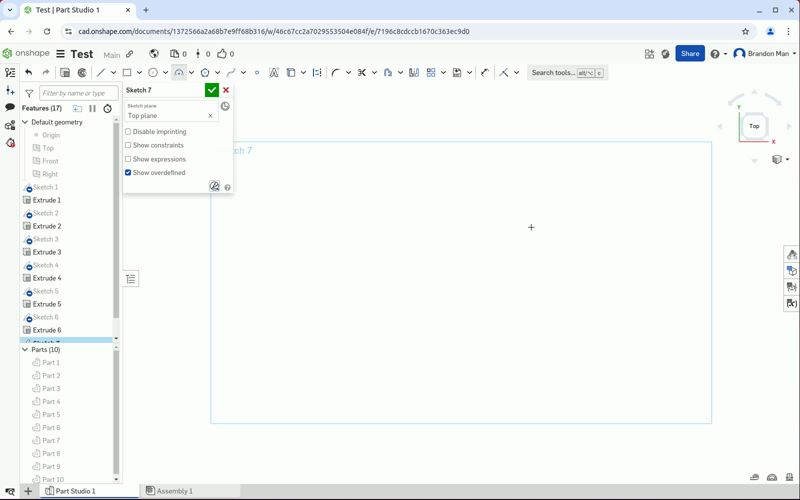
key_up(shift)
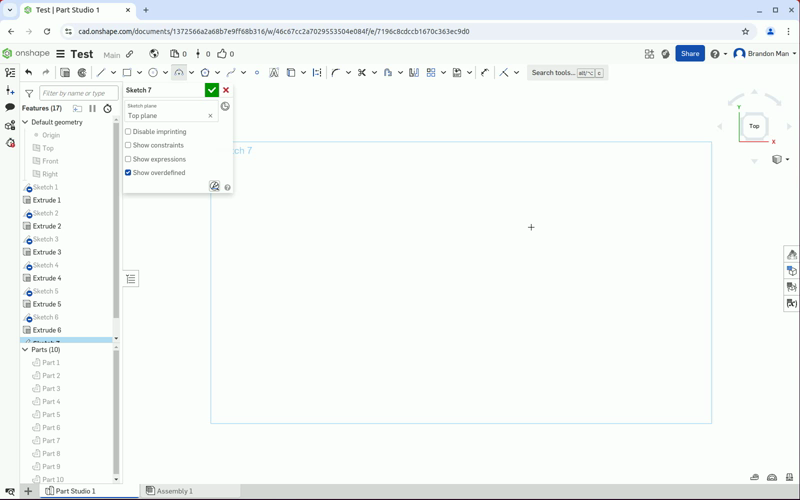
key_down(shift)
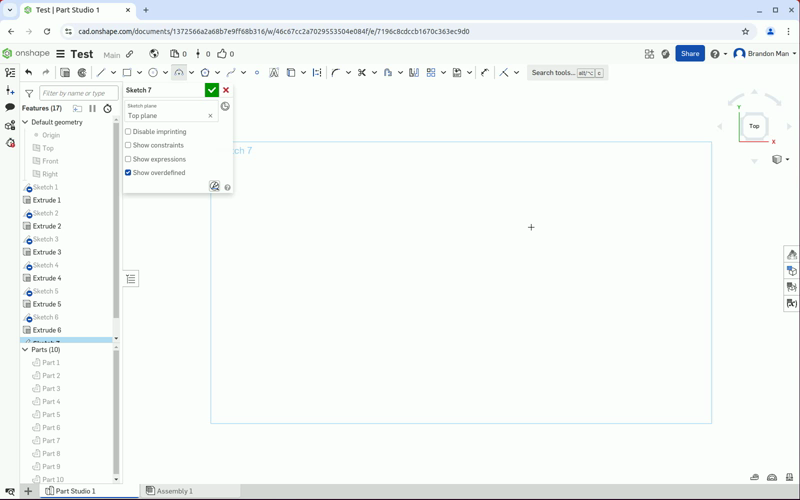
mouse_move(549, 303)
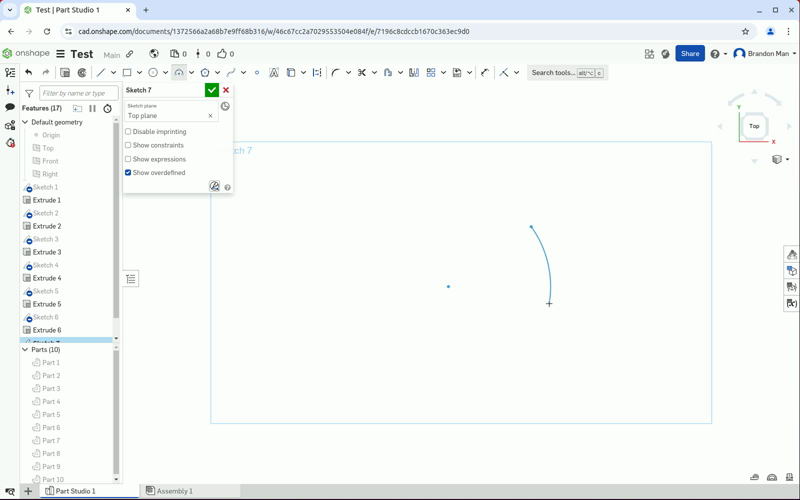
click(549, 303)
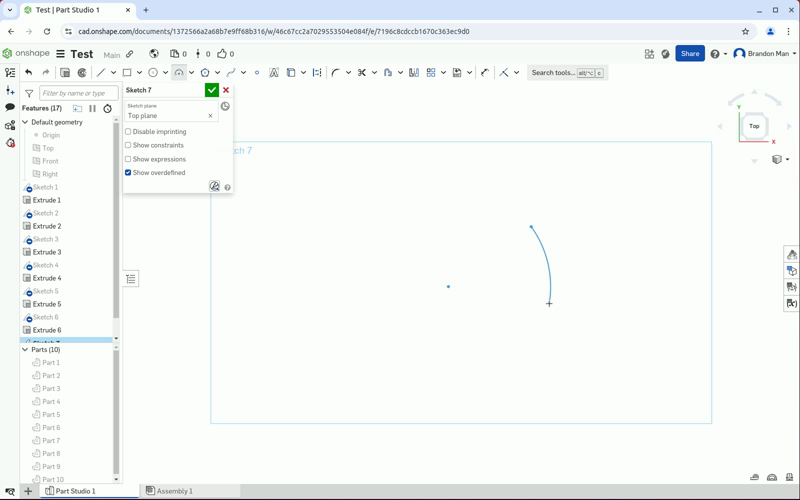
mouse_move(549, 262)
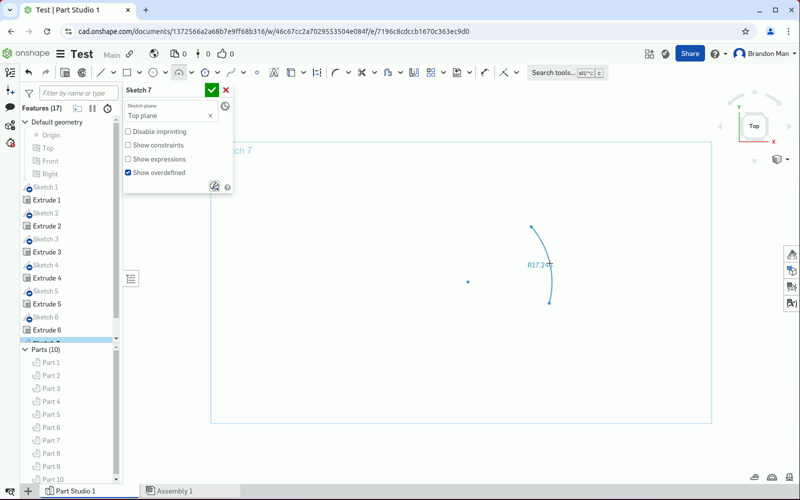
click(549, 262)
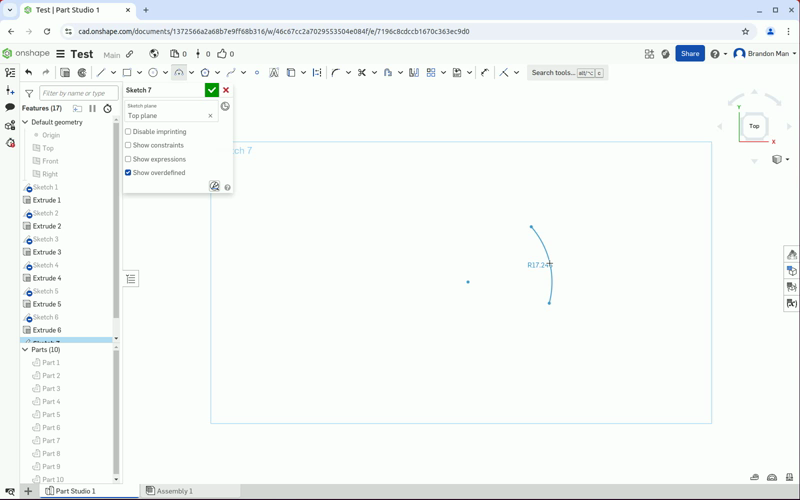
key_up(shift)
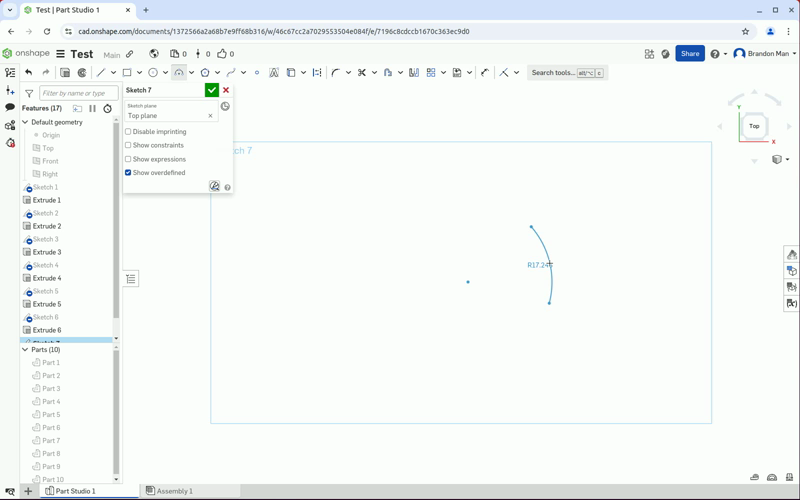
key(esc)
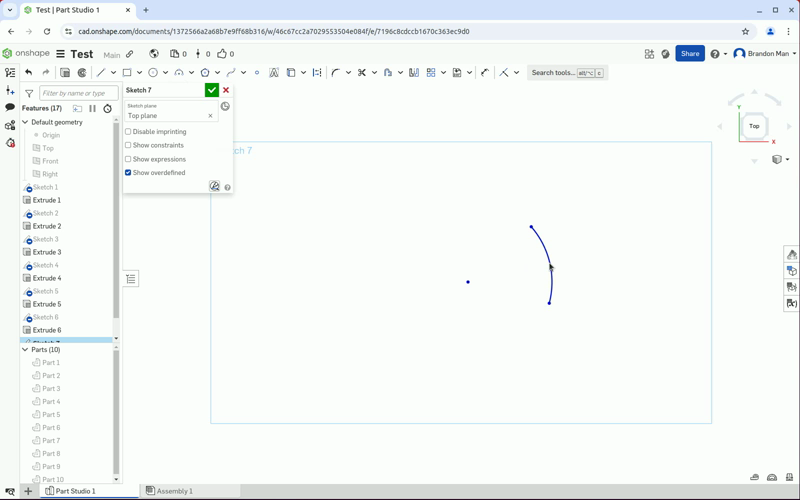
key(l)
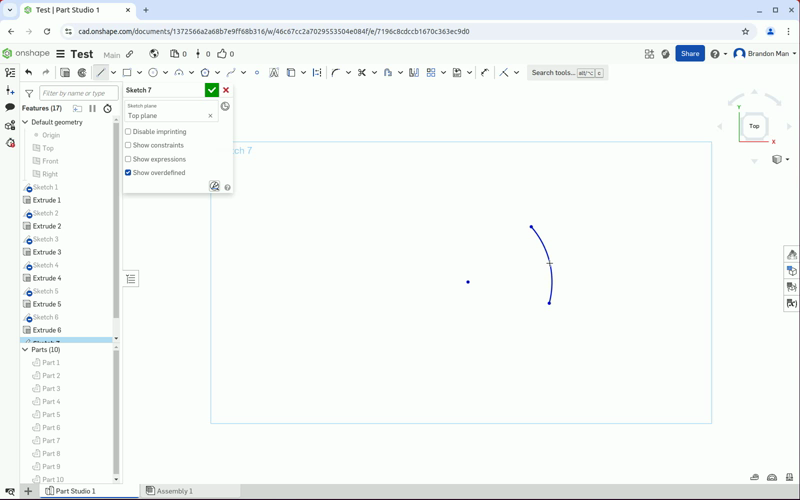
mouse_move(549, 303)
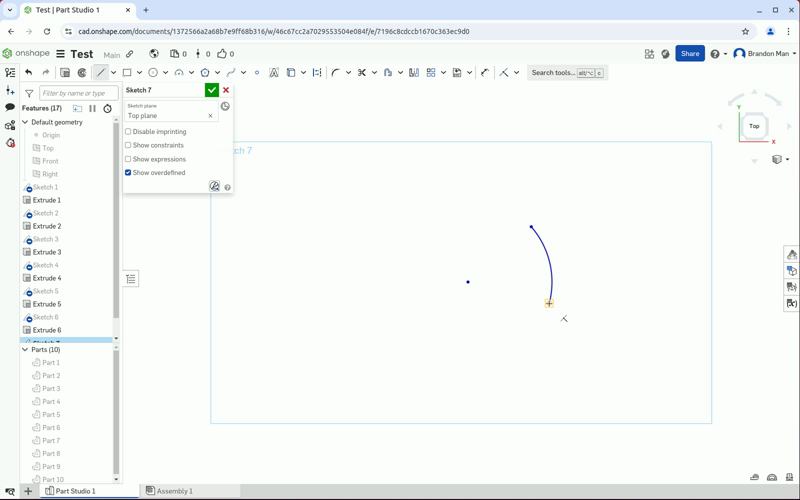
click(549, 303)
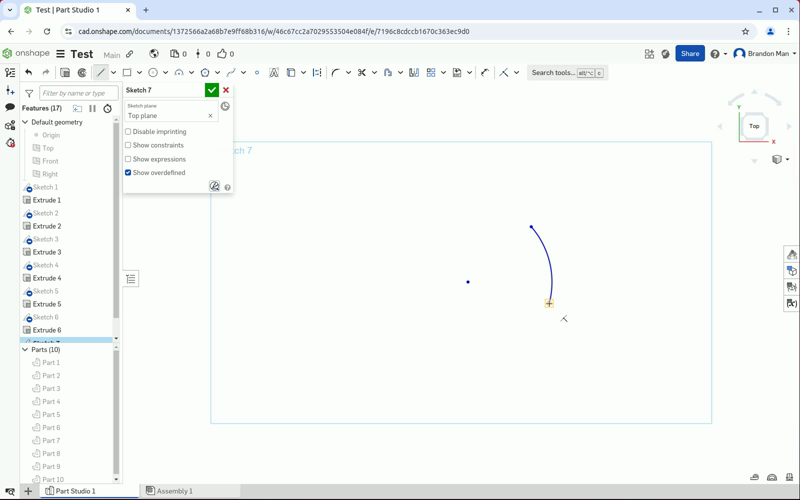
key_down(shift)
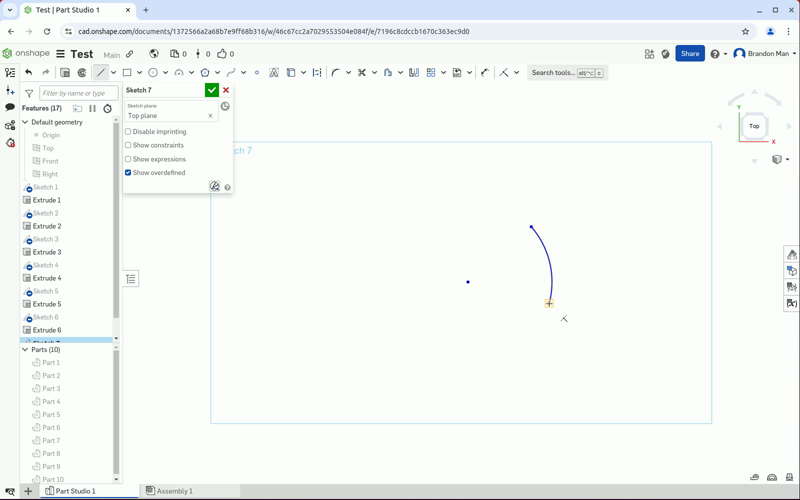
mouse_move(579, 303)
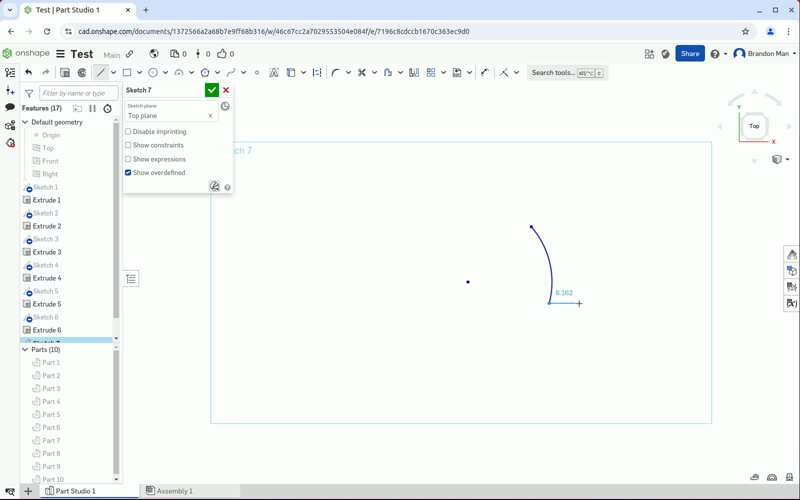
mouse_move(558, 260)
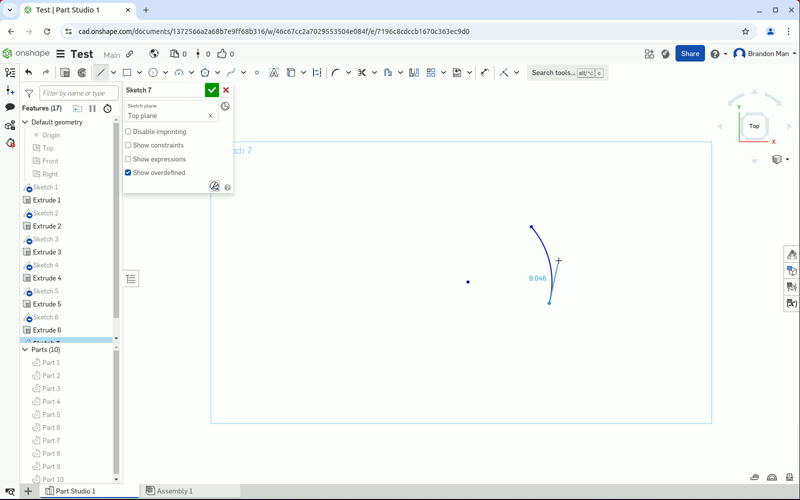
click(558, 260)
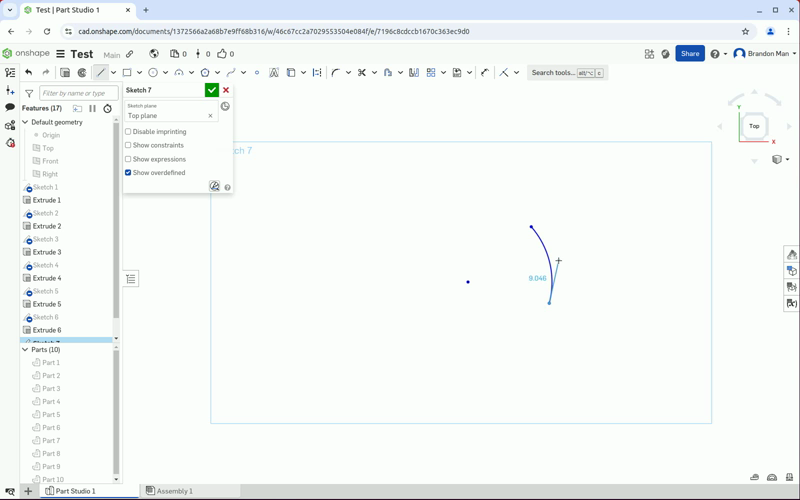
key_up(shift)
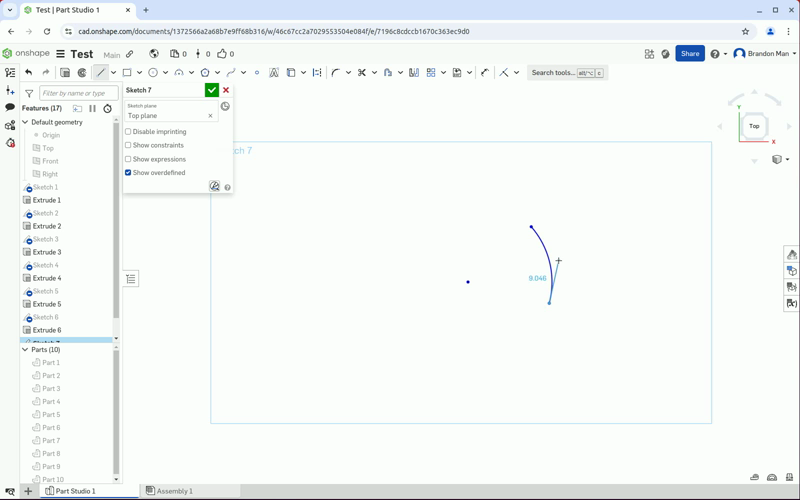
mouse_move(588, 260)
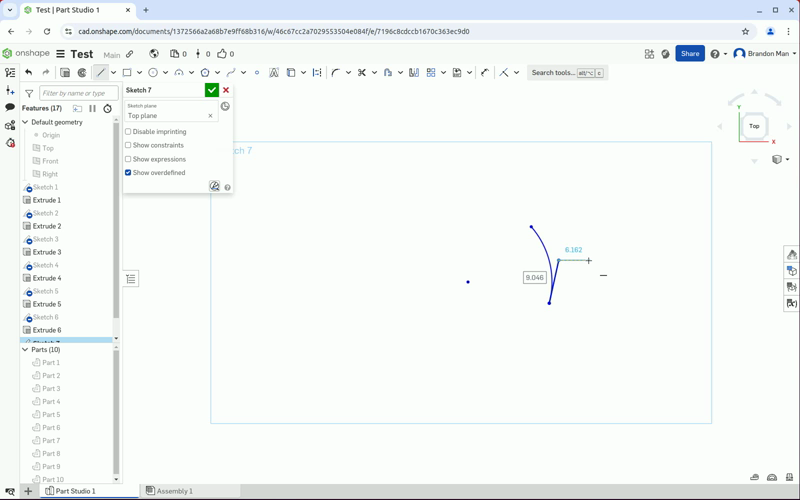
key_down(shift)
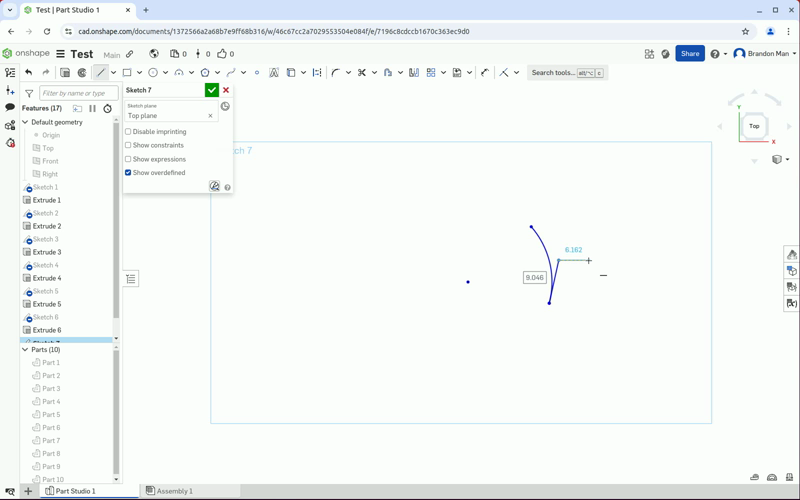
mouse_move(531, 226)
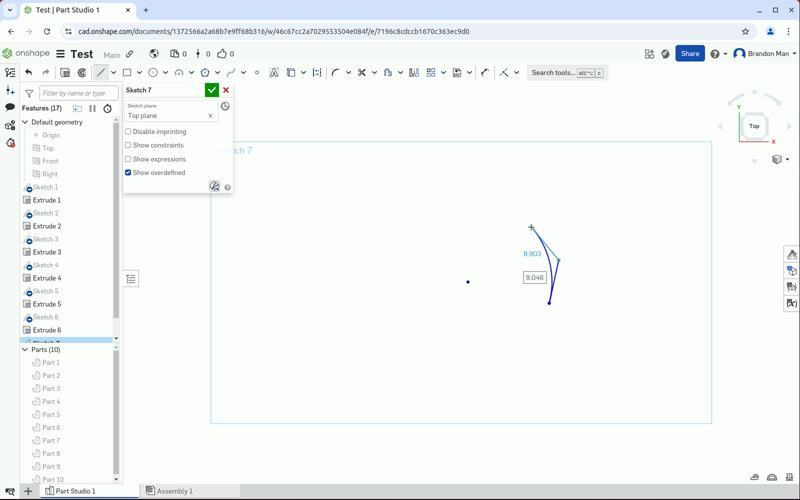
key_up(shift)
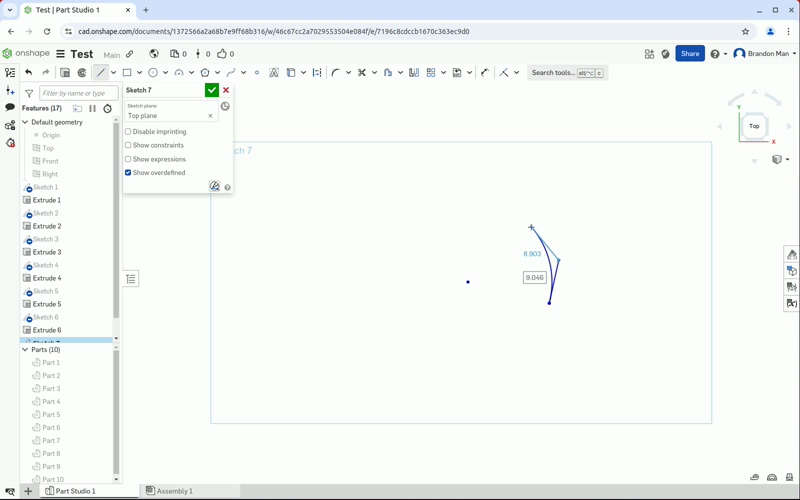
click(531, 226)
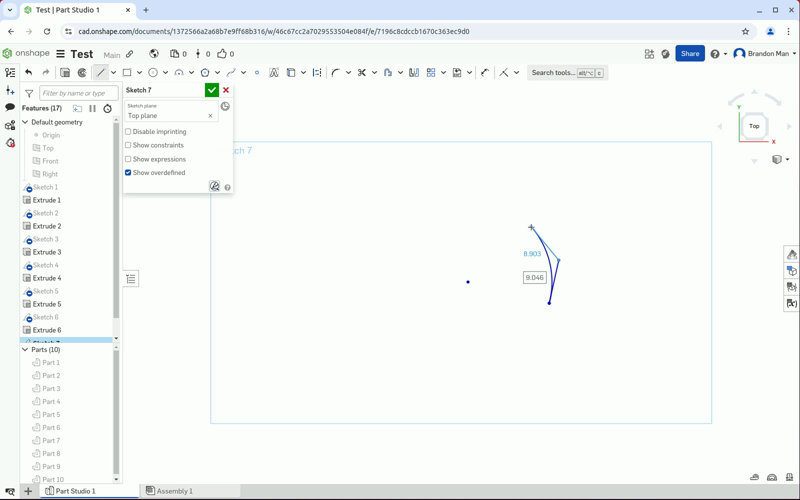
key(esc)
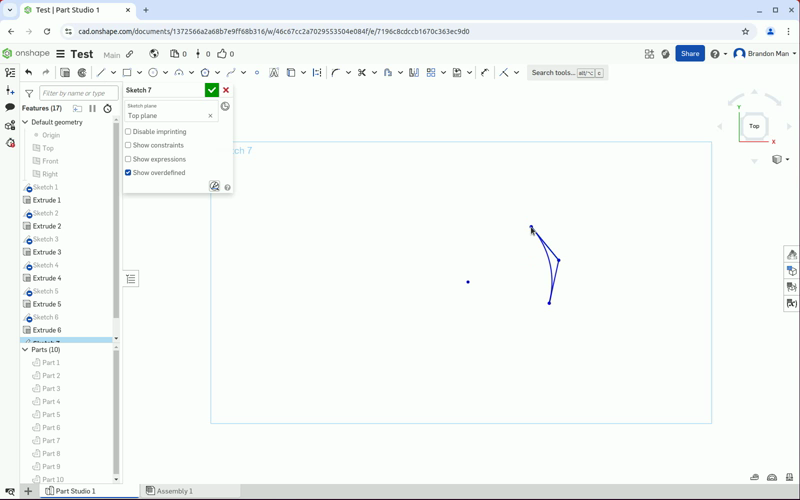
mouse_move(547, 252)
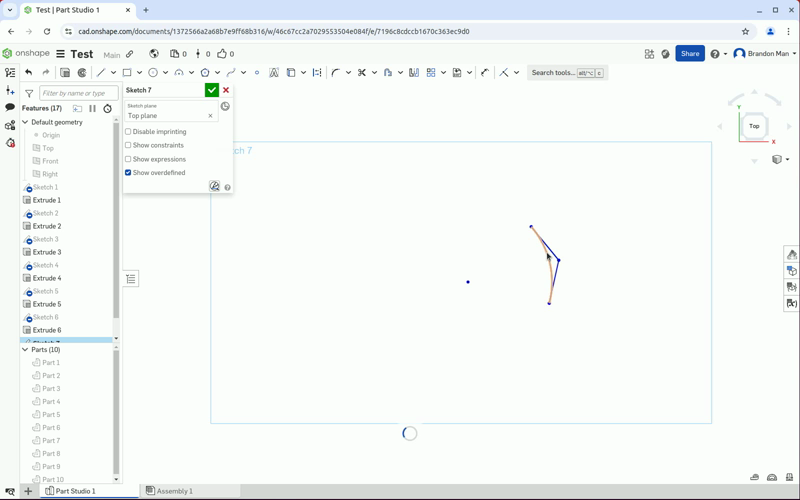
scroll(6)
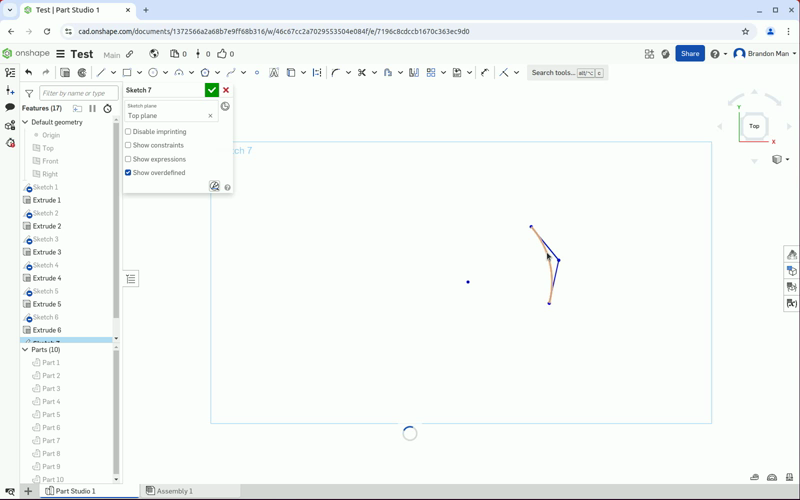
scroll(6)
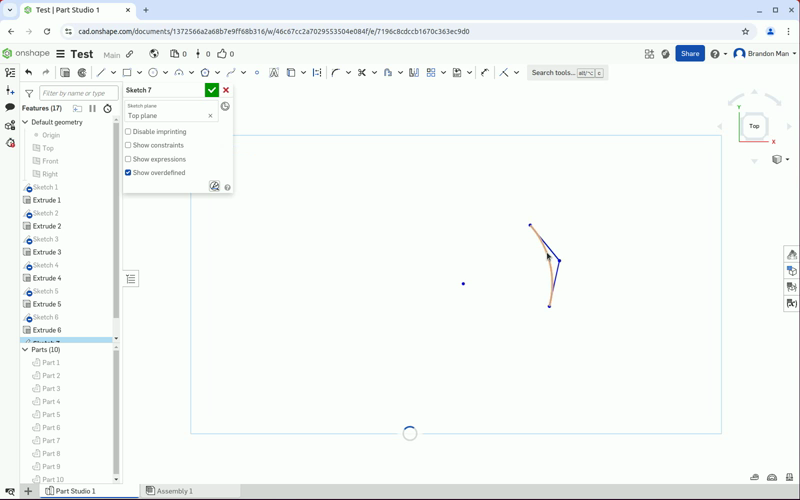
scroll(6)
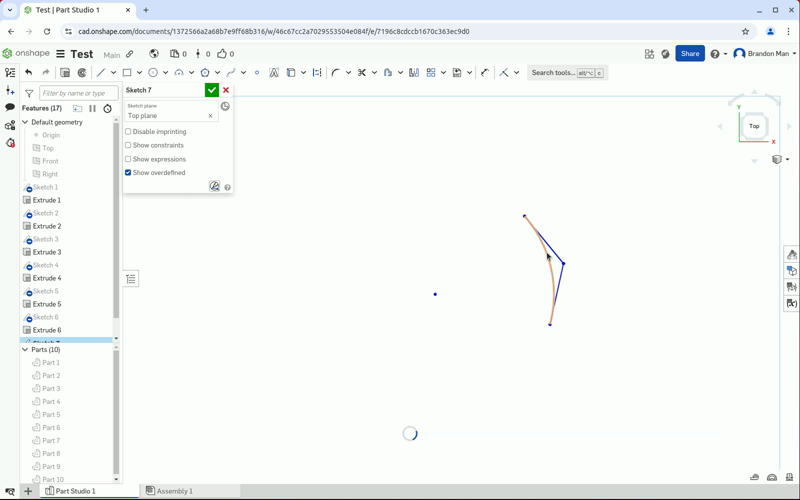
scroll(6)
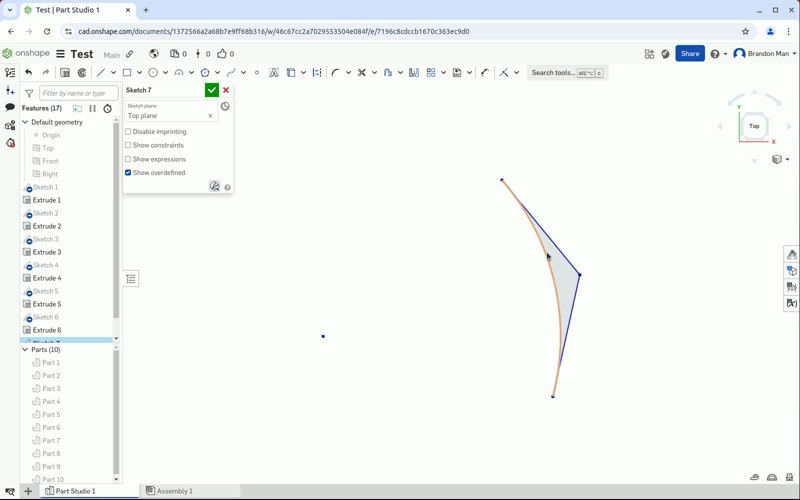
scroll(6)
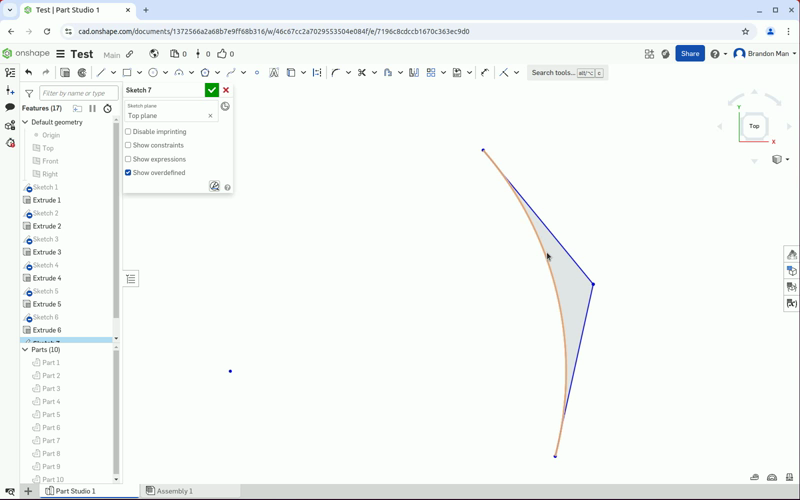
scroll(6)
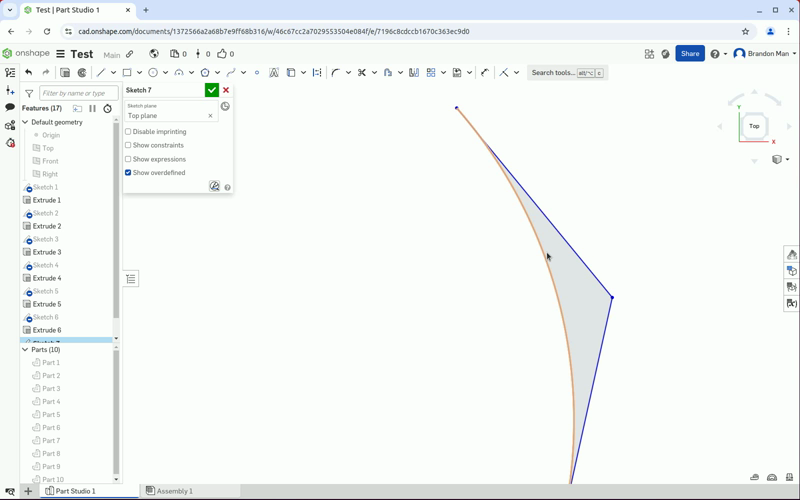
scroll(6)
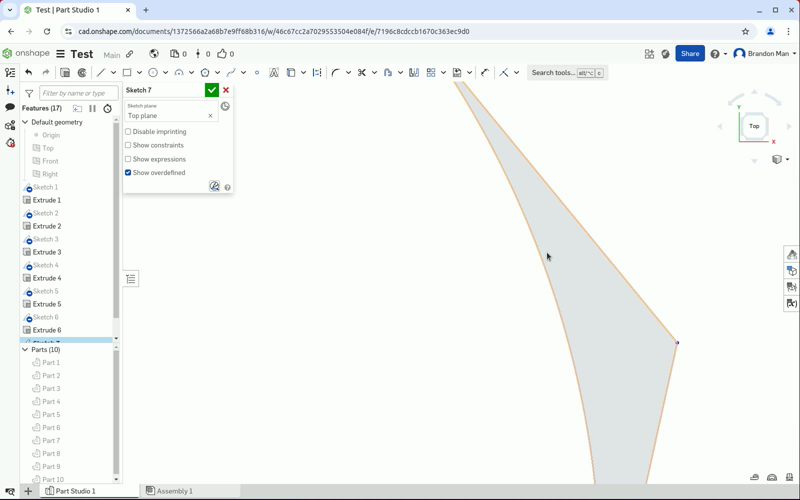
click(547, 252)
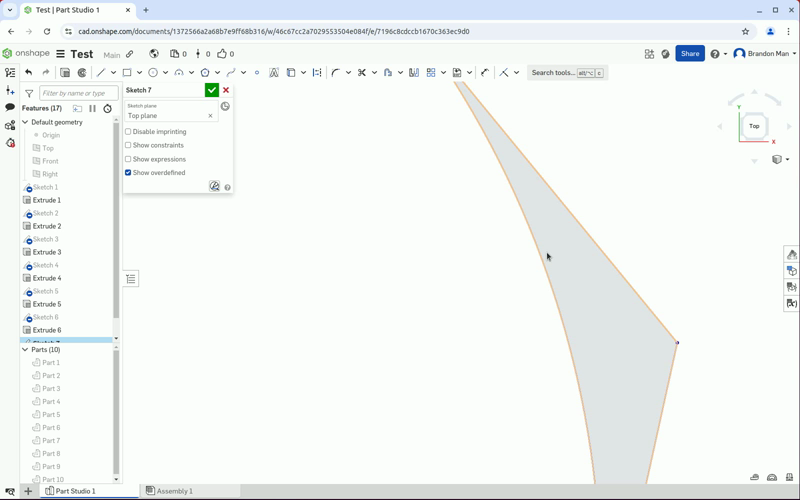
scroll(-6)
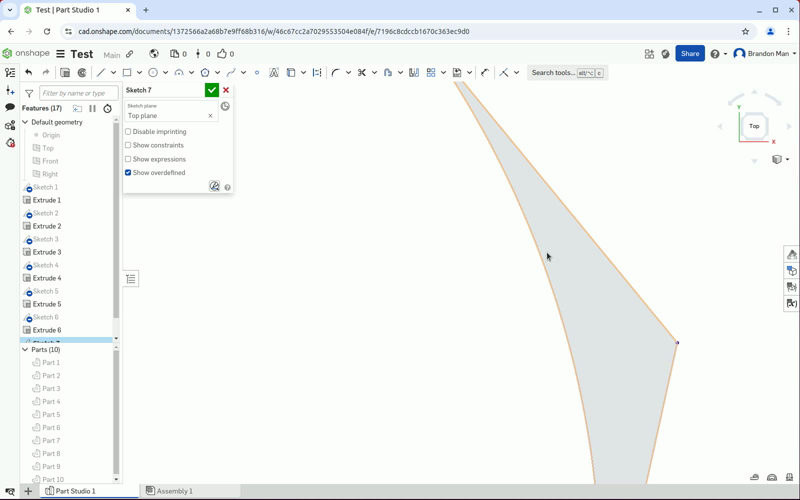
scroll(-6)
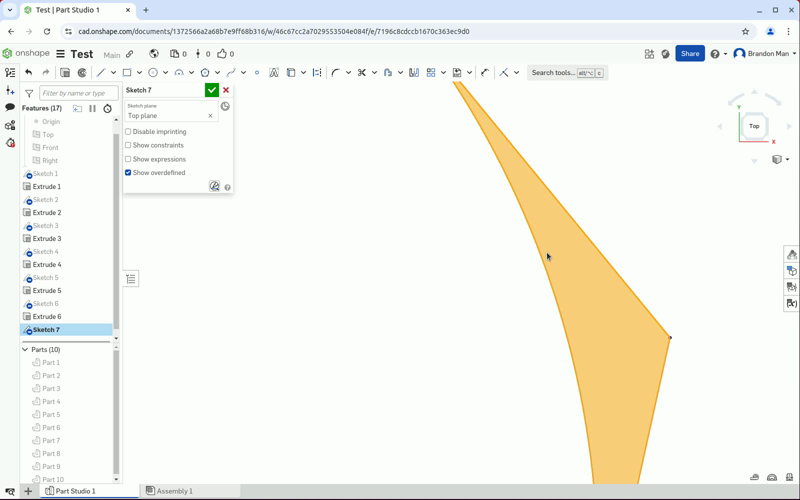
scroll(-6)
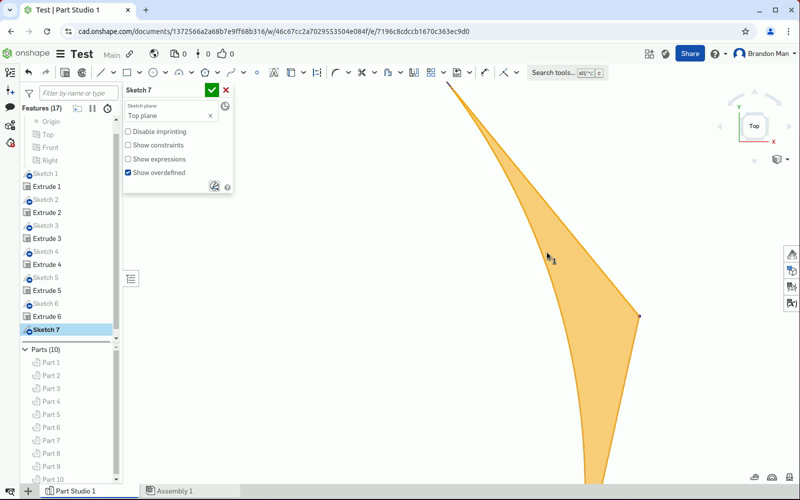
scroll(-6)
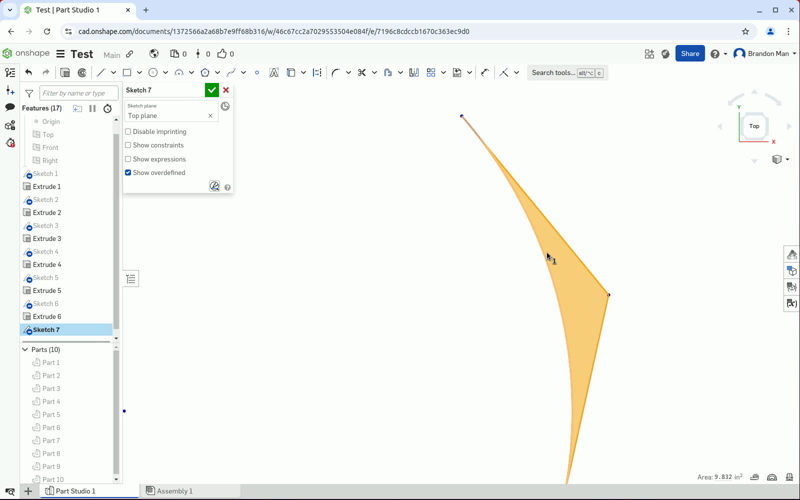
scroll(-6)
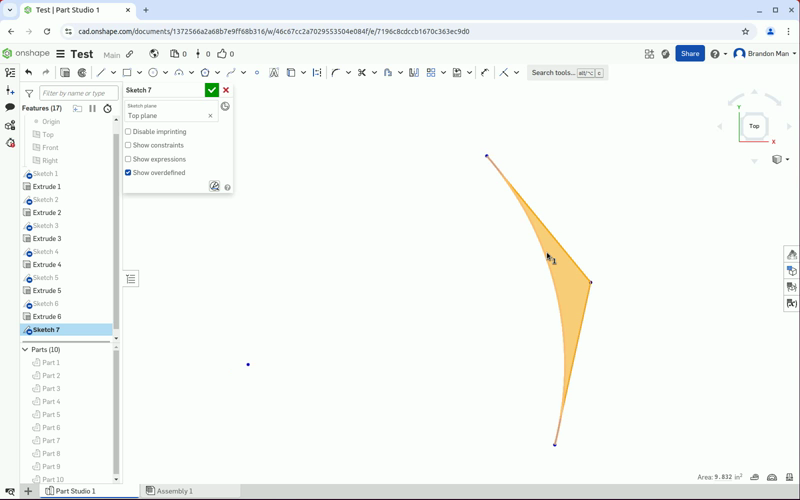
scroll(-6)
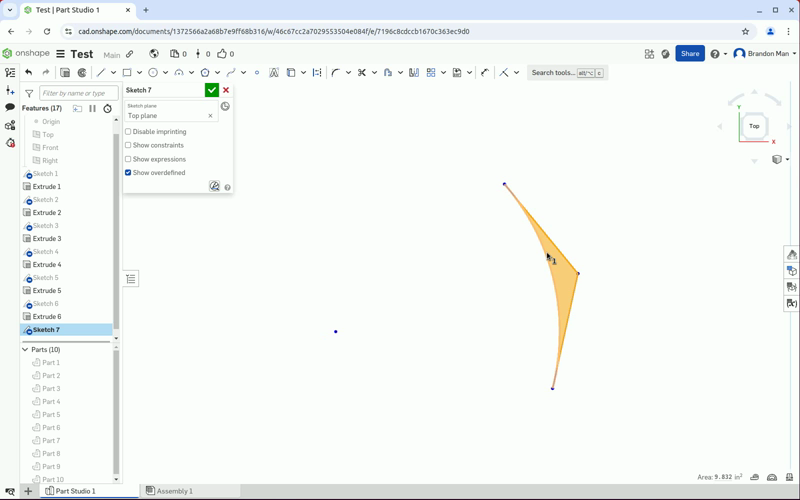
scroll(-6)
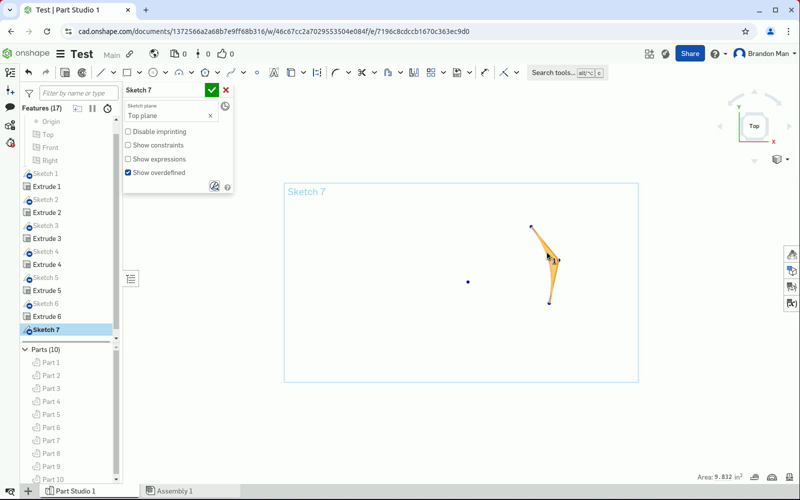
mouse_move(69, 352)
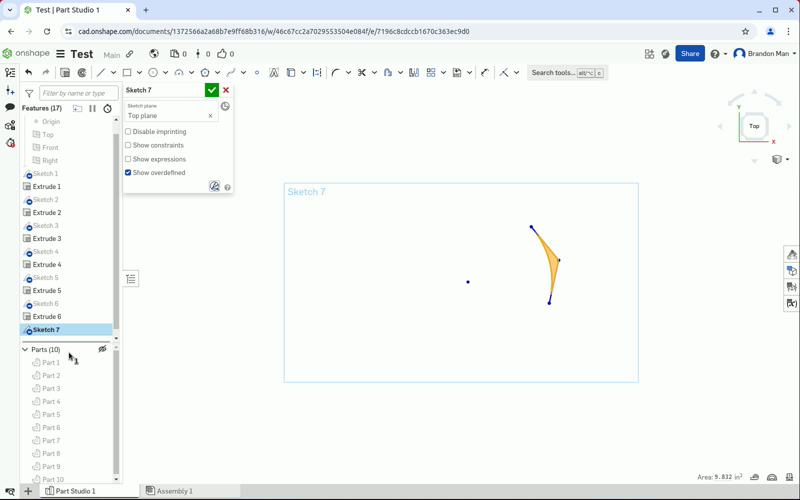
key(shift+y)
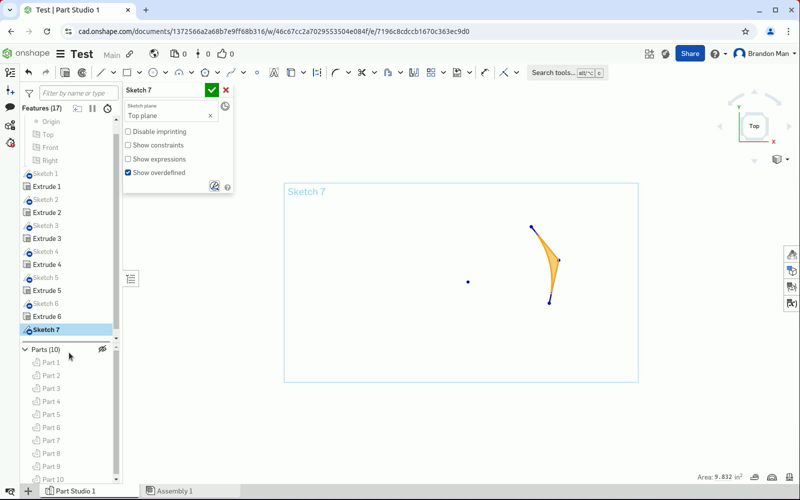
key(shift+e)
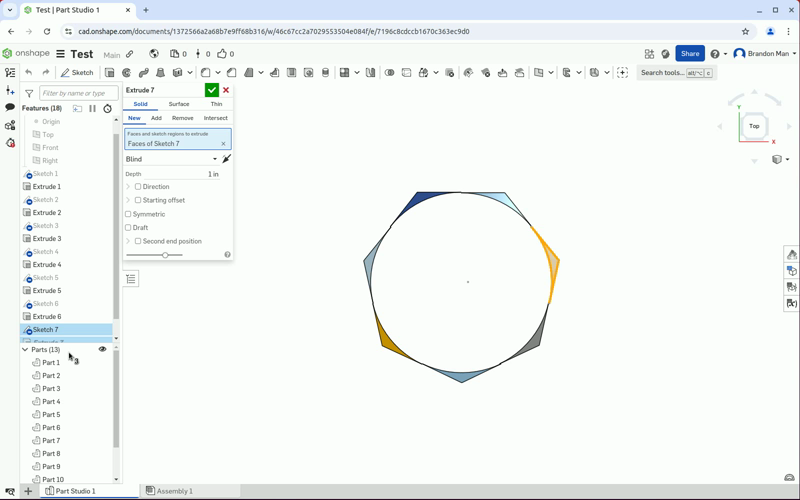
mouse_move(143, 106)
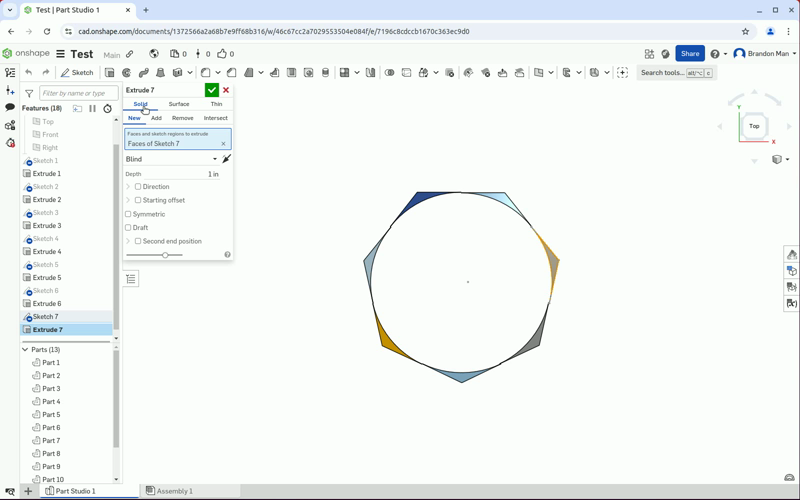
click(143, 106)
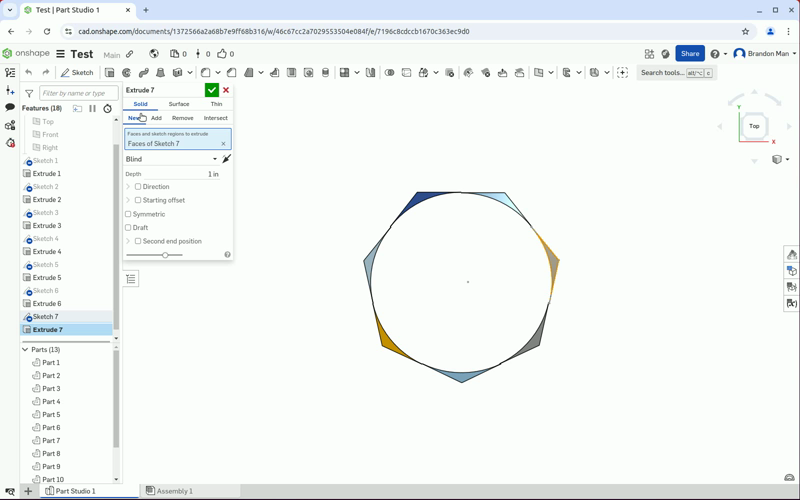
mouse_move(137, 120)
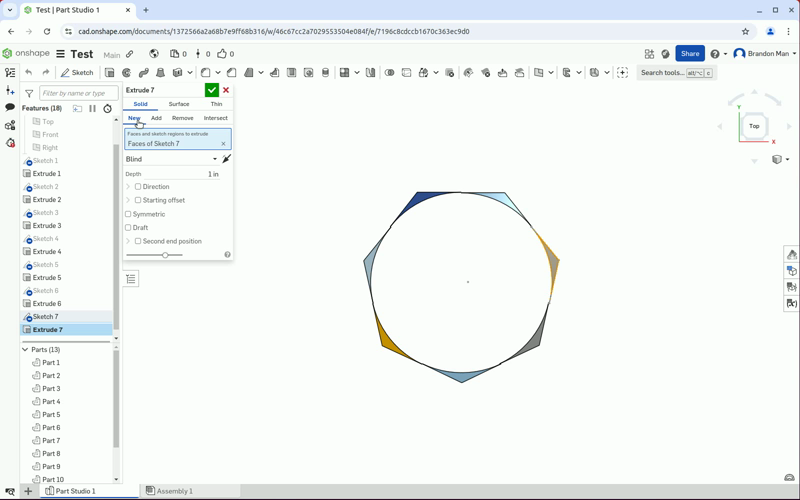
click(137, 120)
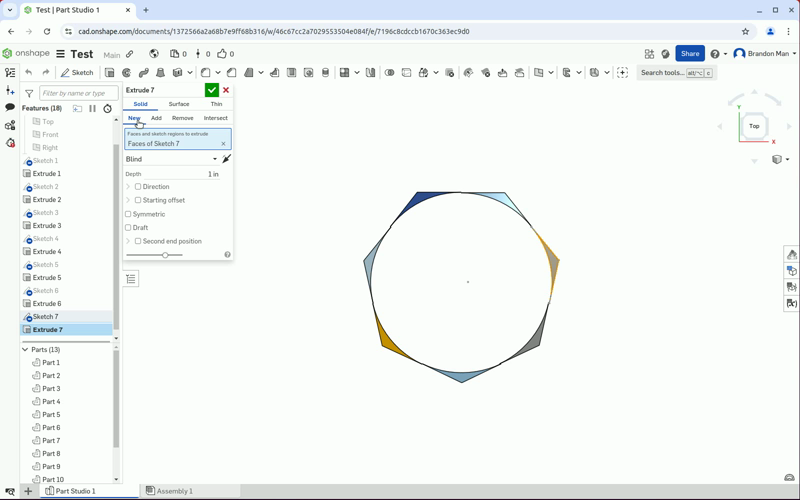
key(tab, 4)
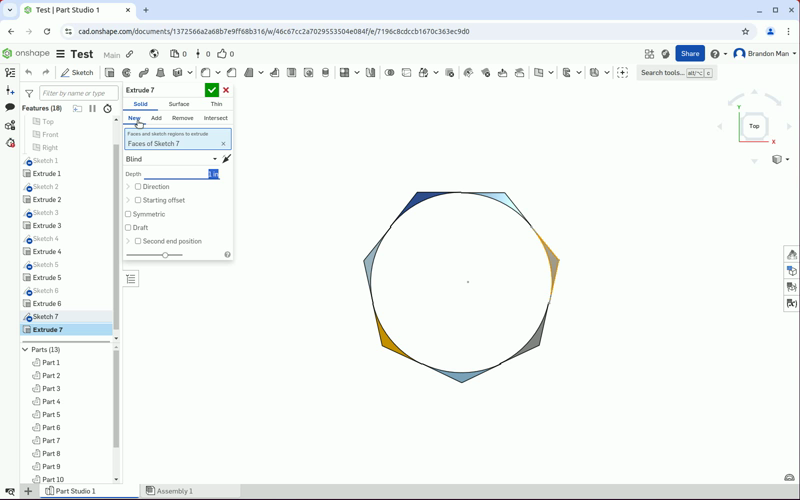
text(23.108)
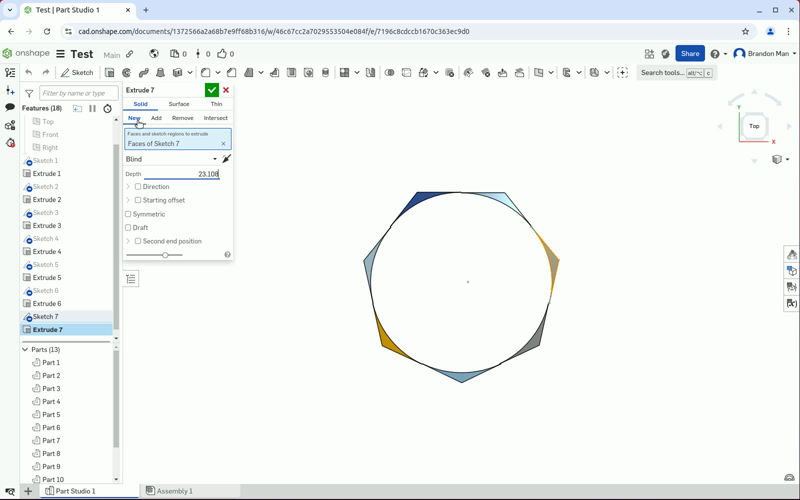
key(enter)
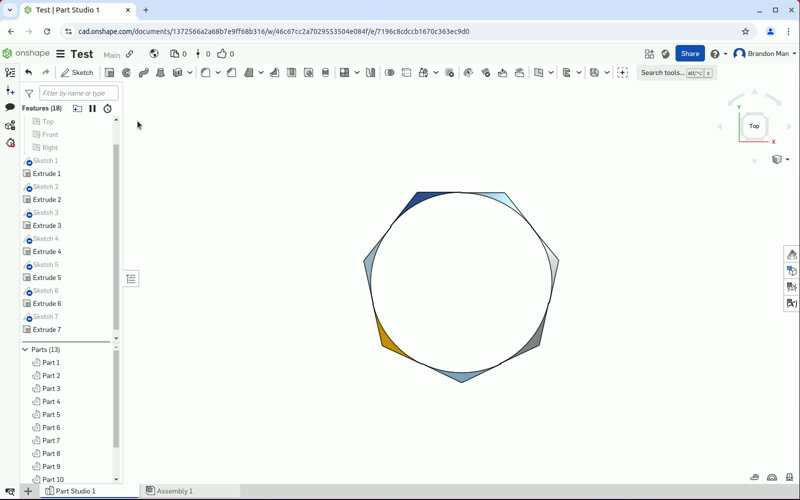
key(shift+h)
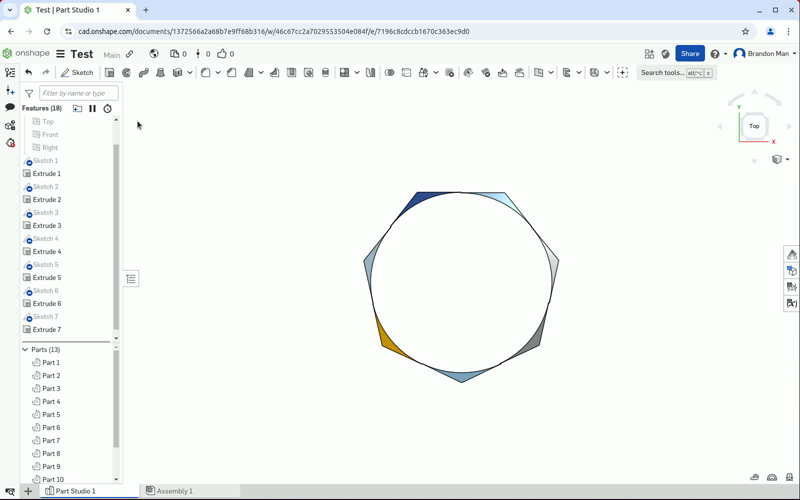
key(shift+h)
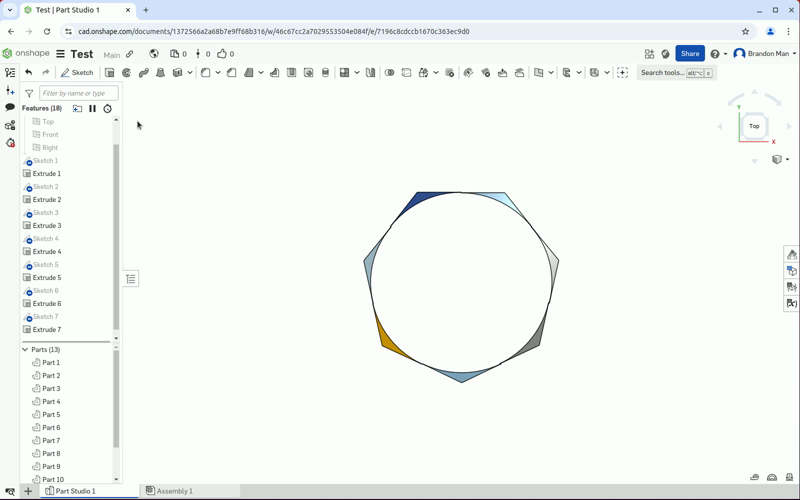
mouse_move(69, 163)
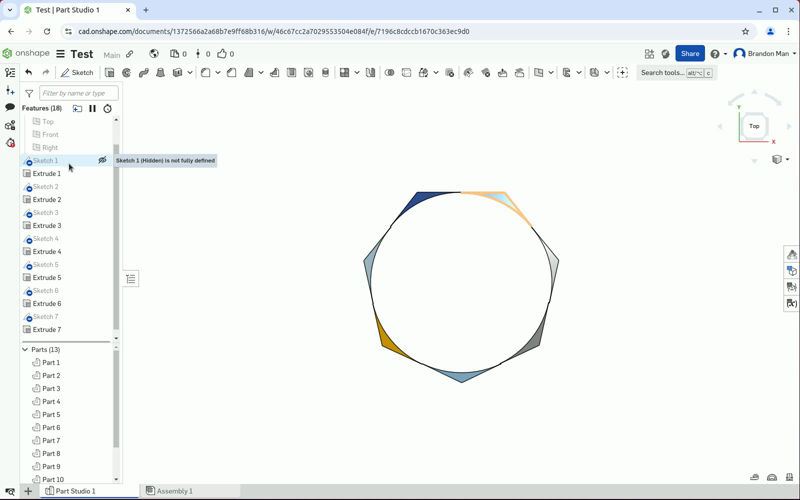
click(69, 163)
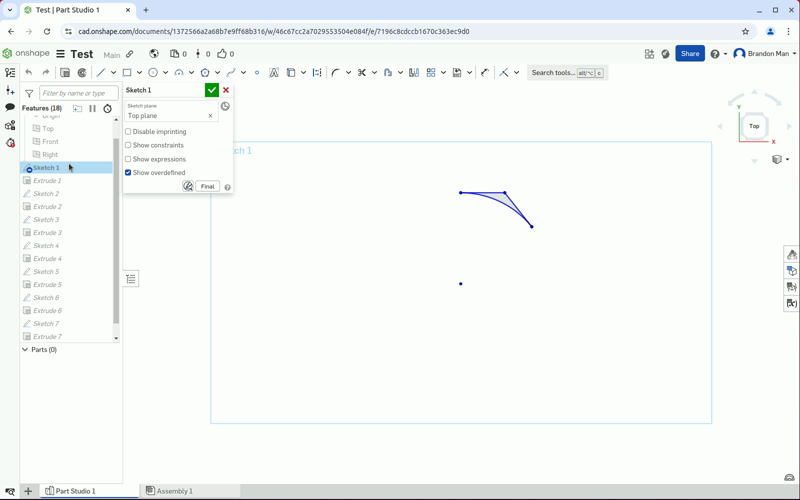
mouse_move(229, 92)
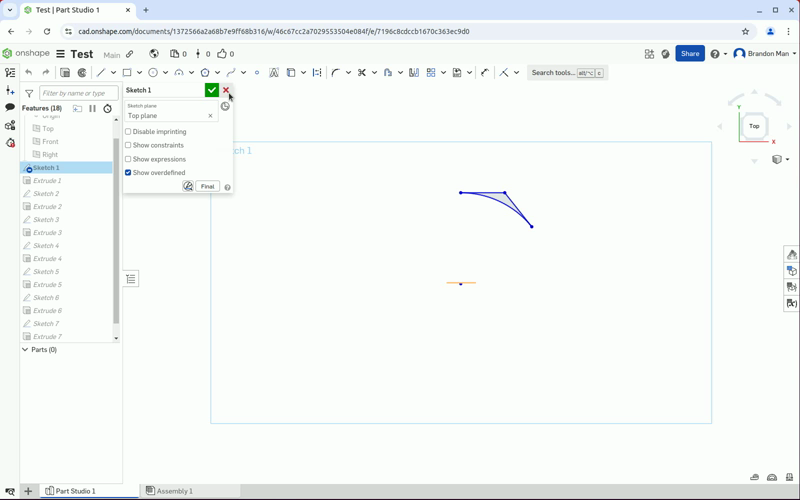
click(229, 92)
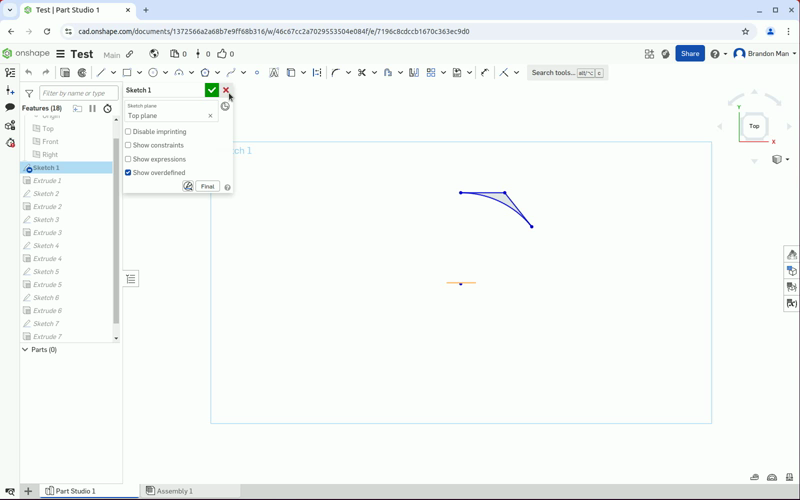
key(shift+s)
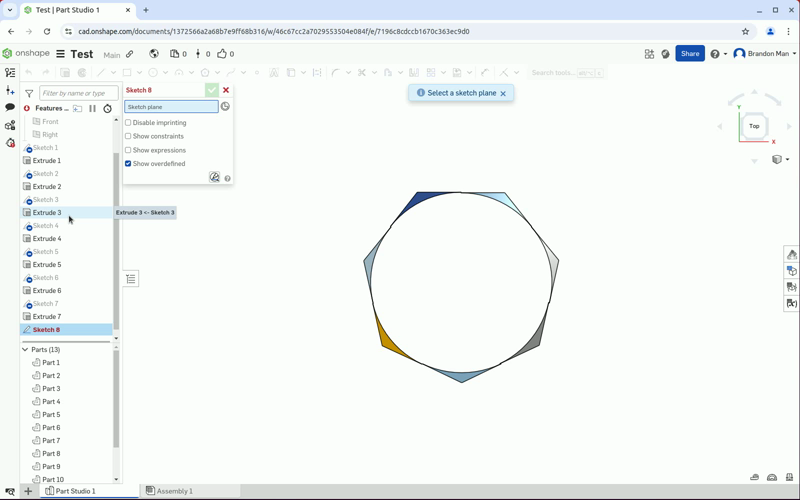
scroll(3)
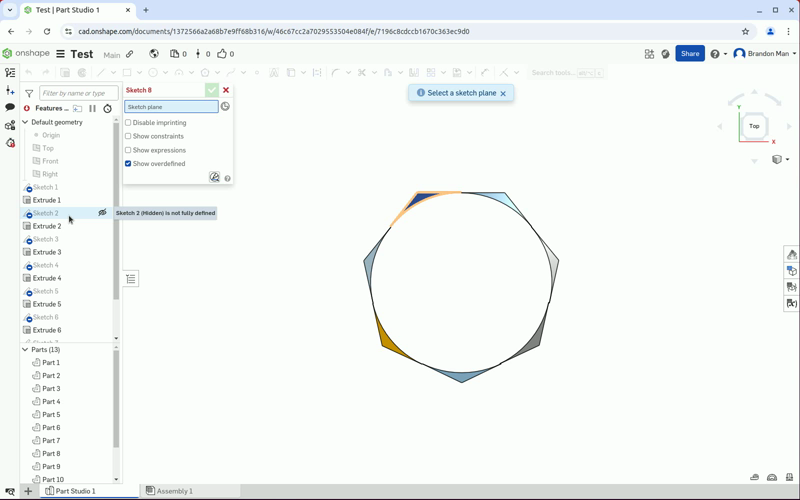
mouse_move(69, 150)
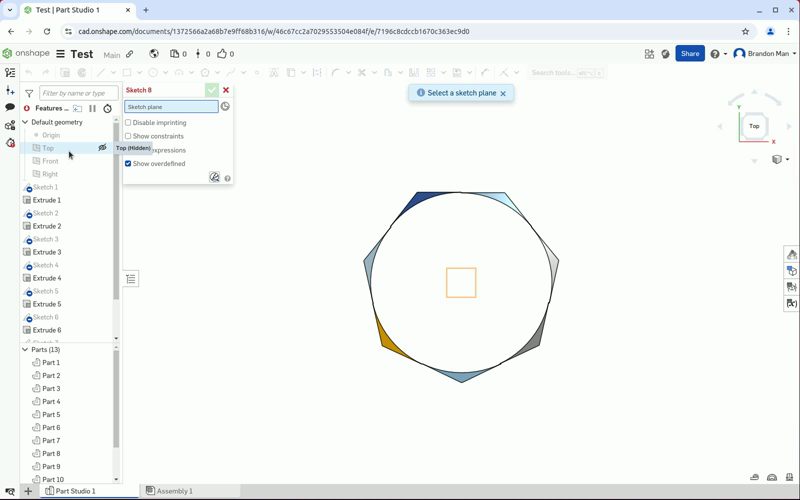
click(69, 150)
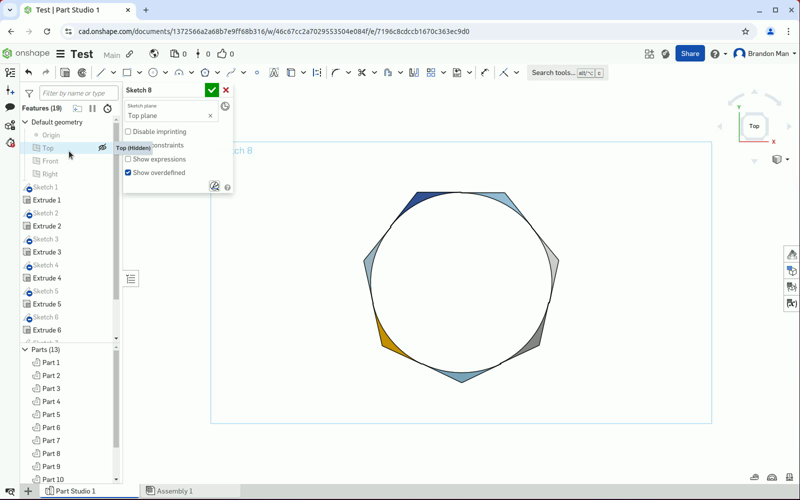
mouse_move(69, 352)
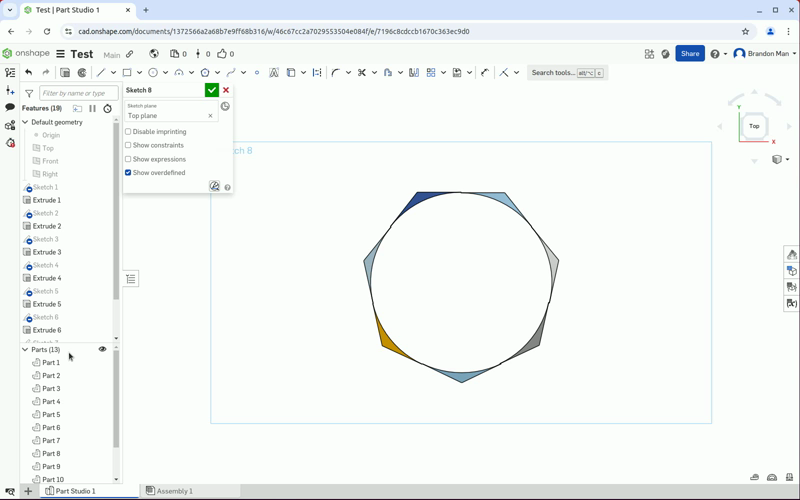
key(y)
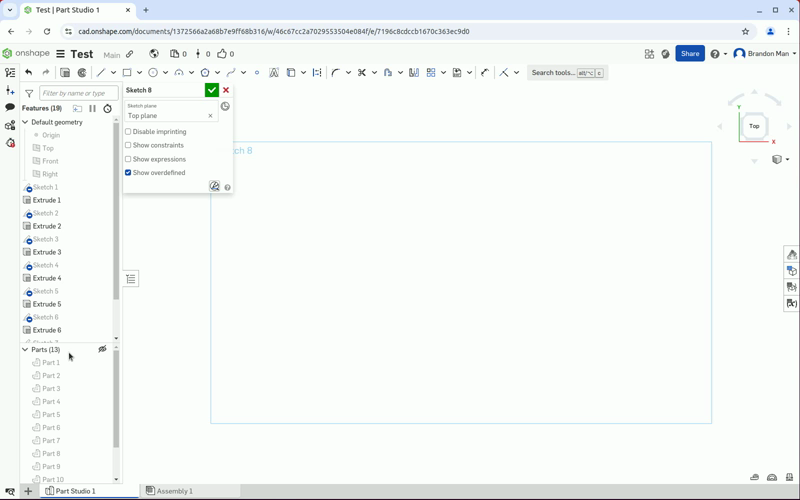
key(c)
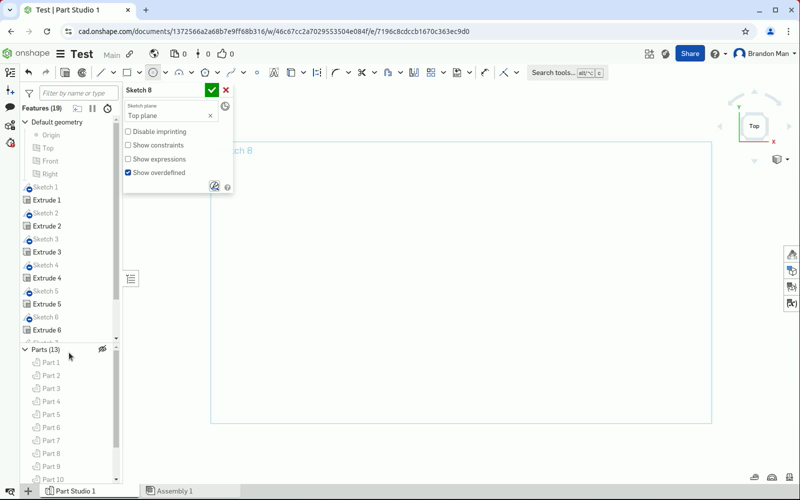
key_down(shift)
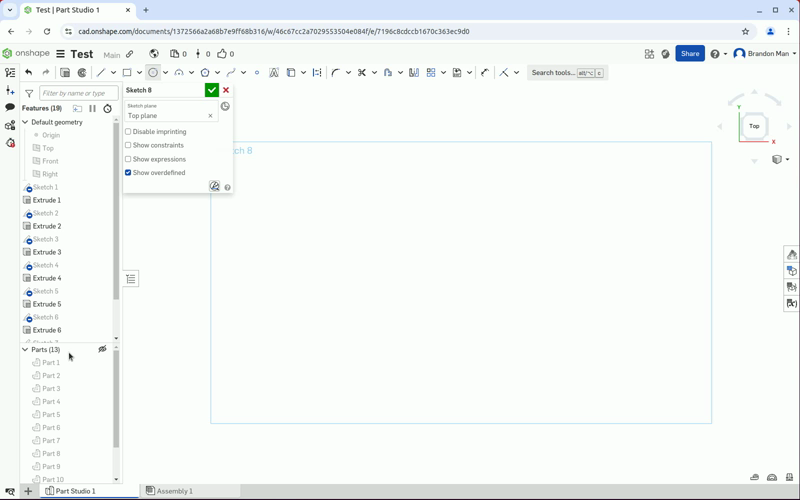
mouse_move(461, 282)
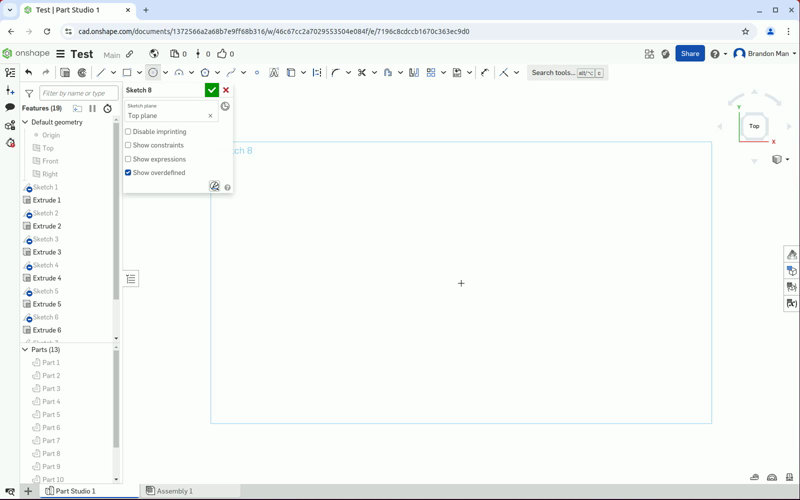
click(461, 282)
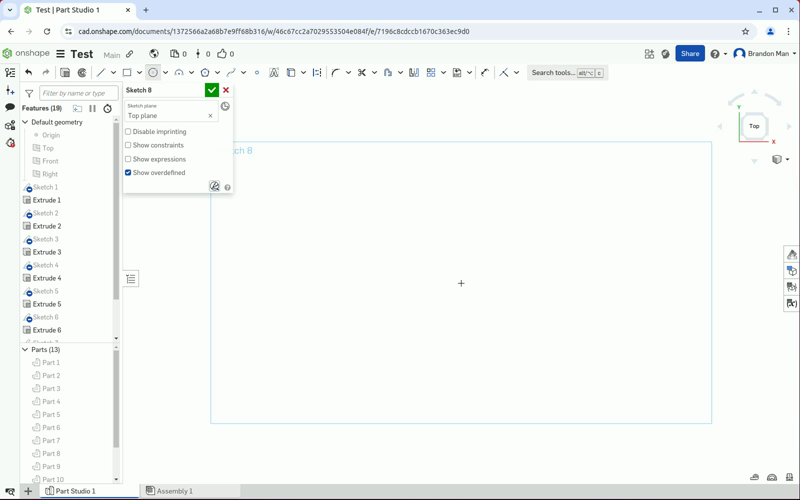
key_up(shift)
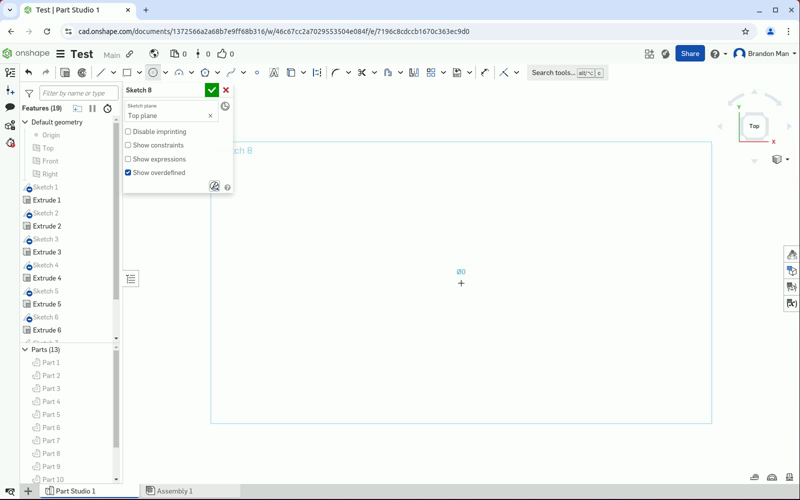
mouse_move(552, 282)
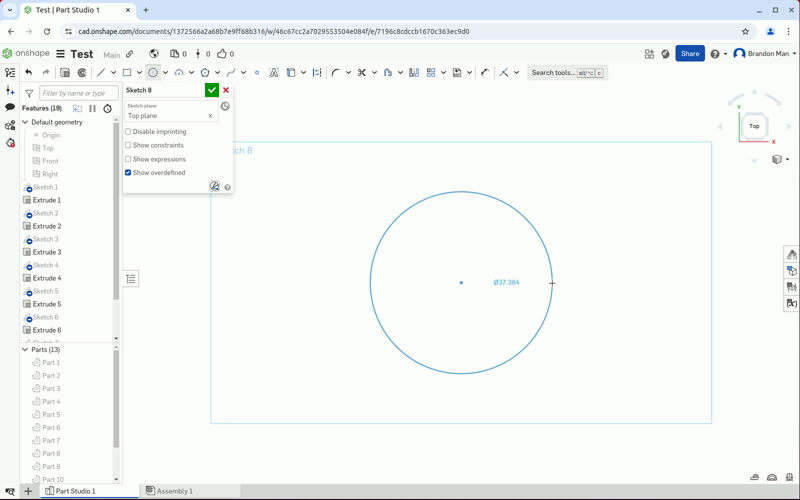
click(552, 282)
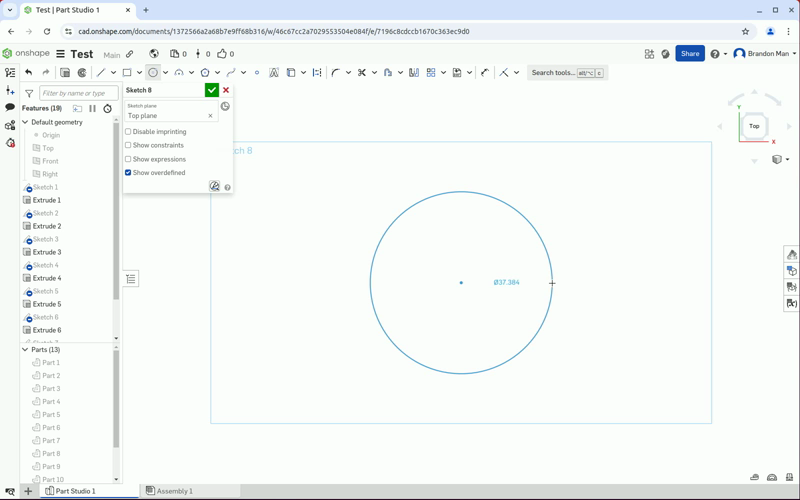
key(esc)
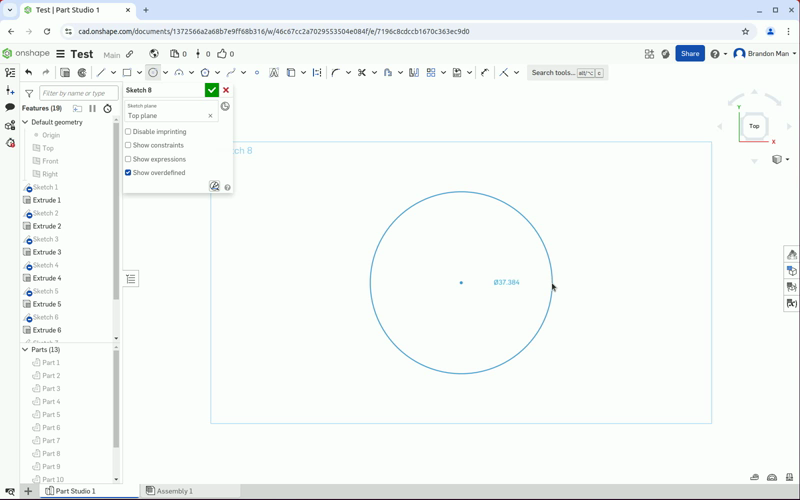
key(c)
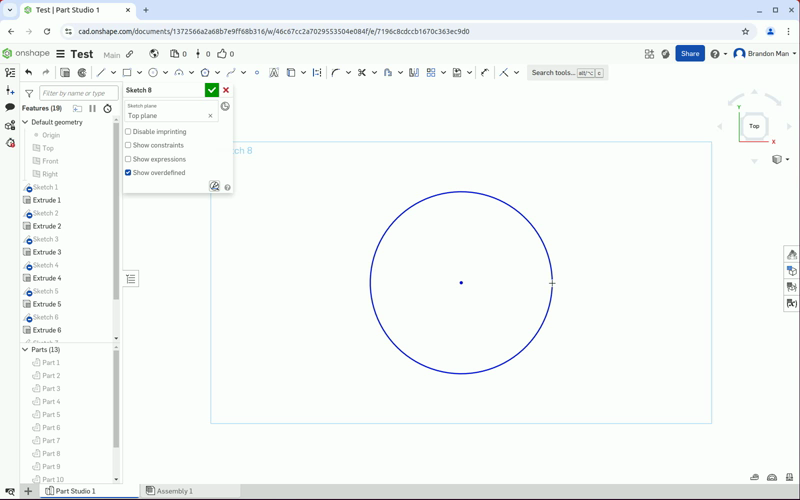
key_down(shift)
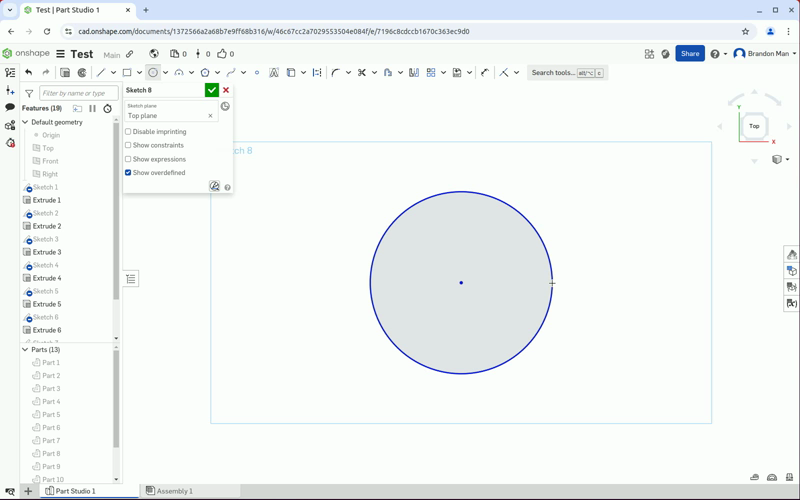
mouse_move(461, 282)
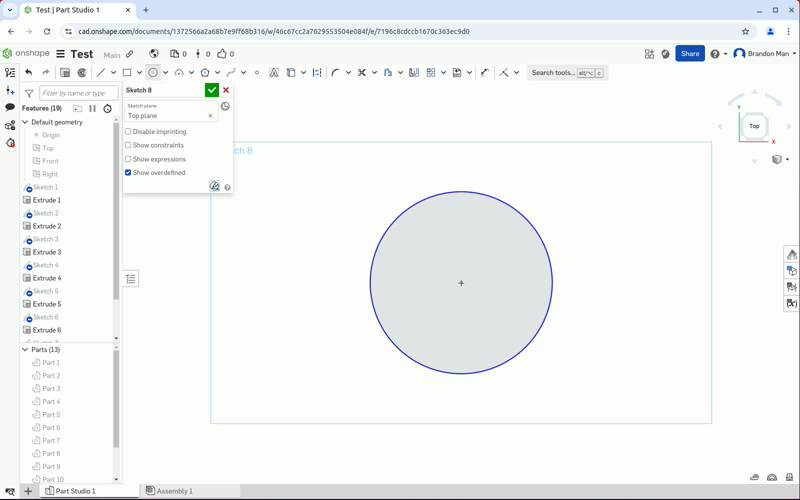
click(461, 282)
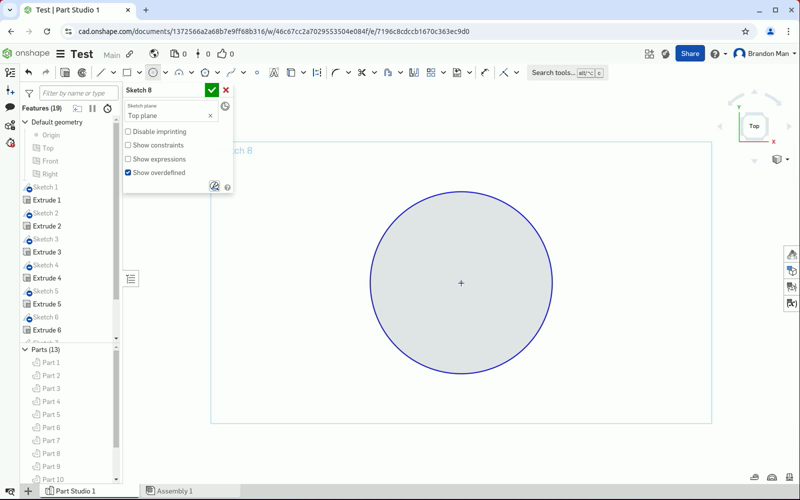
key_up(shift)
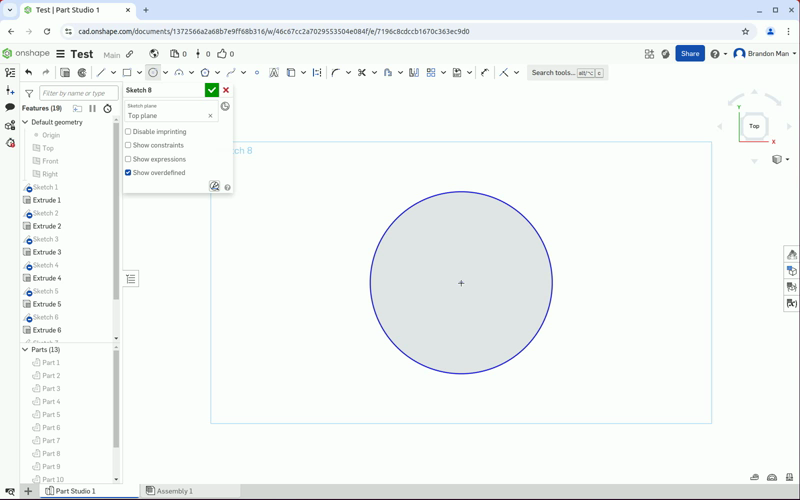
mouse_move(518, 282)
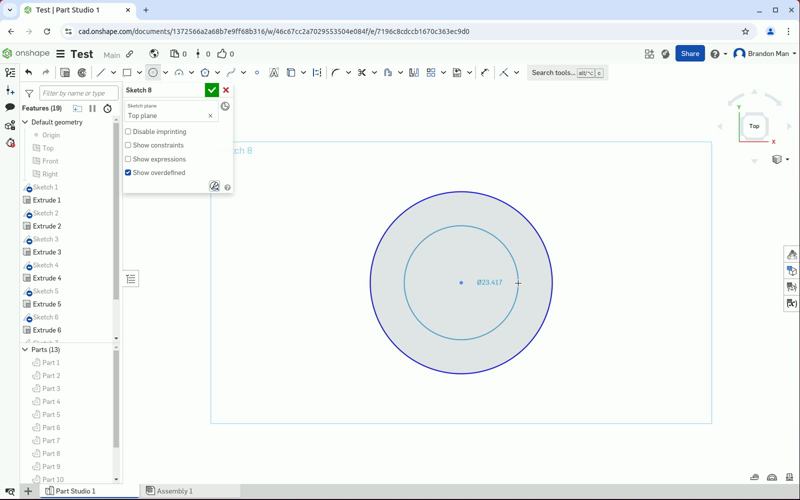
click(518, 282)
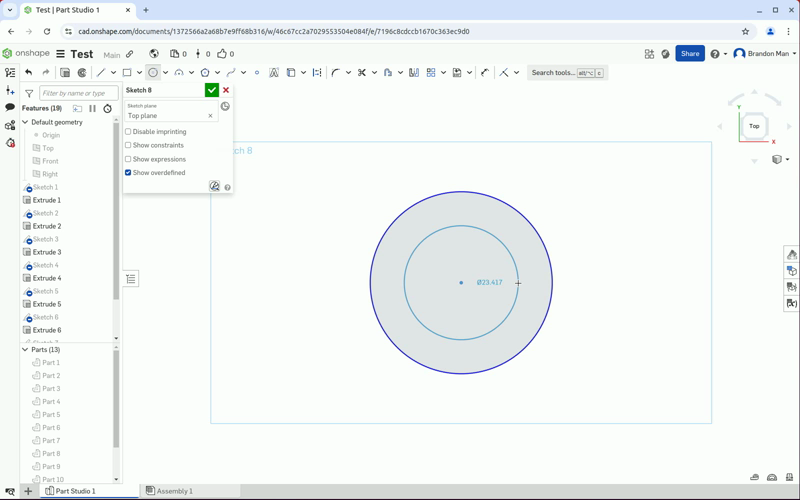
key(esc)
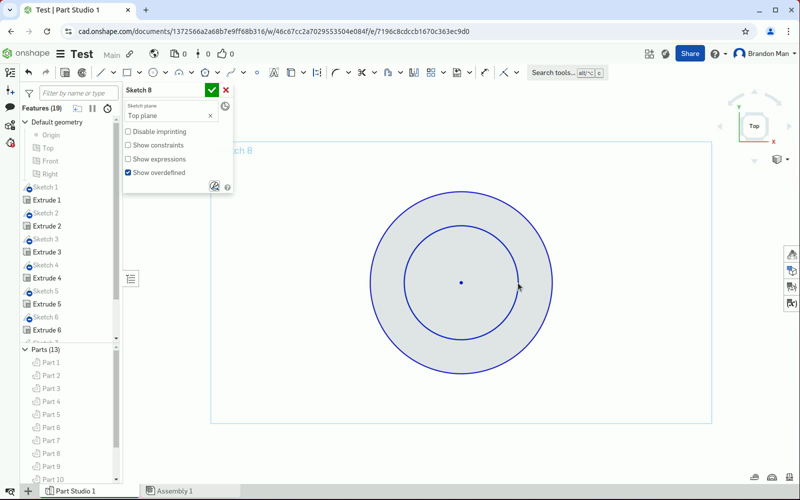
mouse_move(508, 232)
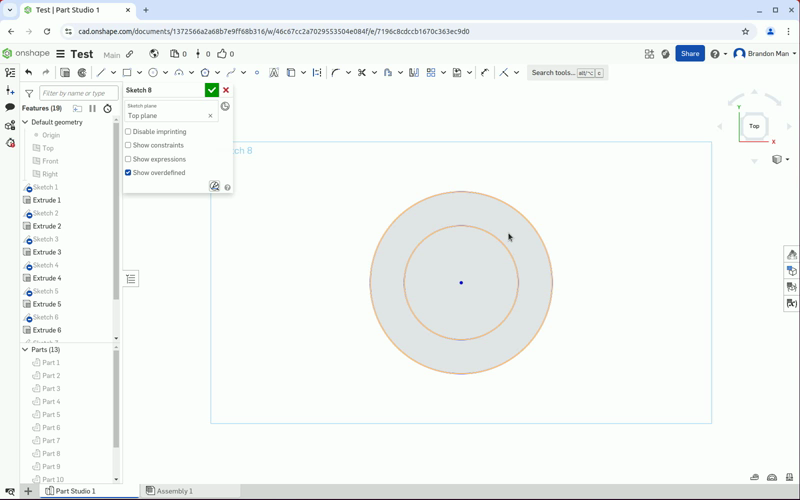
click(508, 232)
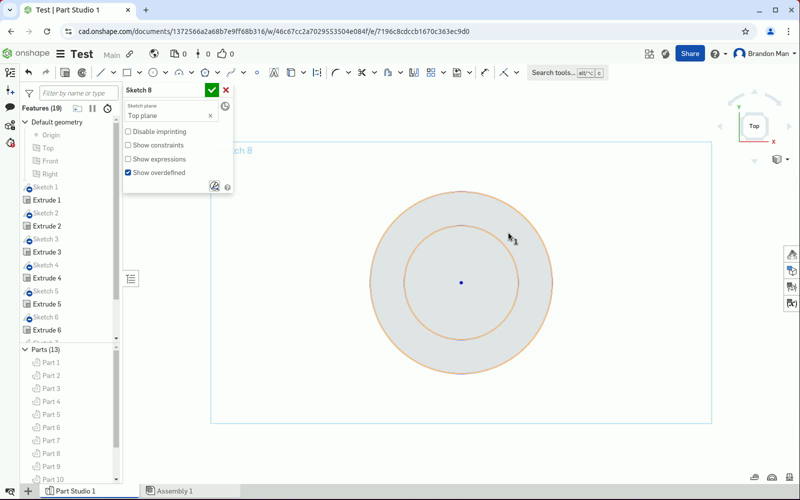
mouse_move(69, 352)
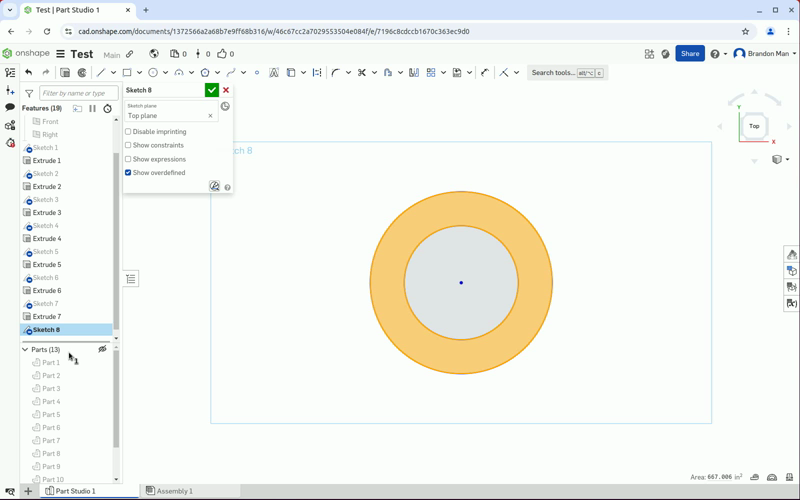
key(shift+y)
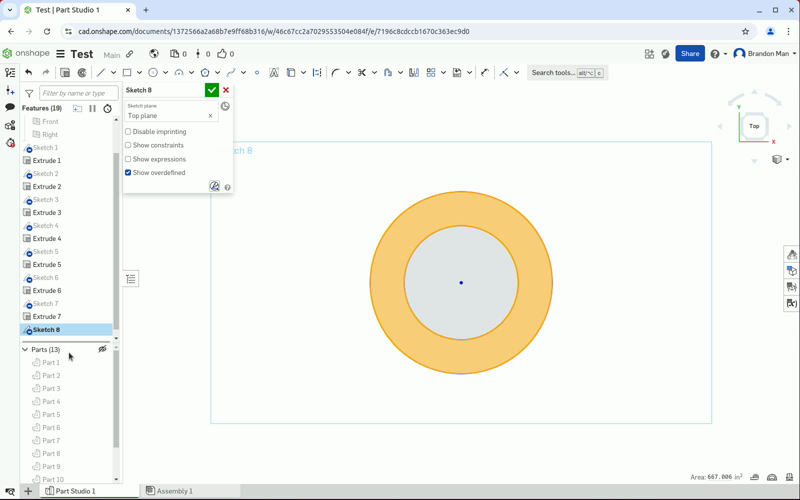
key(shift+e)
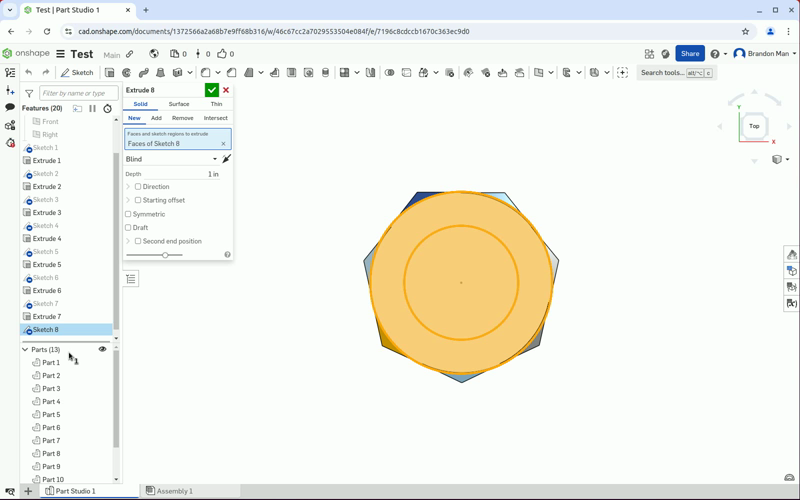
mouse_move(143, 106)
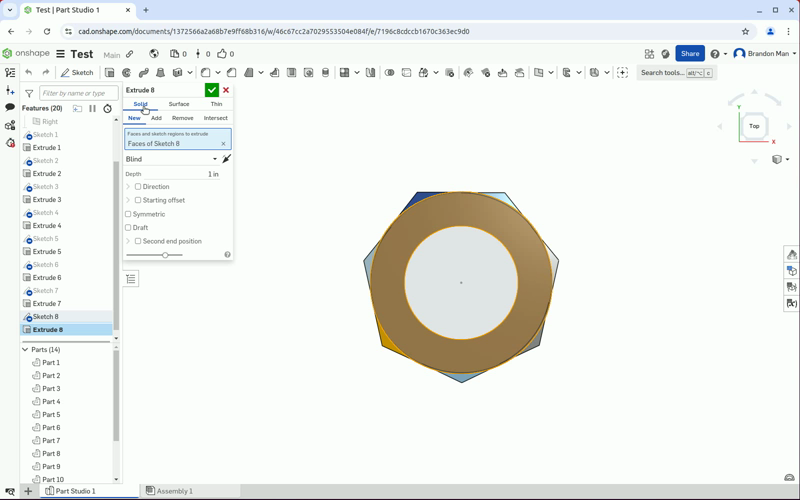
click(143, 106)
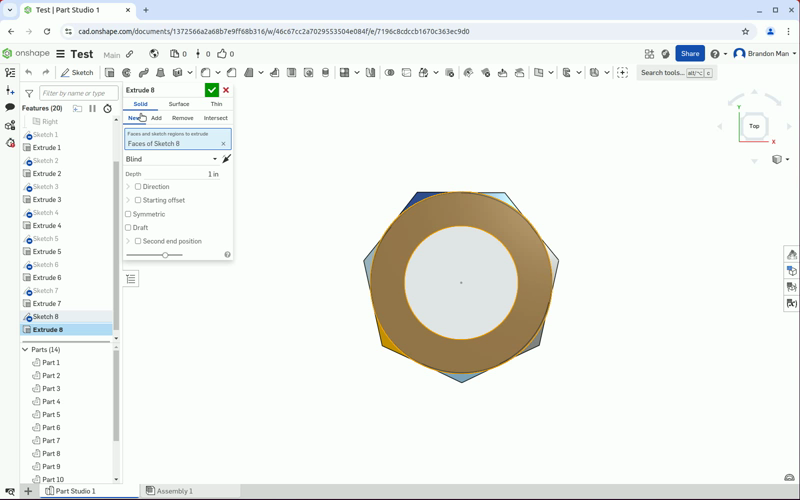
mouse_move(137, 120)
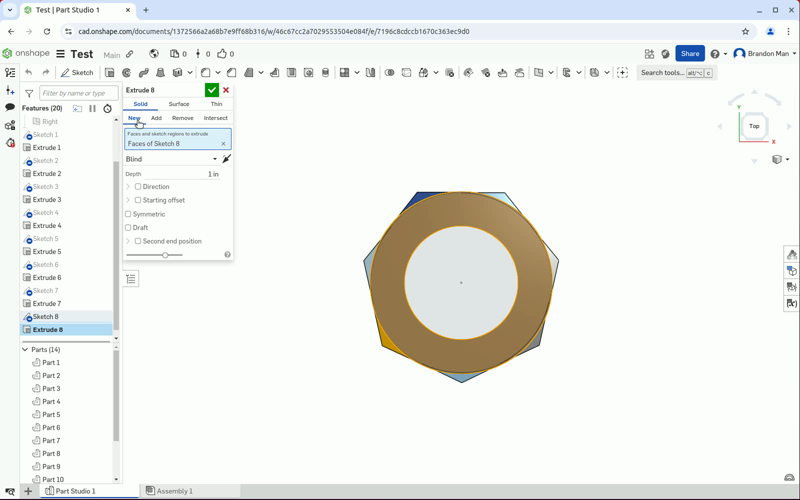
click(137, 120)
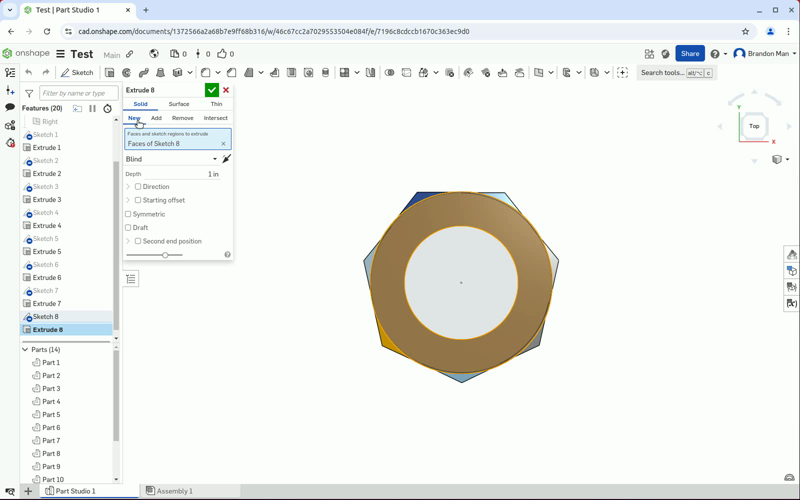
key(tab, 4)
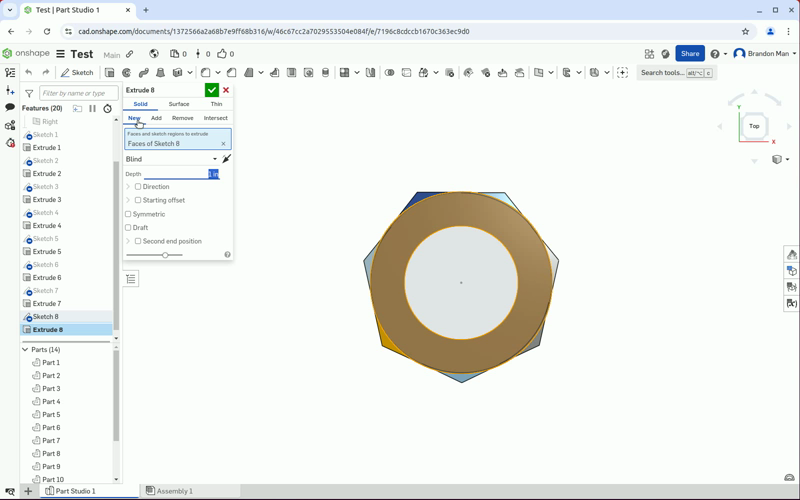
text(23.108)
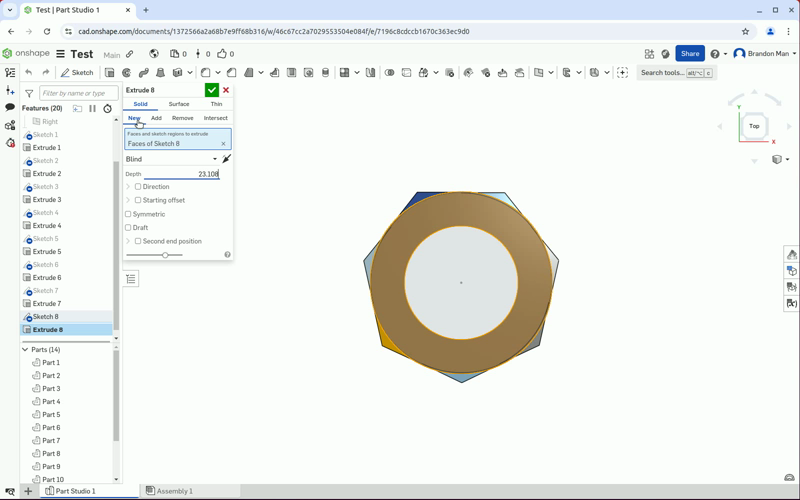
key(enter)
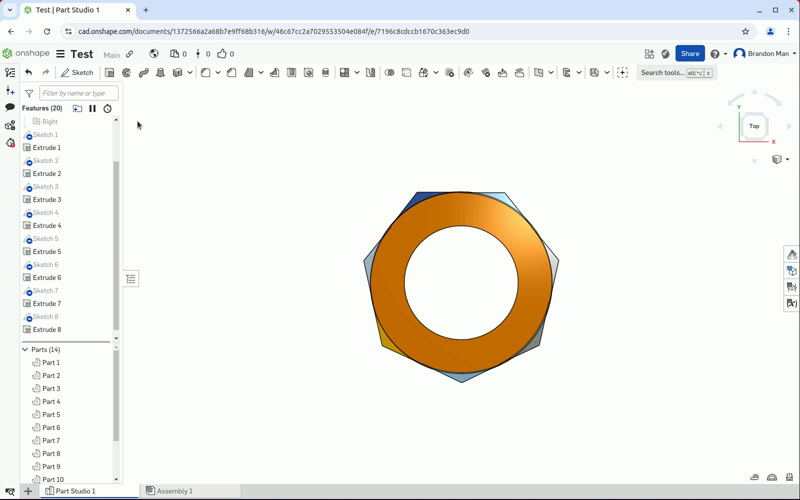
key(shift+h)
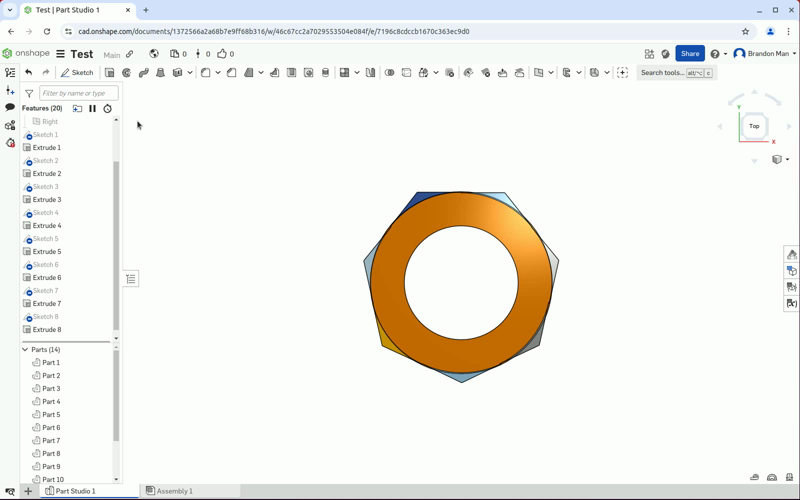
key(shift+h)
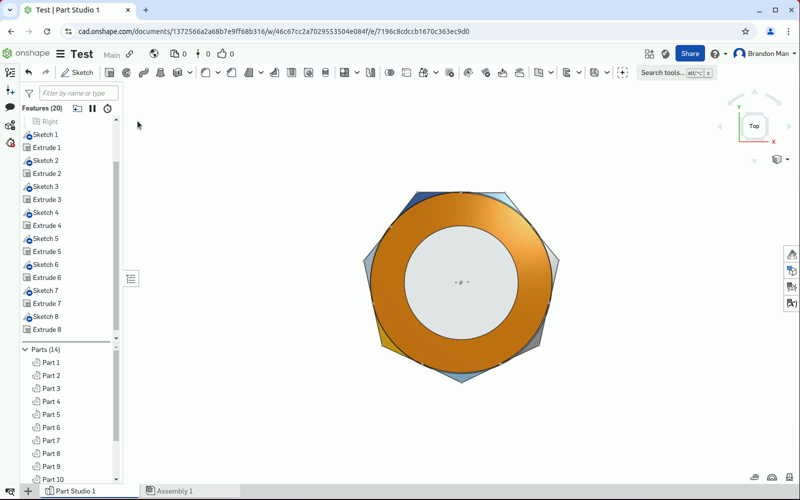
key(shift+7)
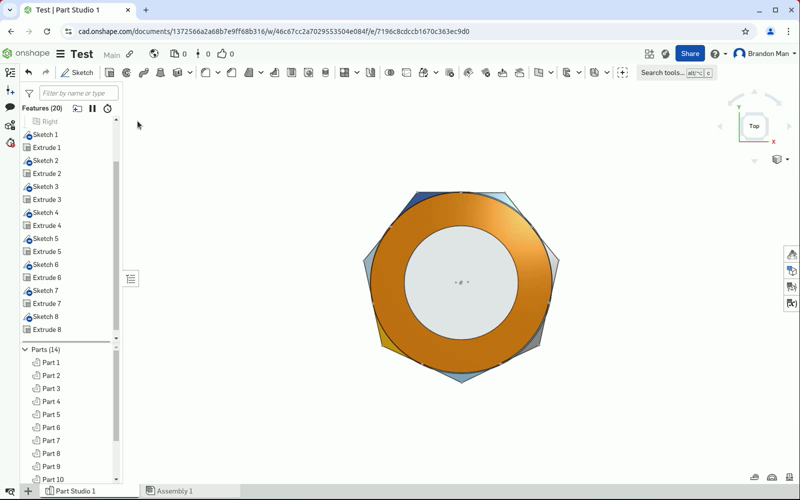
key(up, 3)
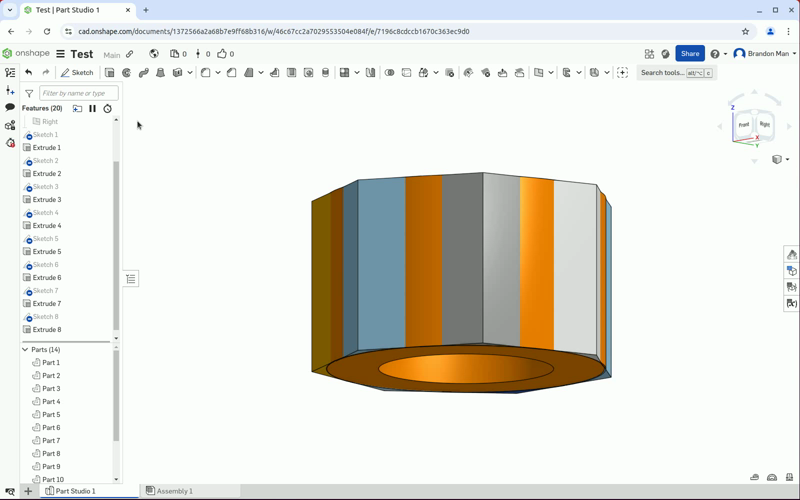
key(left, 3)
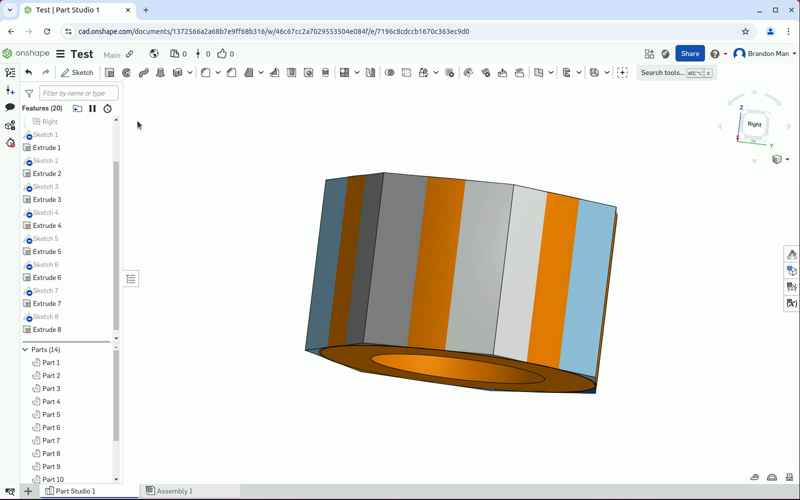
key(right, 3)
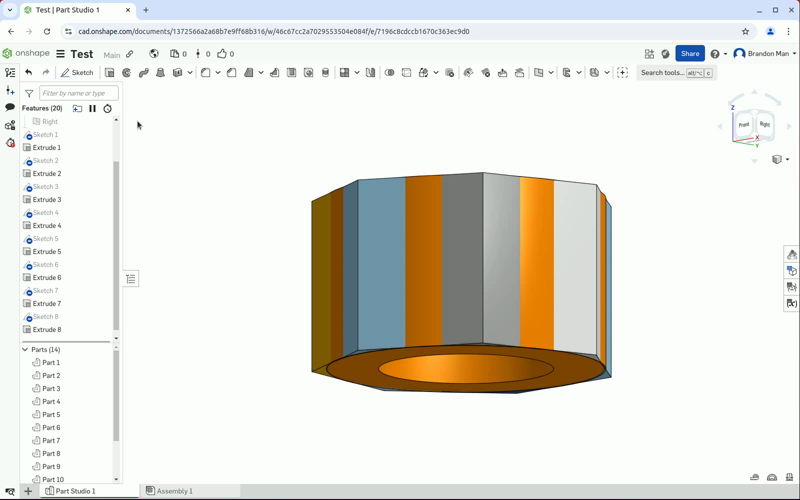
key(down, 3)
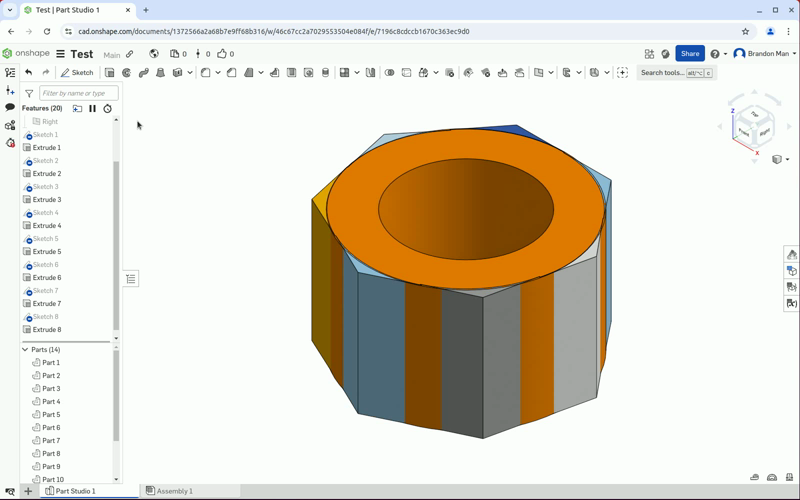
mouse_move(69, 137)
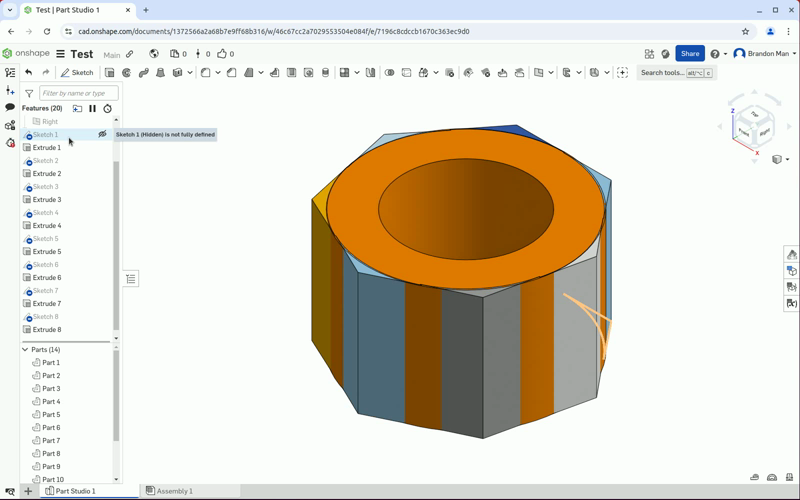
click(69, 137)